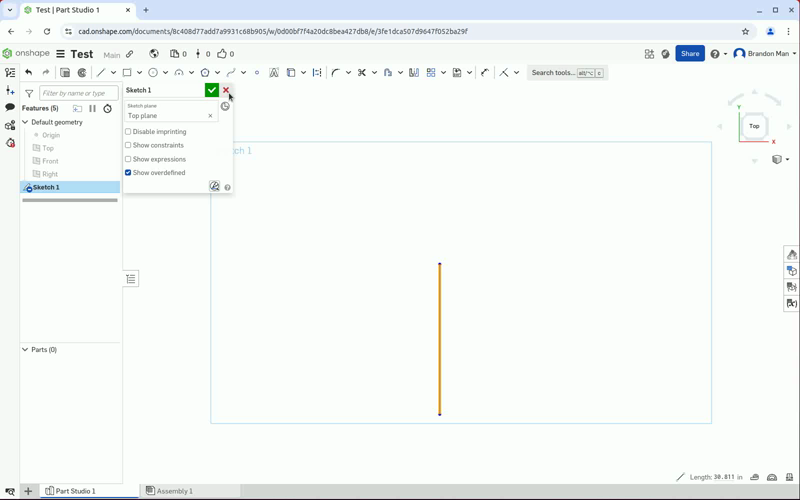
key(shift+h)
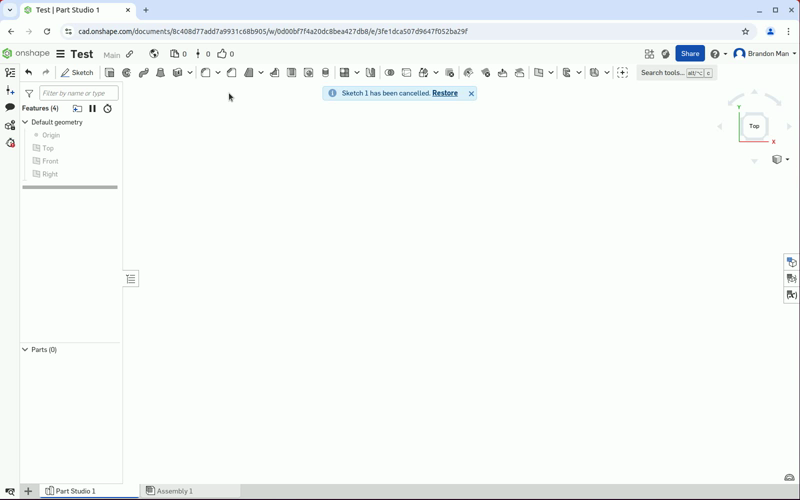
mouse_move(73, 352)
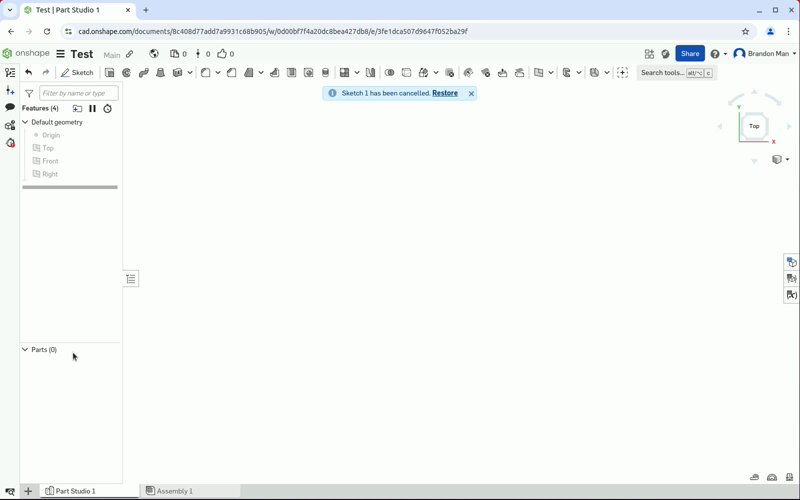
key(y)
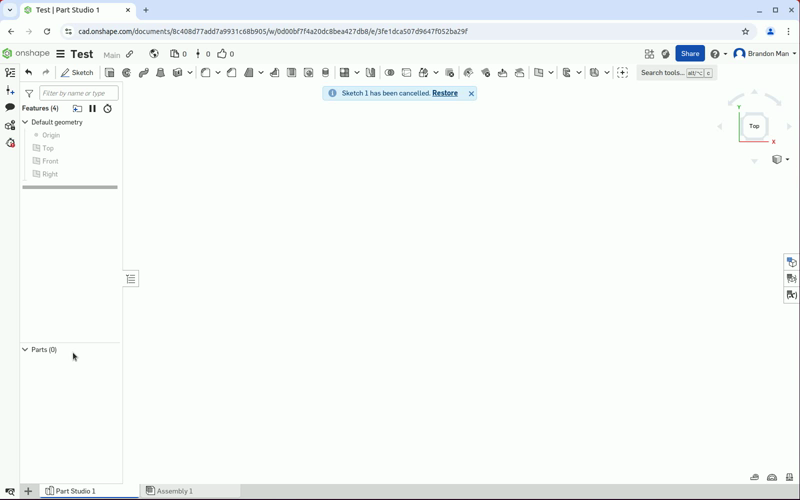
key(shift+p)
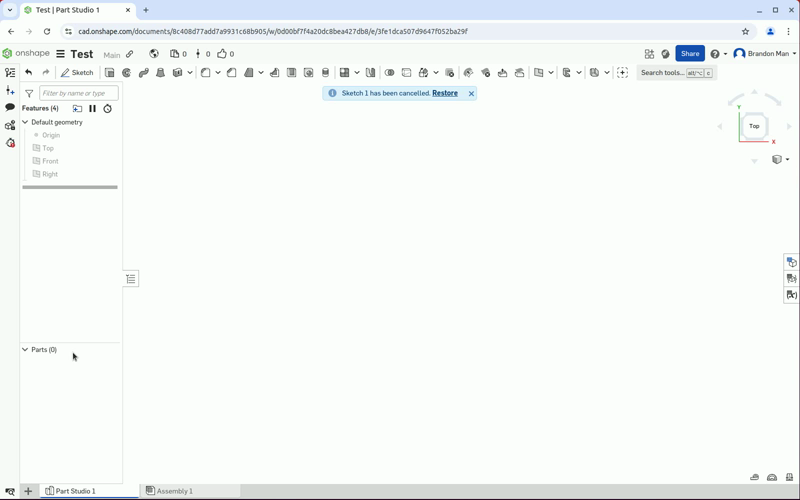
key(space)
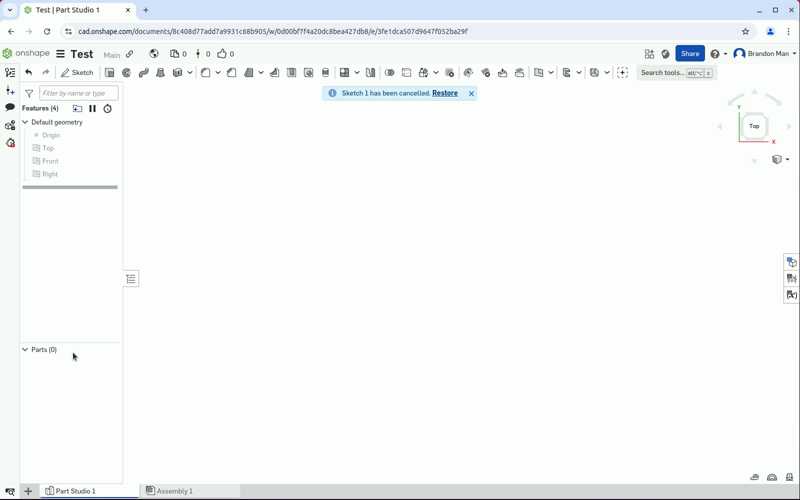
key_down(shift)
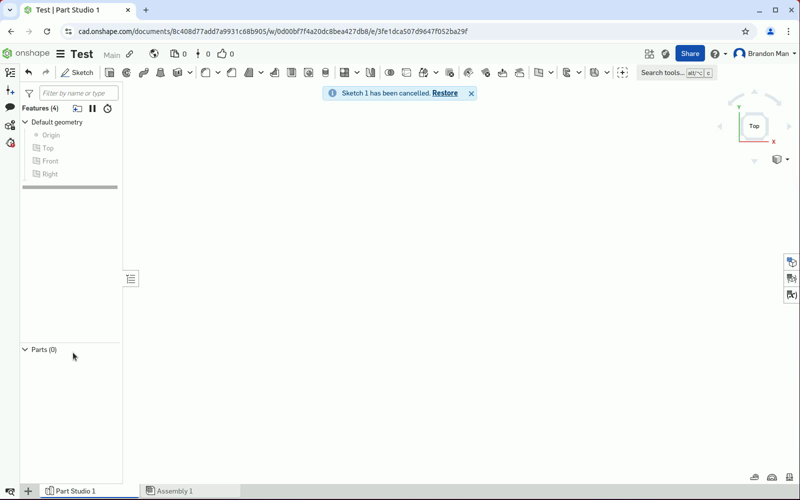
key(up)
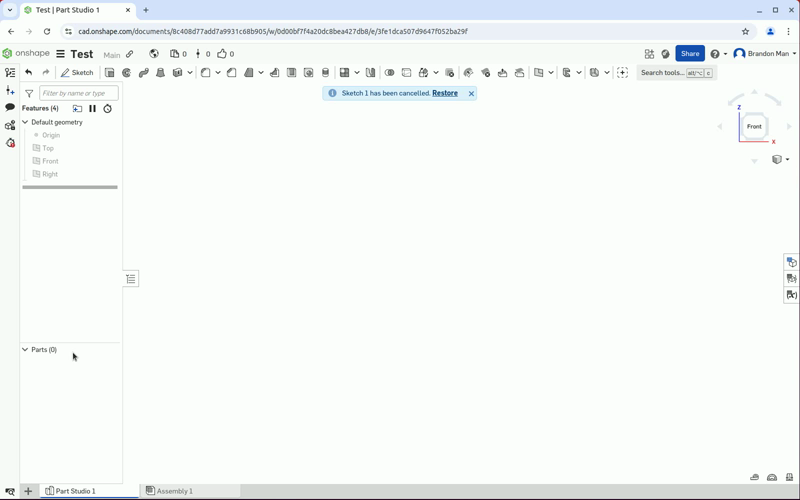
key_up(shift)
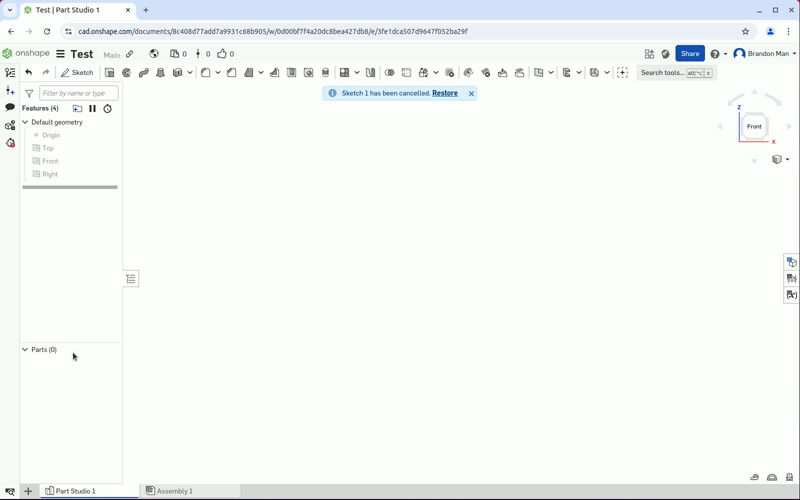
mouse_move(73, 352)
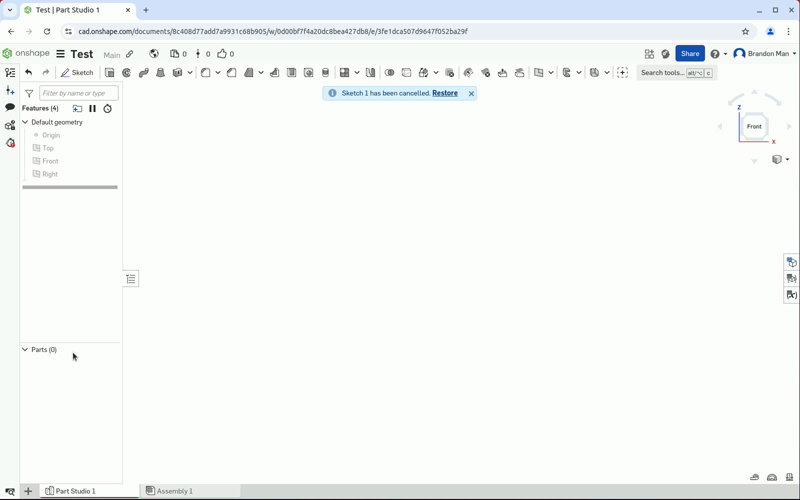
key(shift+y)
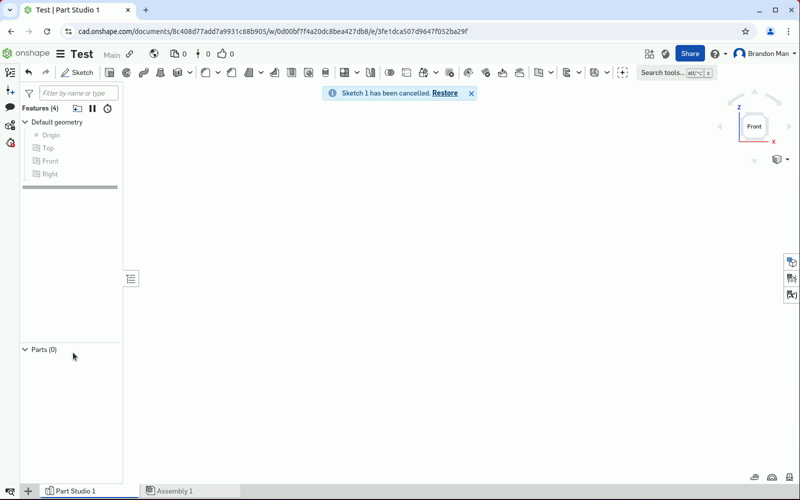
key(shift+s)
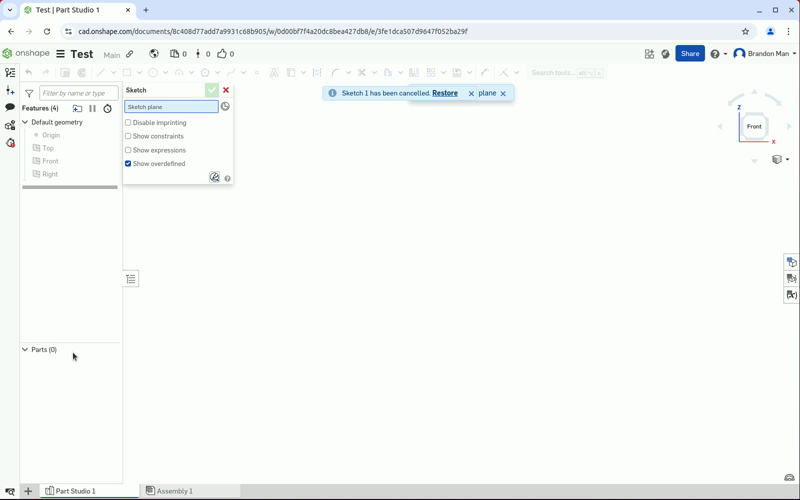
mouse_move(73, 163)
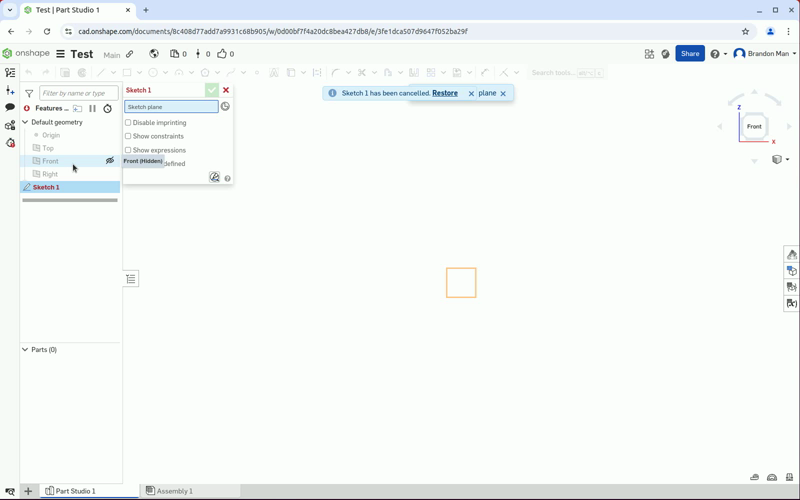
click(73, 163)
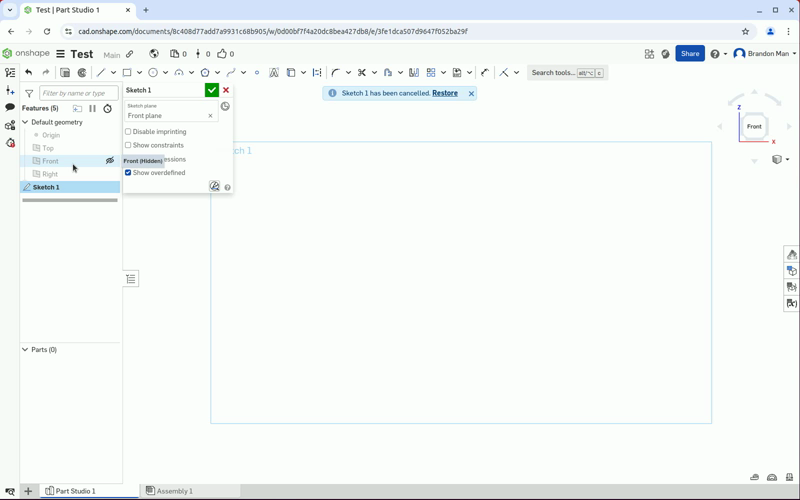
mouse_move(73, 352)
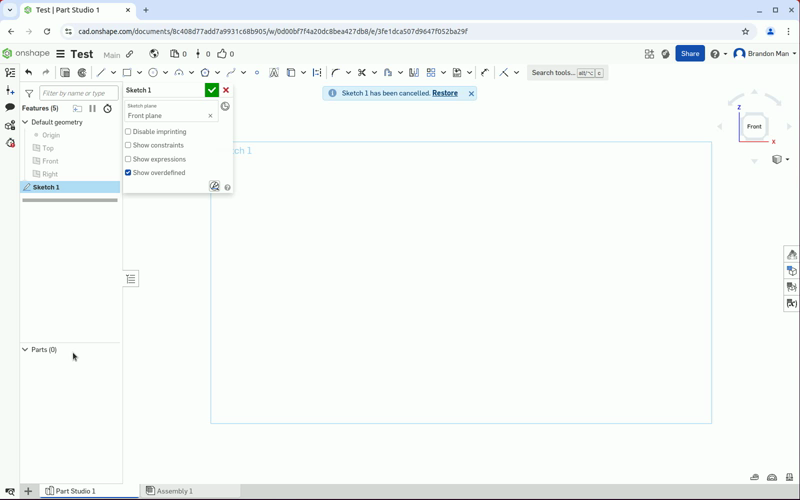
key(y)
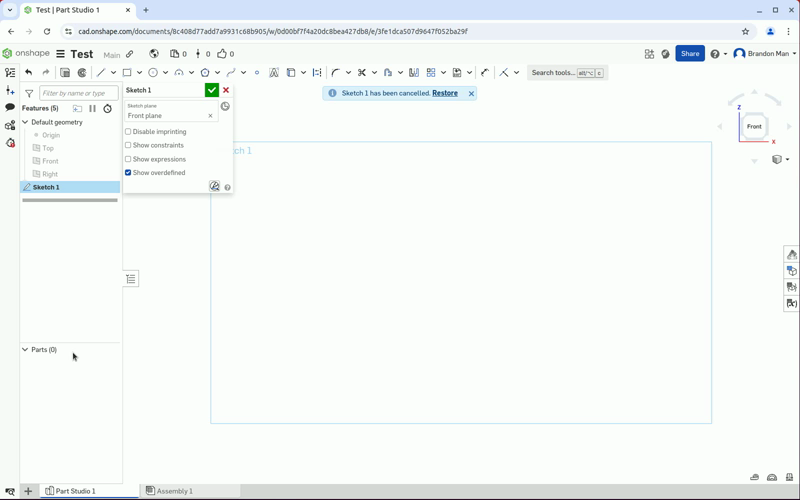
key(l)
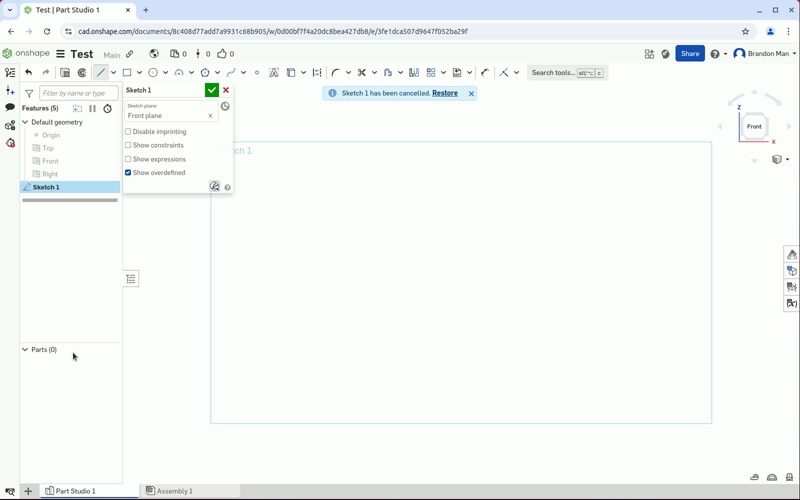
key_down(shift)
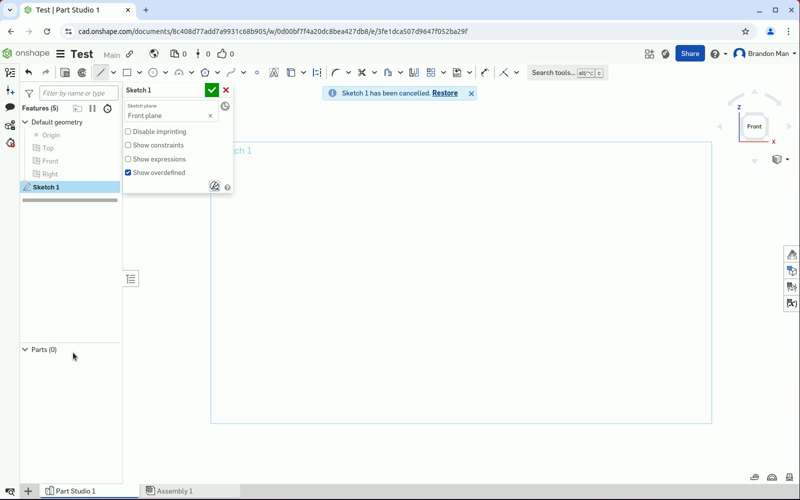
mouse_move(454, 300)
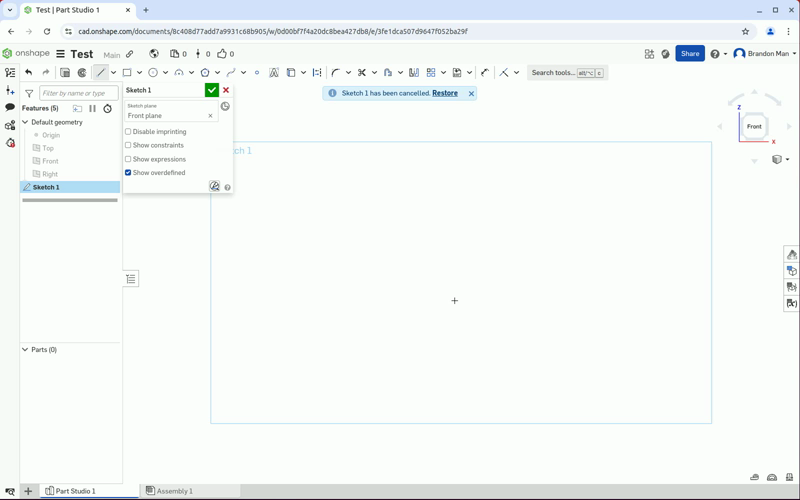
click(454, 300)
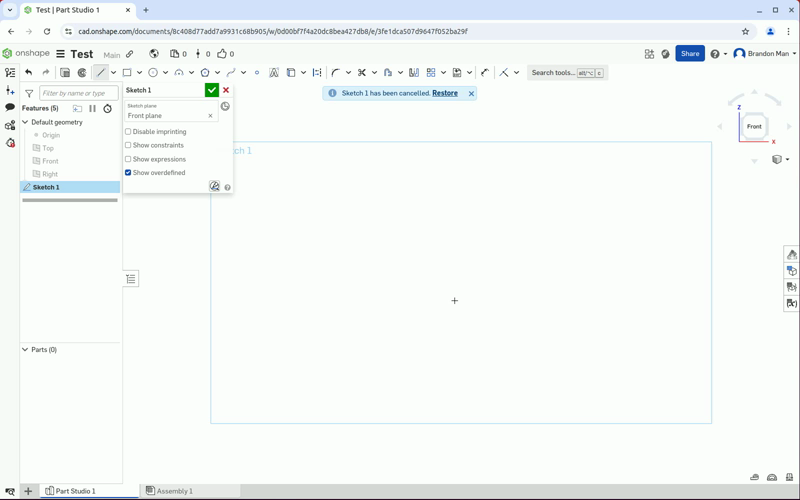
key_up(shift)
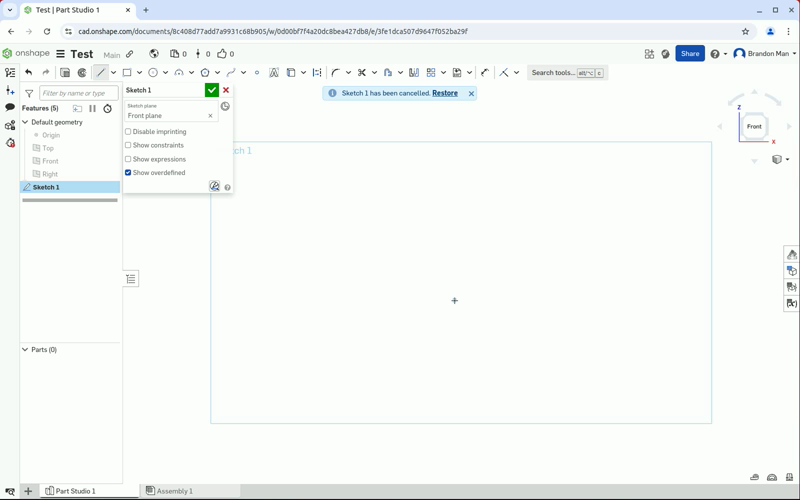
key_down(shift)
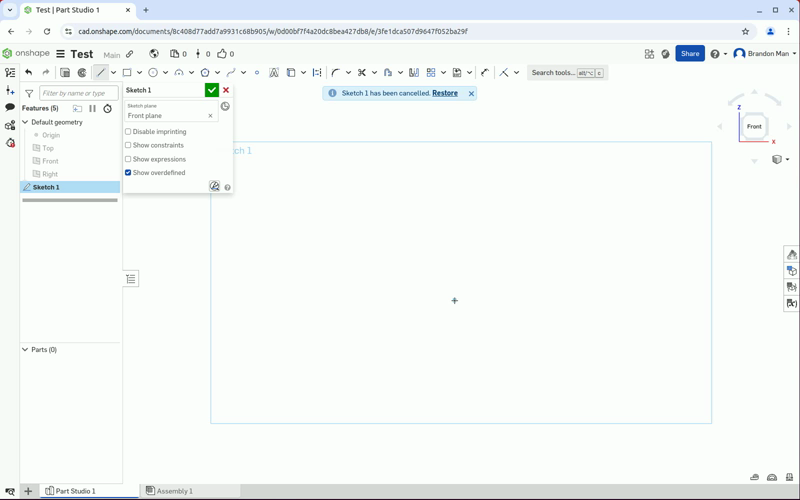
mouse_move(484, 300)
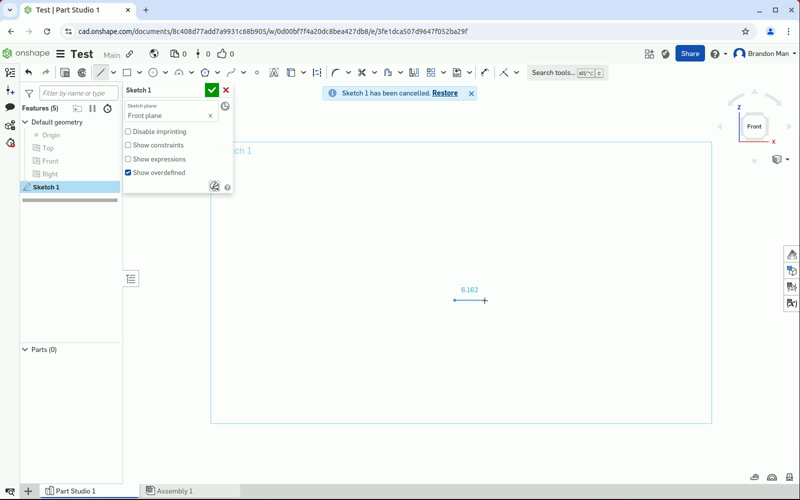
mouse_move(461, 300)
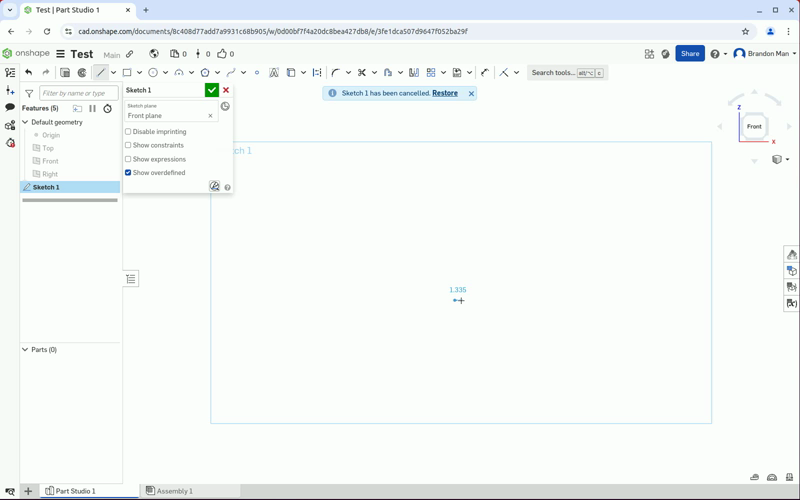
scroll(6)
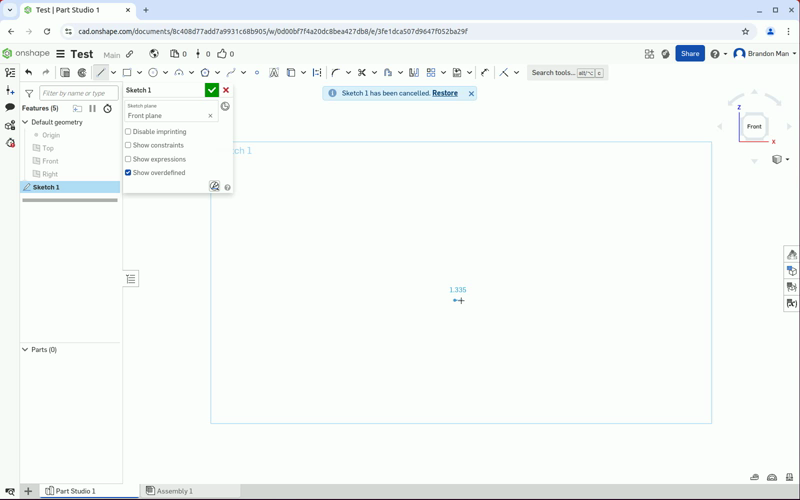
scroll(6)
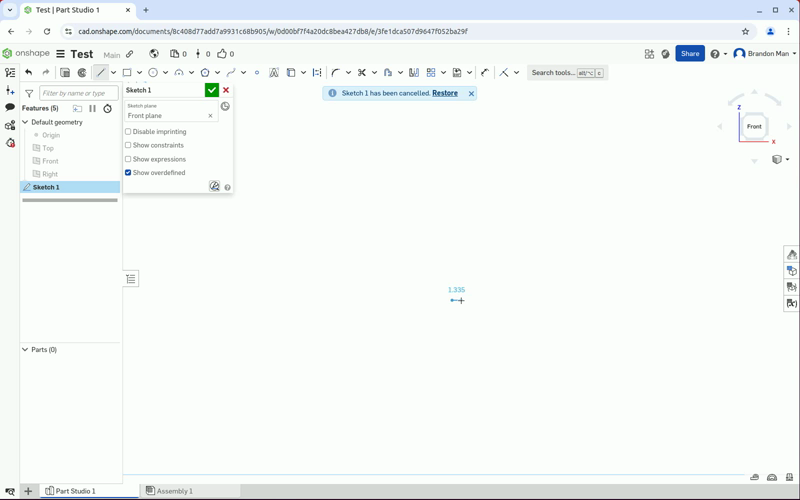
scroll(6)
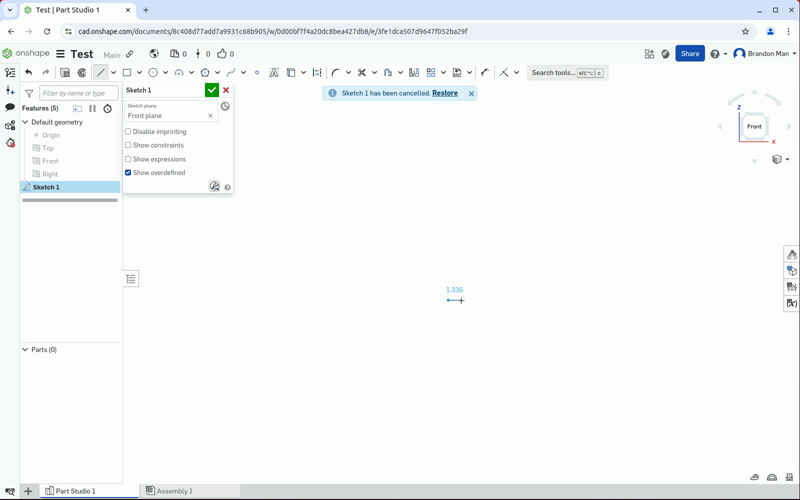
scroll(6)
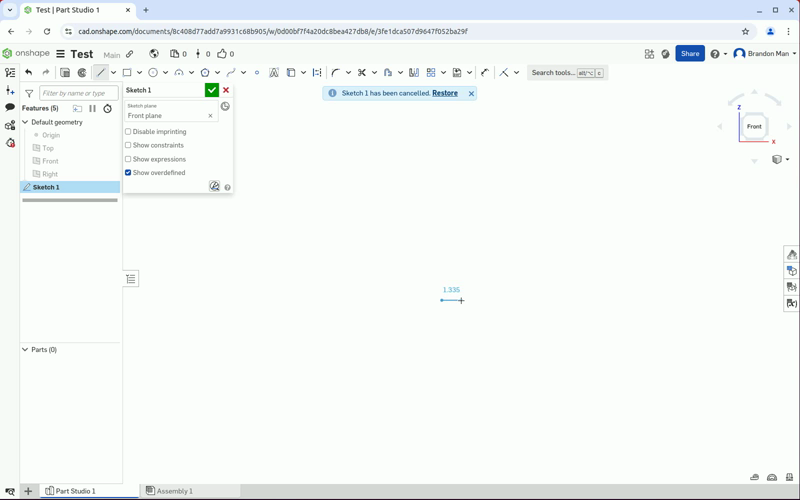
scroll(6)
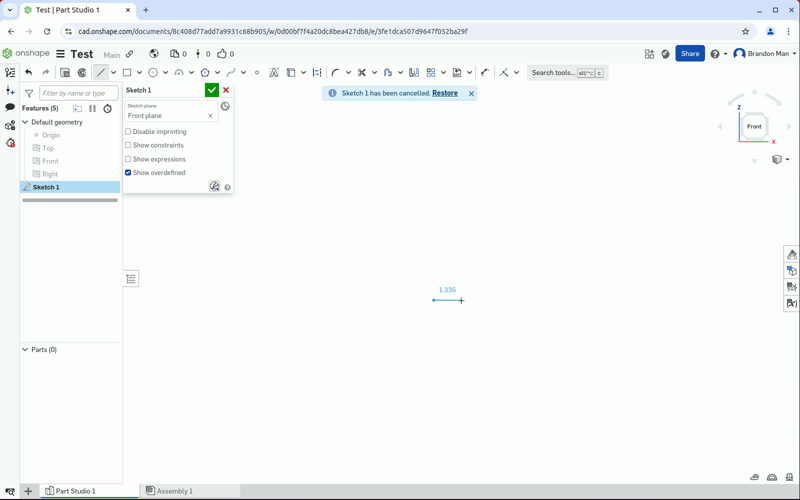
scroll(6)
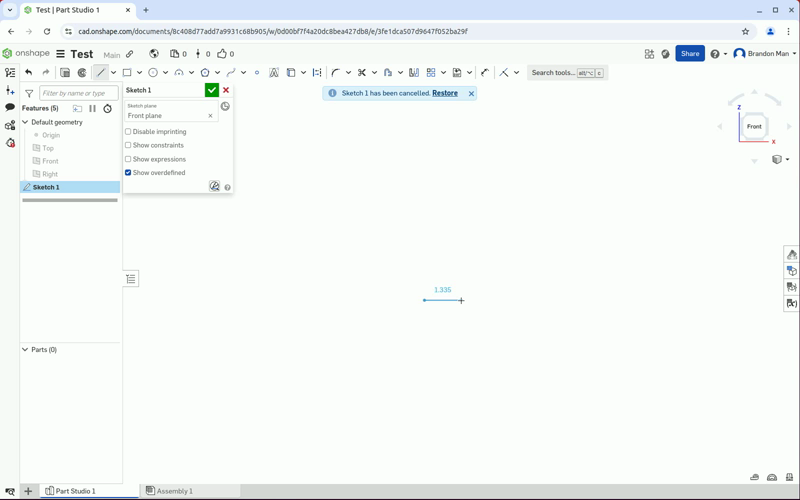
scroll(6)
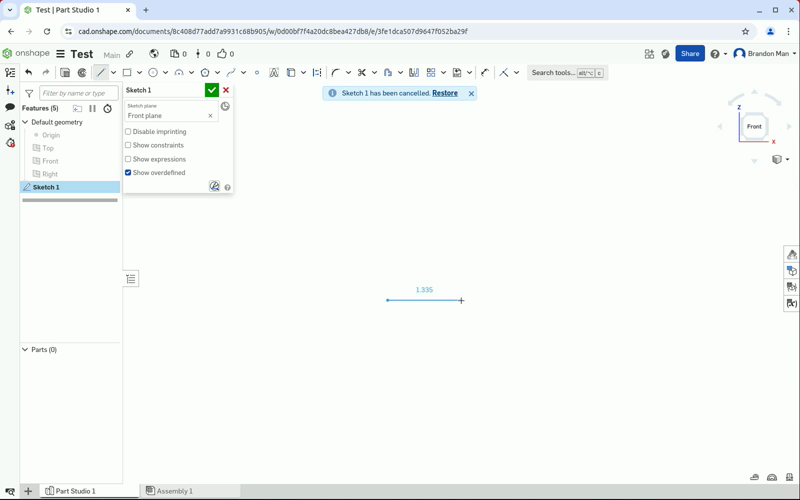
click(461, 300)
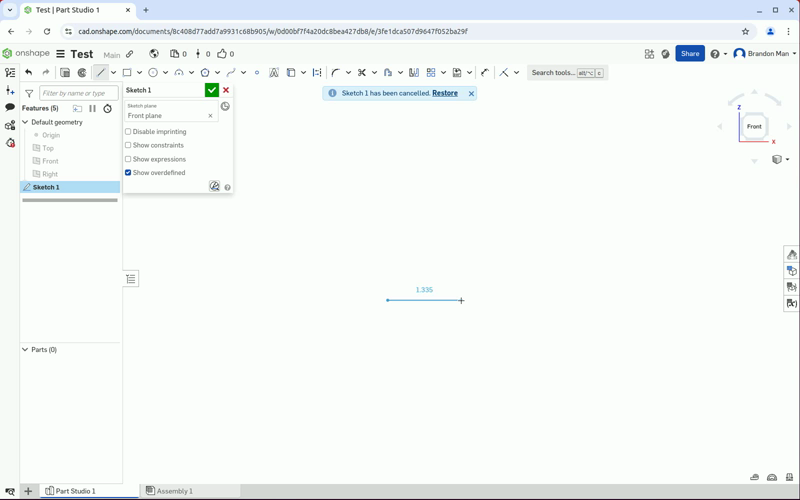
scroll(-6)
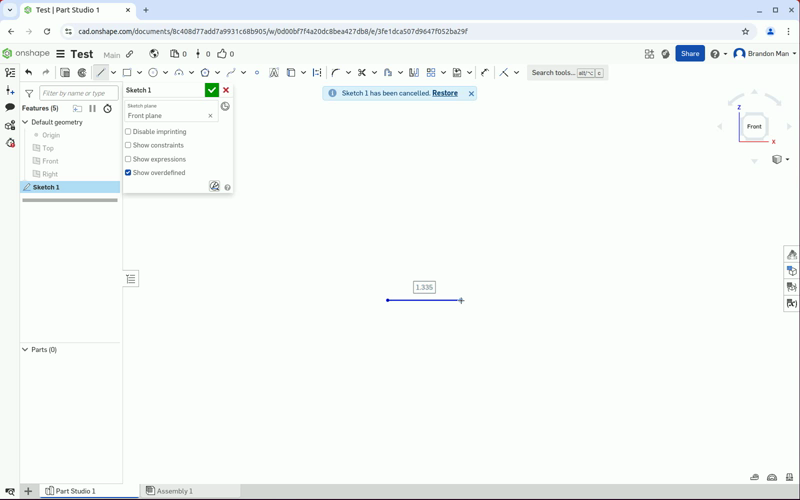
scroll(-6)
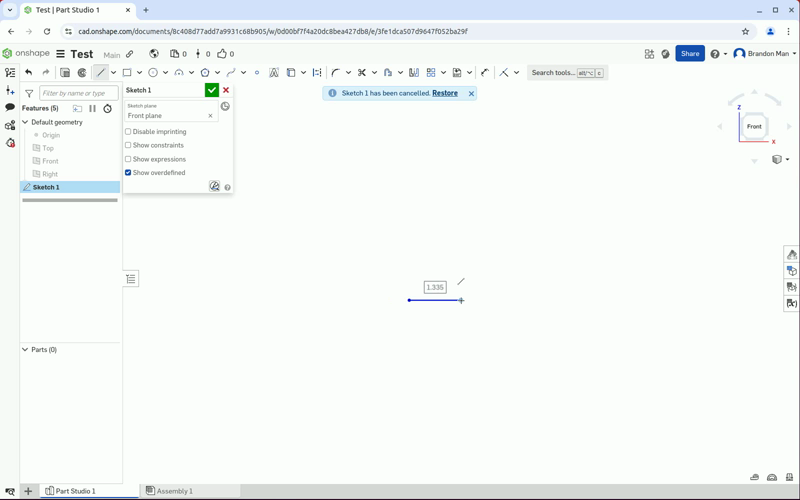
scroll(-6)
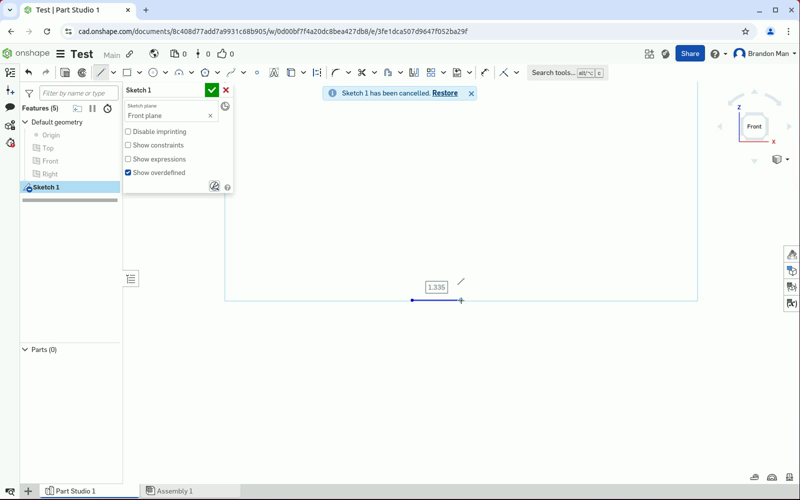
scroll(-6)
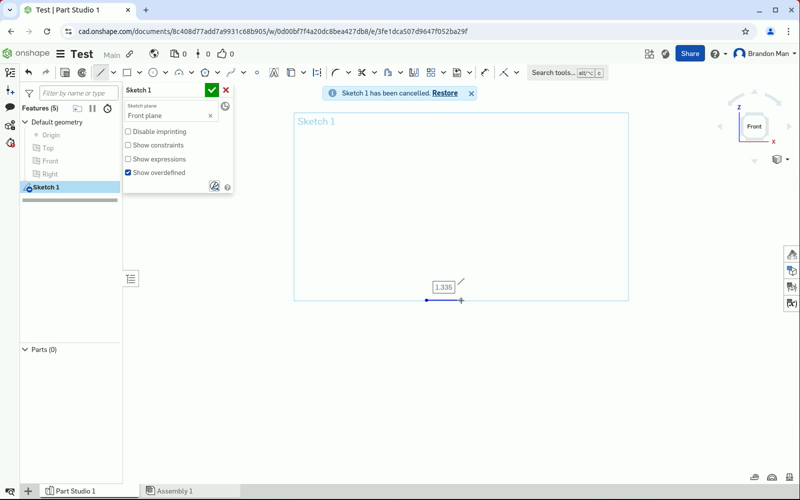
scroll(-6)
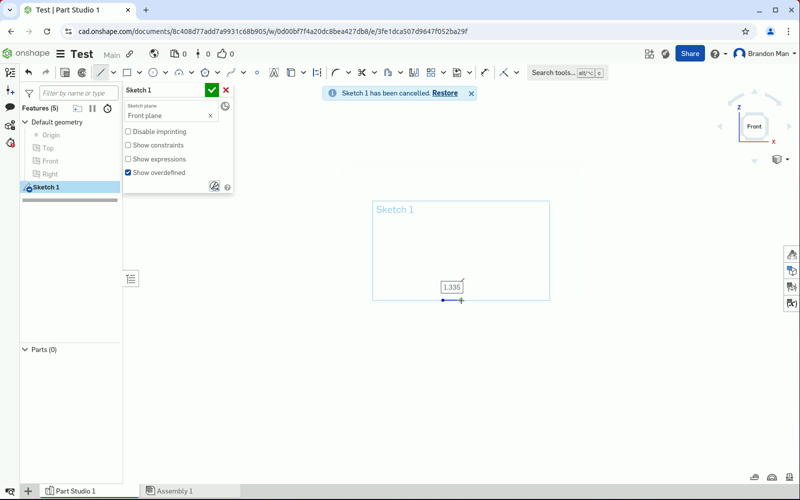
scroll(-6)
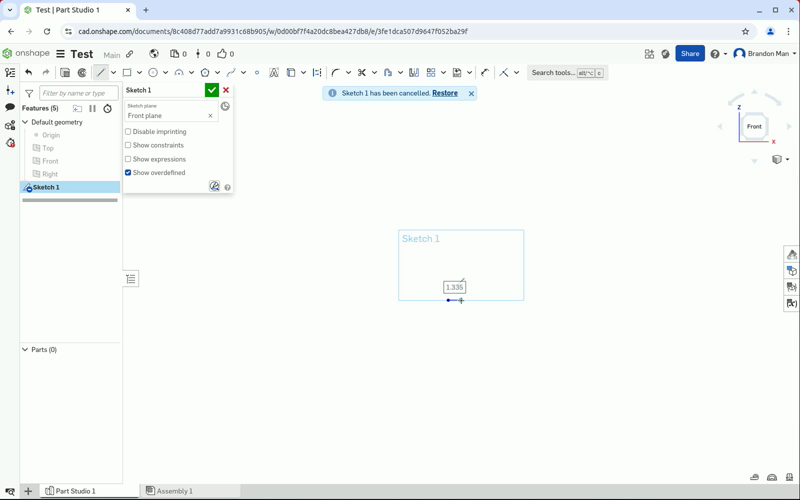
scroll(-6)
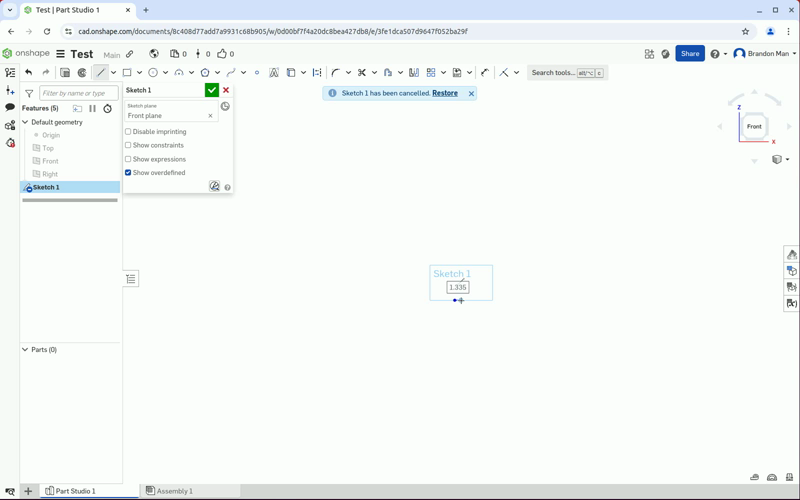
key_up(shift)
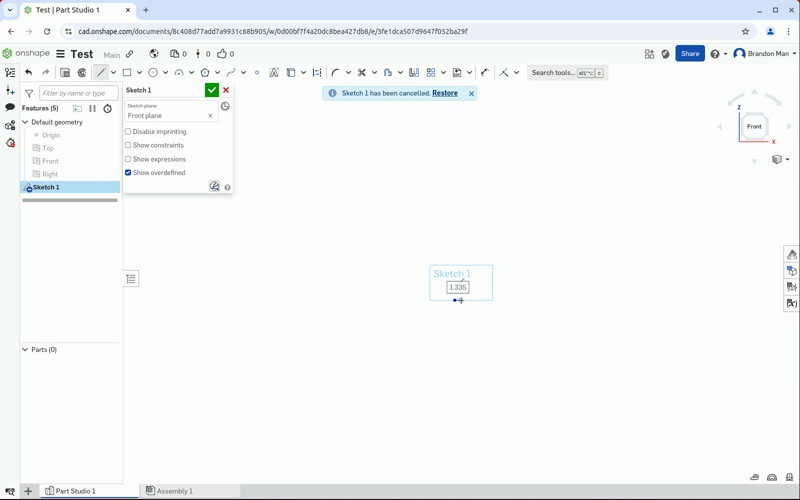
key_down(shift)
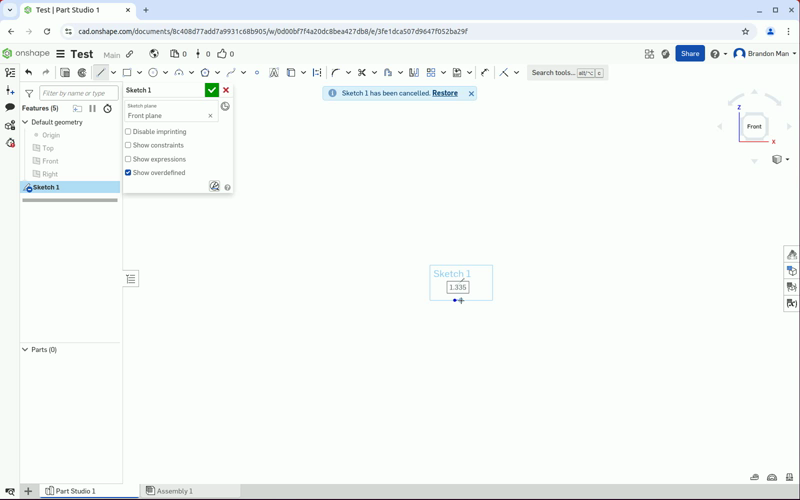
mouse_move(491, 300)
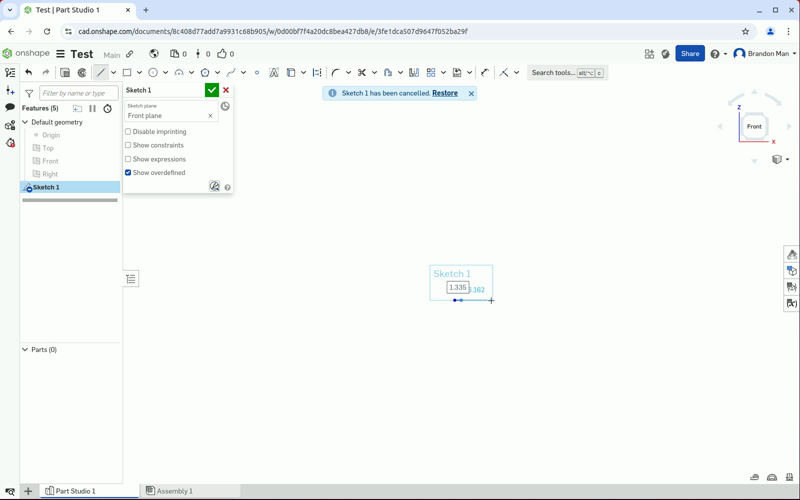
mouse_move(461, 282)
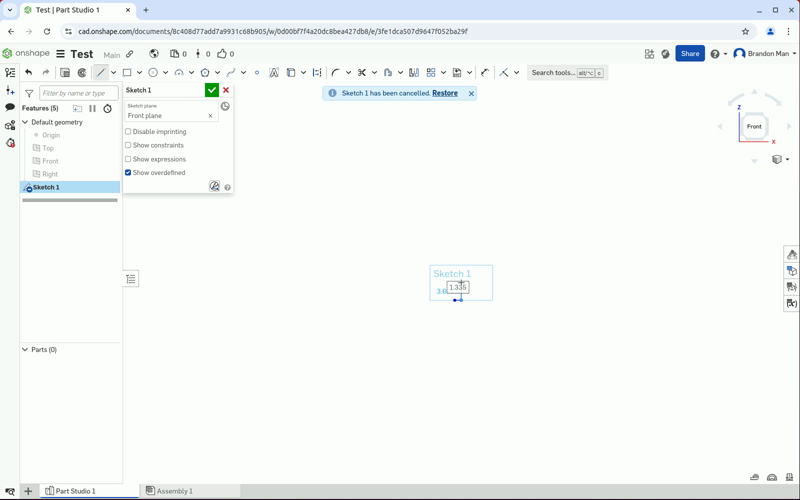
click(461, 282)
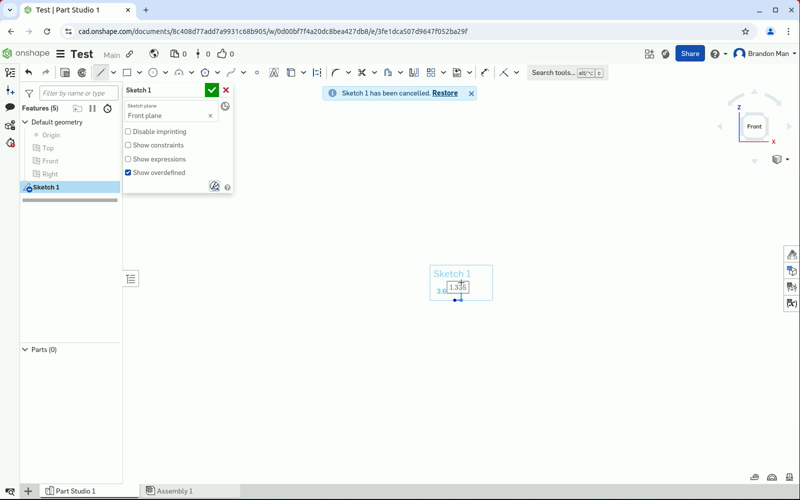
key_up(shift)
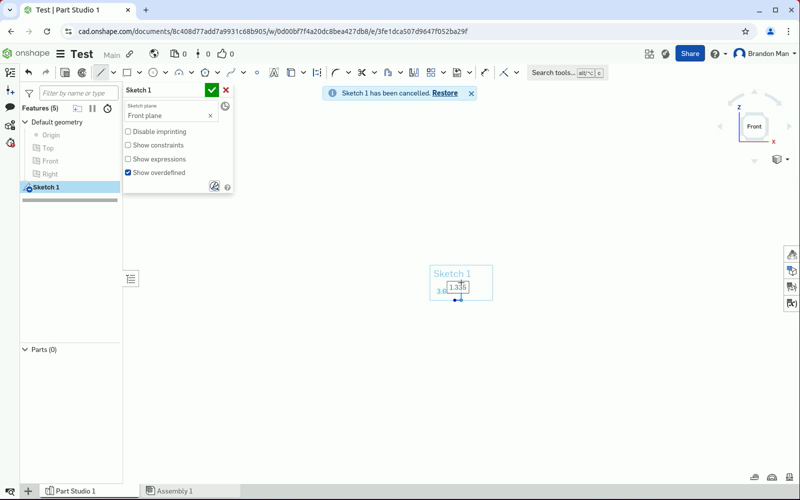
key_down(shift)
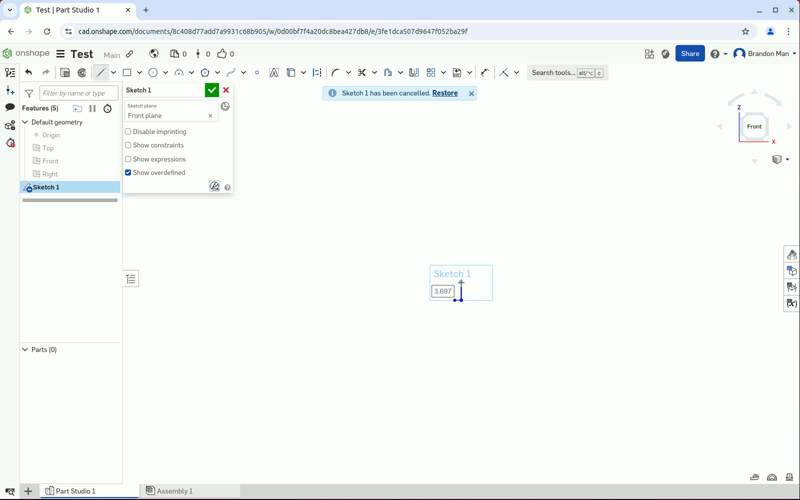
mouse_move(491, 282)
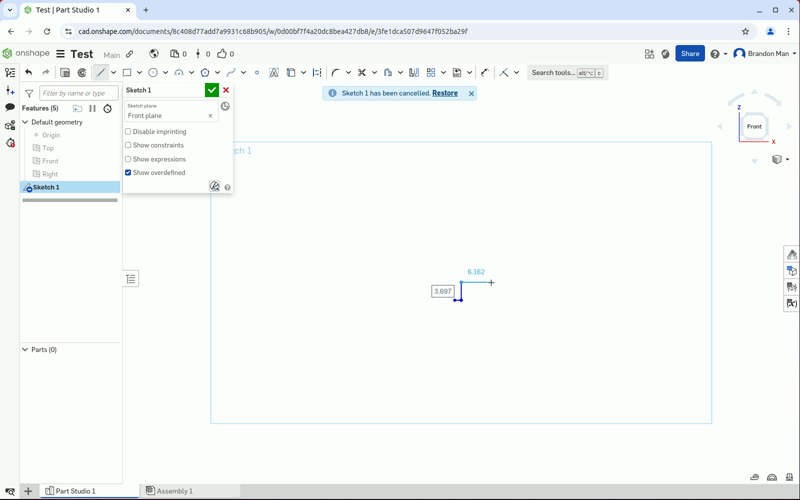
mouse_move(470, 282)
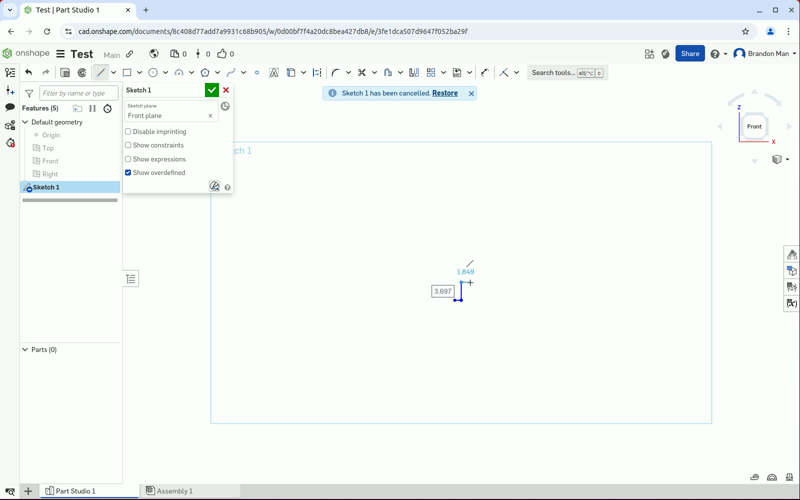
click(470, 282)
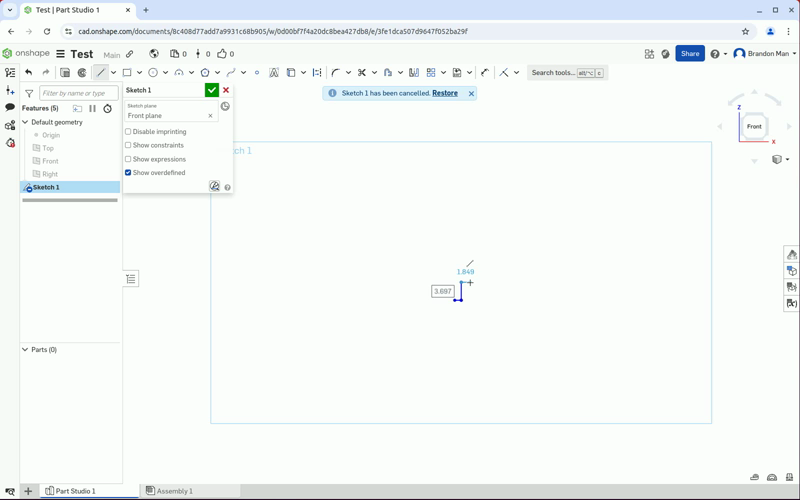
key_up(shift)
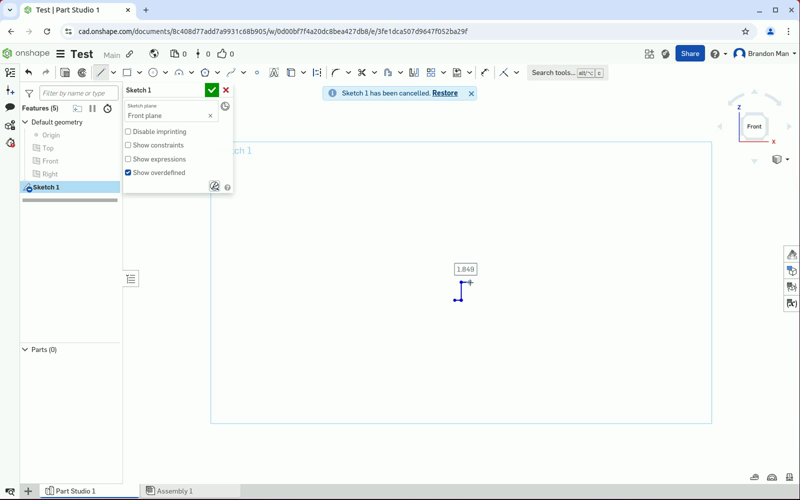
key_down(shift)
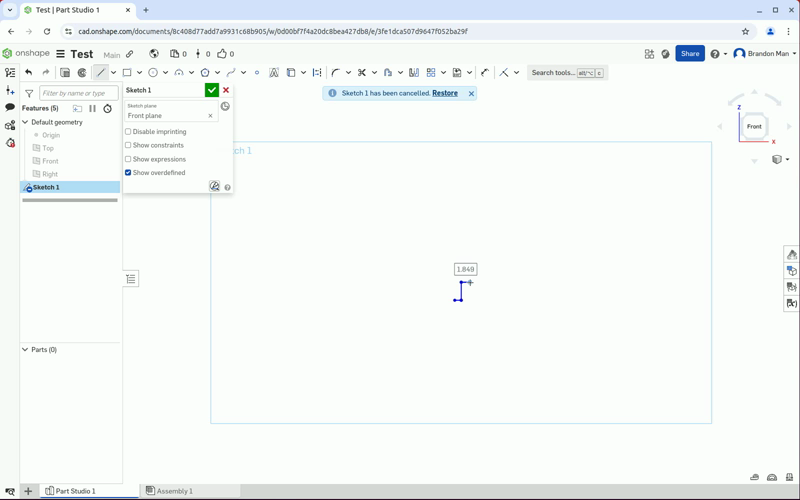
mouse_move(500, 282)
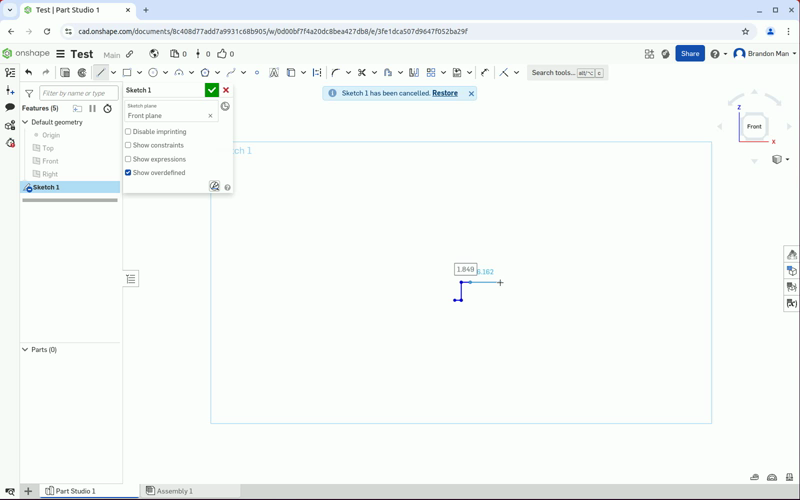
mouse_move(470, 276)
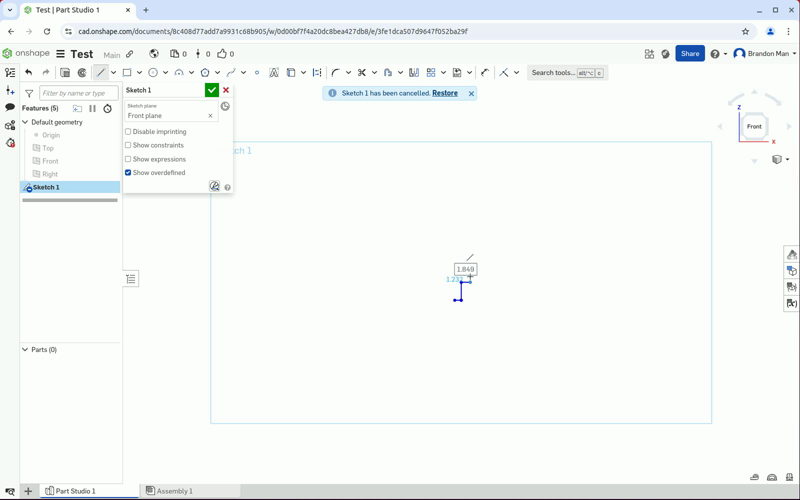
scroll(6)
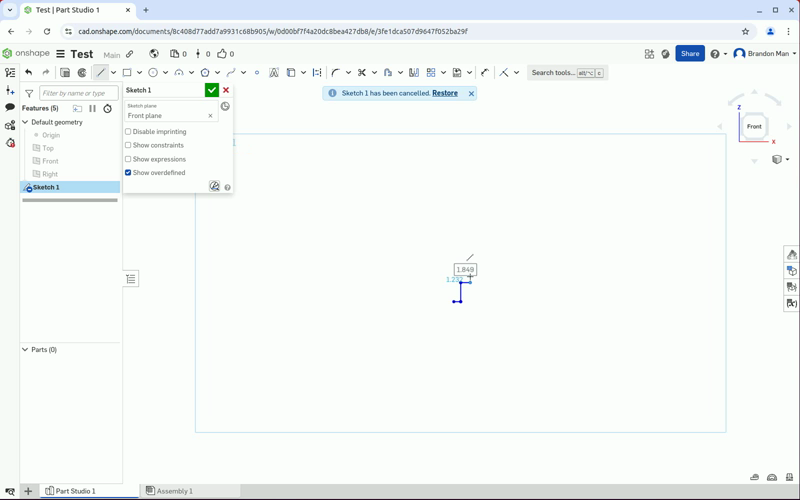
scroll(6)
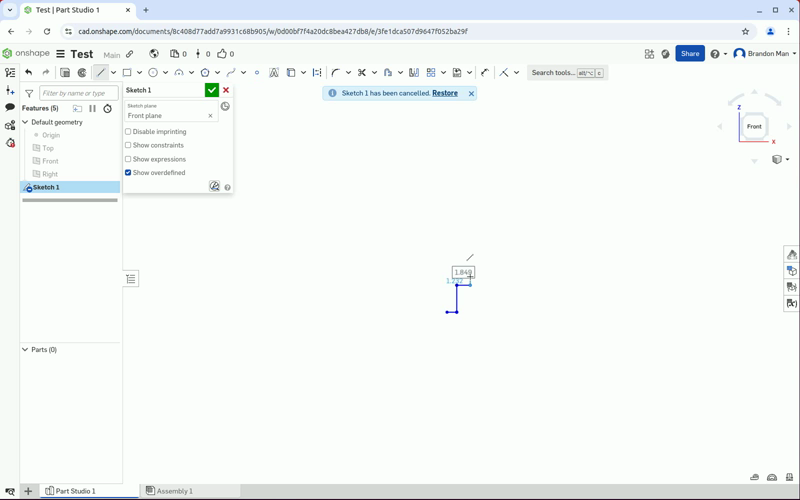
scroll(6)
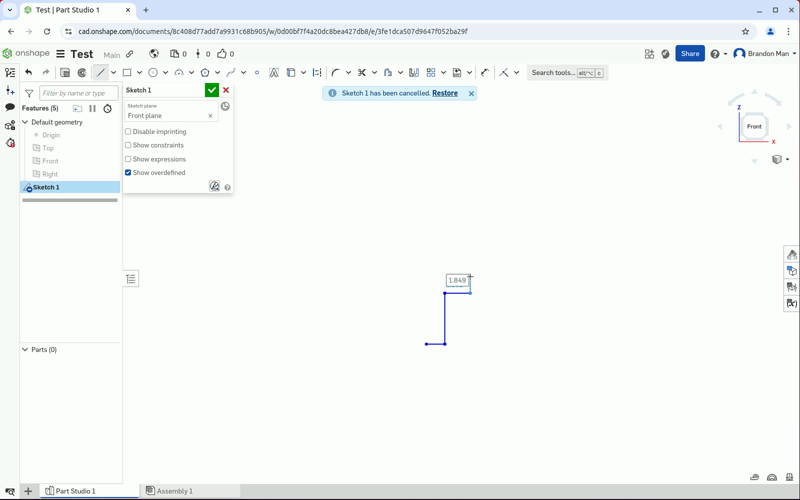
scroll(6)
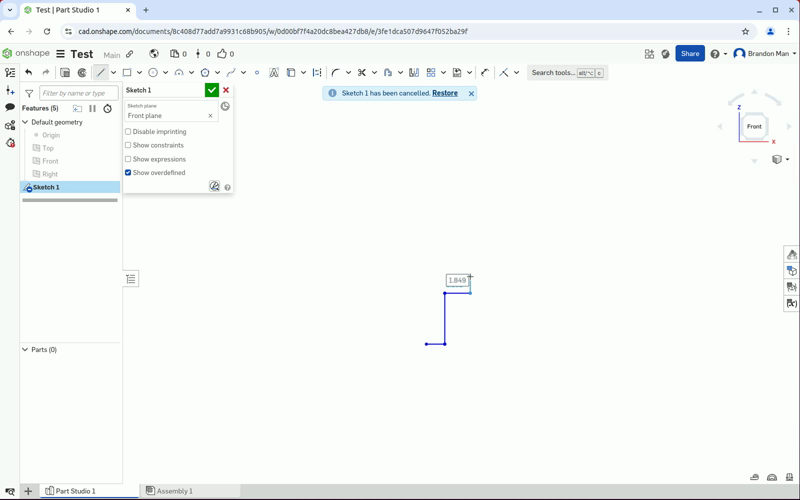
scroll(6)
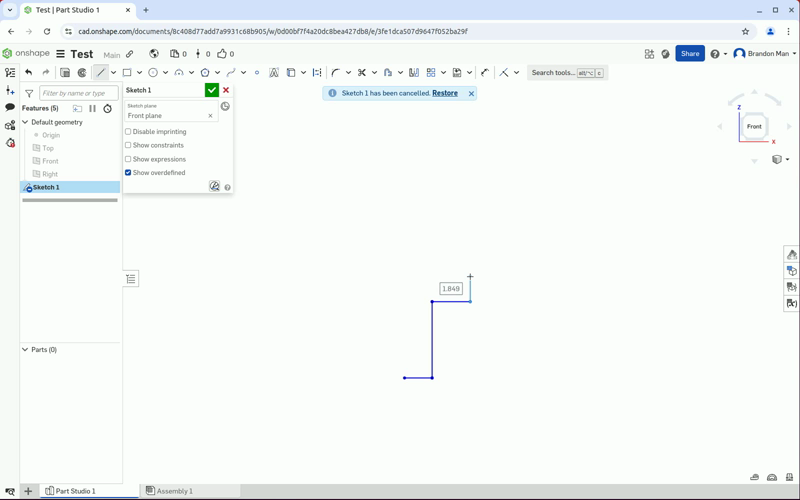
scroll(6)
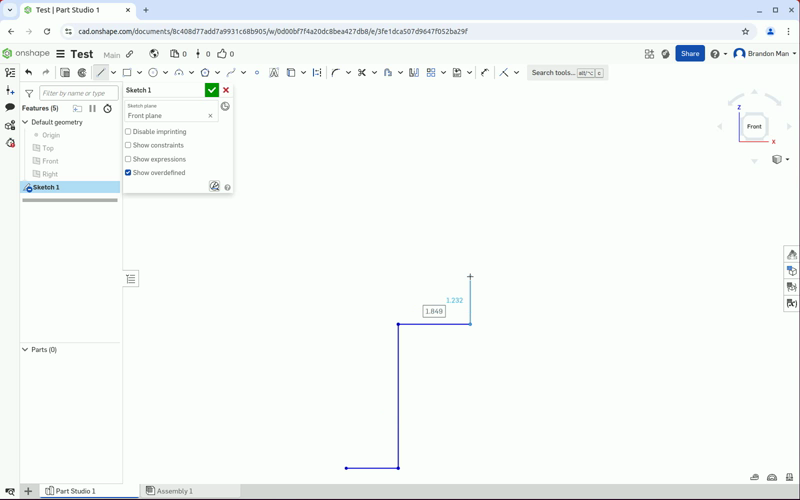
scroll(6)
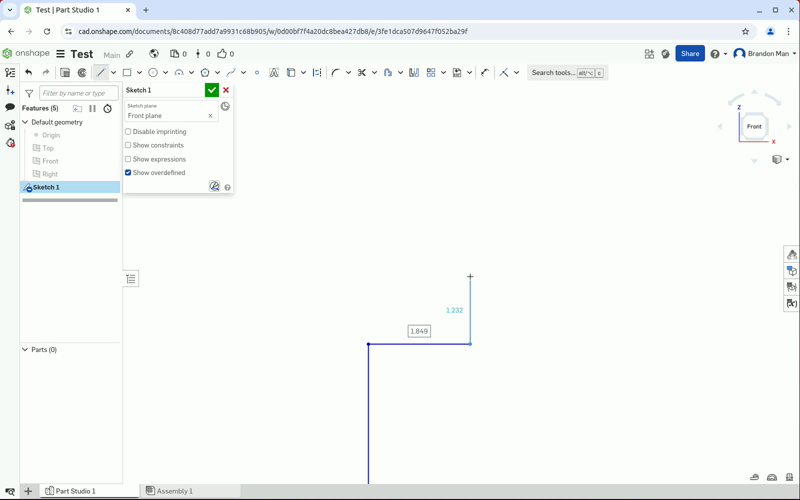
click(470, 276)
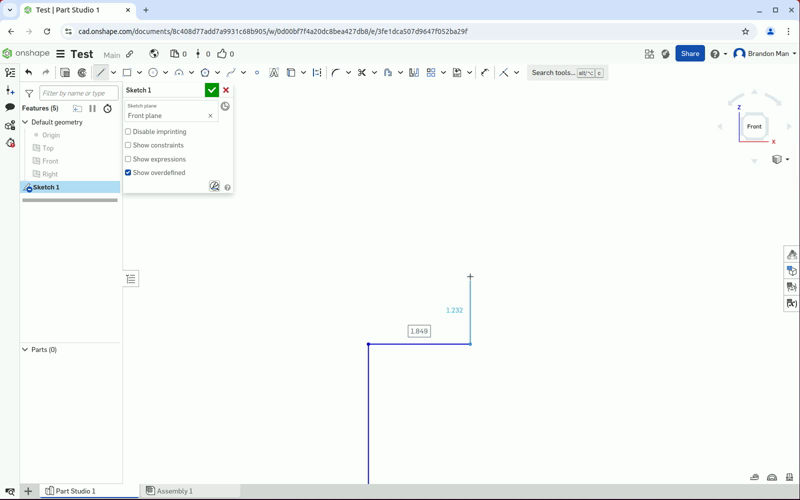
scroll(-6)
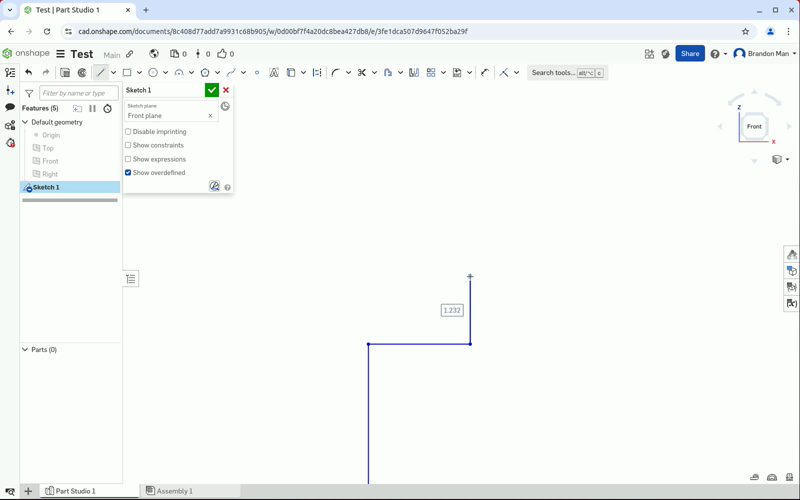
scroll(-6)
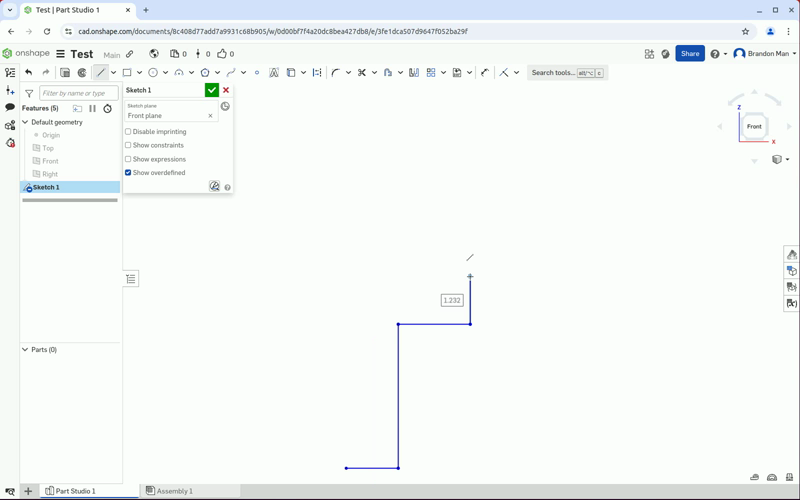
scroll(-6)
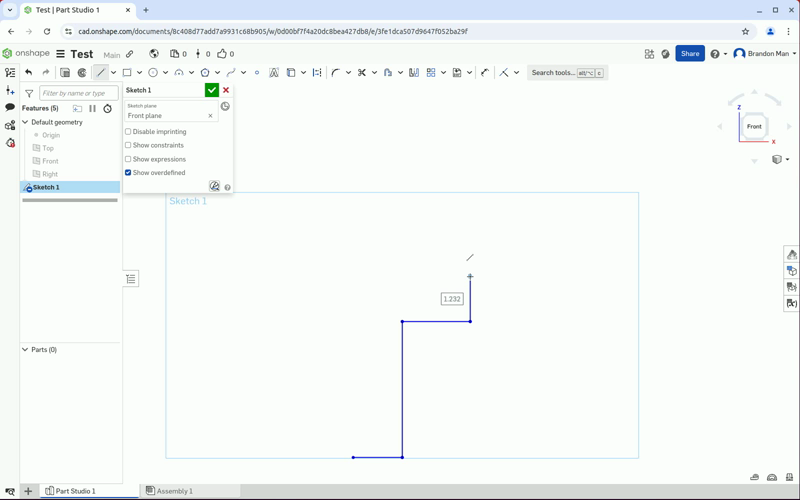
scroll(-6)
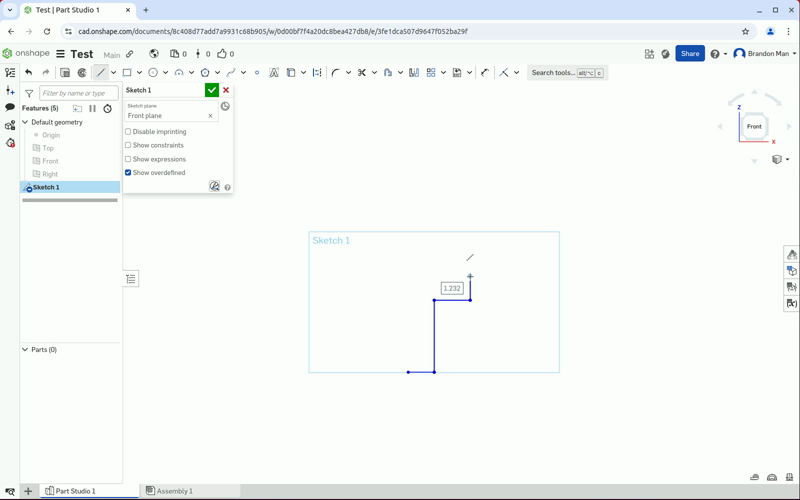
scroll(-6)
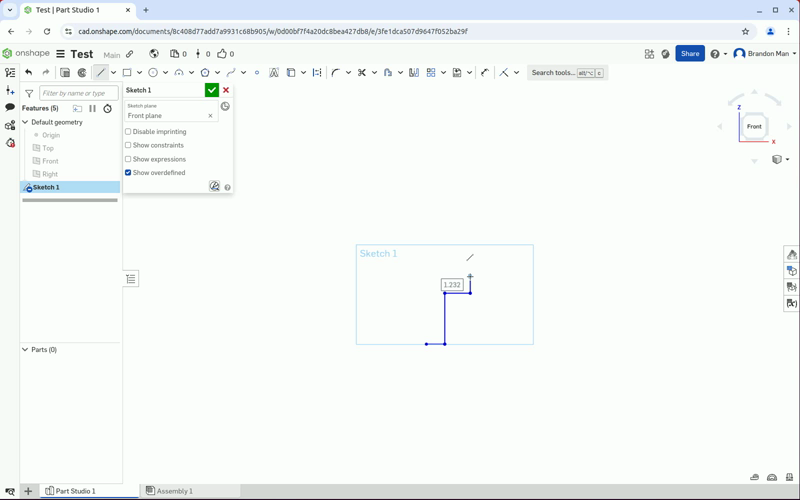
scroll(-6)
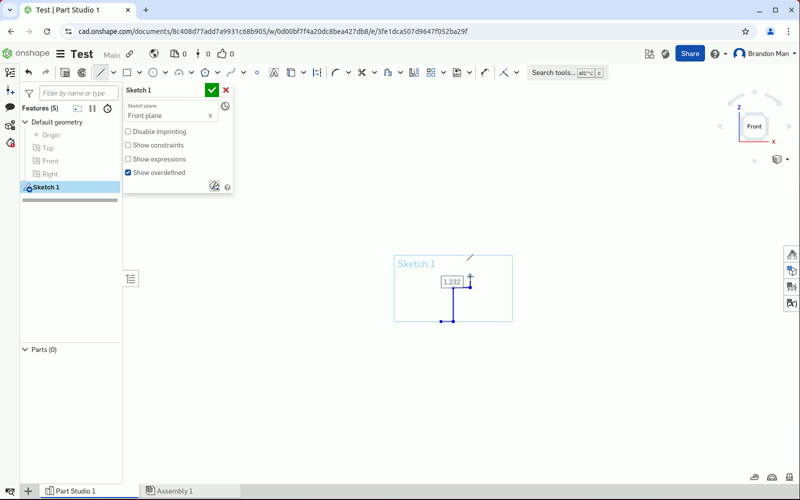
scroll(-6)
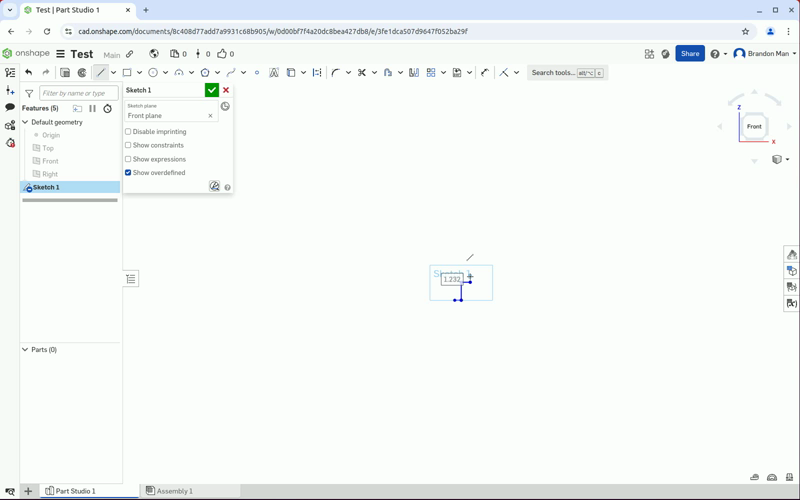
key_up(shift)
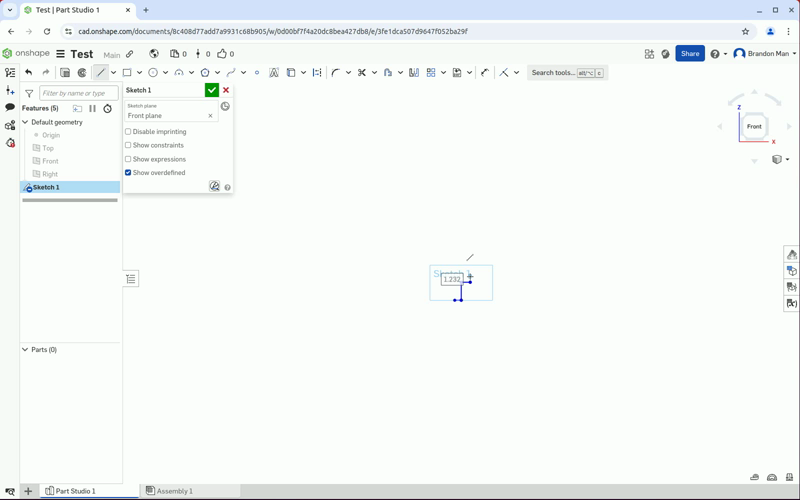
key_down(shift)
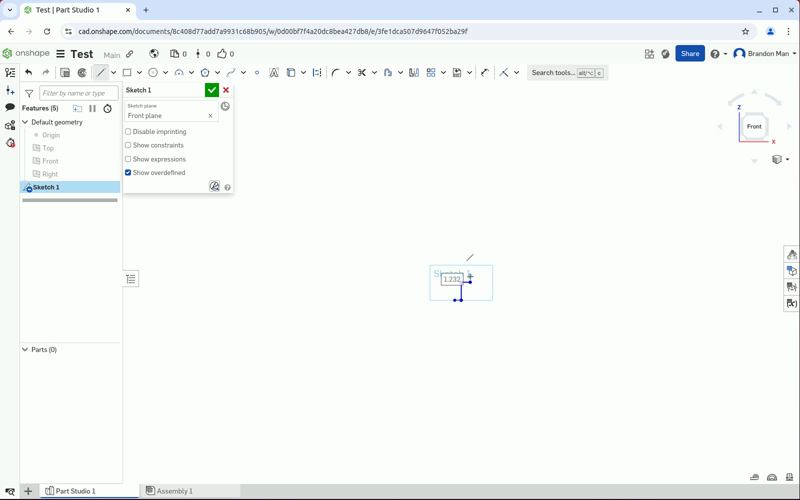
mouse_move(500, 276)
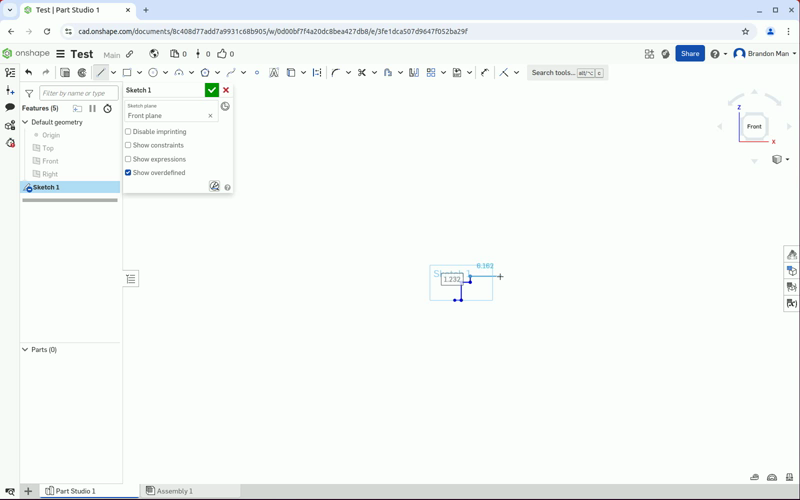
mouse_move(454, 276)
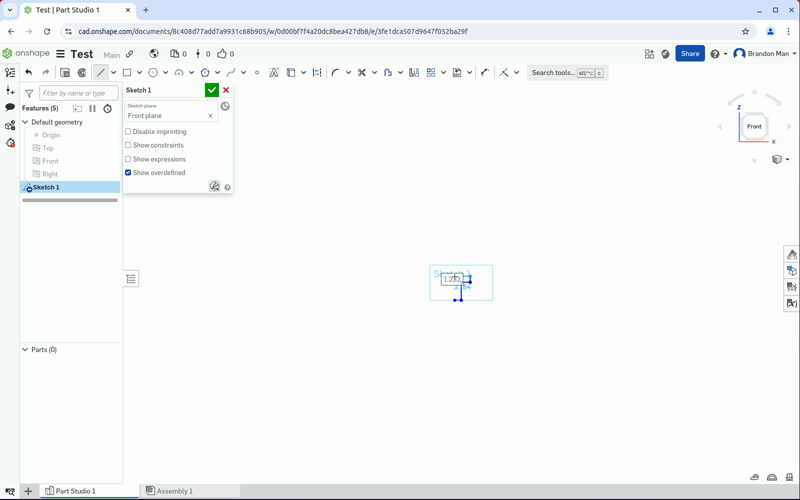
click(454, 276)
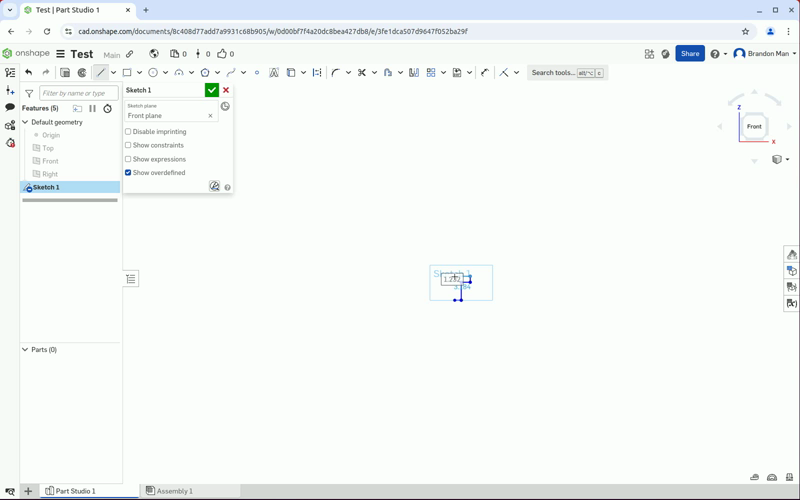
key_up(shift)
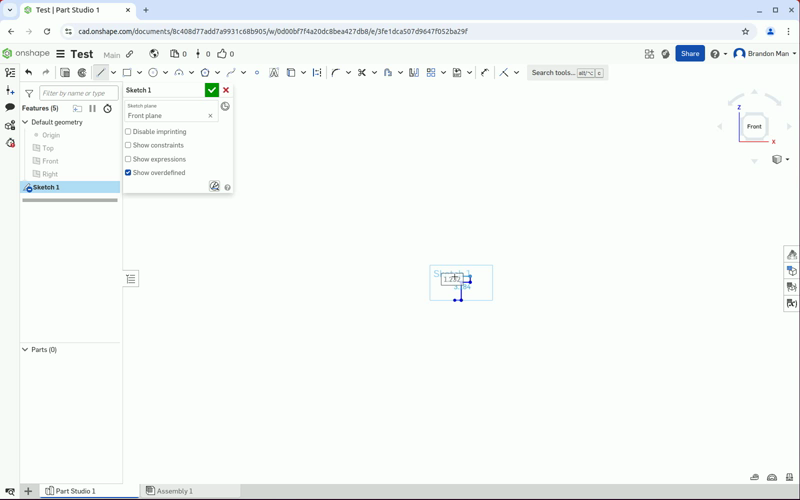
mouse_move(484, 276)
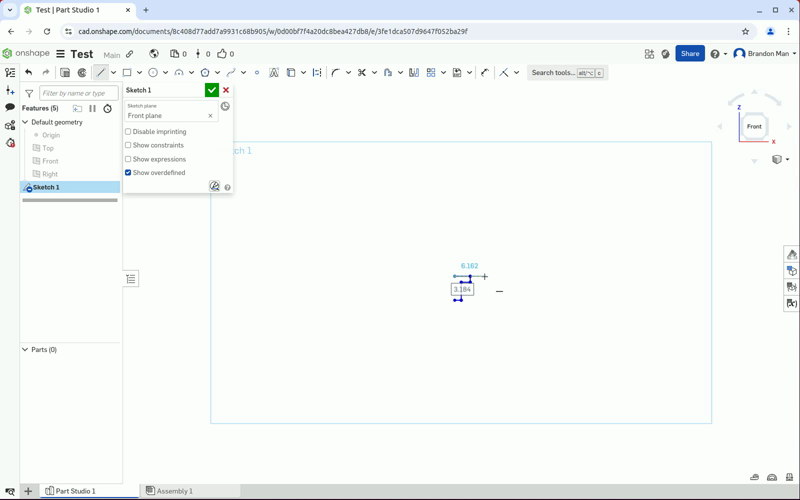
key_down(shift)
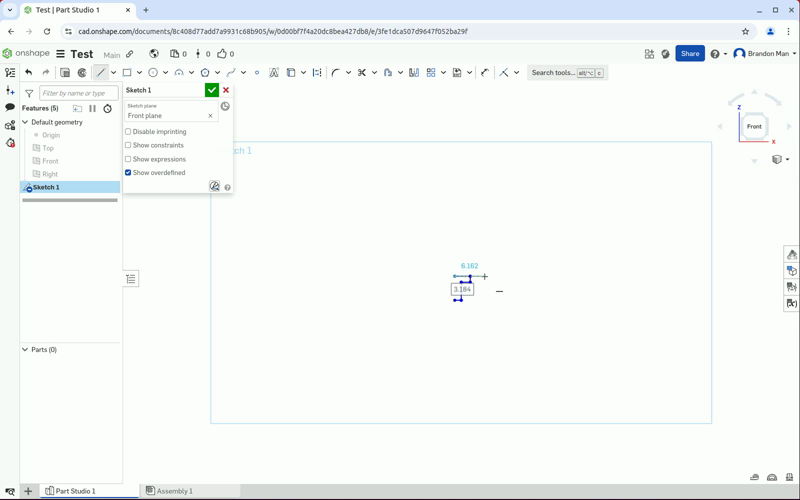
mouse_move(454, 300)
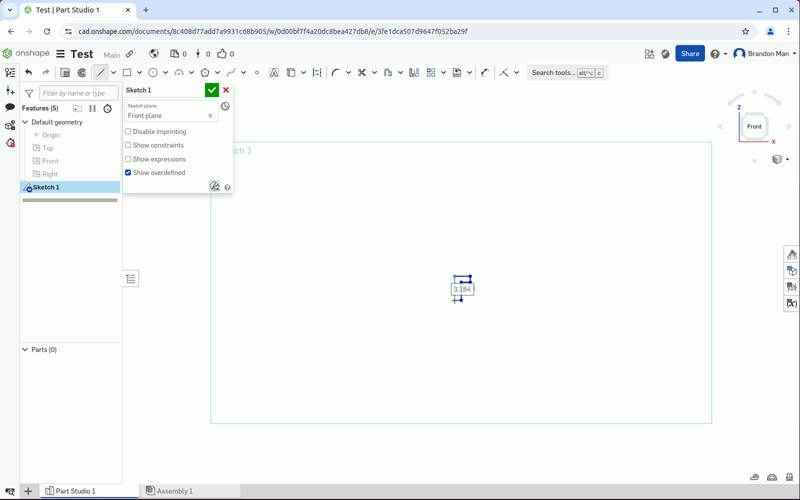
key_up(shift)
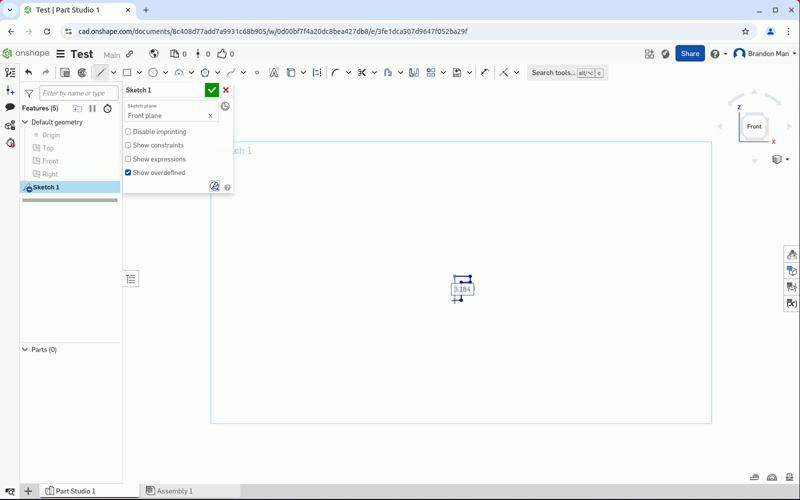
click(454, 300)
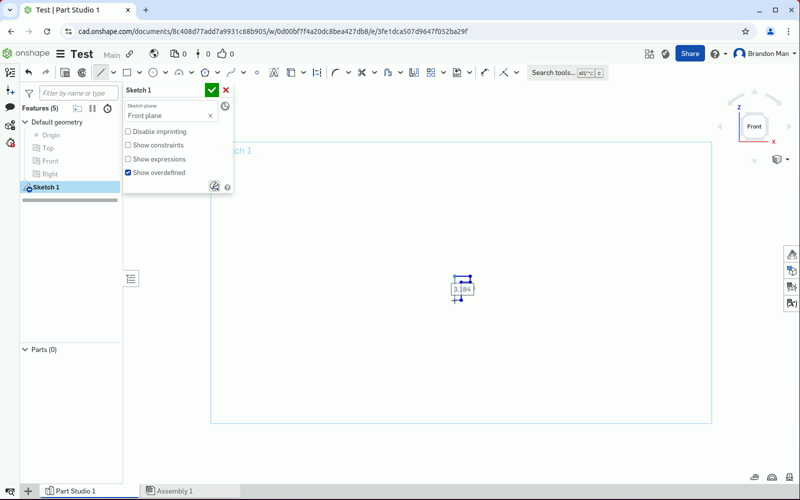
key(esc)
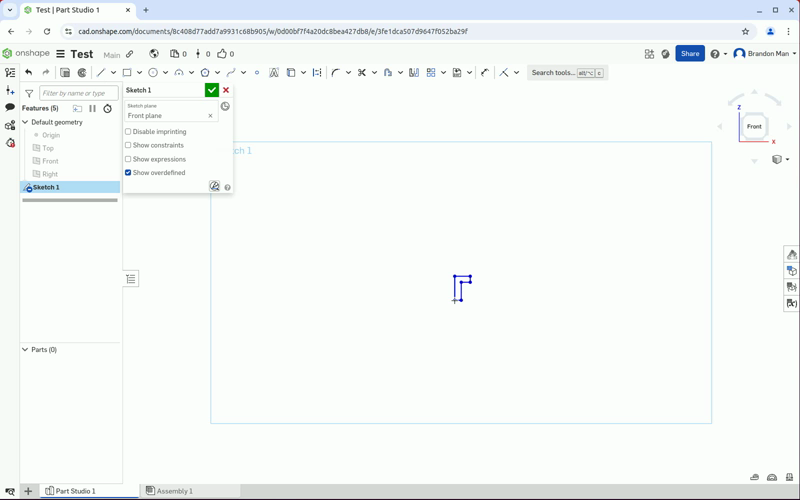
mouse_move(468, 278)
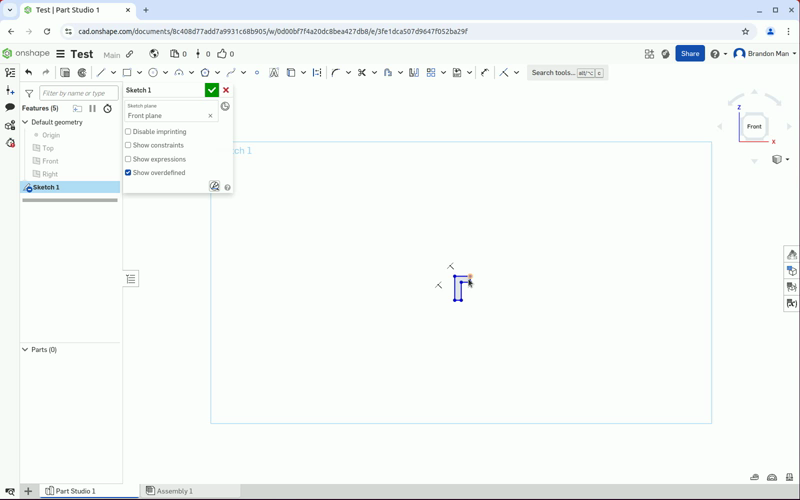
scroll(6)
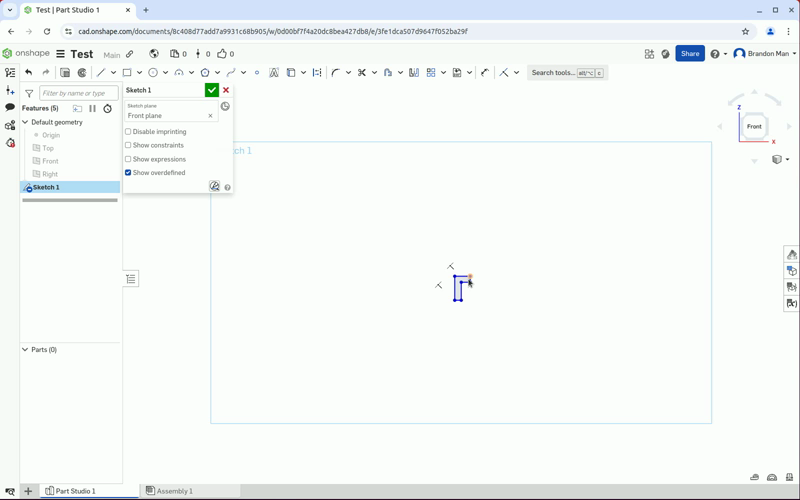
scroll(6)
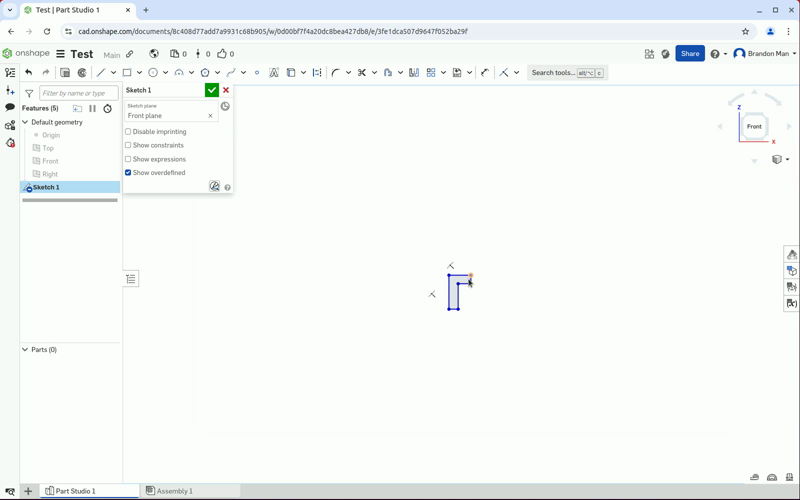
scroll(6)
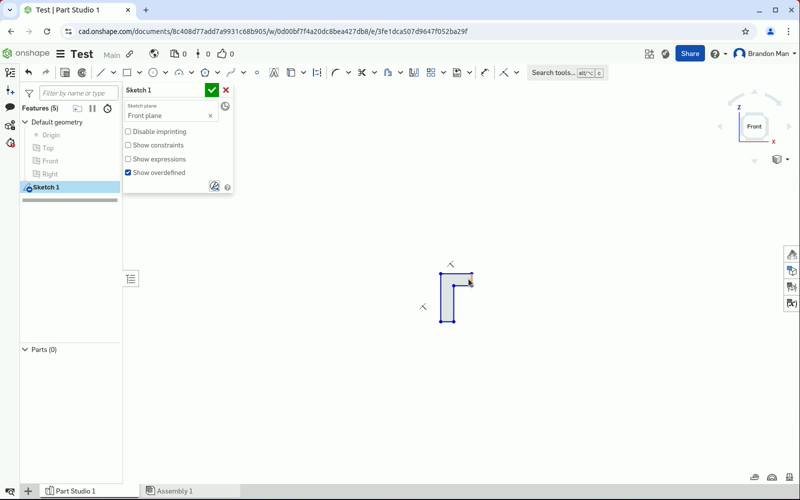
scroll(6)
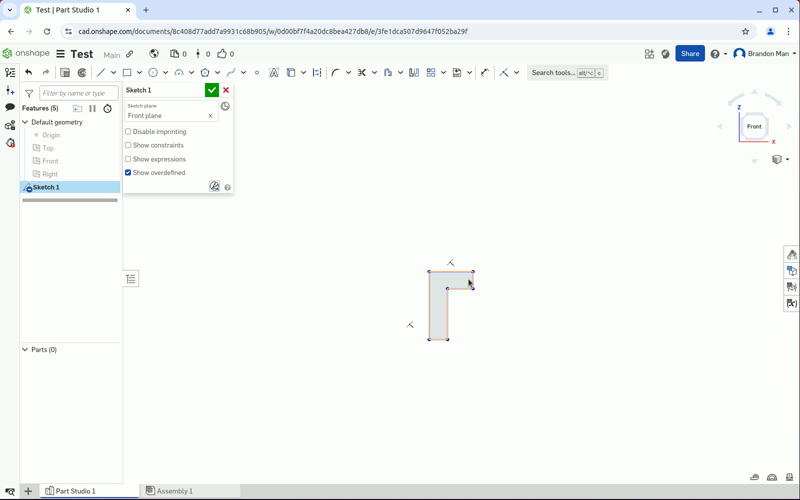
scroll(6)
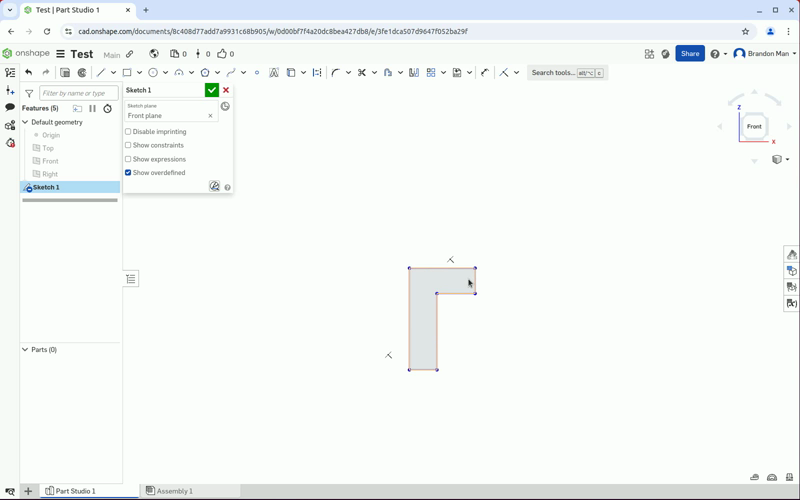
scroll(6)
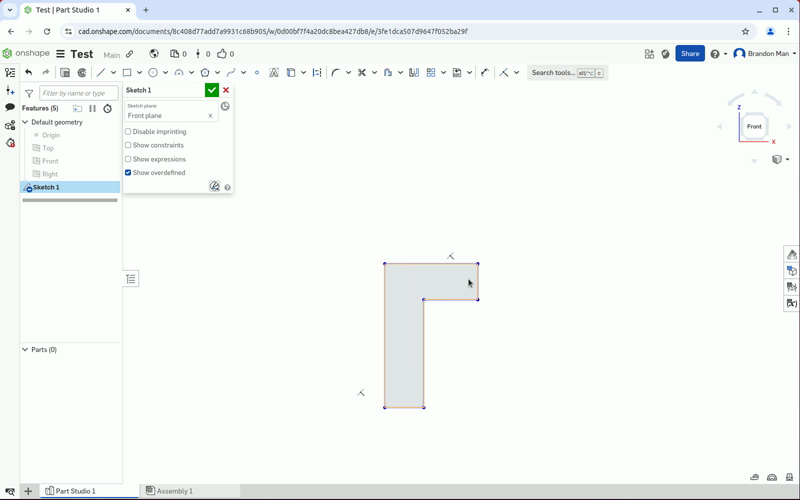
scroll(6)
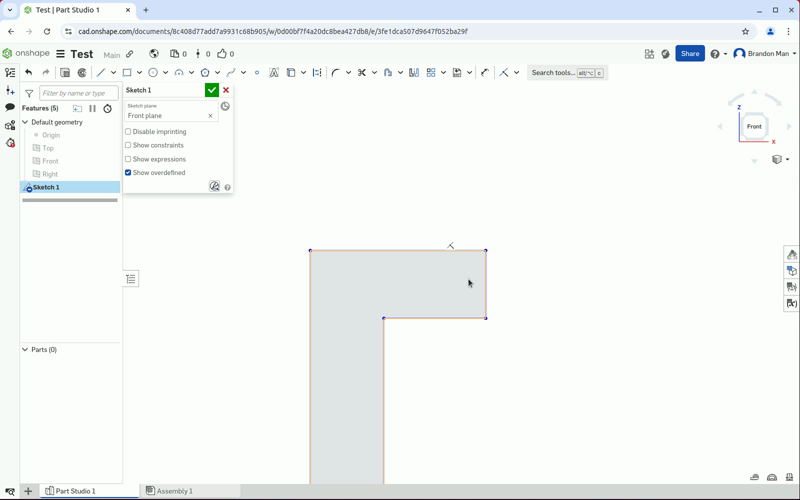
click(468, 278)
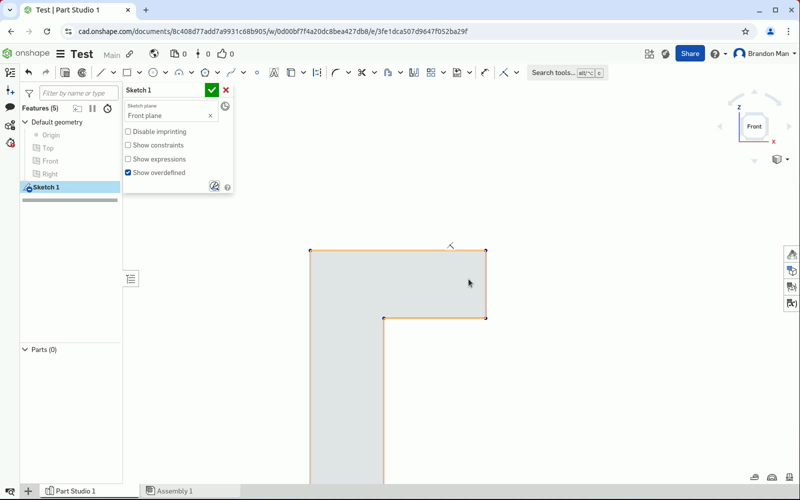
scroll(-6)
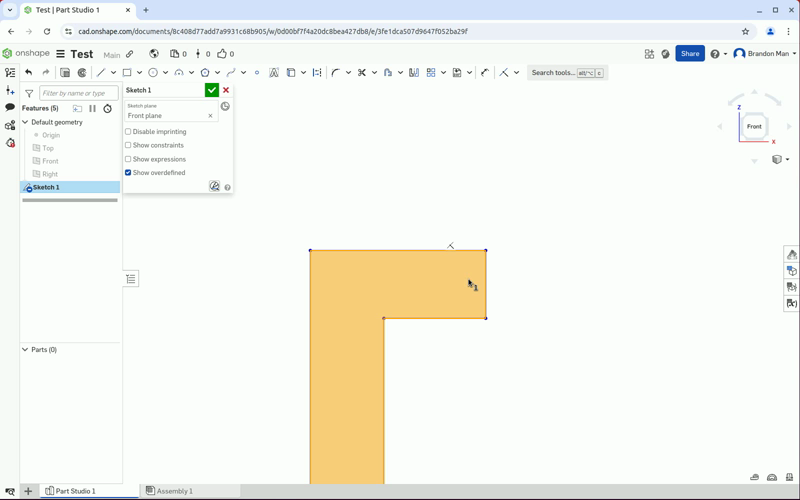
scroll(-6)
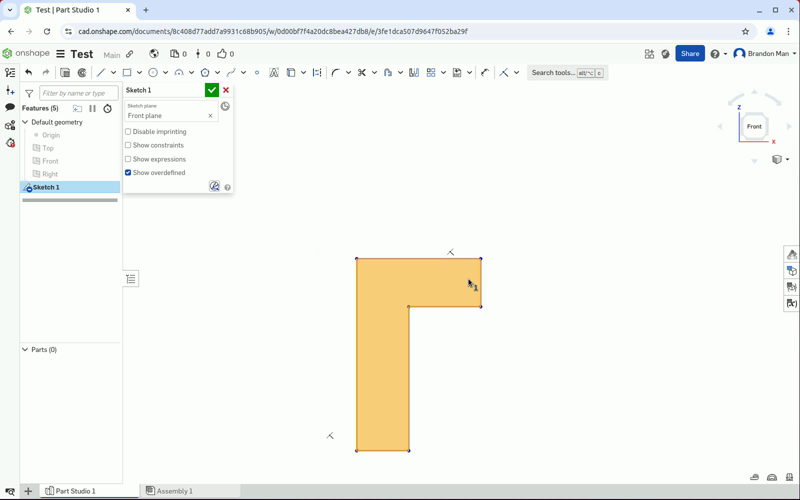
scroll(-6)
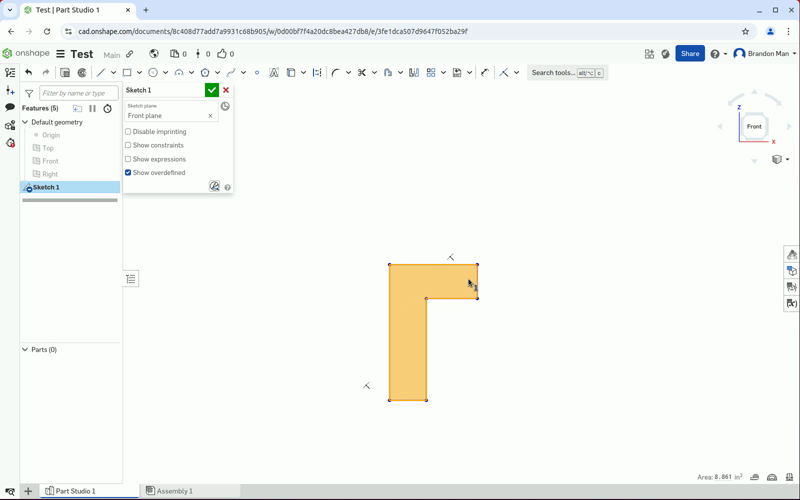
scroll(-6)
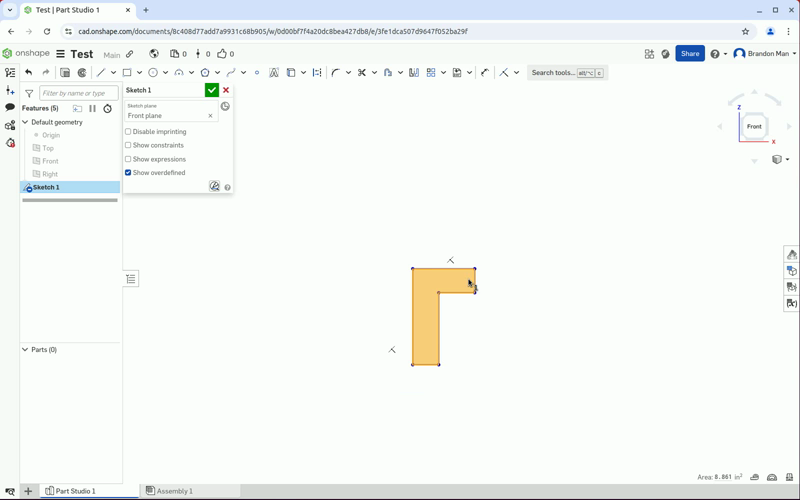
scroll(-6)
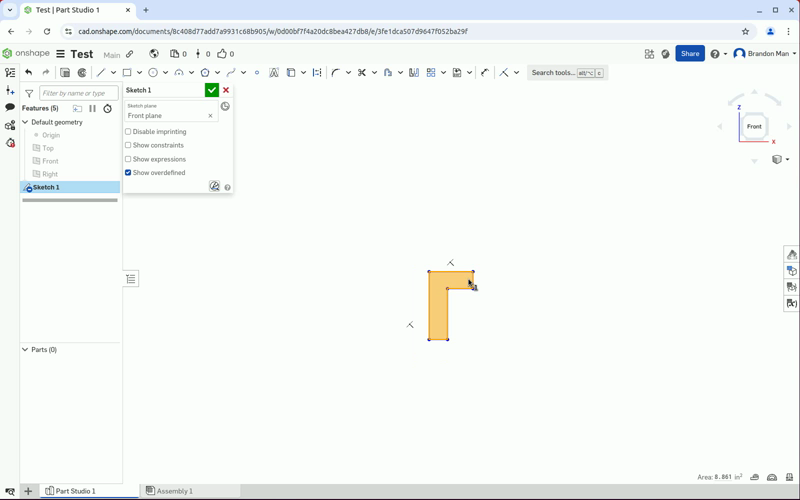
scroll(-6)
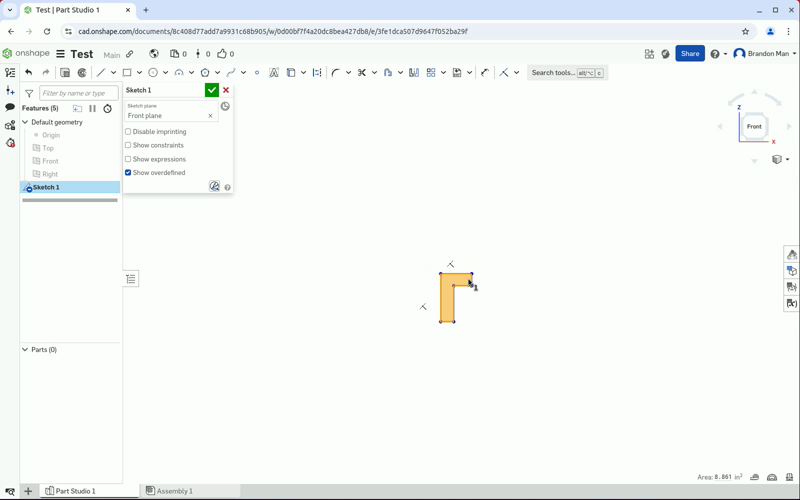
scroll(-6)
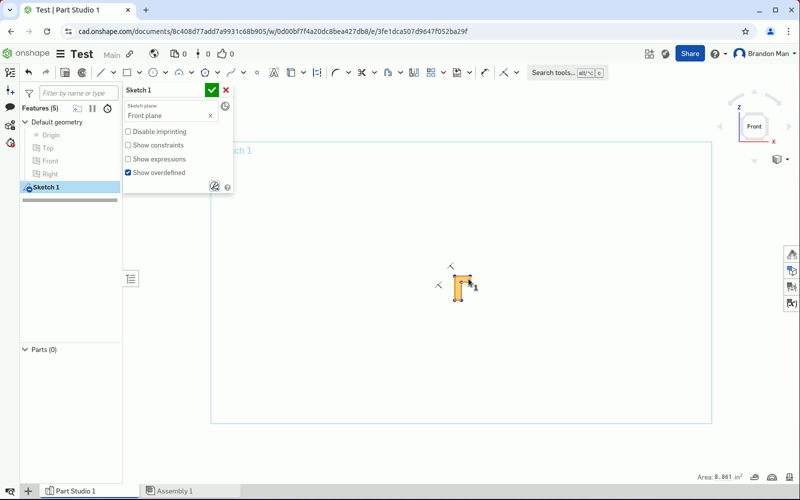
mouse_move(73, 352)
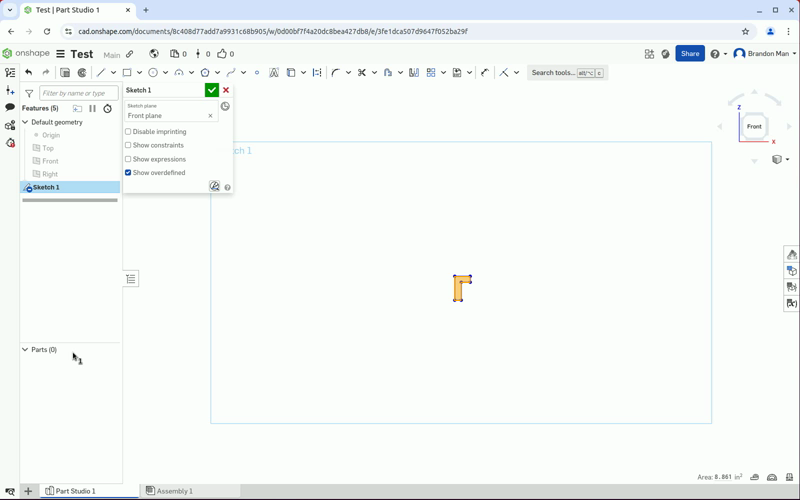
key(shift+y)
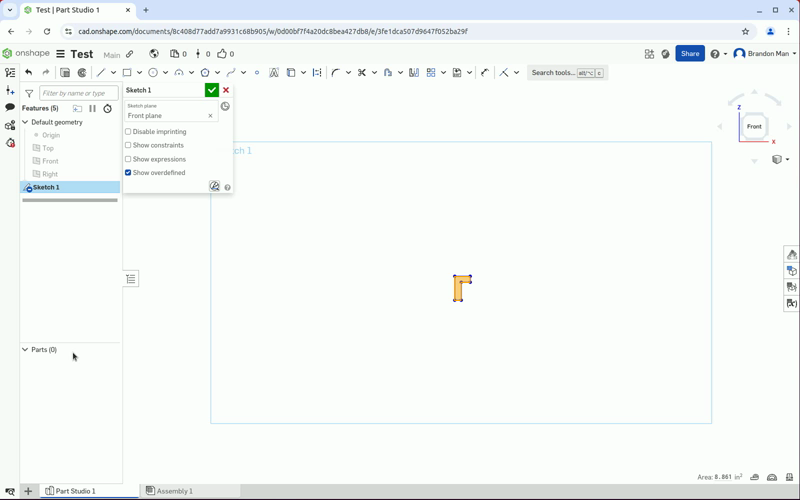
key(shift+e)
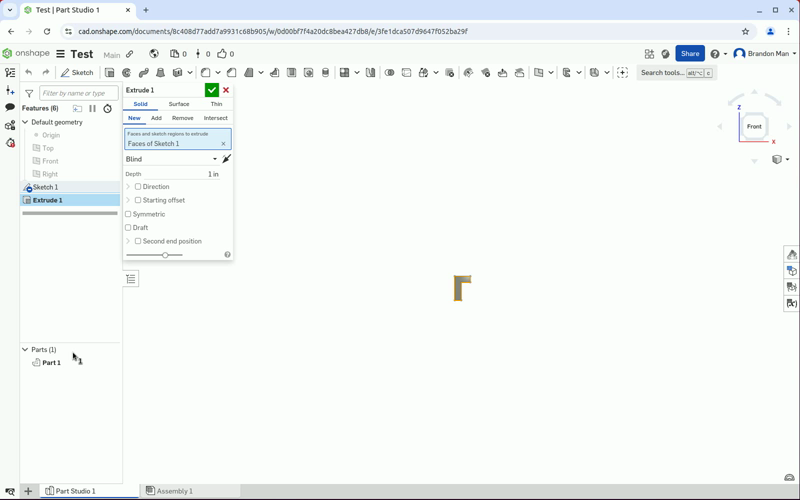
mouse_move(143, 106)
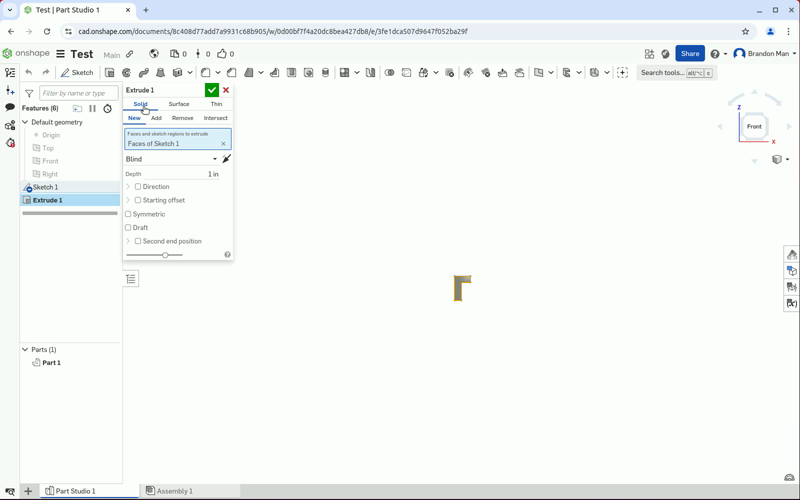
click(143, 106)
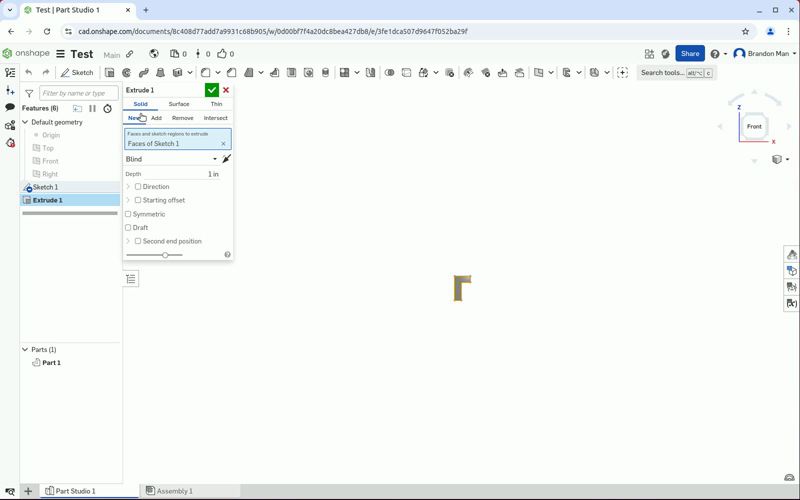
mouse_move(137, 120)
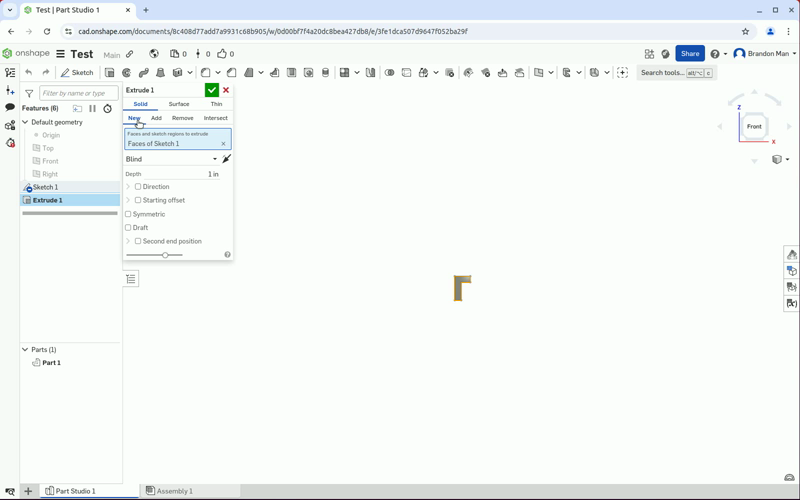
click(137, 120)
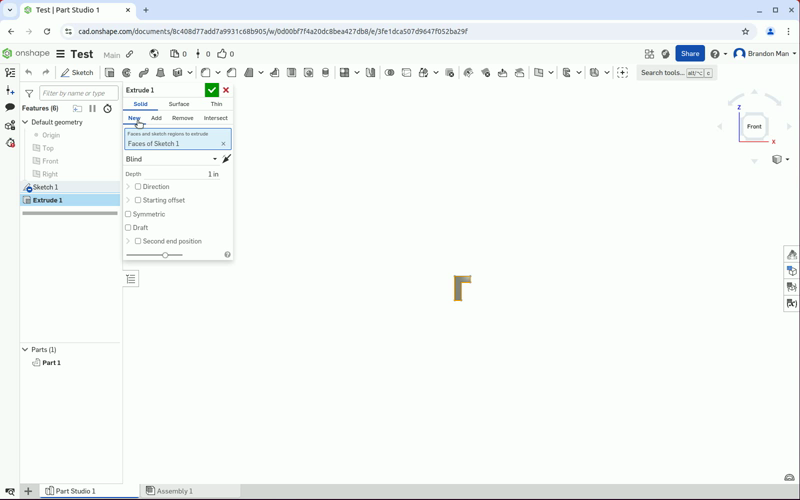
key(tab, 4)
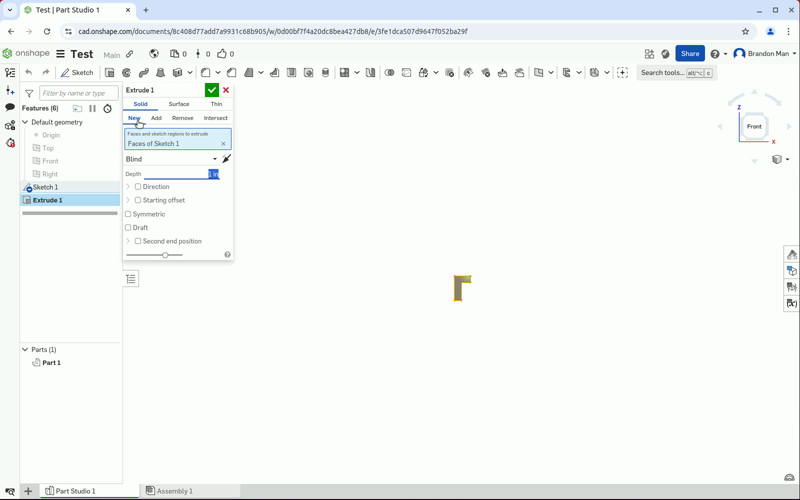
text(14.924)
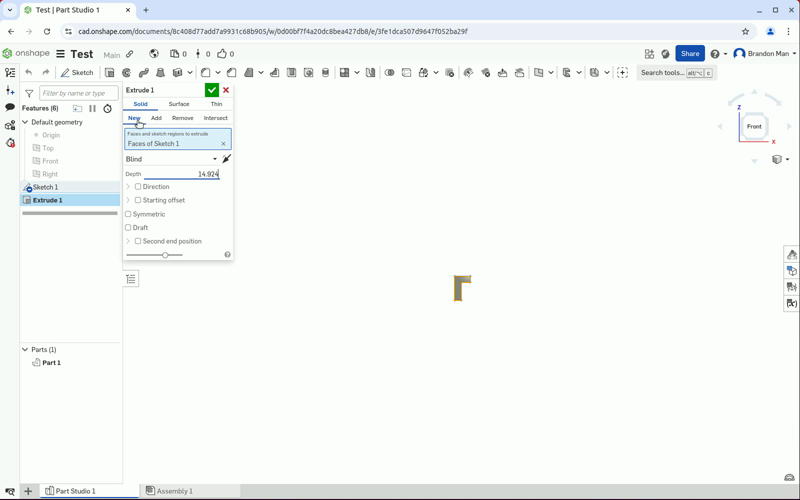
key(enter)
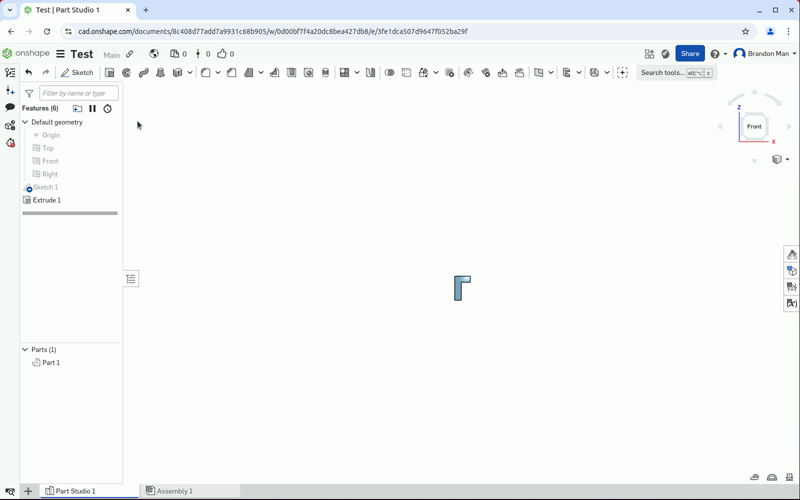
key(shift+h)
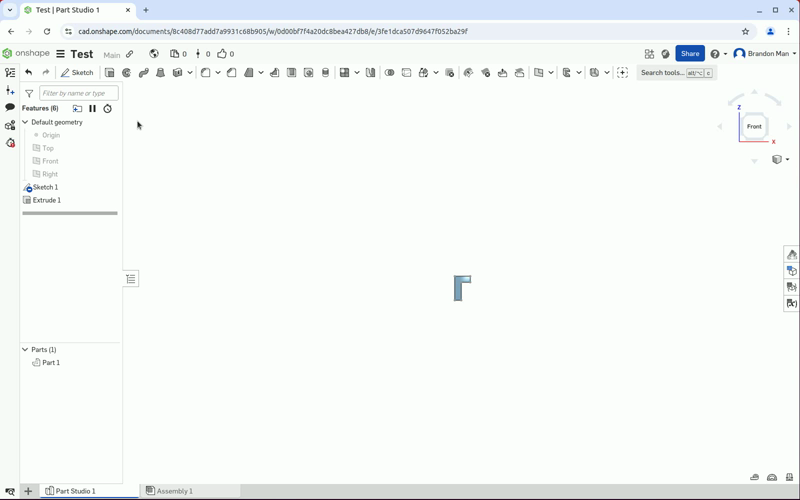
key(shift+h)
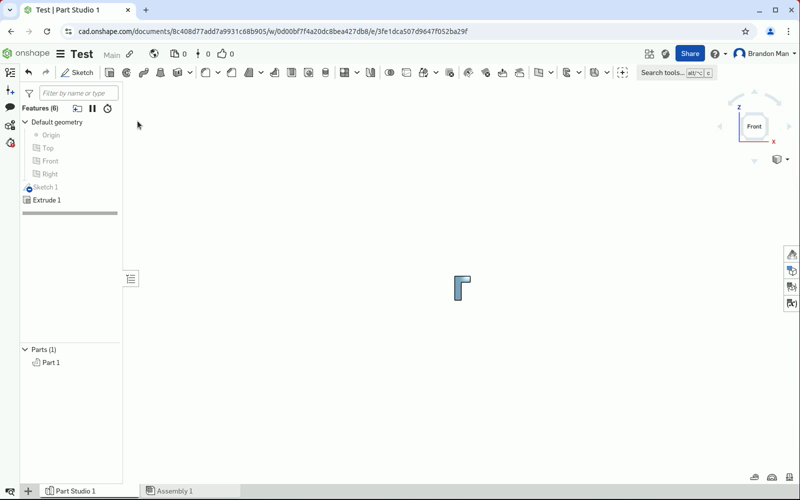
mouse_move(73, 189)
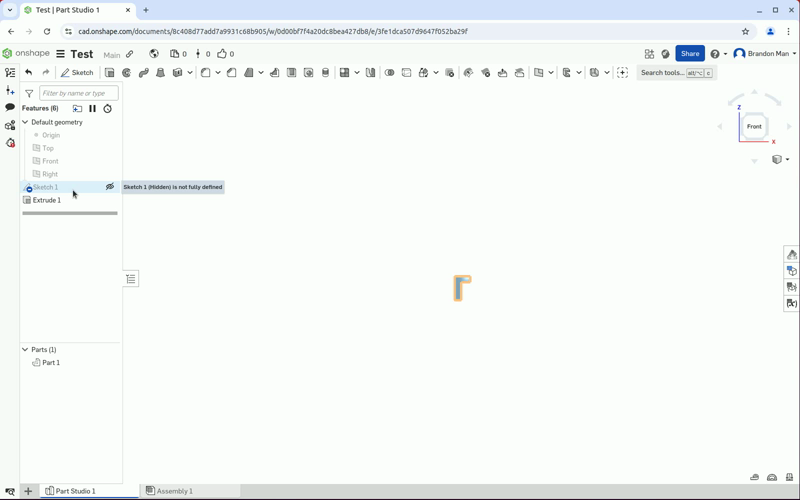
click(73, 189)
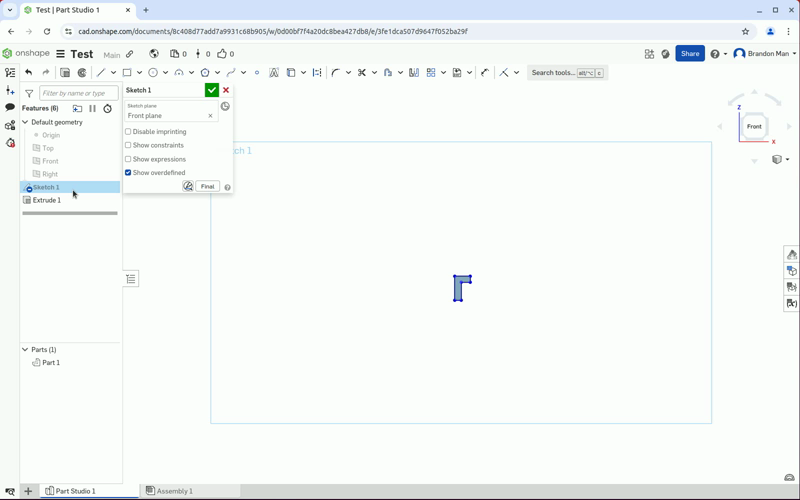
mouse_move(229, 92)
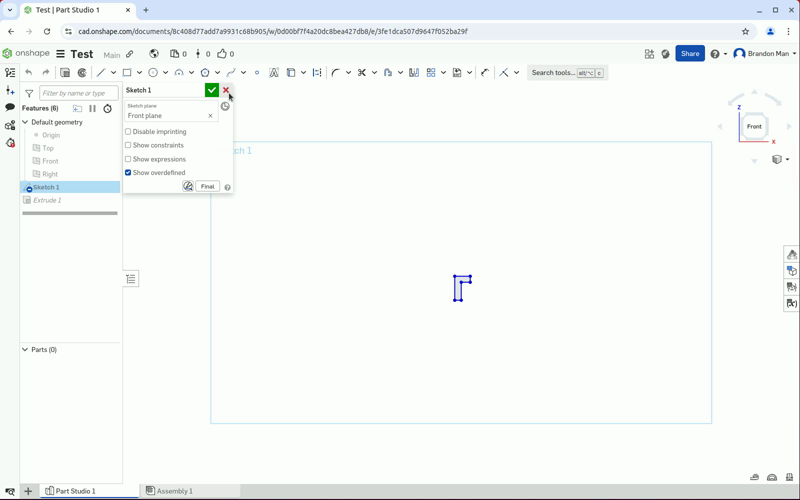
click(229, 92)
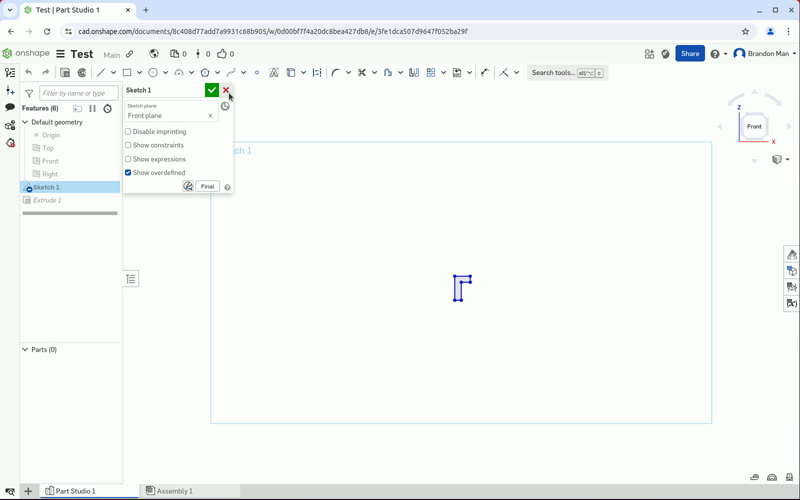
key(shift+s)
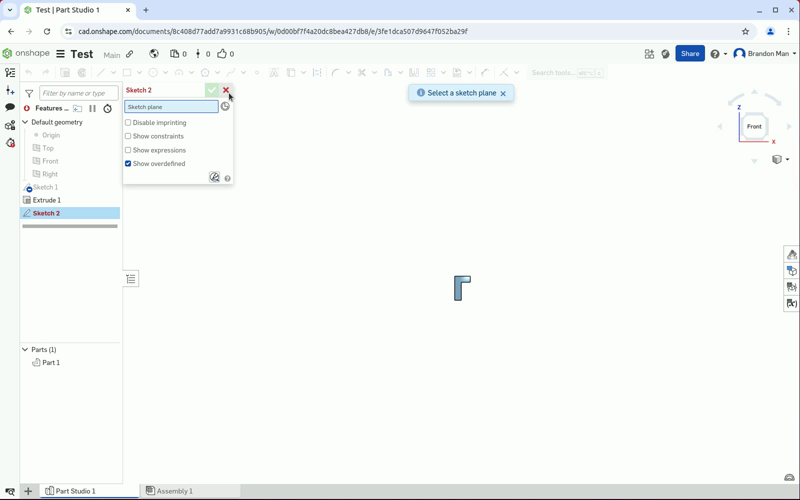
mouse_move(73, 163)
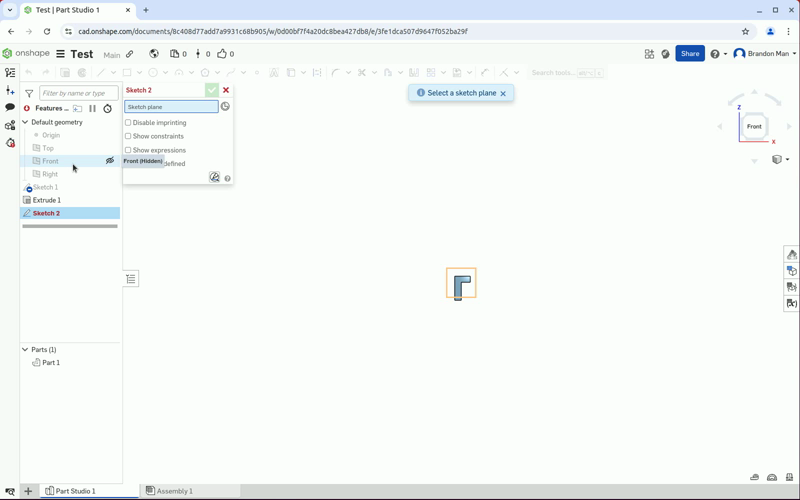
click(73, 163)
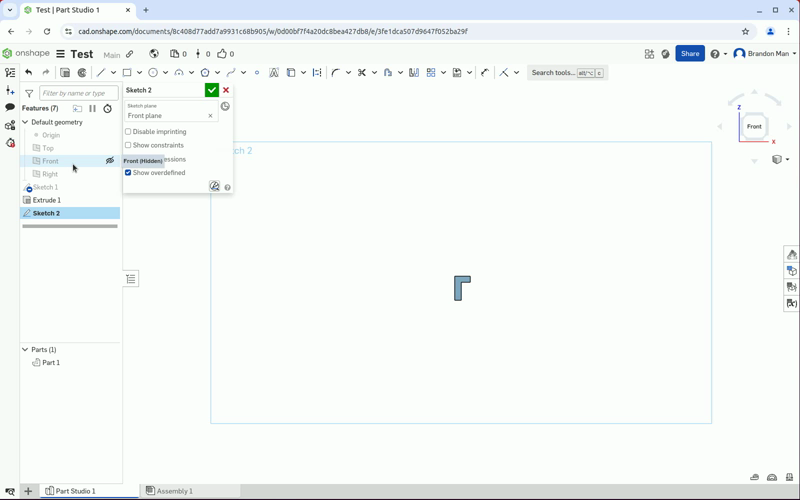
mouse_move(73, 352)
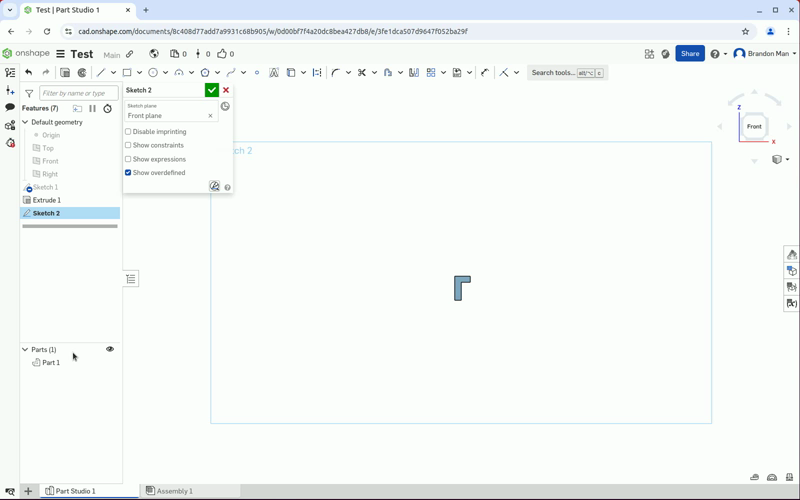
key(y)
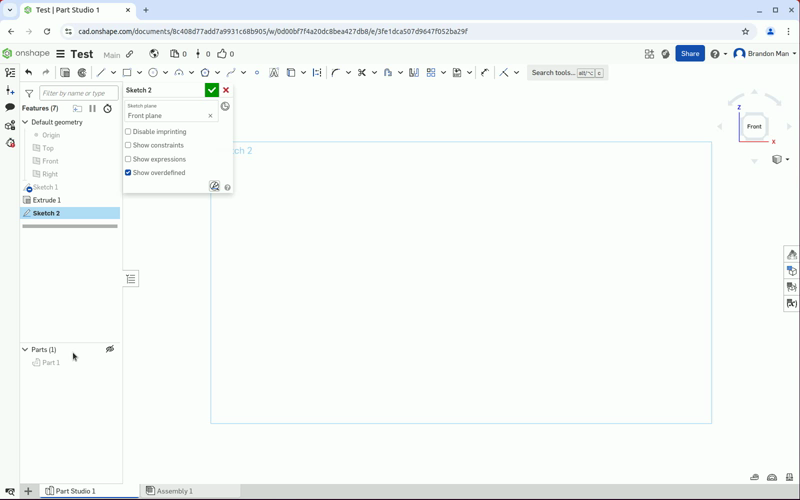
key(l)
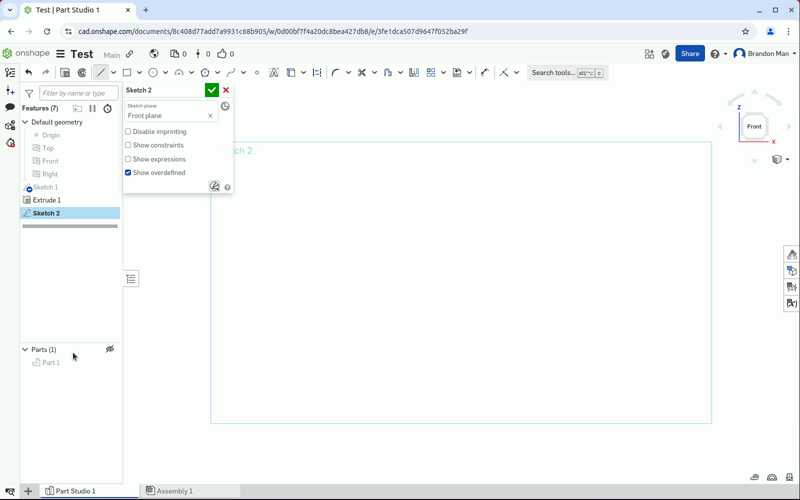
key_down(shift)
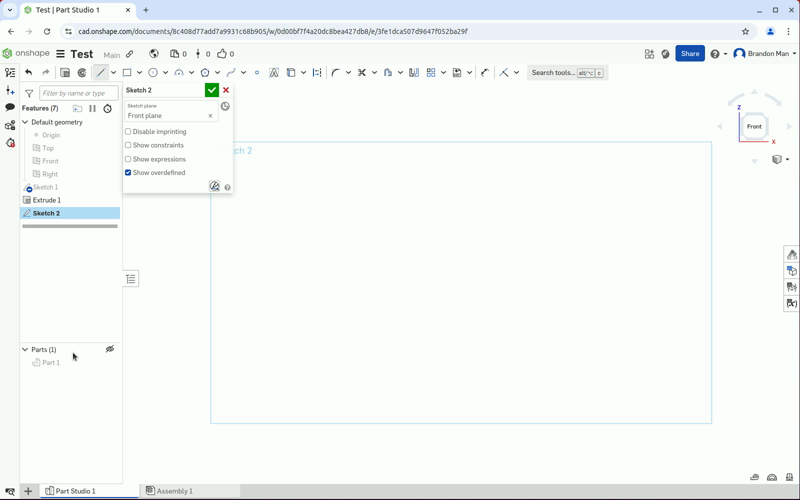
mouse_move(495, 282)
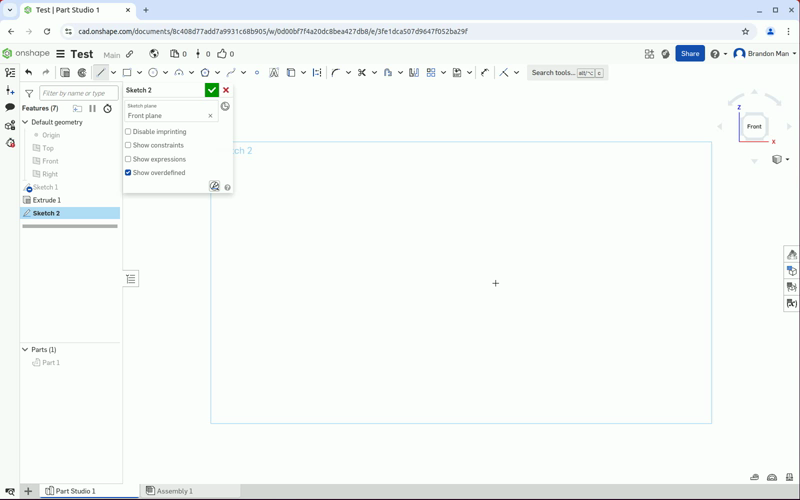
click(495, 282)
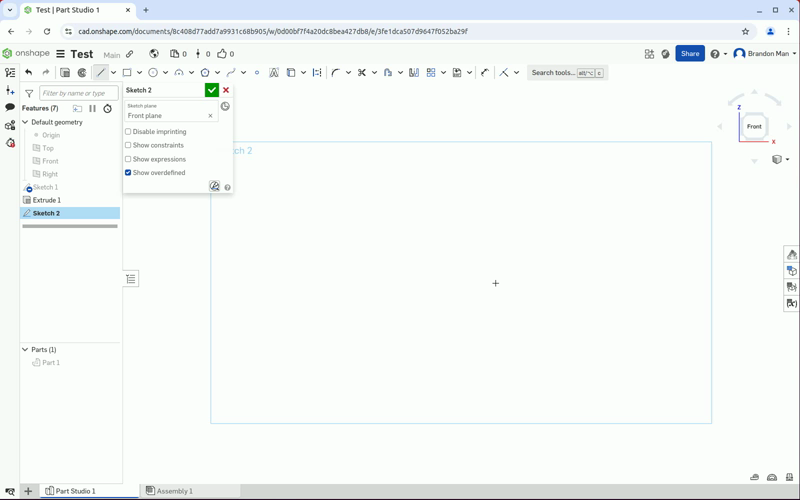
key_up(shift)
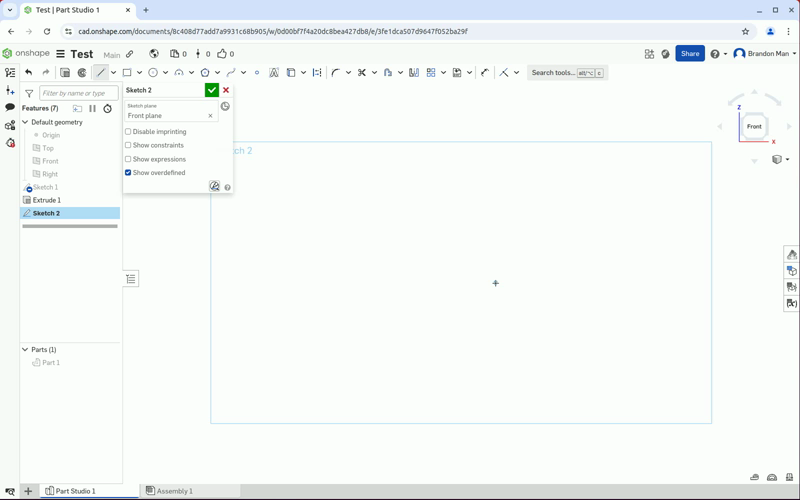
key_down(shift)
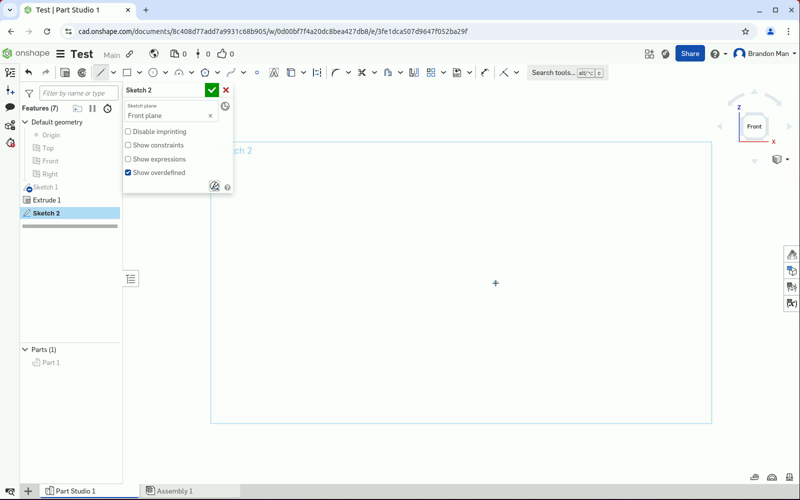
mouse_move(525, 282)
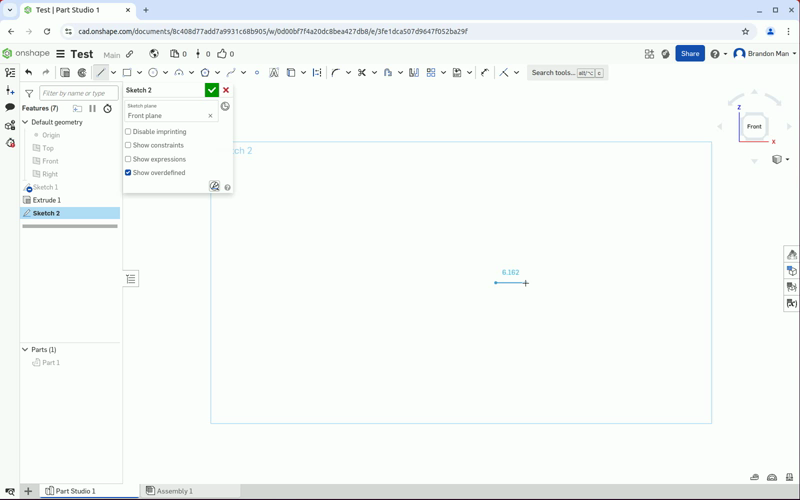
mouse_move(514, 282)
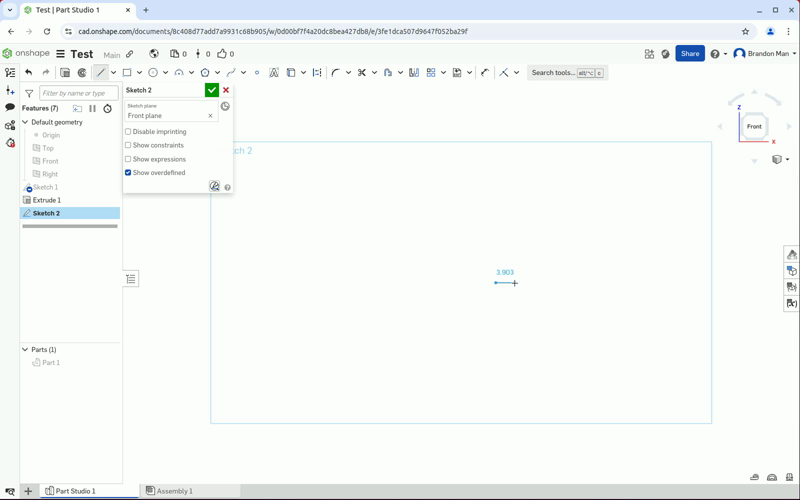
click(514, 282)
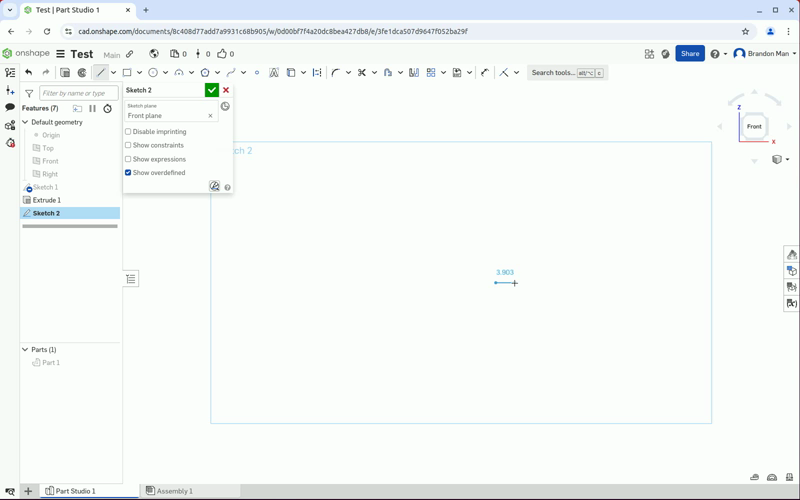
key_up(shift)
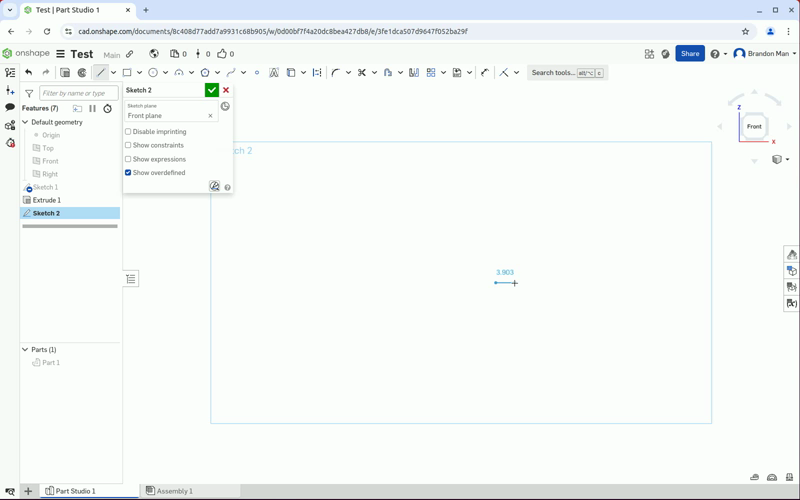
key_down(shift)
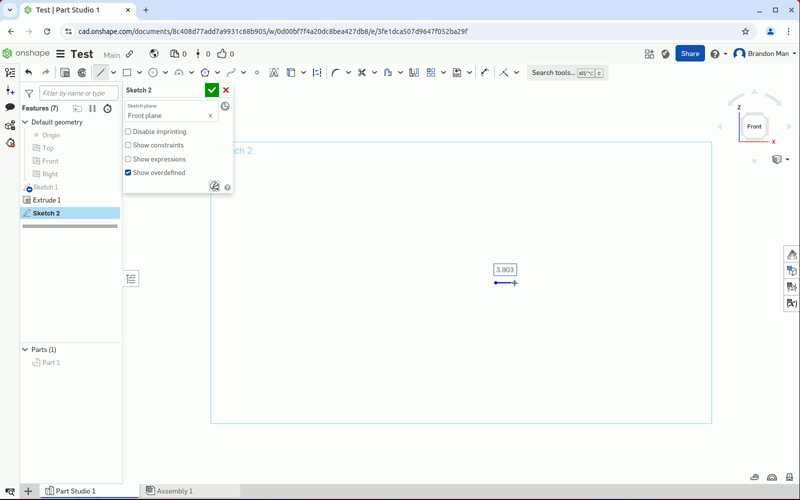
mouse_move(544, 282)
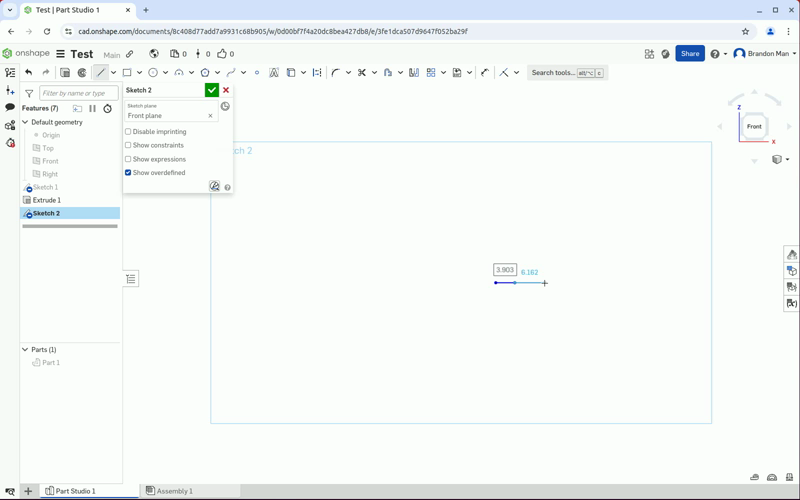
mouse_move(514, 276)
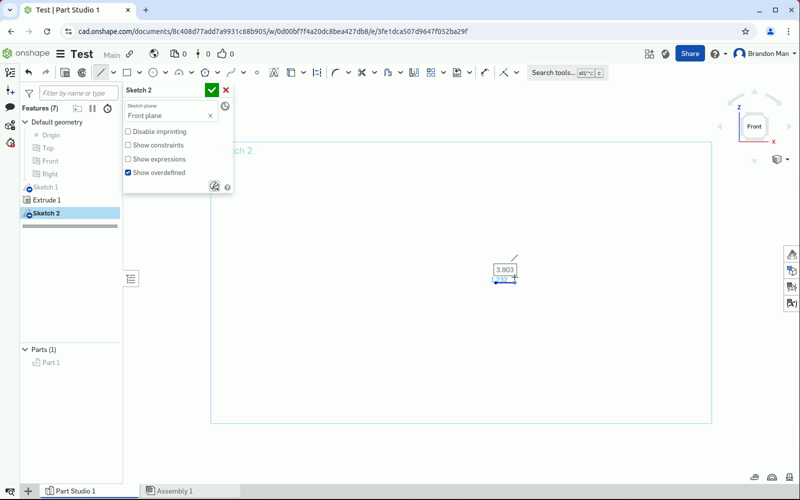
scroll(6)
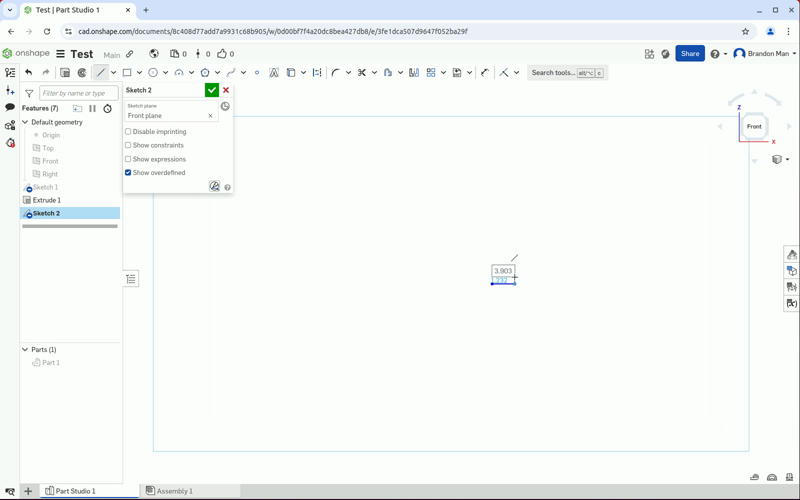
scroll(6)
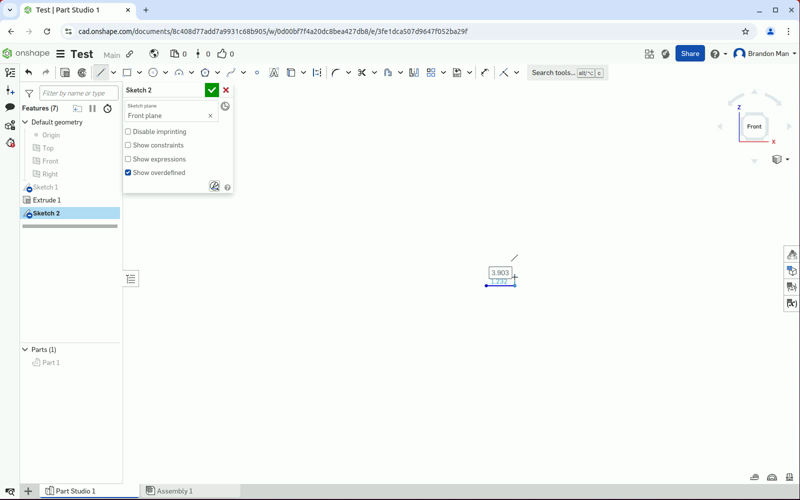
scroll(6)
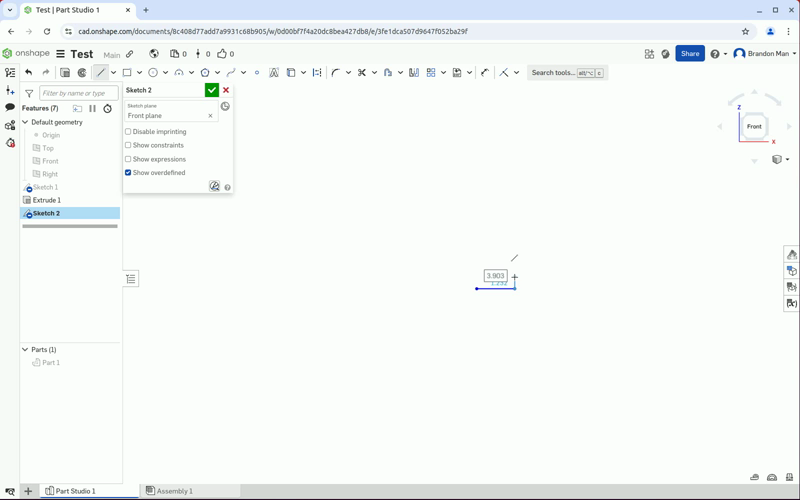
scroll(6)
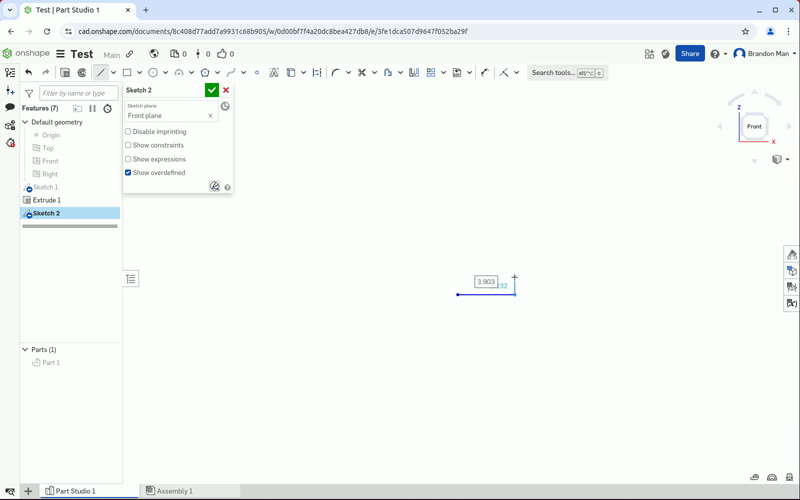
scroll(6)
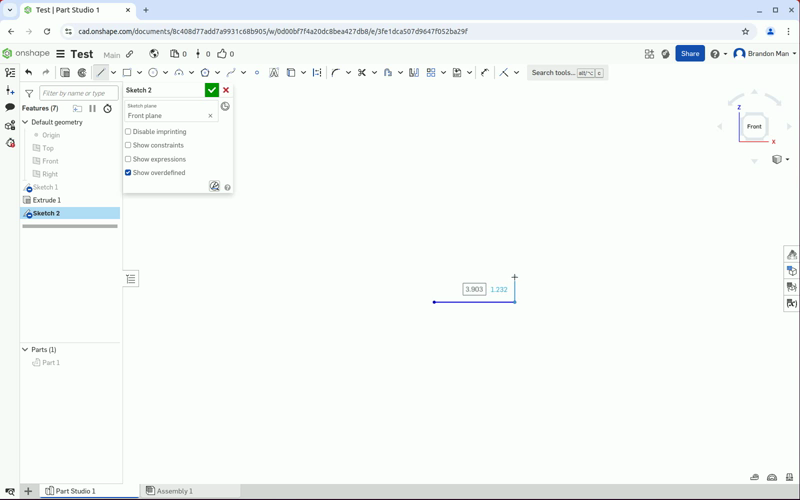
scroll(6)
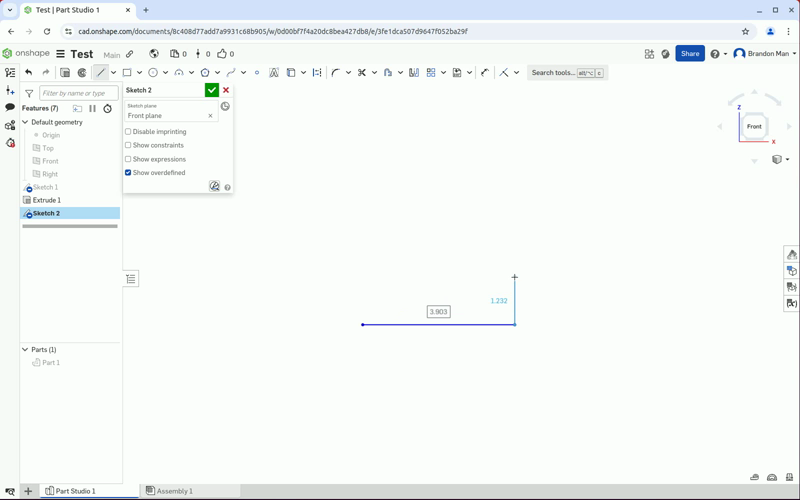
scroll(6)
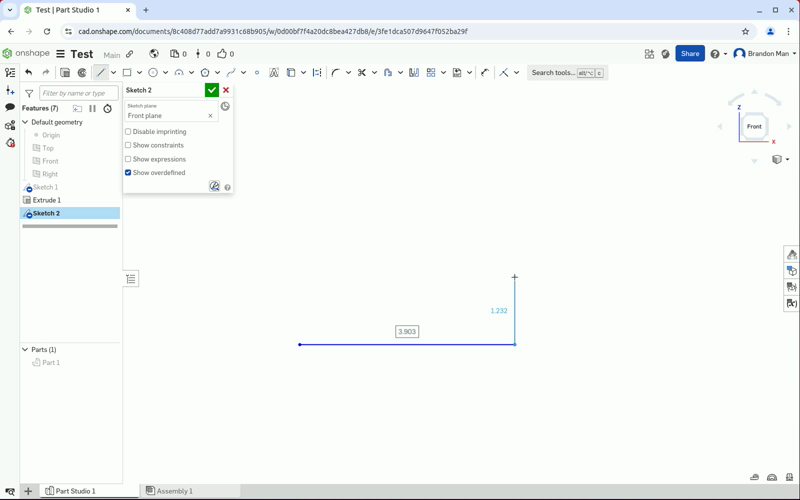
click(514, 276)
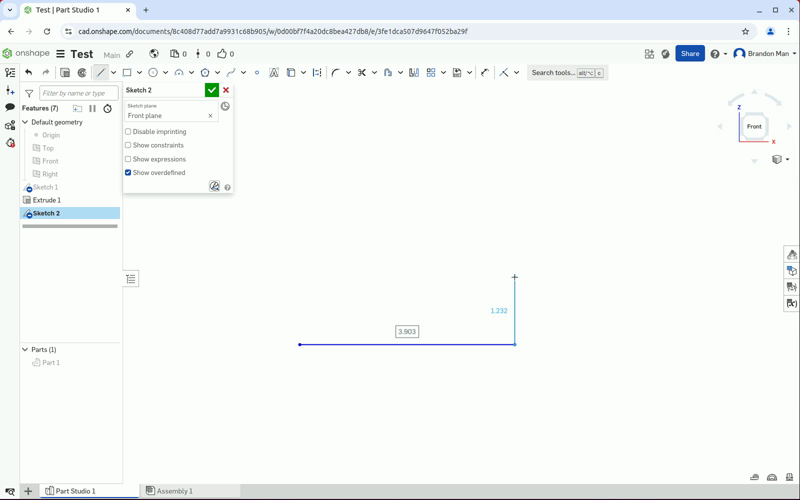
scroll(-6)
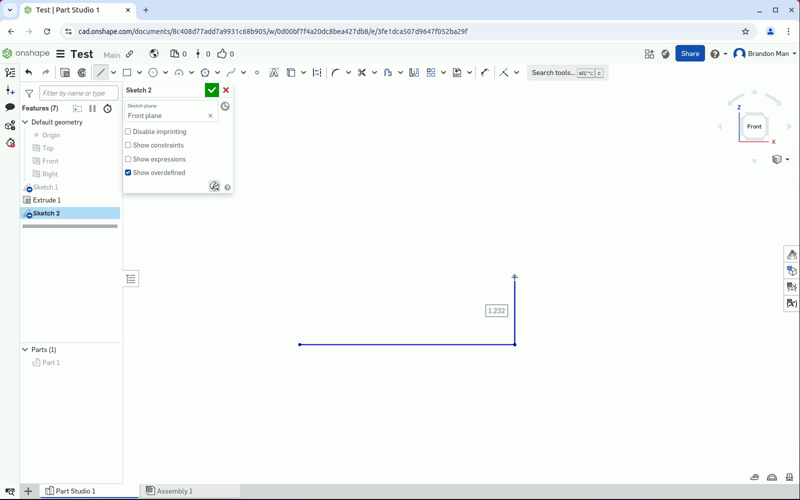
scroll(-6)
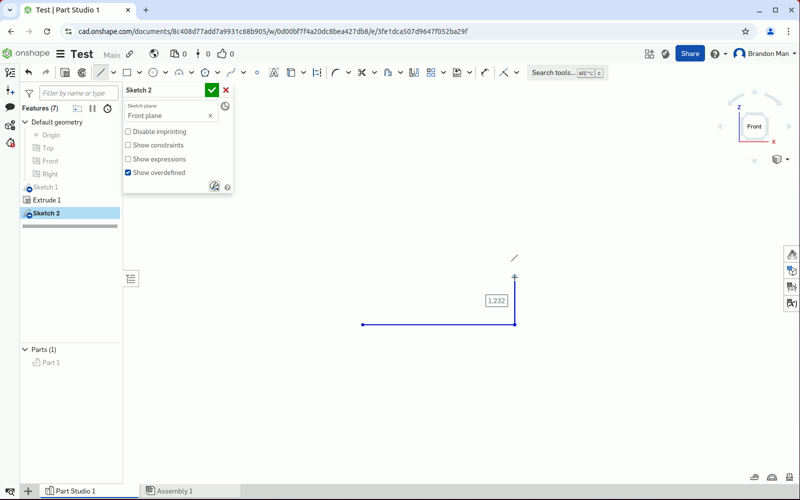
scroll(-6)
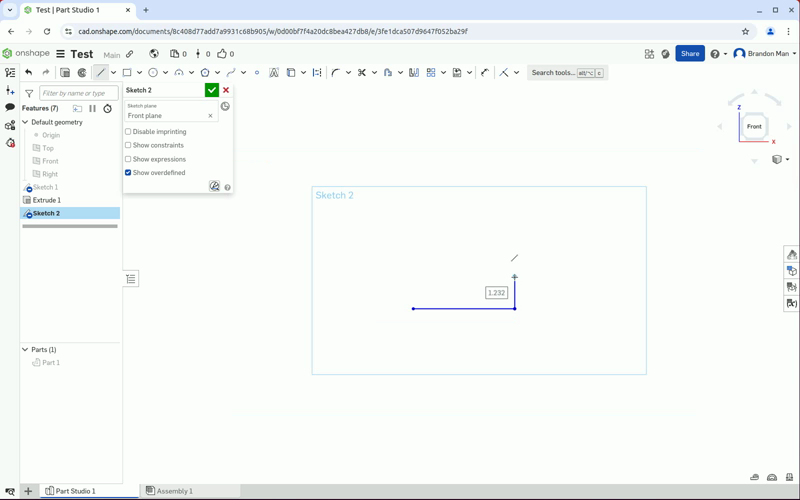
scroll(-6)
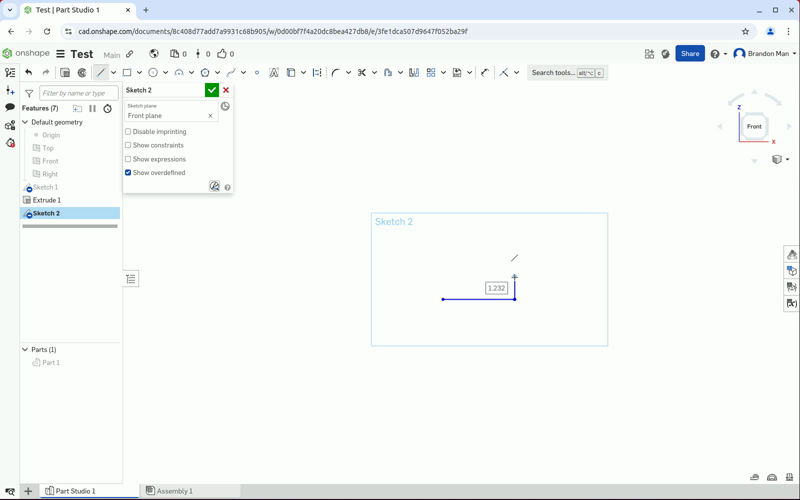
scroll(-6)
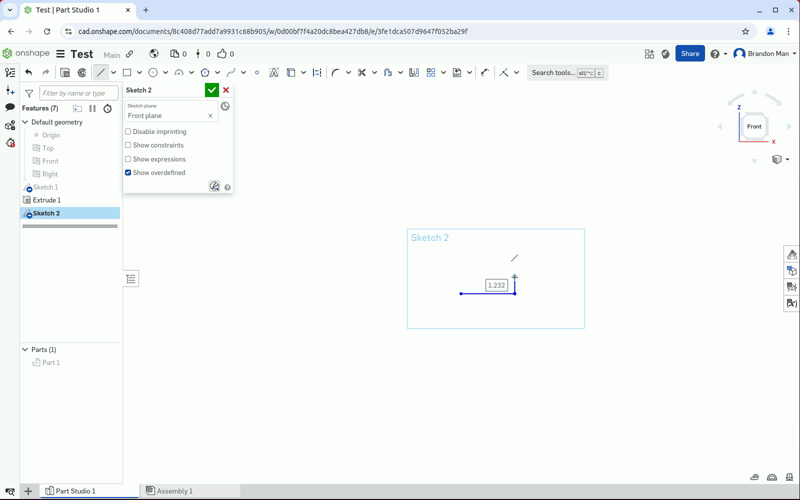
scroll(-6)
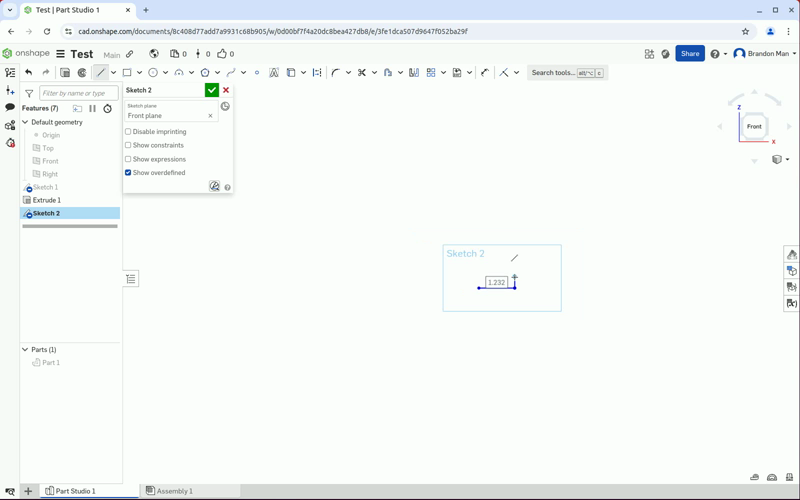
scroll(-6)
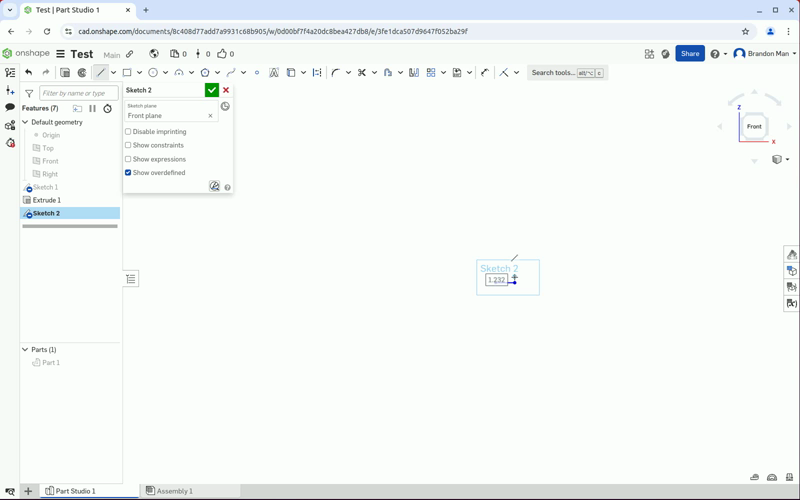
key_up(shift)
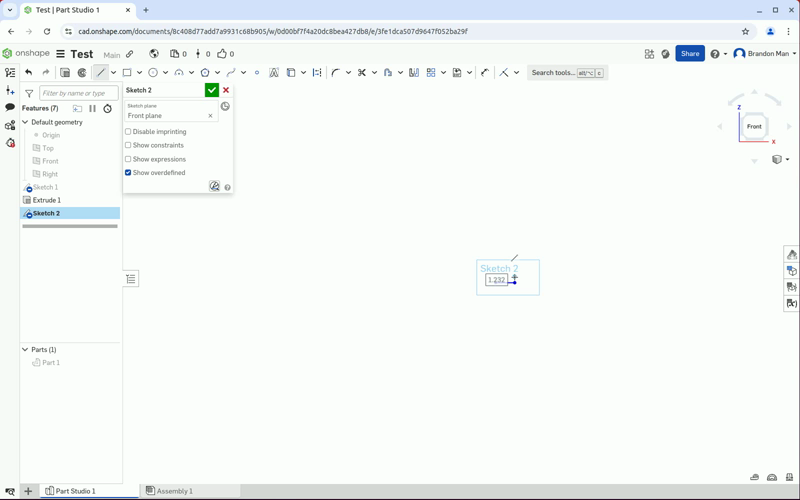
key_down(shift)
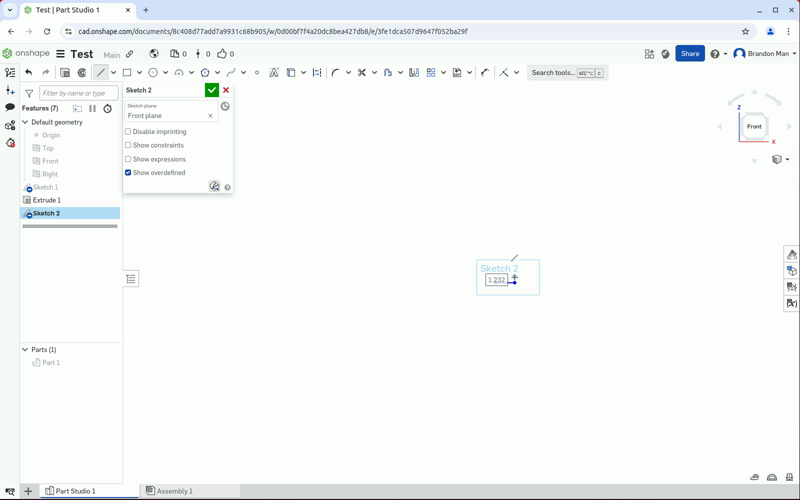
mouse_move(544, 276)
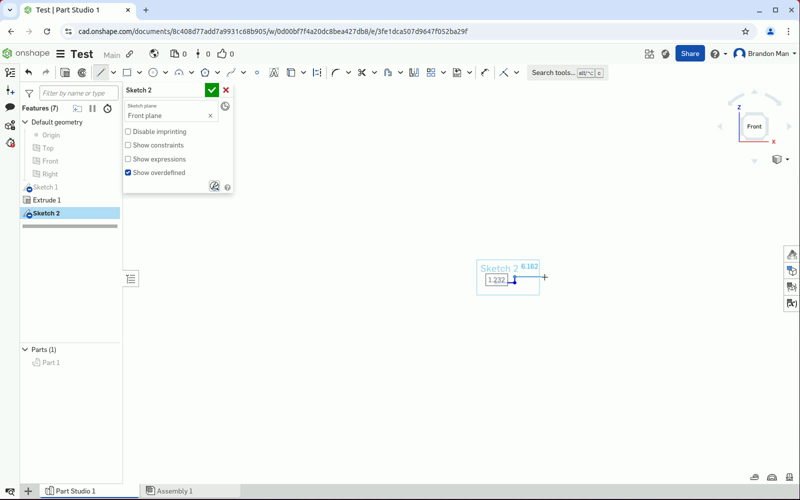
mouse_move(495, 276)
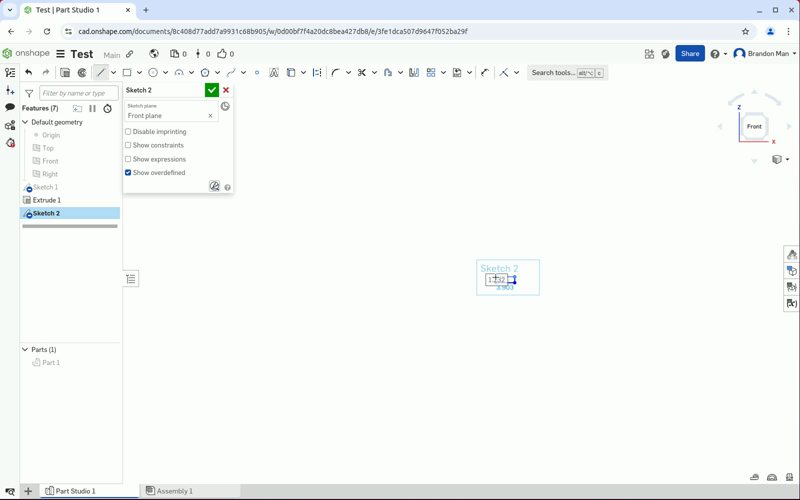
click(495, 276)
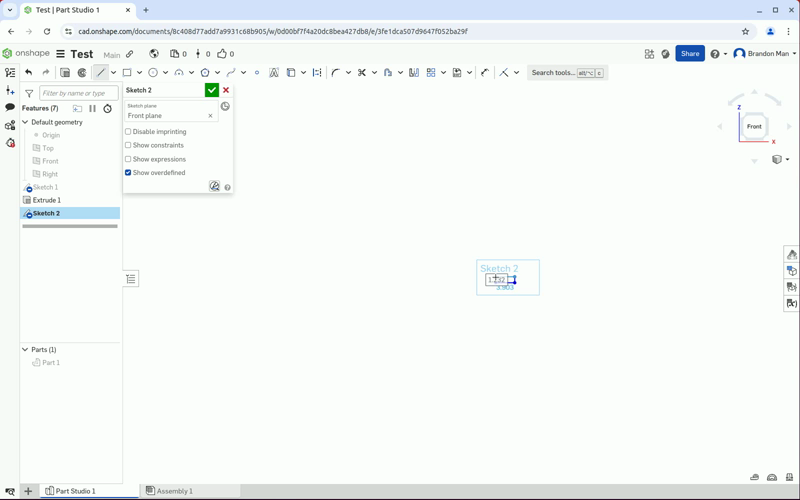
key_up(shift)
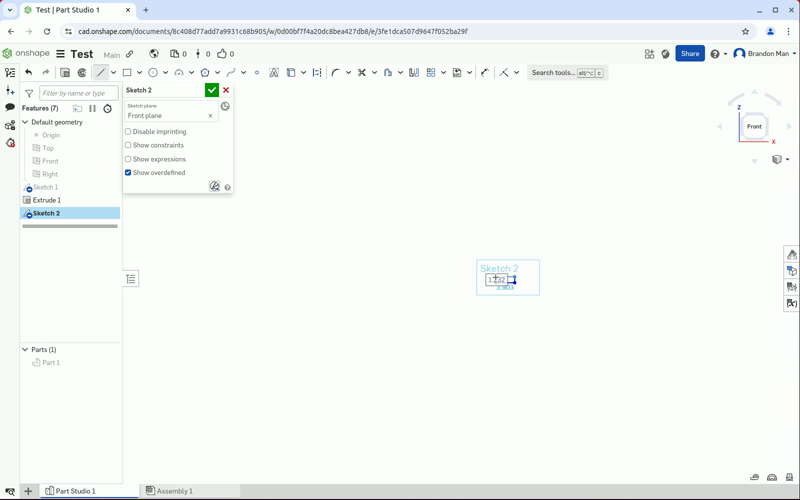
mouse_move(525, 276)
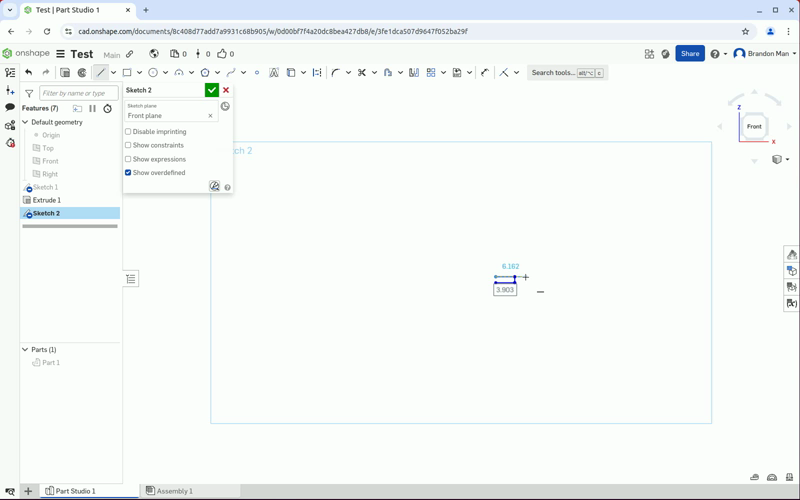
key_down(shift)
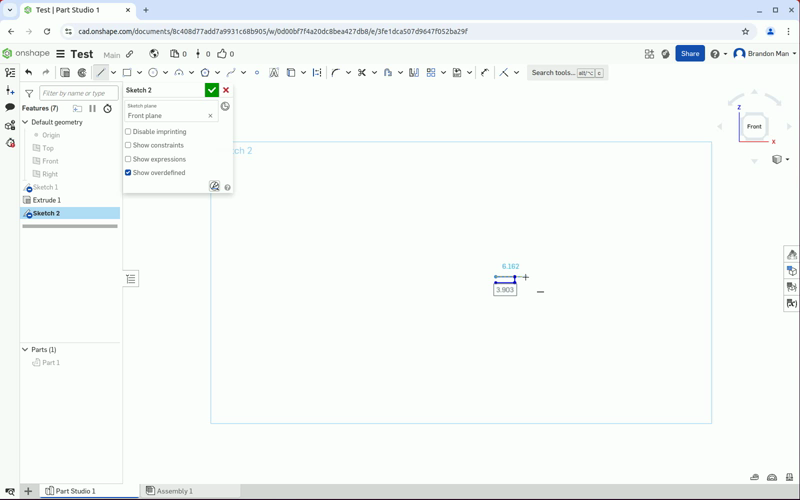
mouse_move(495, 282)
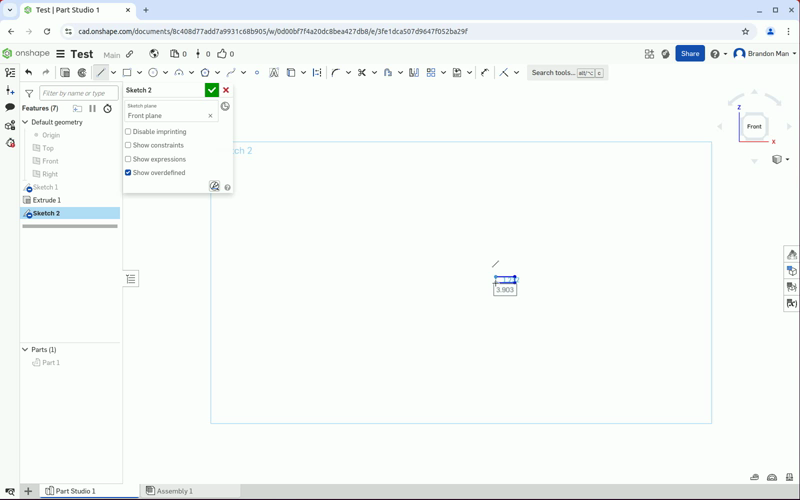
scroll(6)
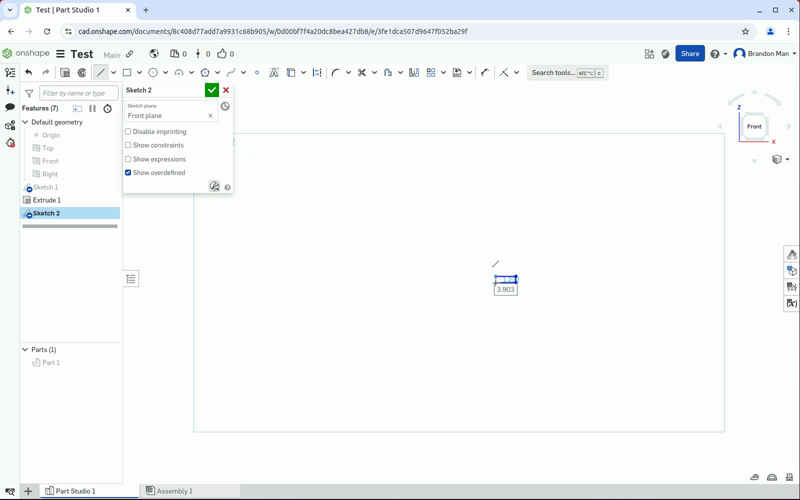
scroll(6)
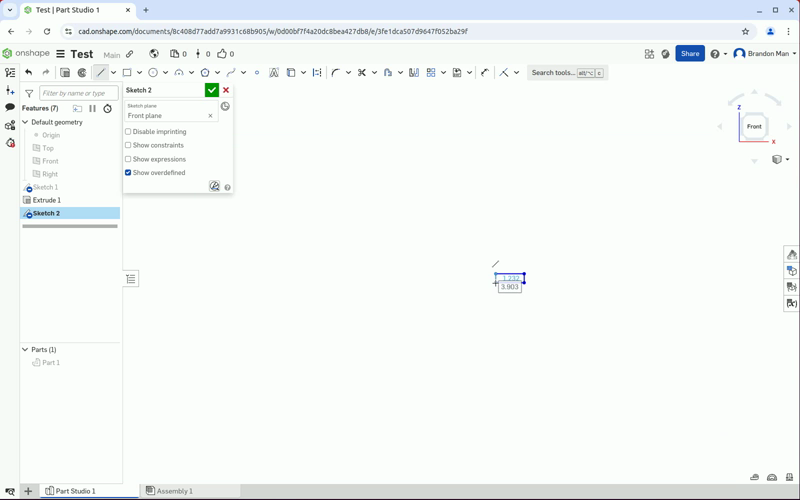
scroll(6)
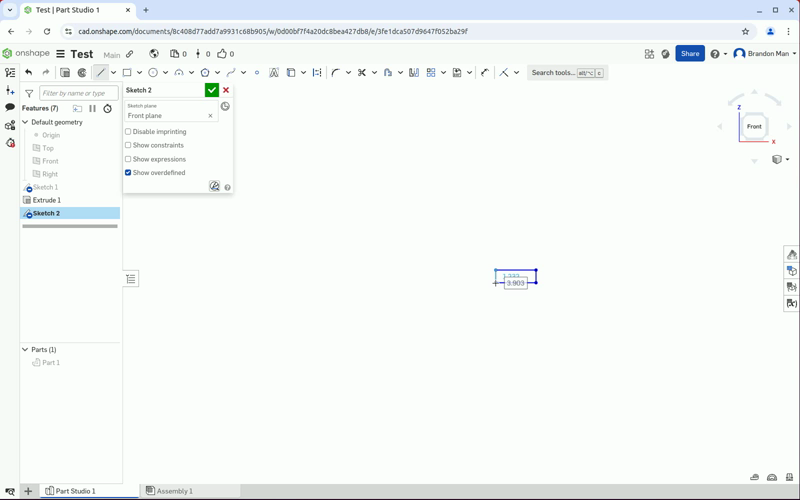
scroll(6)
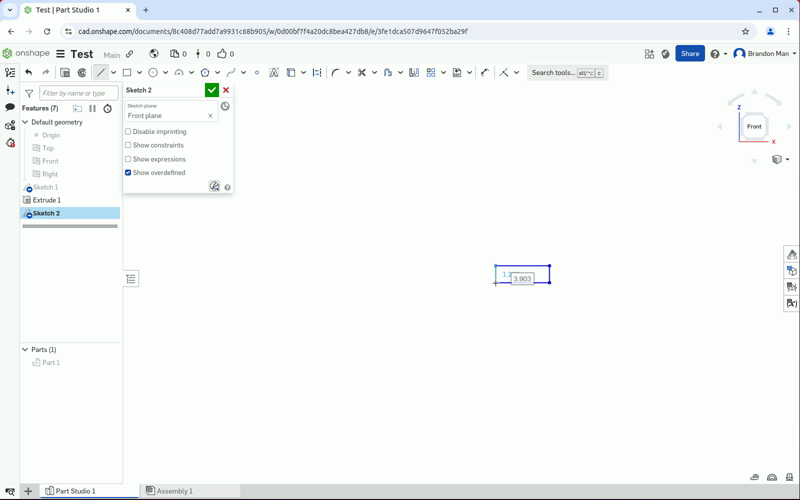
scroll(6)
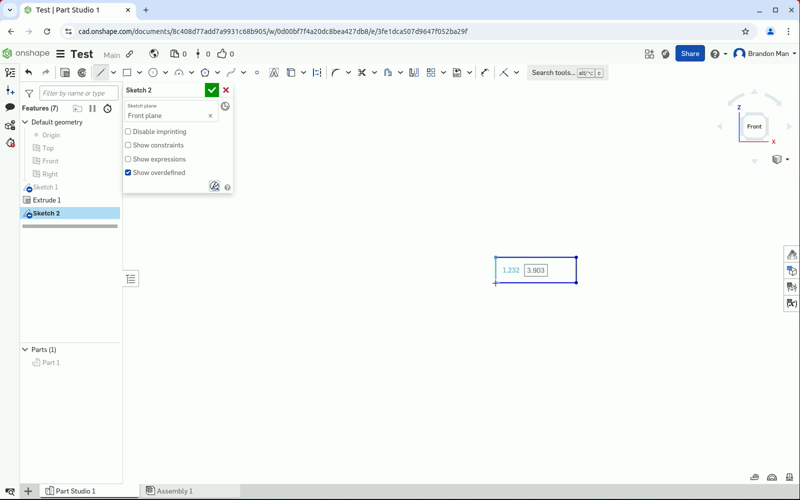
scroll(6)
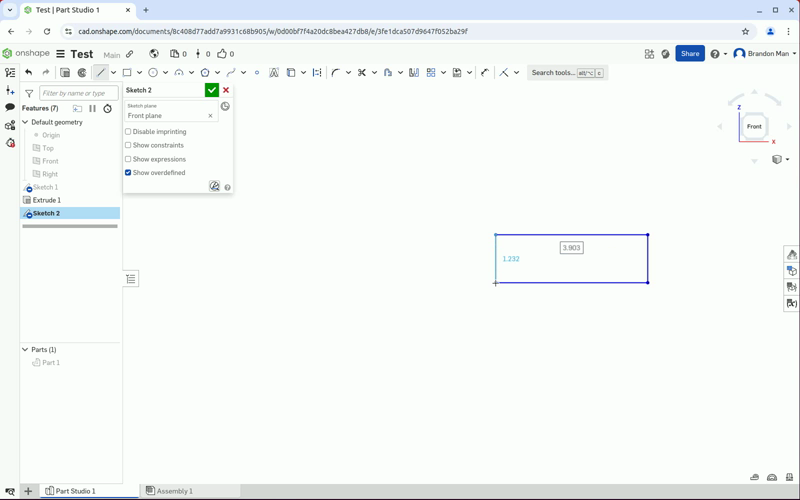
scroll(6)
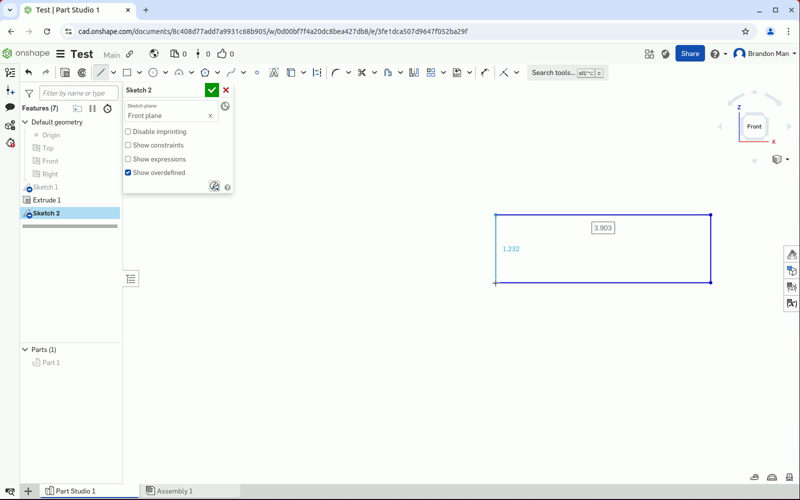
key_up(shift)
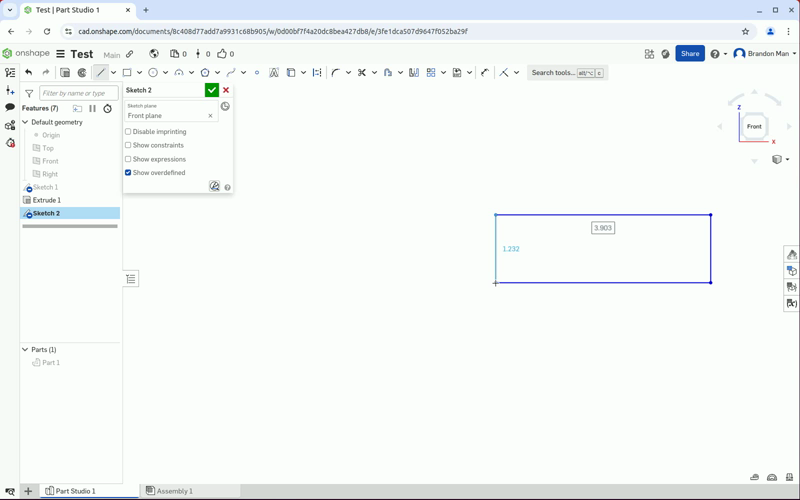
click(495, 282)
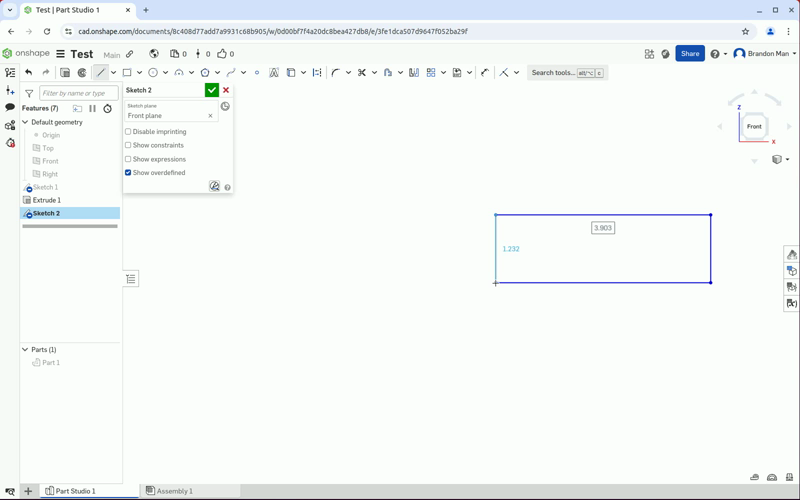
scroll(-6)
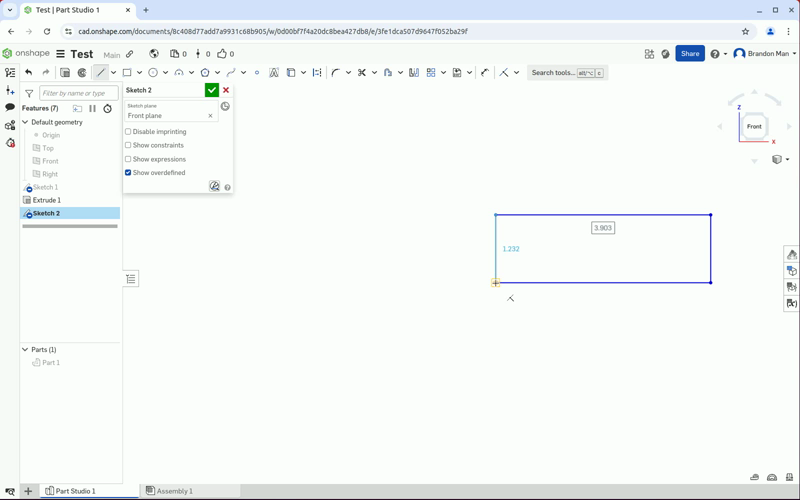
scroll(-6)
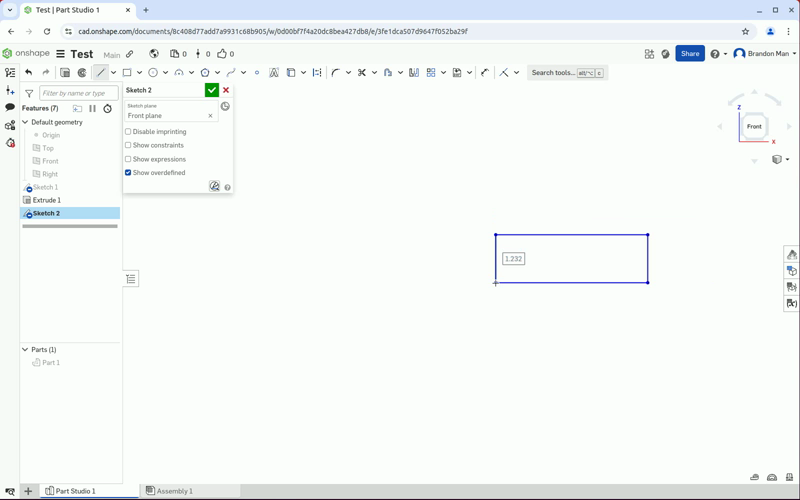
scroll(-6)
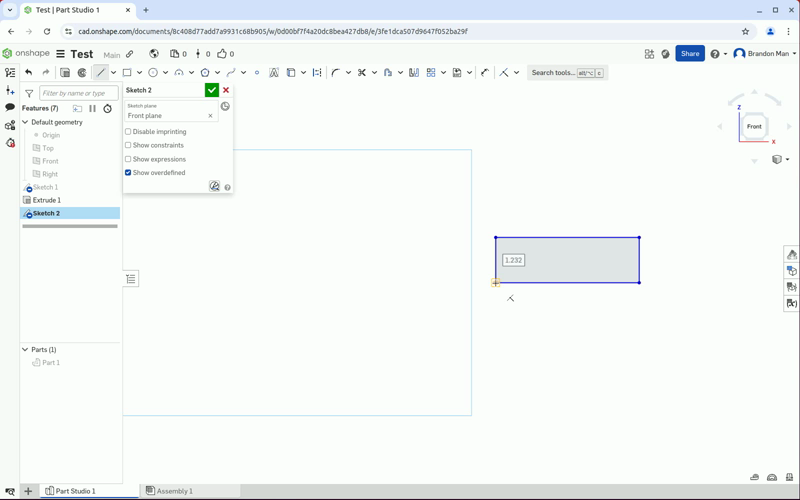
scroll(-6)
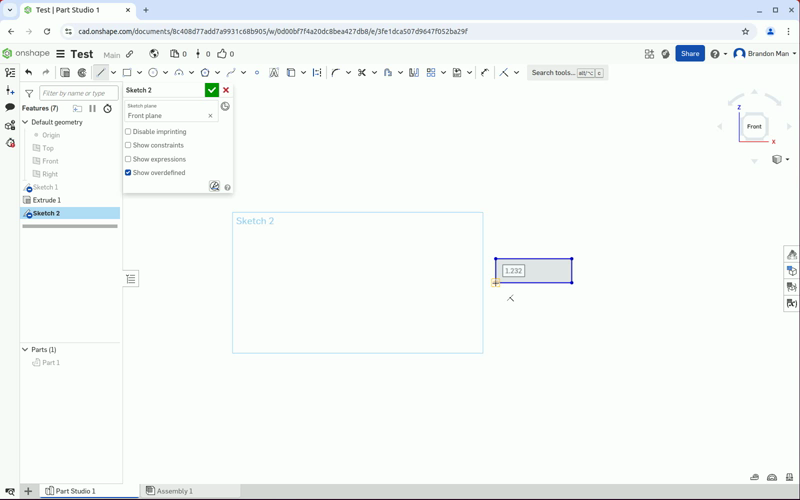
scroll(-6)
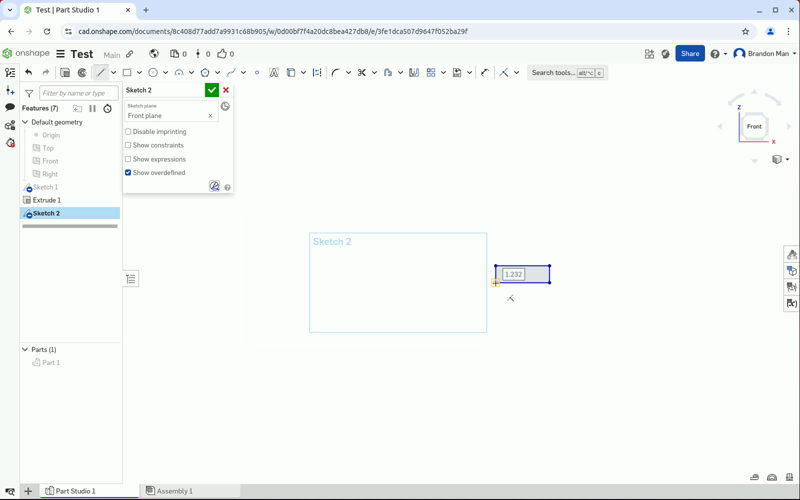
scroll(-6)
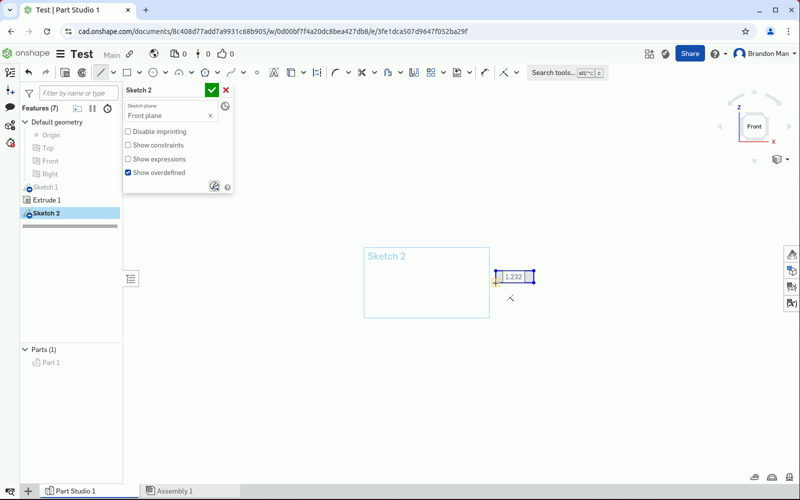
scroll(-6)
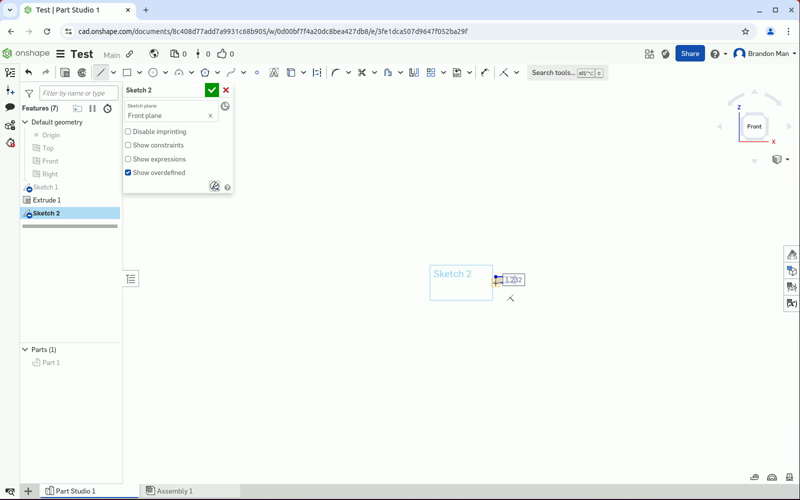
key(esc)
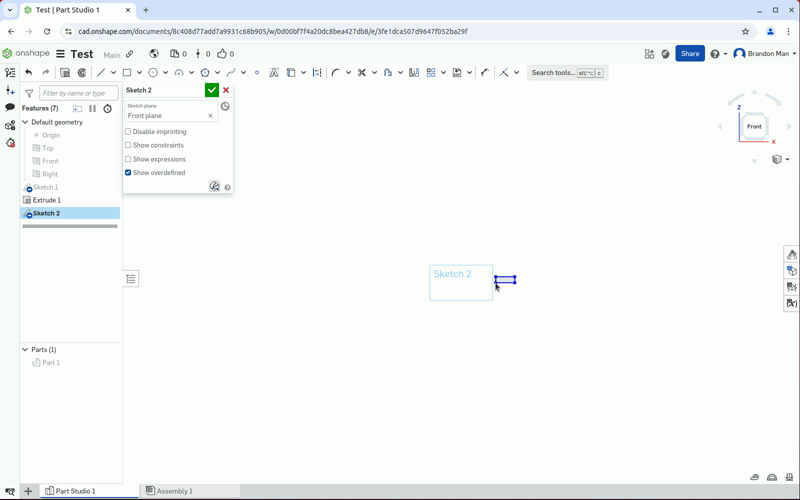
mouse_move(496, 277)
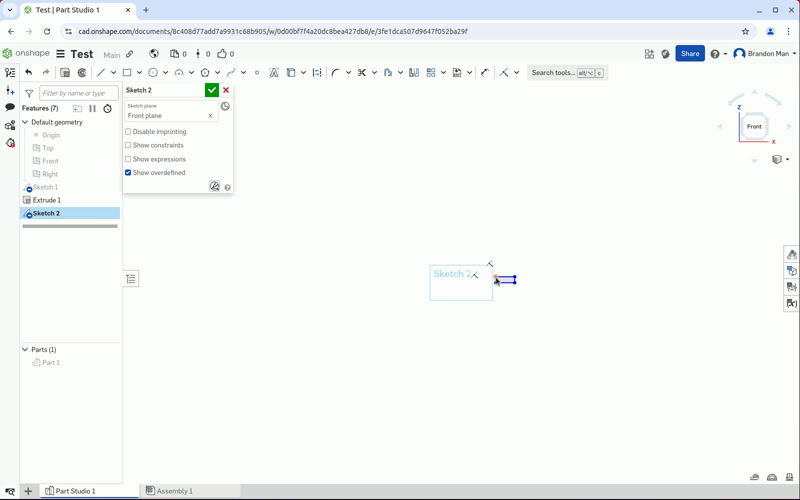
scroll(6)
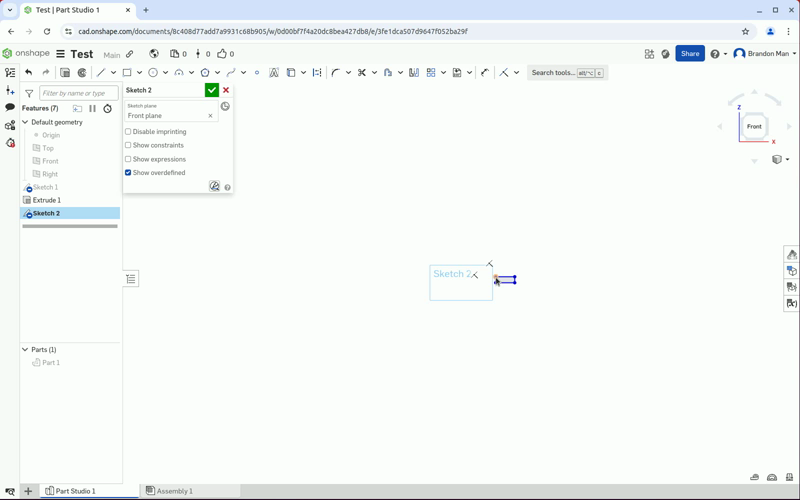
scroll(6)
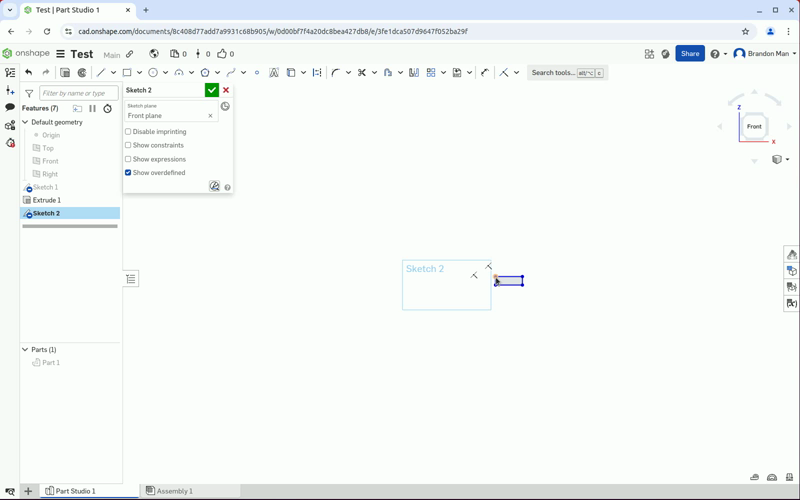
scroll(6)
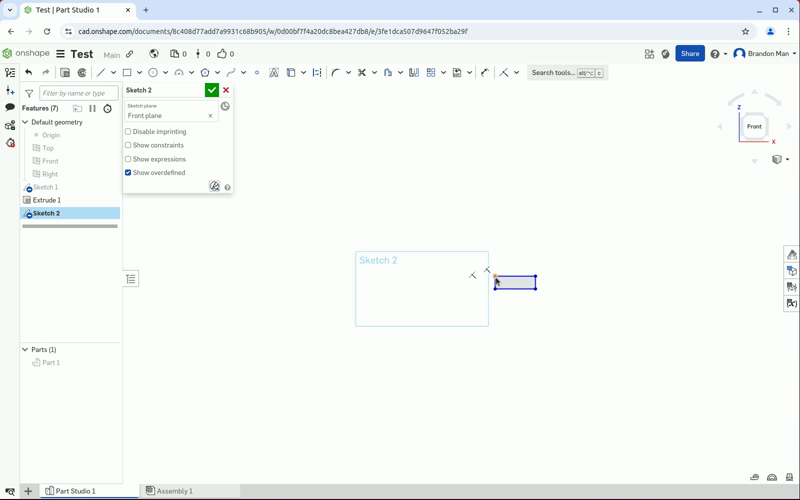
scroll(6)
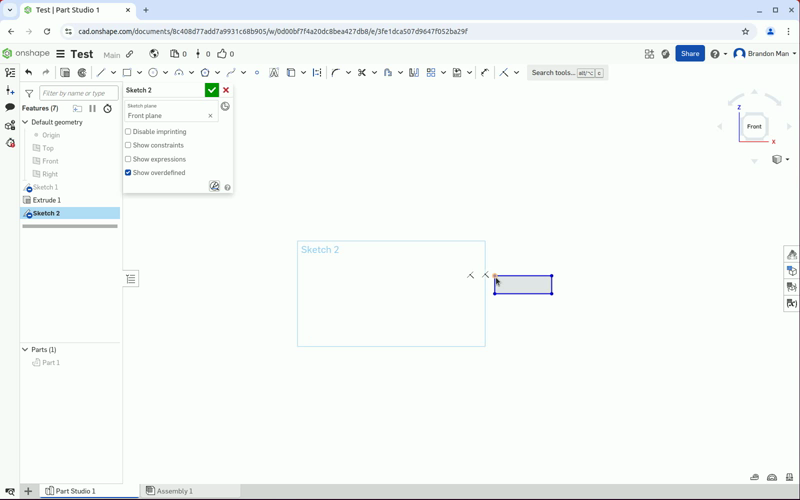
scroll(6)
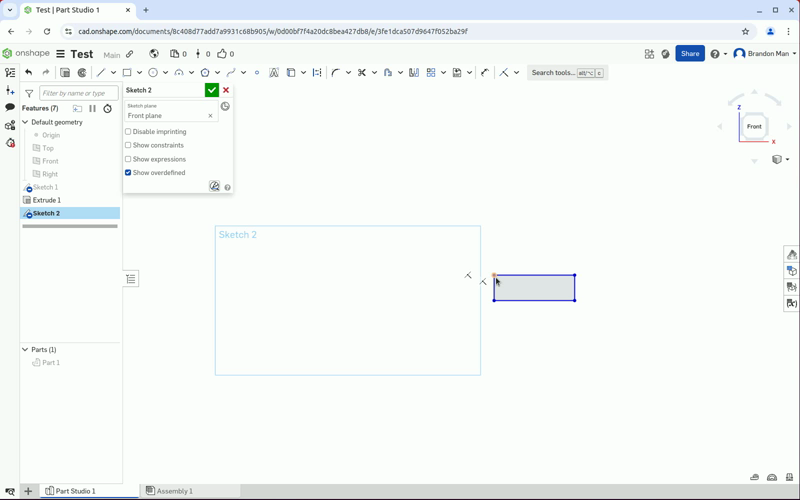
scroll(6)
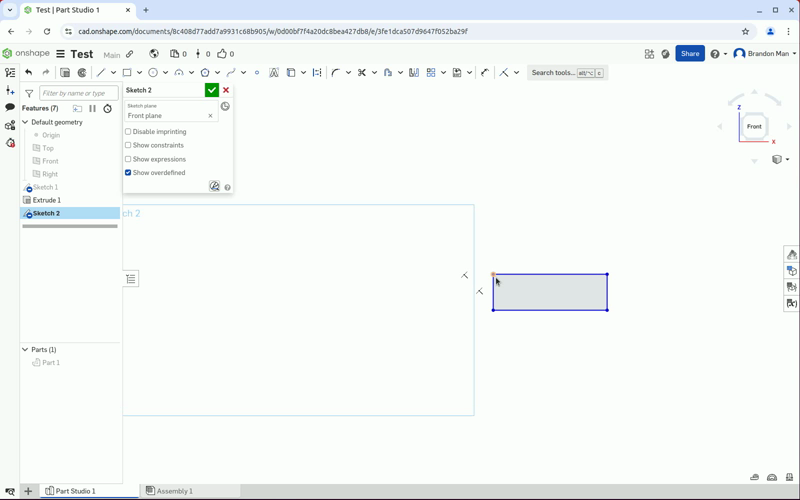
scroll(6)
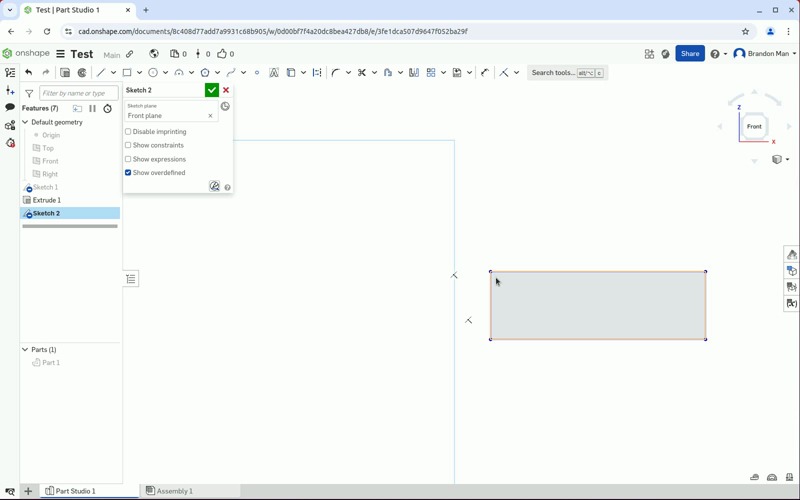
click(496, 277)
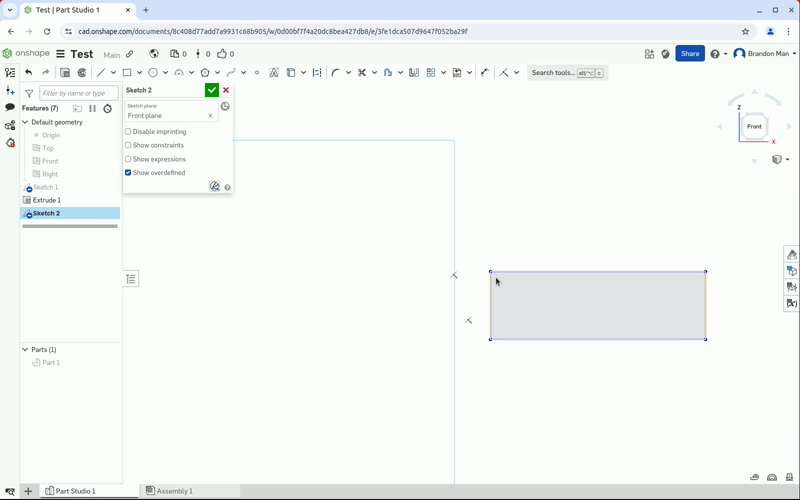
scroll(-6)
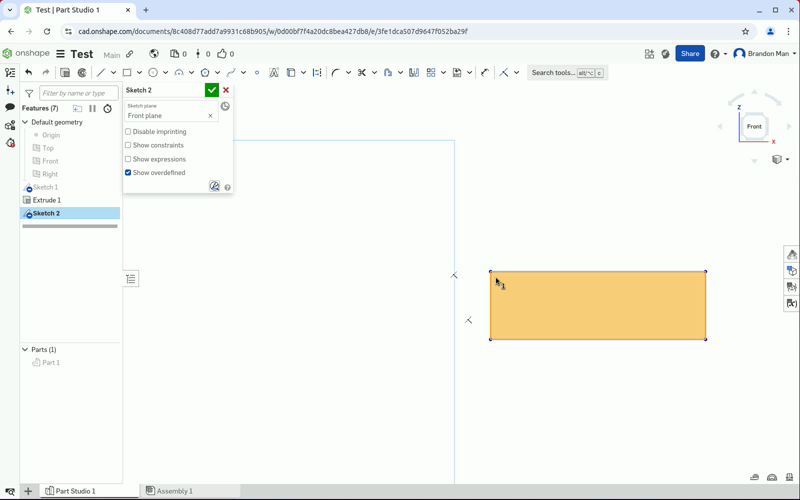
scroll(-6)
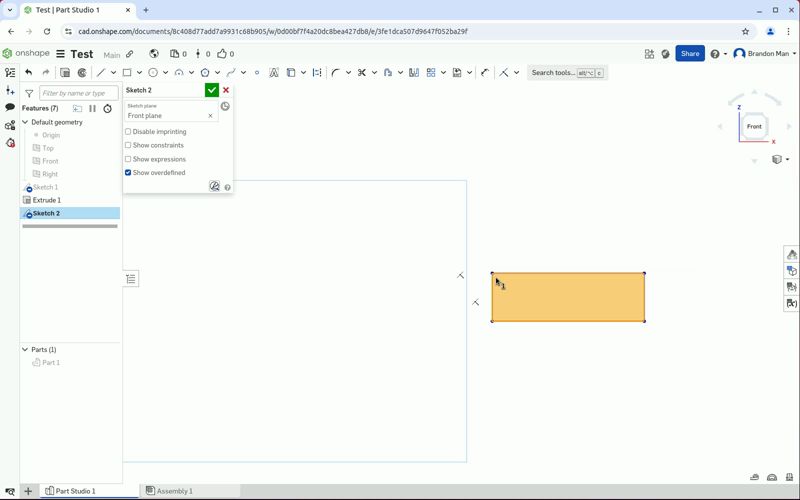
scroll(-6)
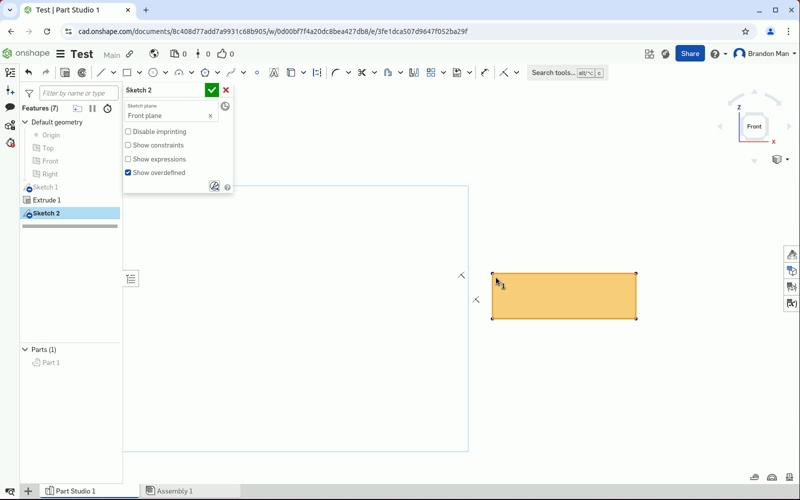
scroll(-6)
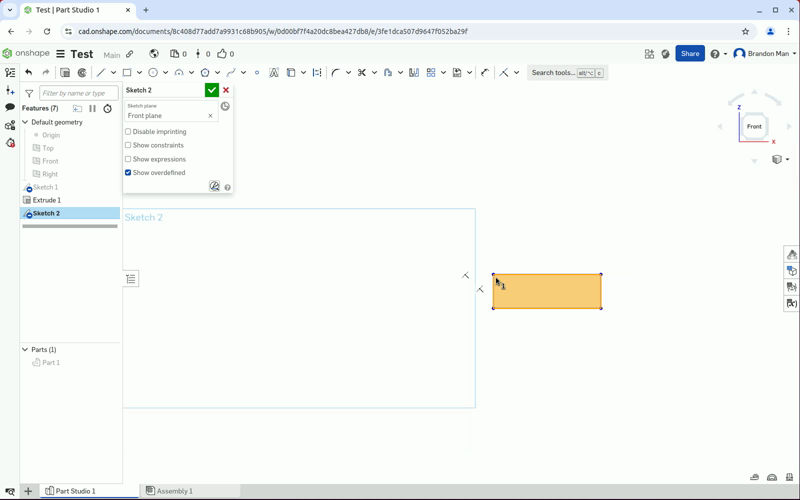
scroll(-6)
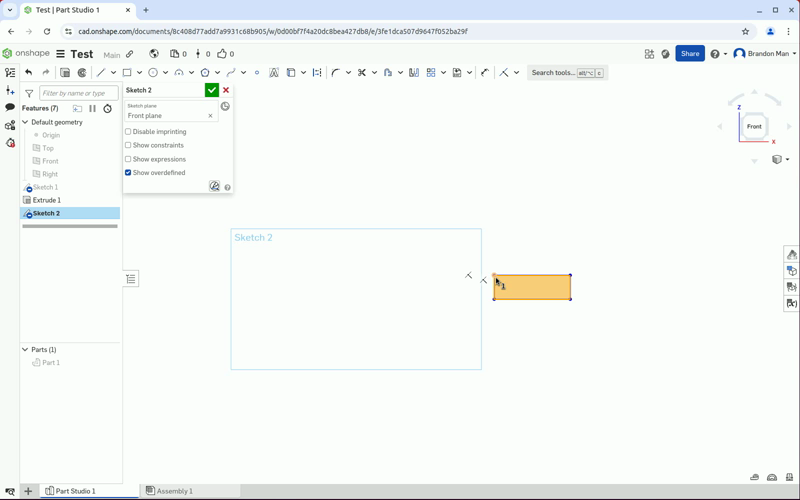
scroll(-6)
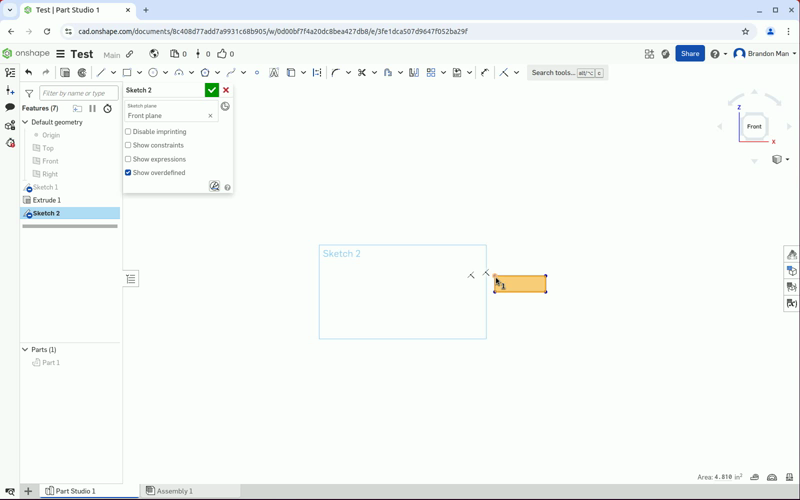
scroll(-6)
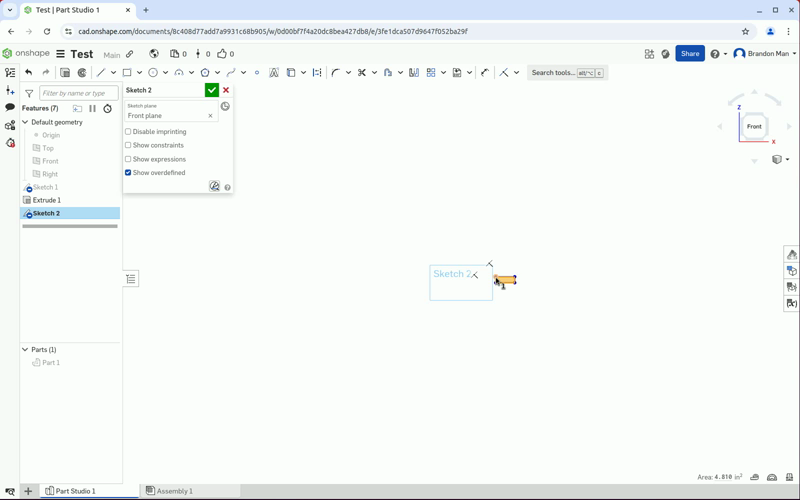
mouse_move(73, 352)
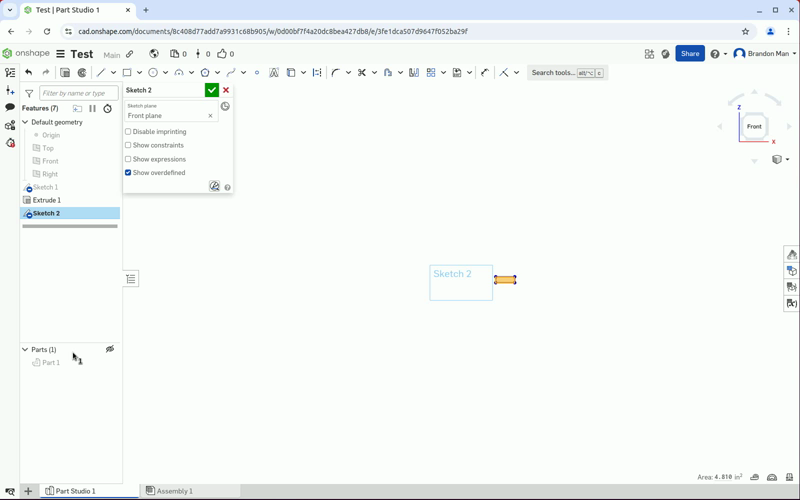
key(shift+y)
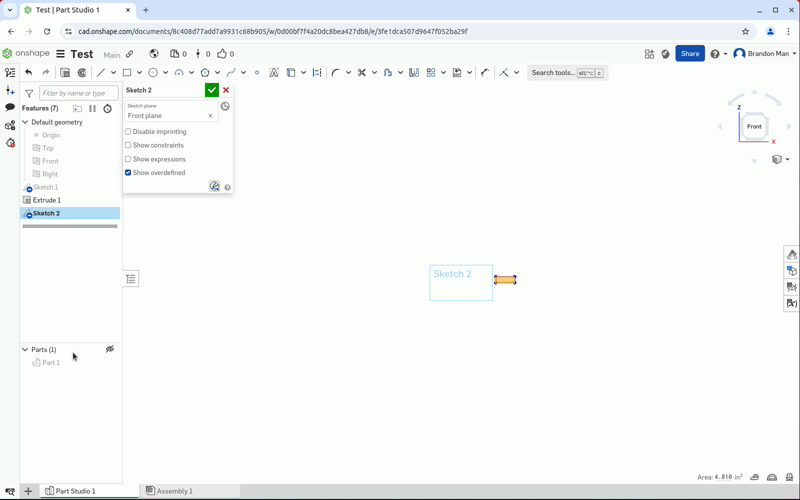
key(shift+e)
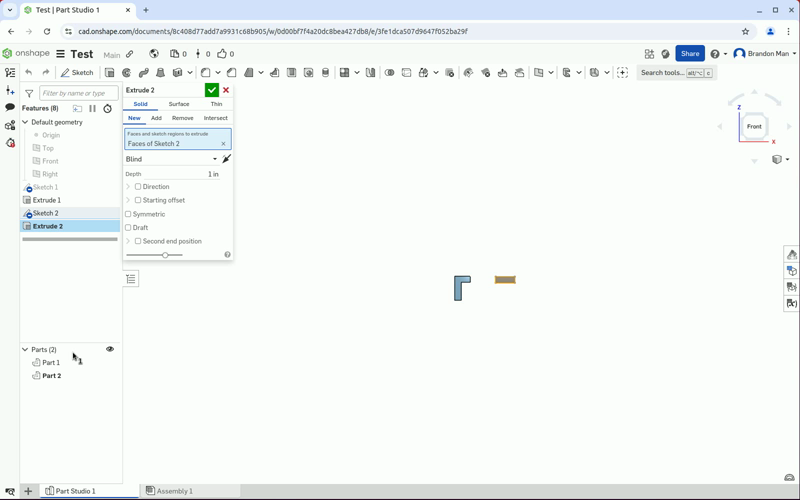
mouse_move(143, 106)
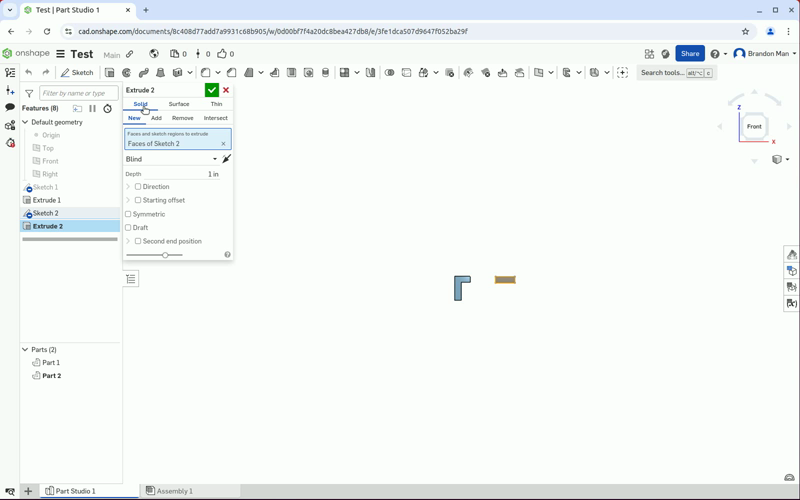
click(143, 106)
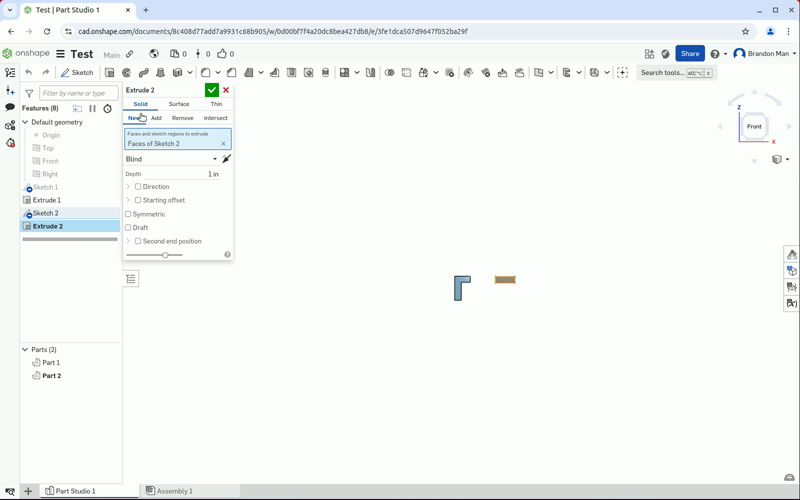
mouse_move(137, 120)
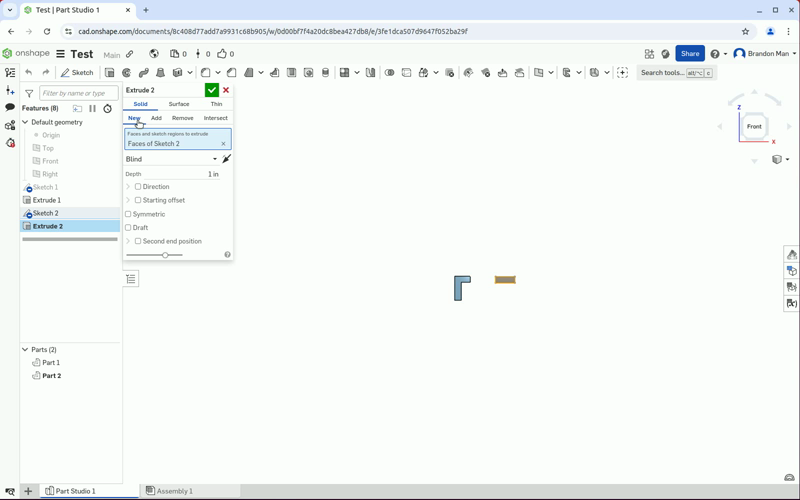
click(137, 120)
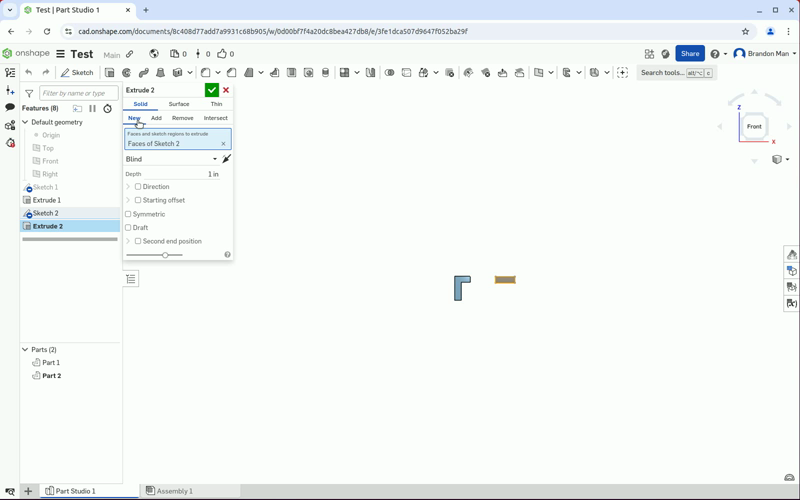
key(tab, 4)
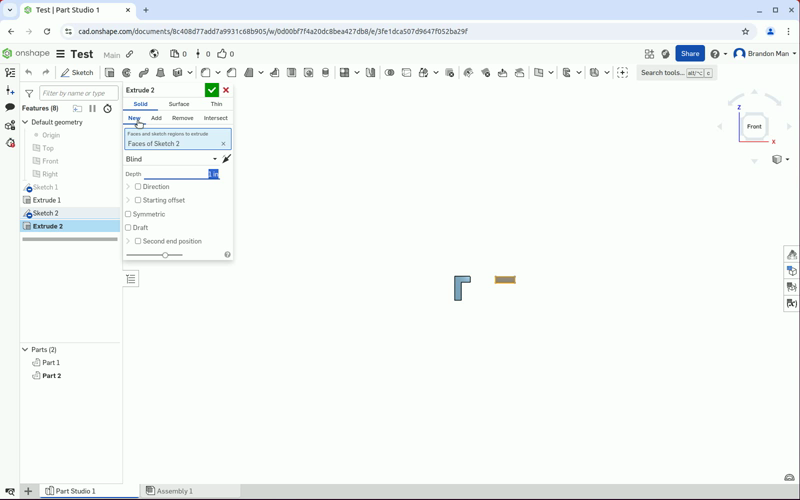
text(14.924)
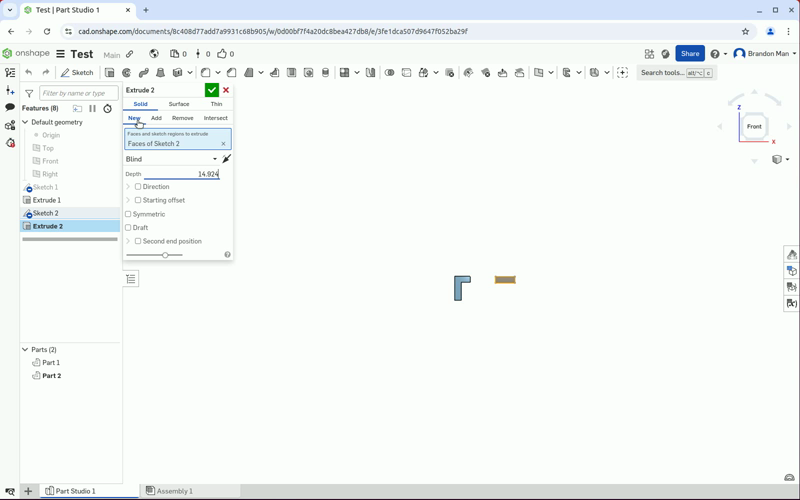
key(enter)
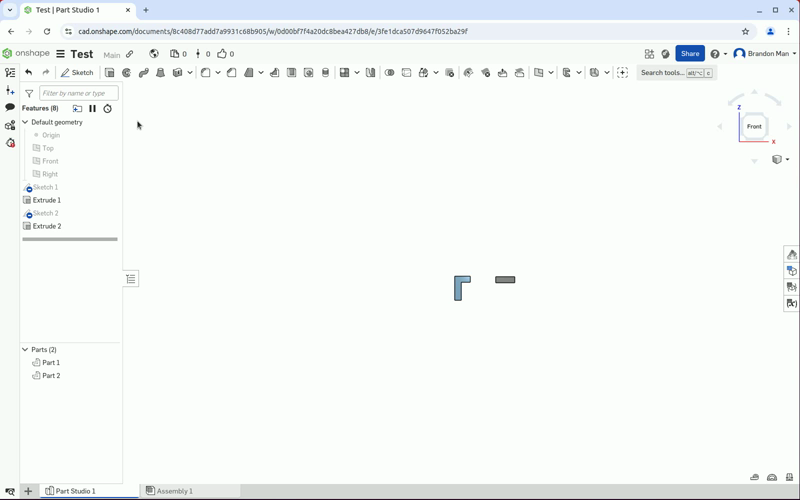
key(shift+h)
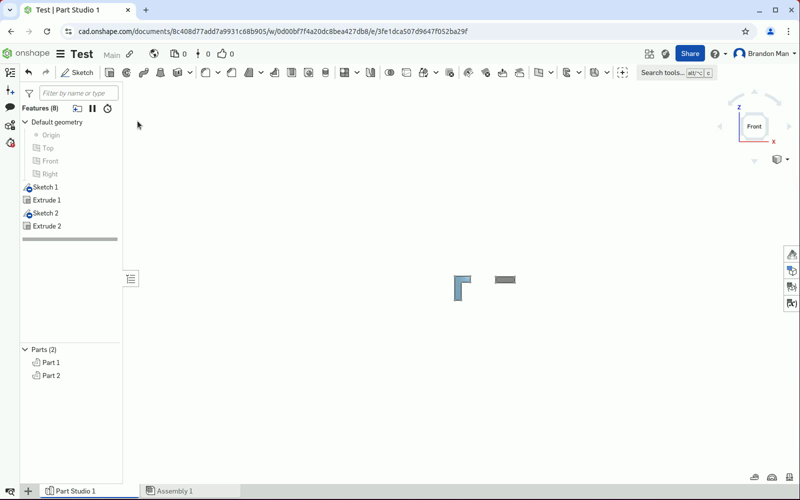
key(shift+h)
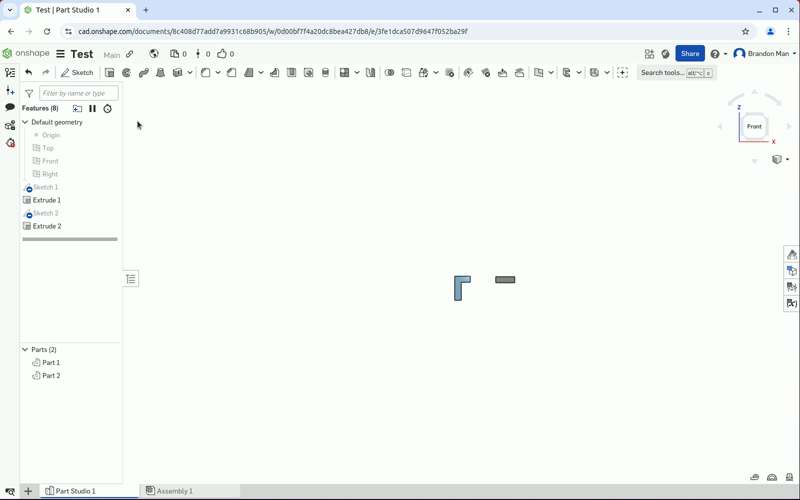
mouse_move(73, 189)
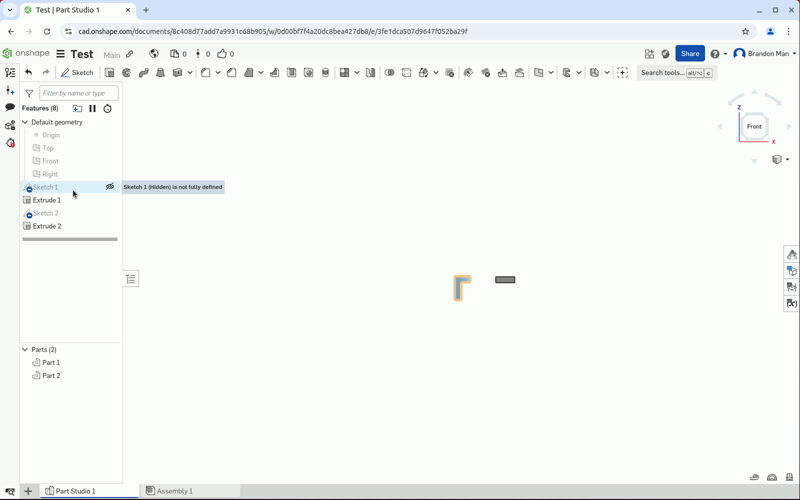
click(73, 189)
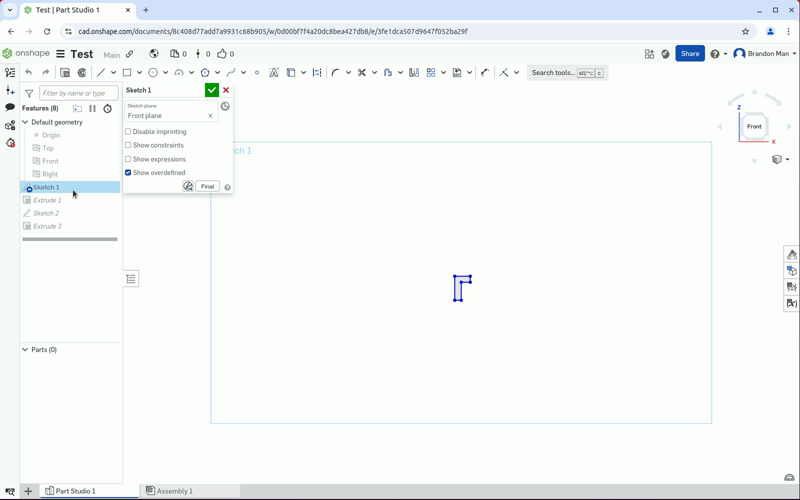
mouse_move(229, 92)
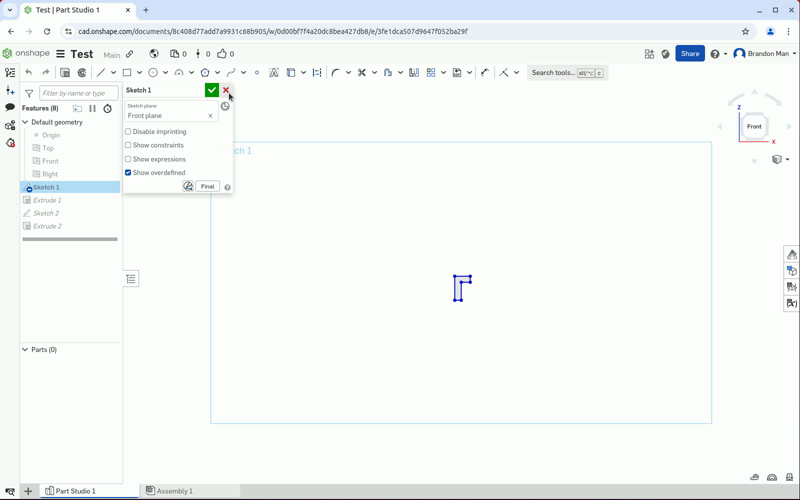
click(229, 92)
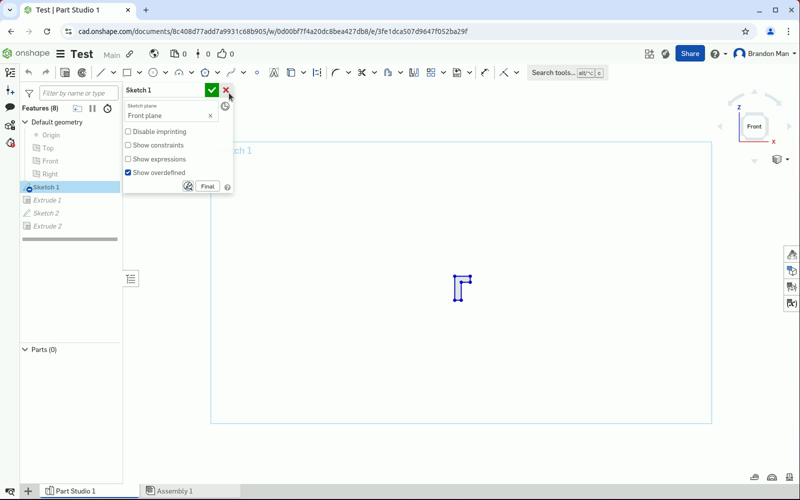
key(shift+s)
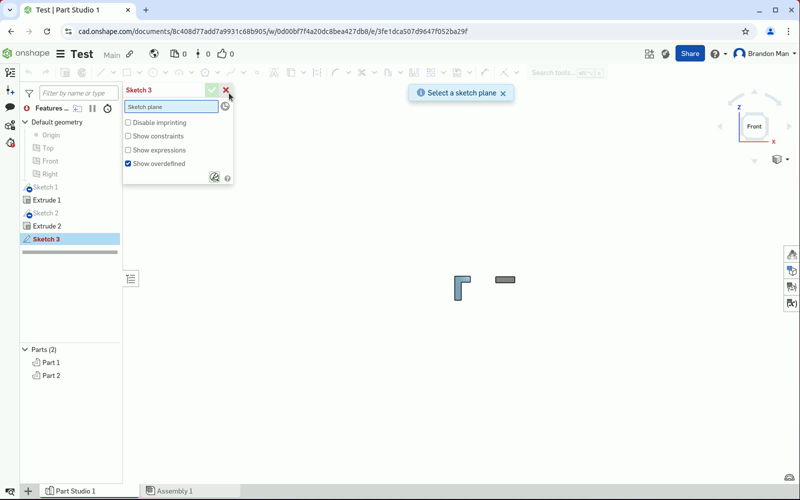
mouse_move(73, 163)
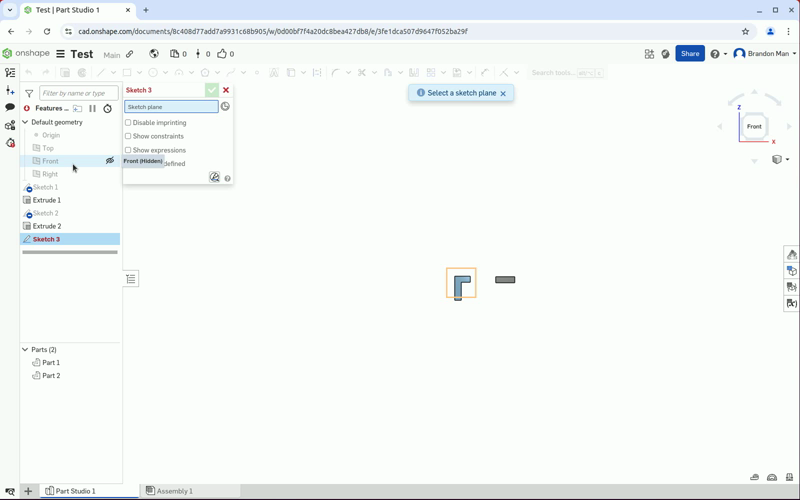
click(73, 163)
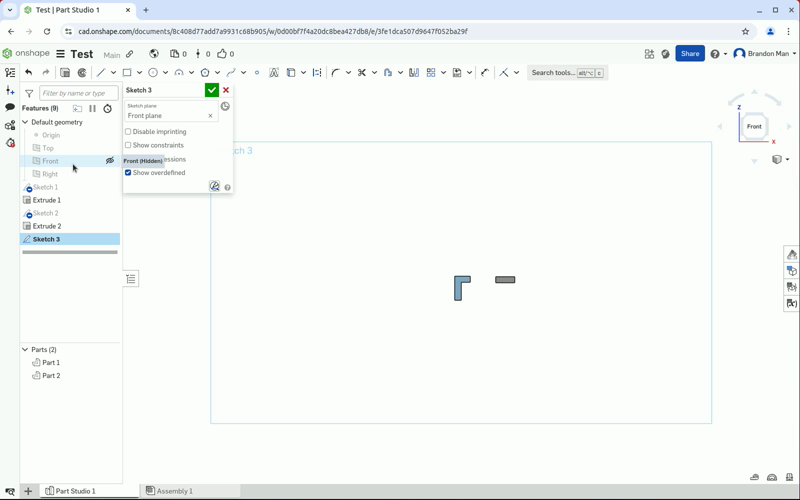
mouse_move(73, 352)
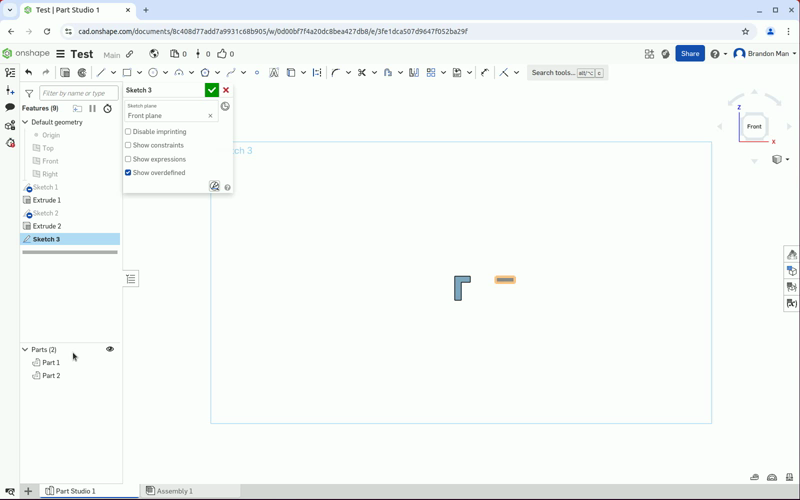
key(y)
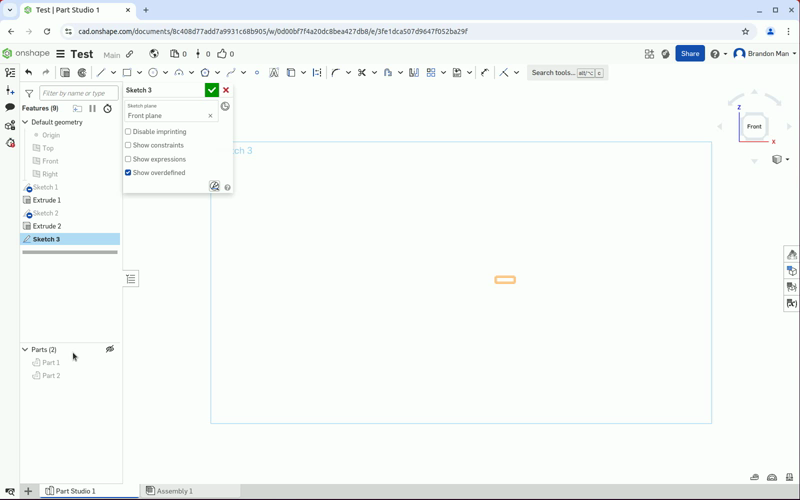
key(l)
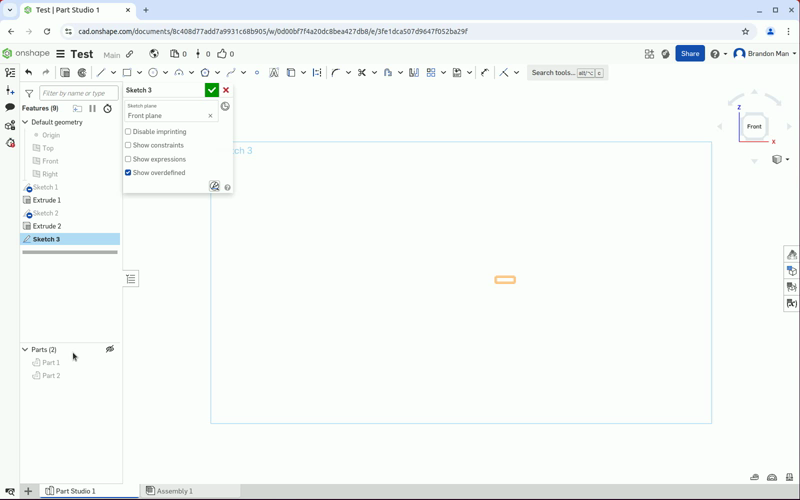
key_down(shift)
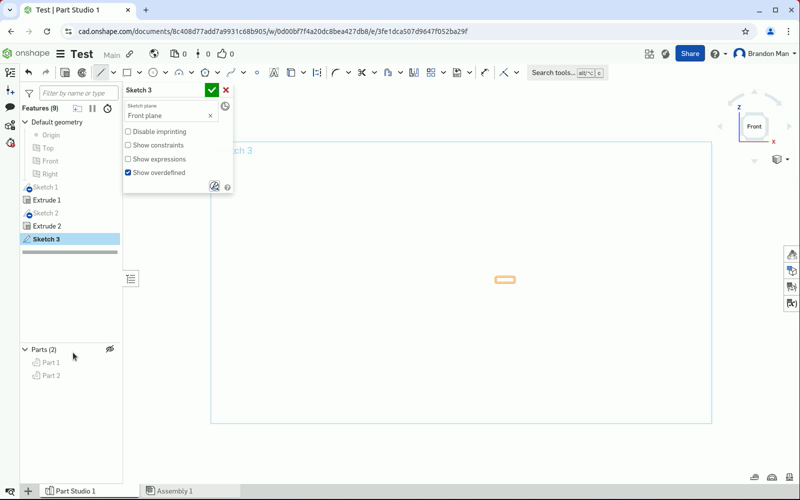
mouse_move(545, 282)
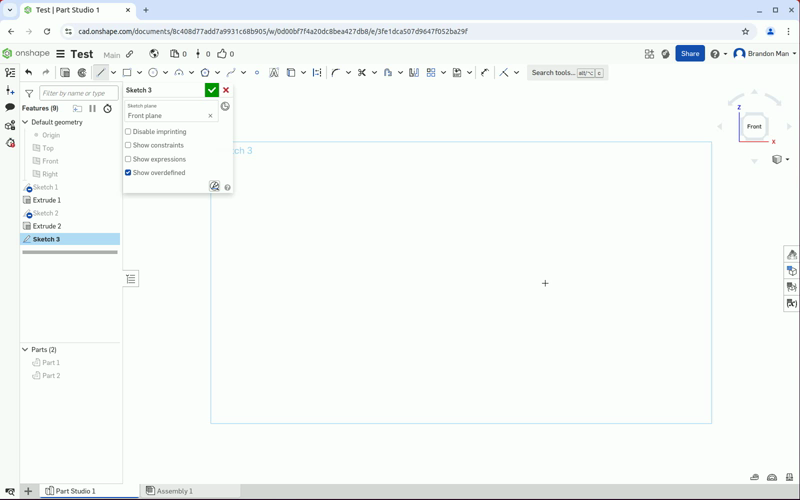
click(545, 282)
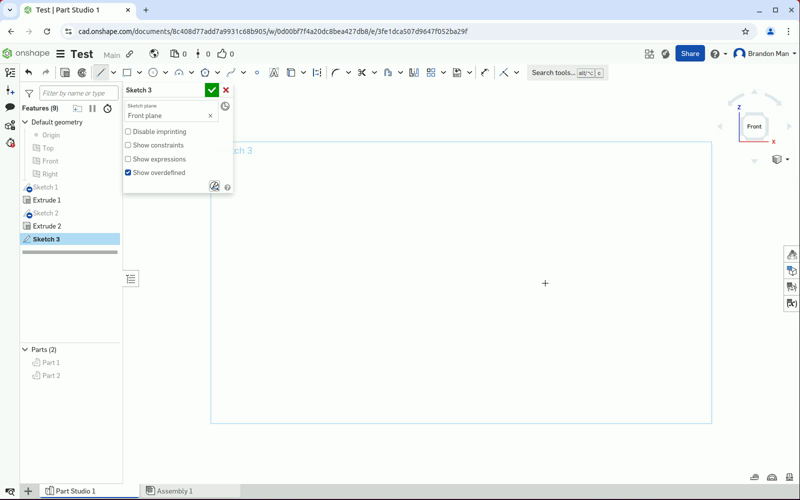
key_up(shift)
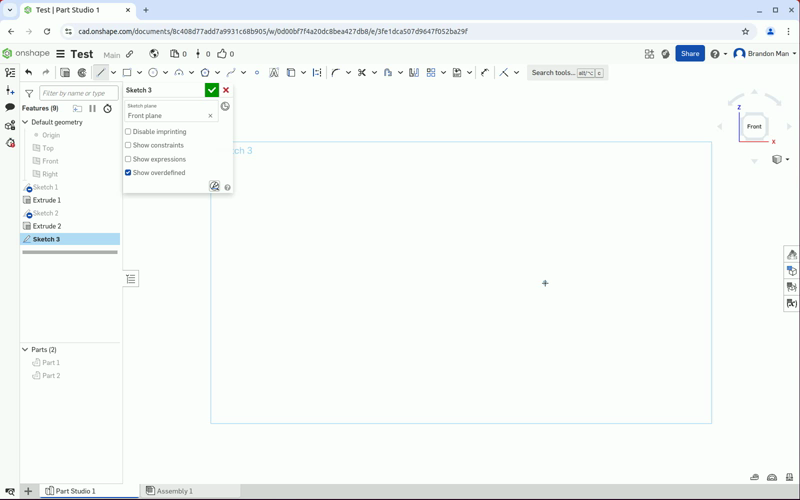
key_down(shift)
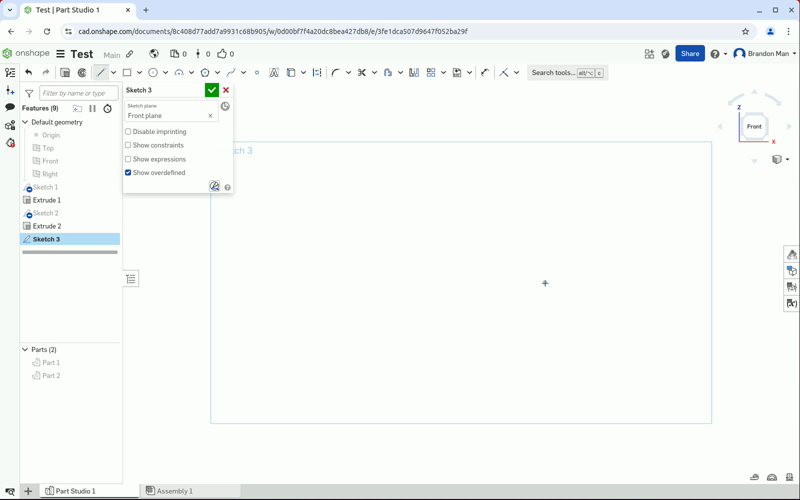
mouse_move(575, 282)
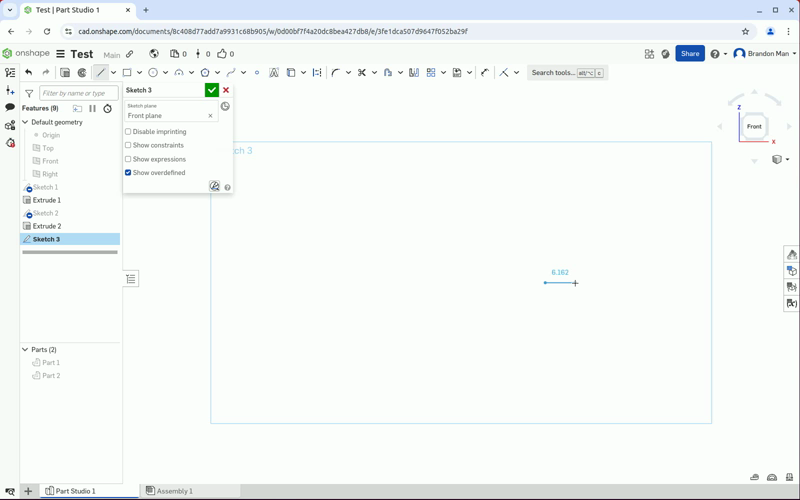
mouse_move(556, 282)
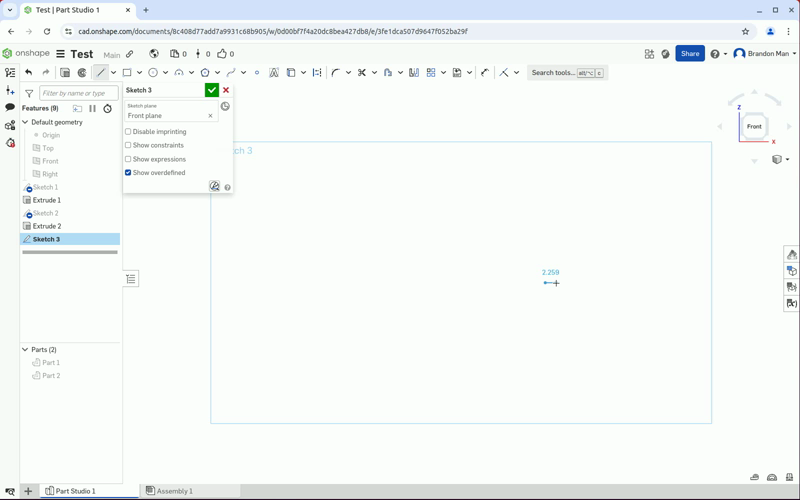
click(556, 282)
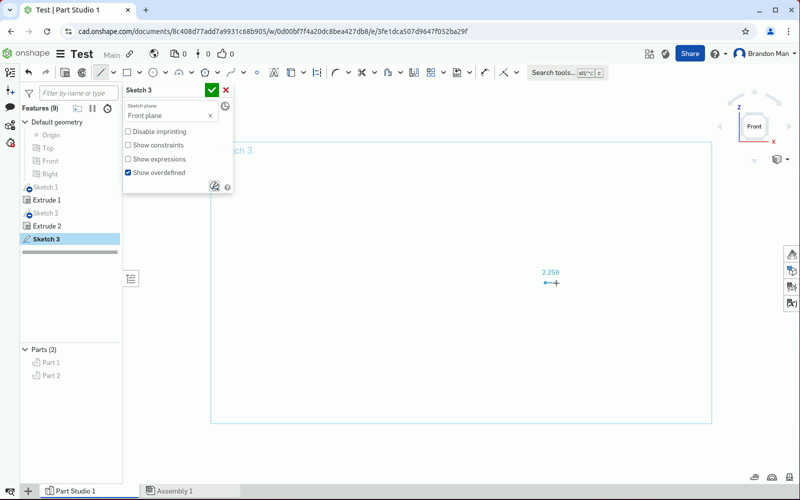
key_up(shift)
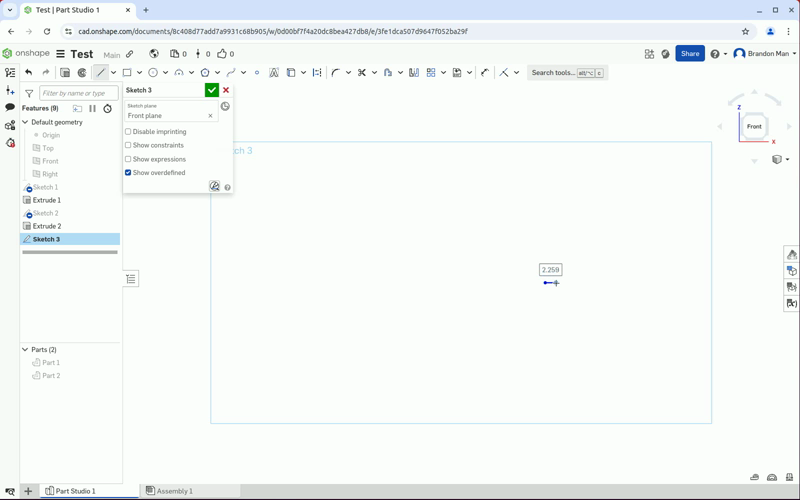
key_down(shift)
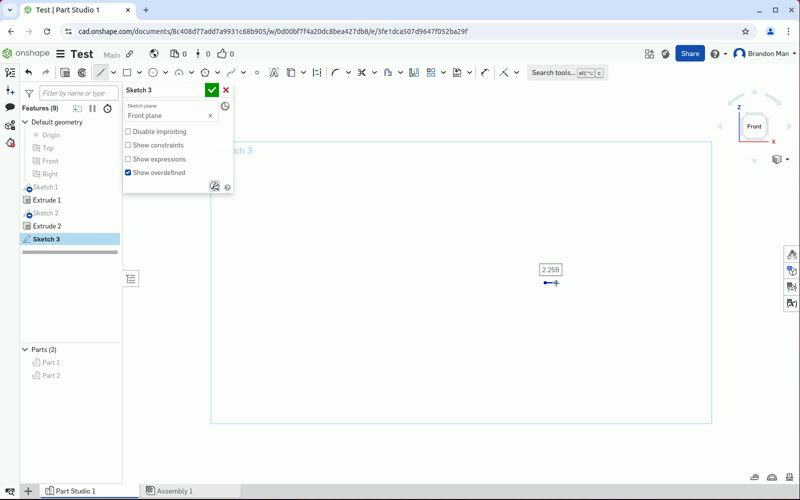
mouse_move(586, 282)
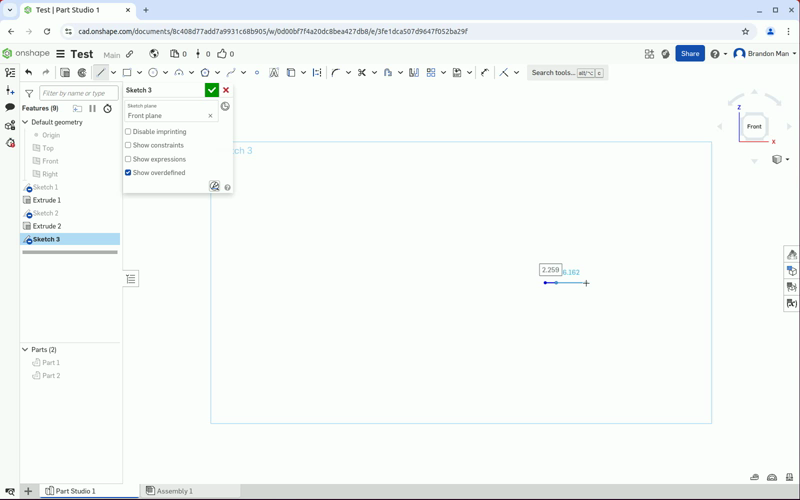
mouse_move(556, 312)
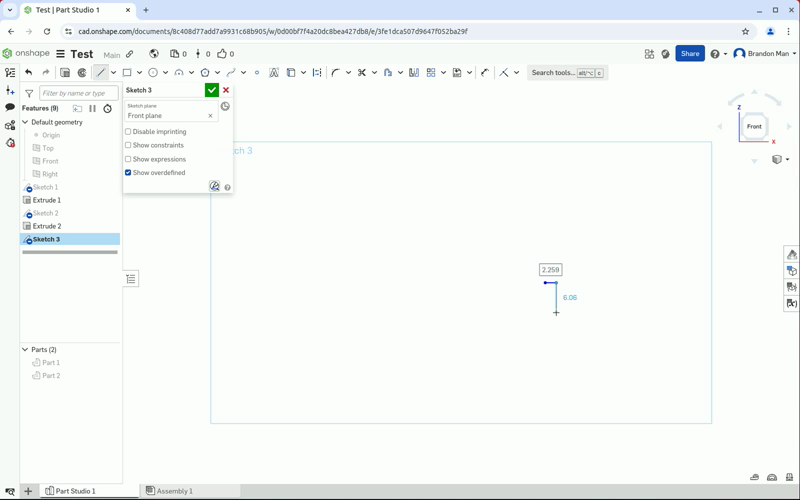
click(556, 312)
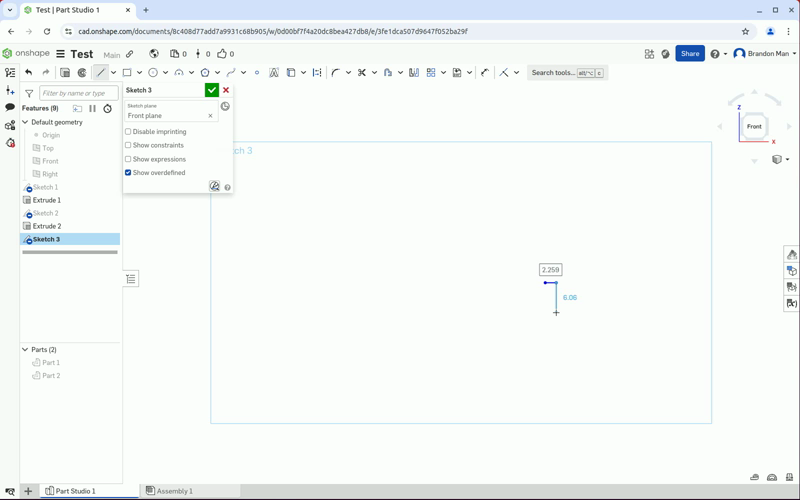
key_up(shift)
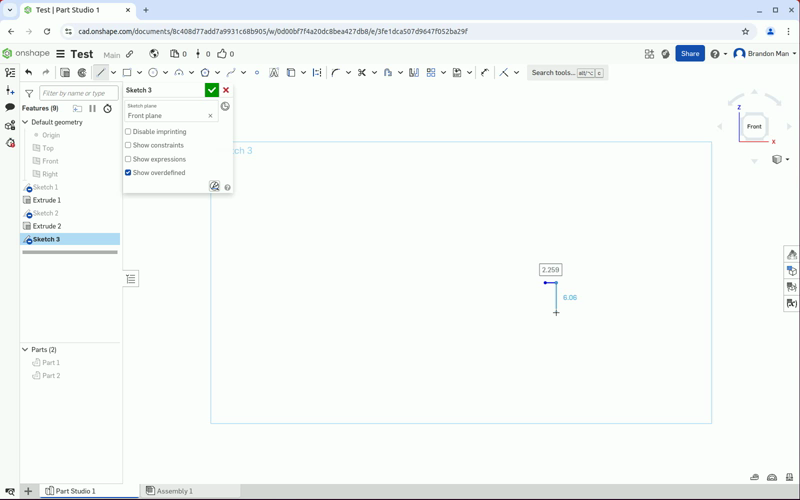
key_down(shift)
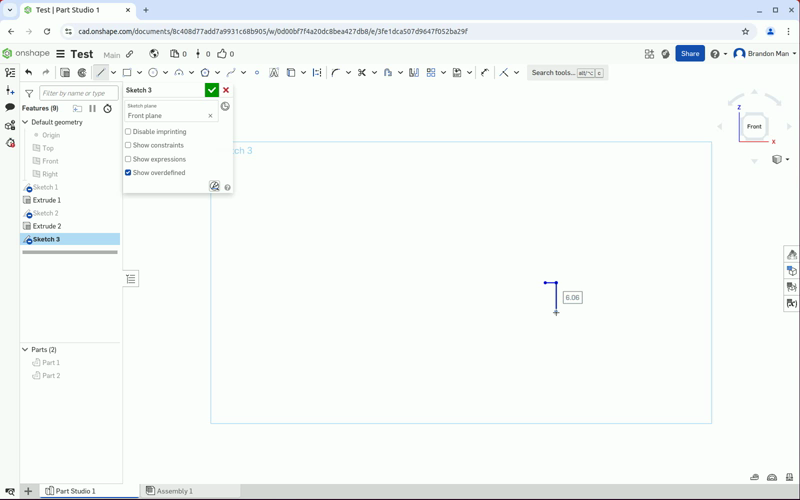
mouse_move(586, 312)
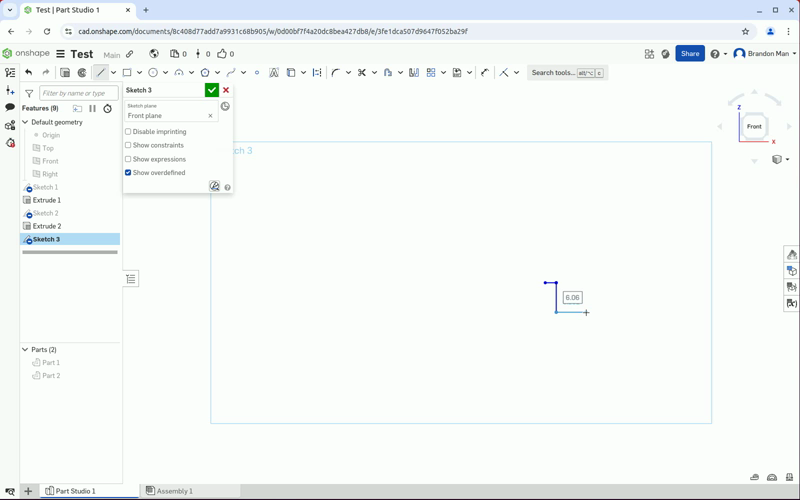
mouse_move(561, 312)
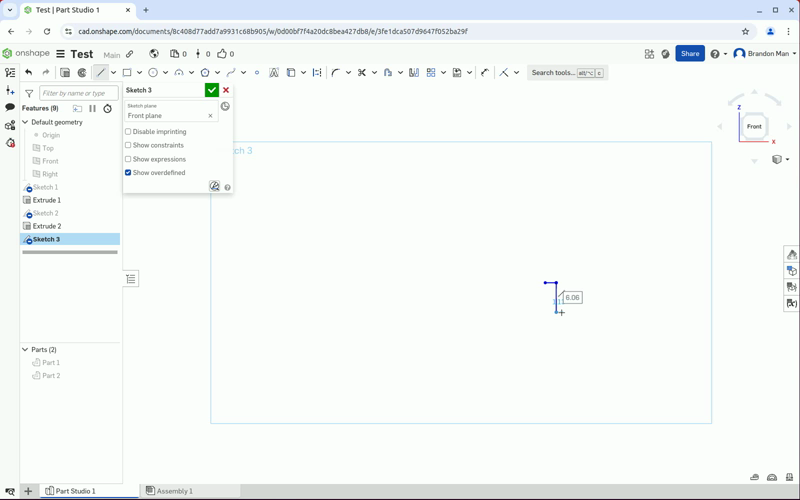
scroll(6)
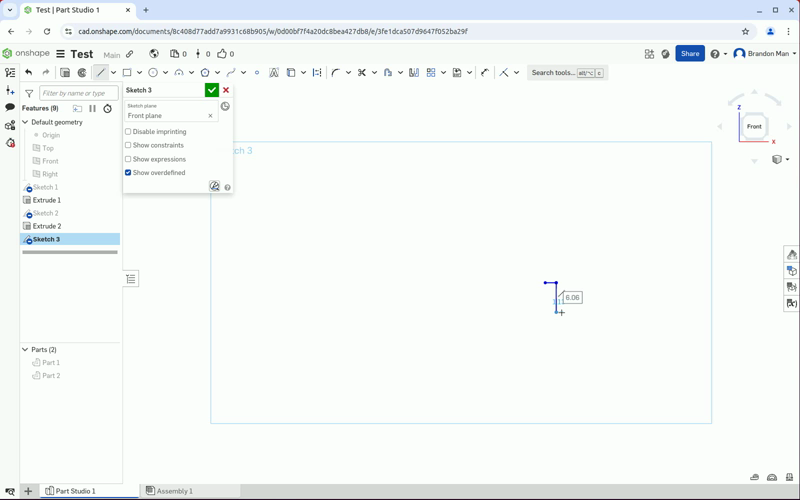
scroll(6)
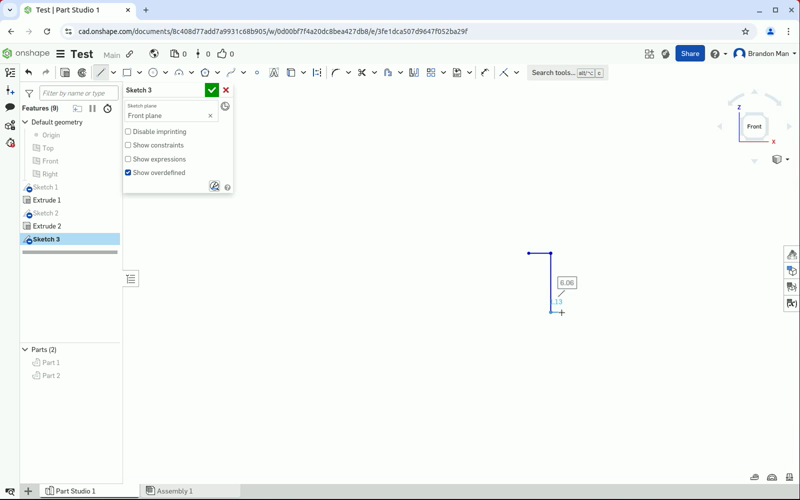
scroll(6)
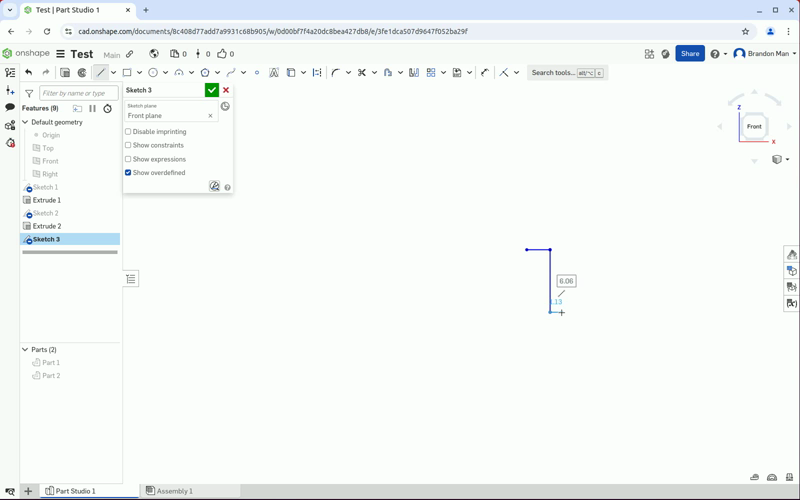
scroll(6)
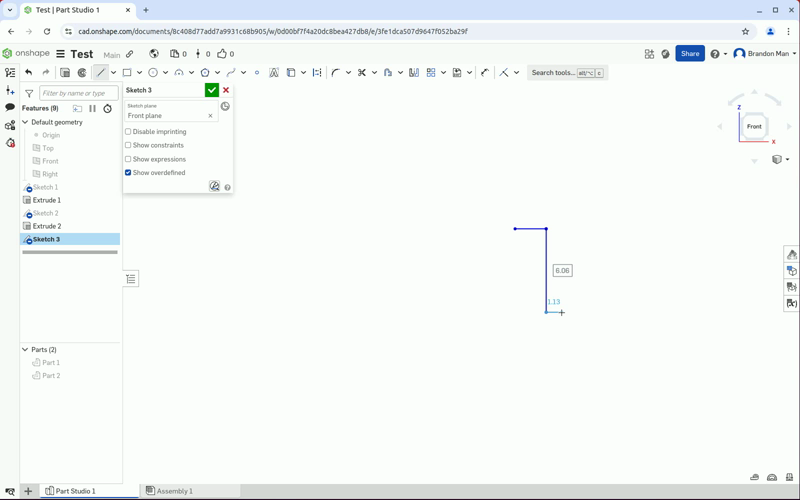
scroll(6)
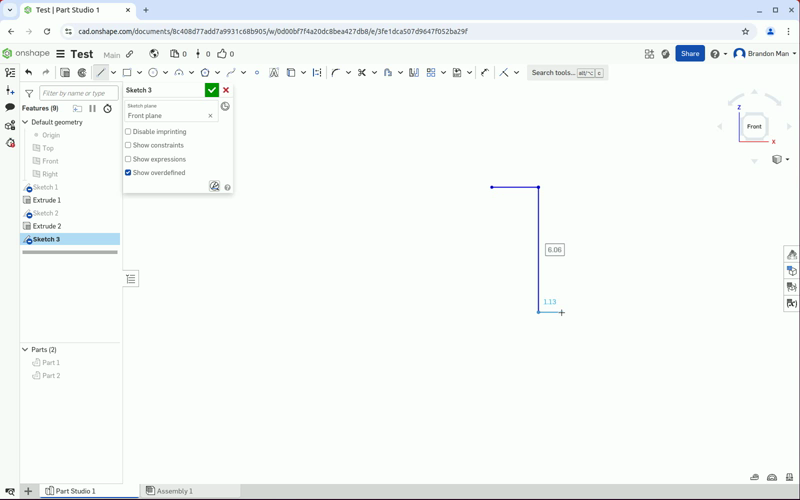
scroll(6)
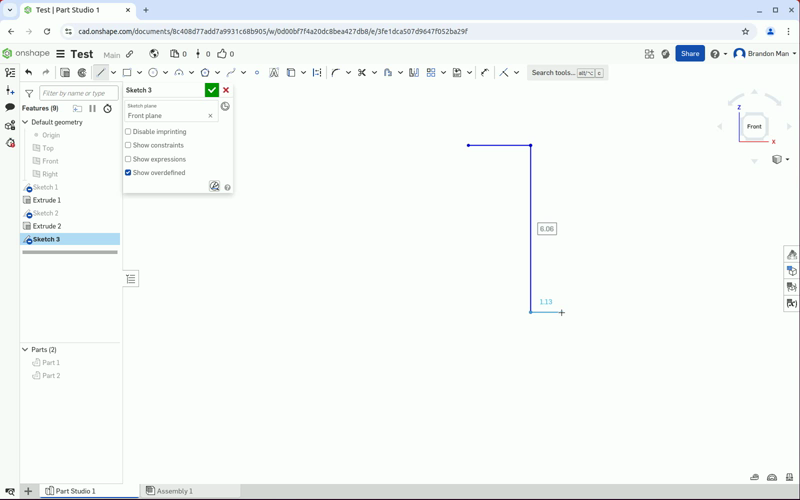
scroll(6)
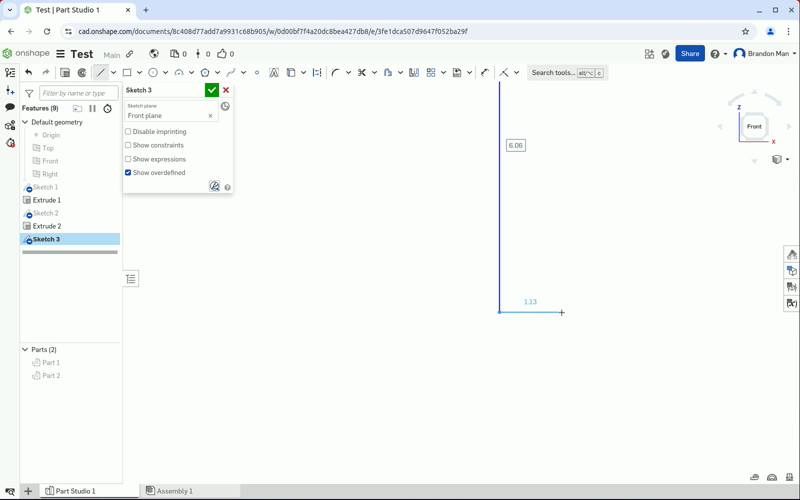
click(561, 312)
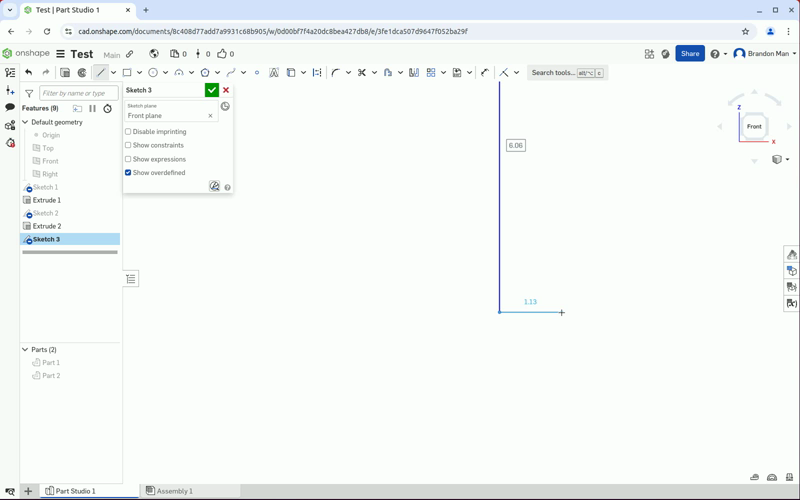
scroll(-6)
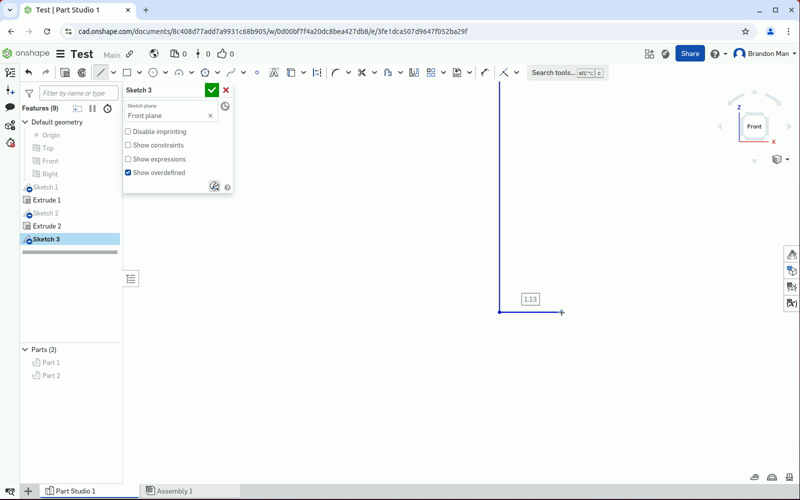
scroll(-6)
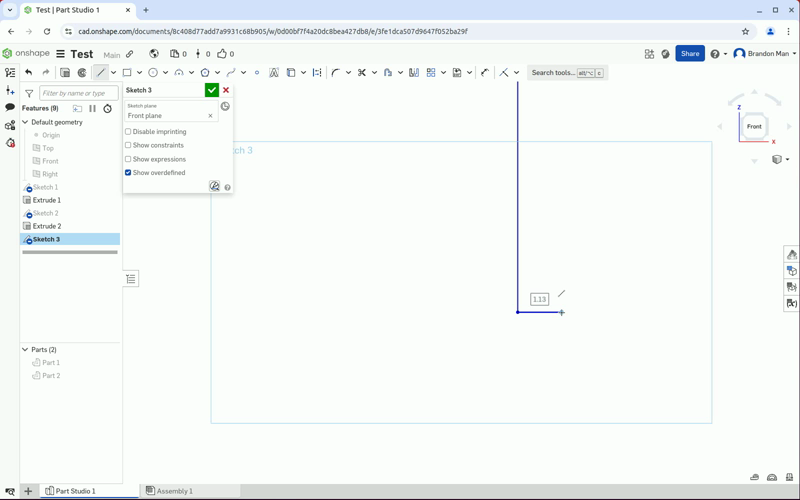
scroll(-6)
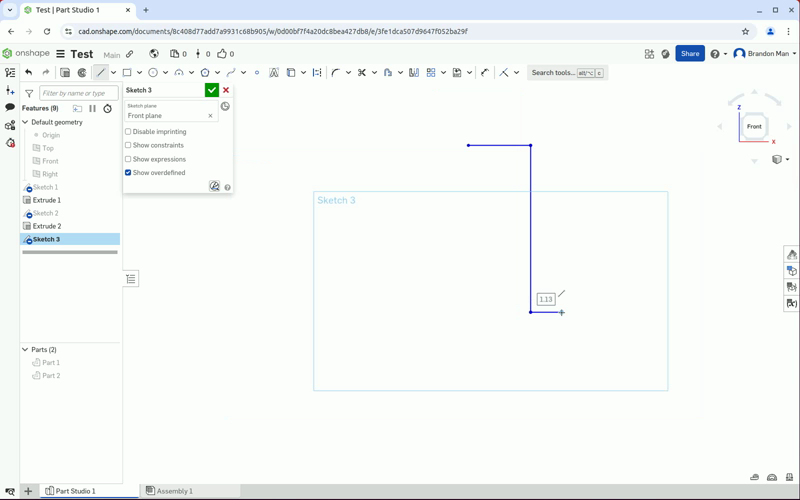
scroll(-6)
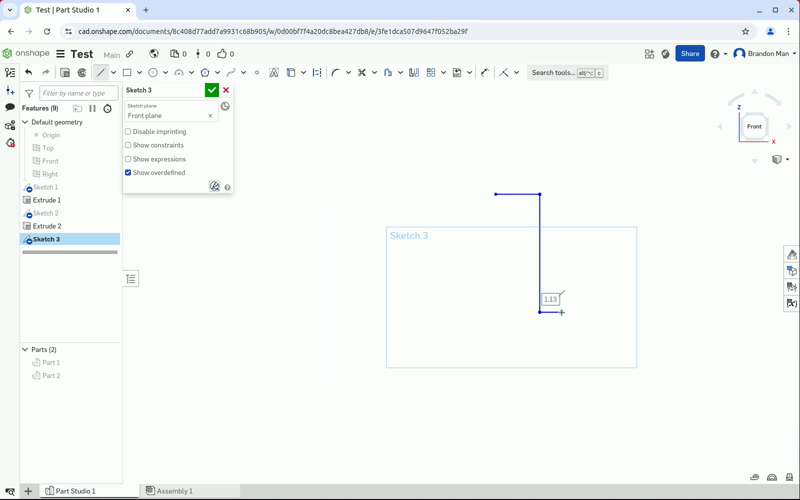
scroll(-6)
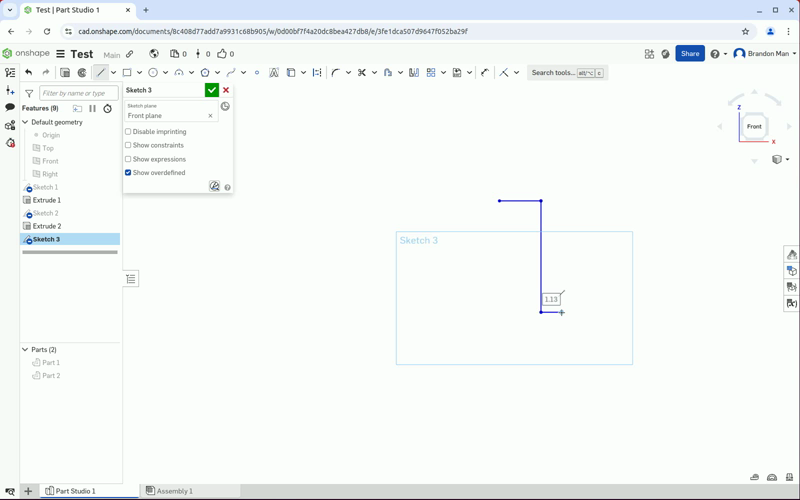
scroll(-6)
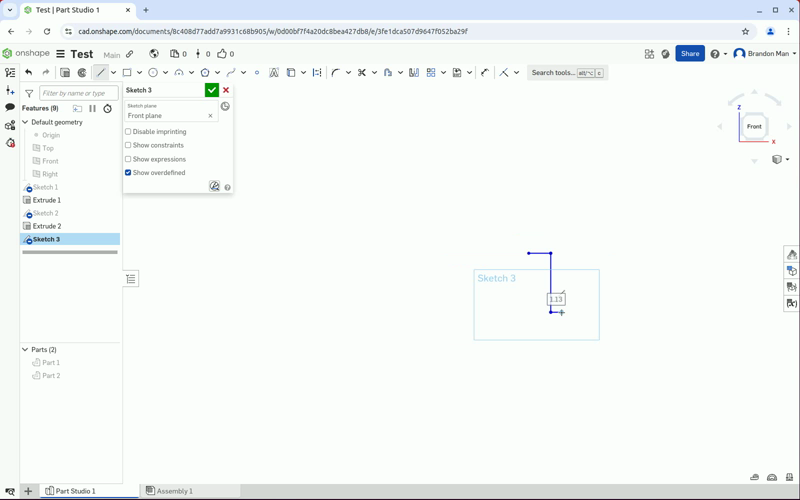
scroll(-6)
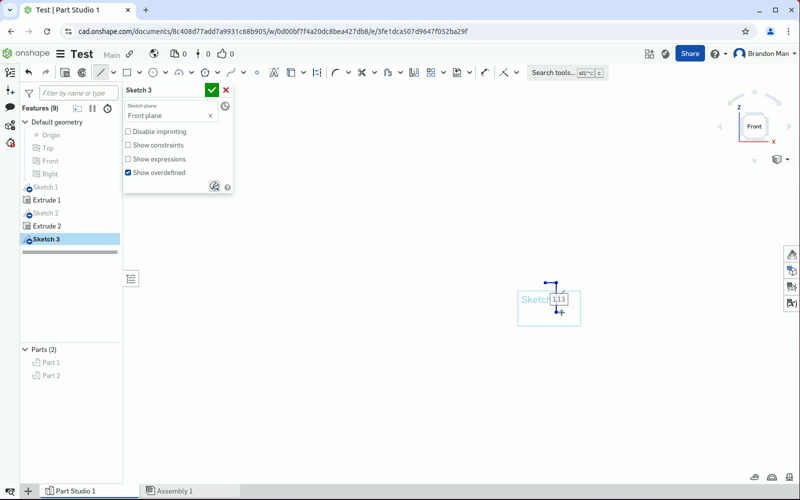
key_up(shift)
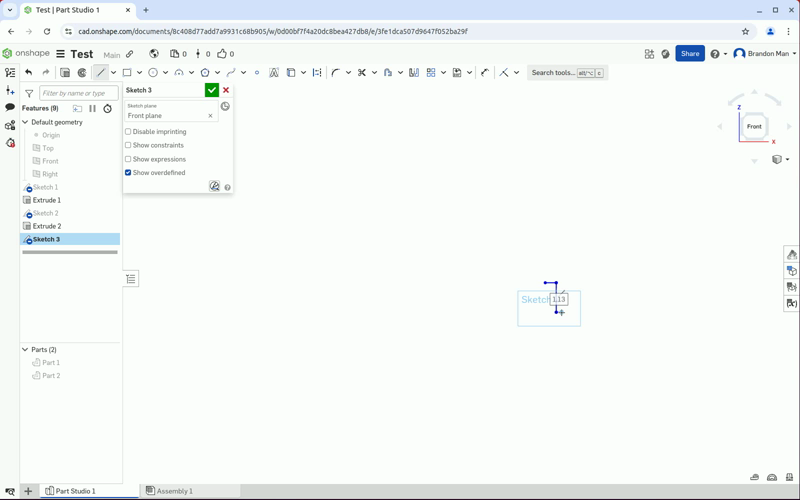
key_down(shift)
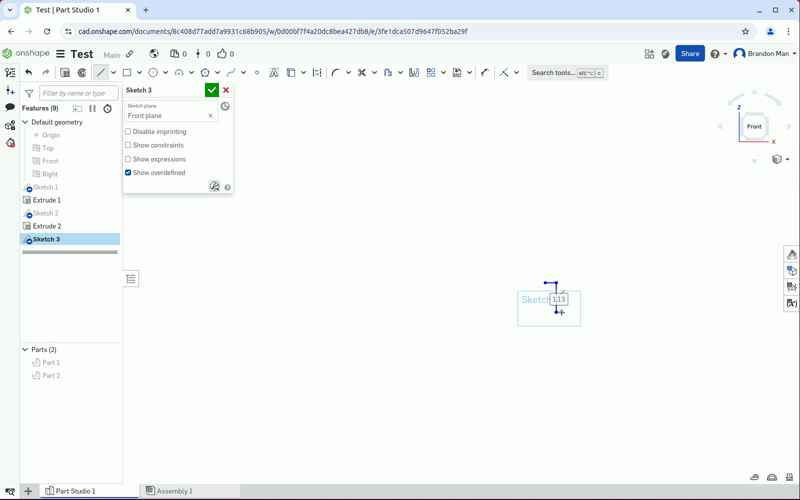
mouse_move(589, 312)
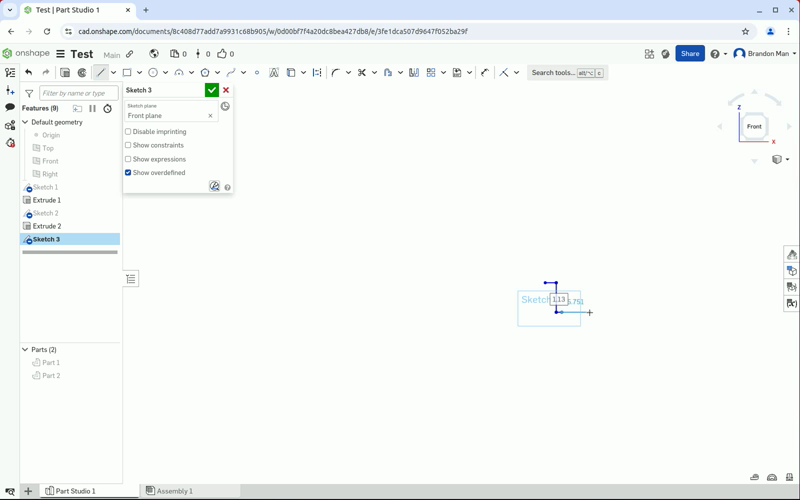
mouse_move(561, 276)
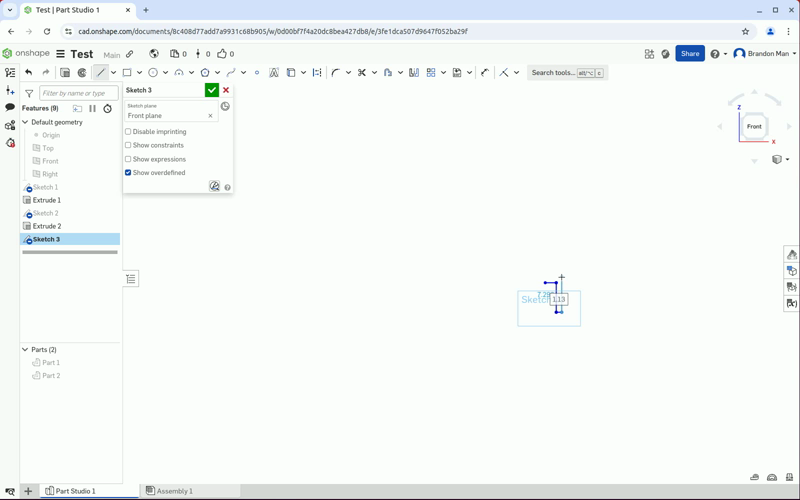
click(561, 276)
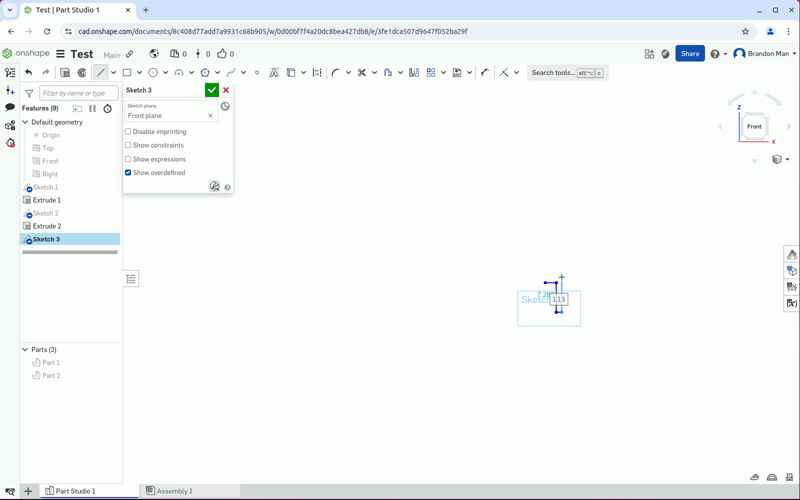
key_up(shift)
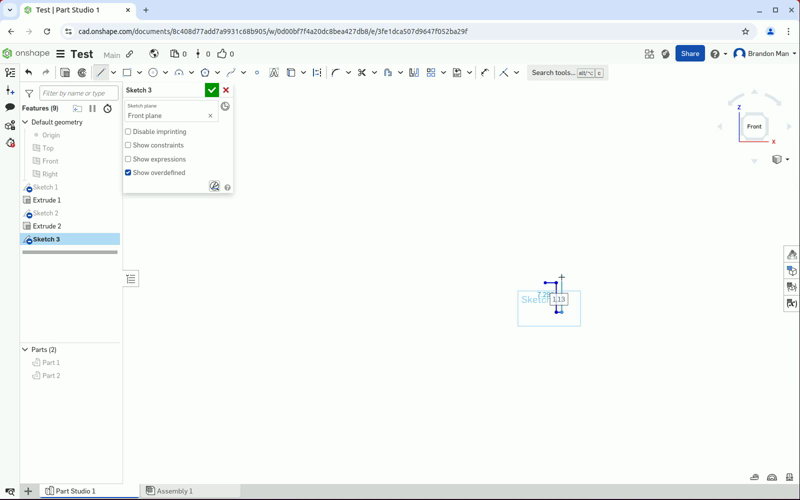
key_down(shift)
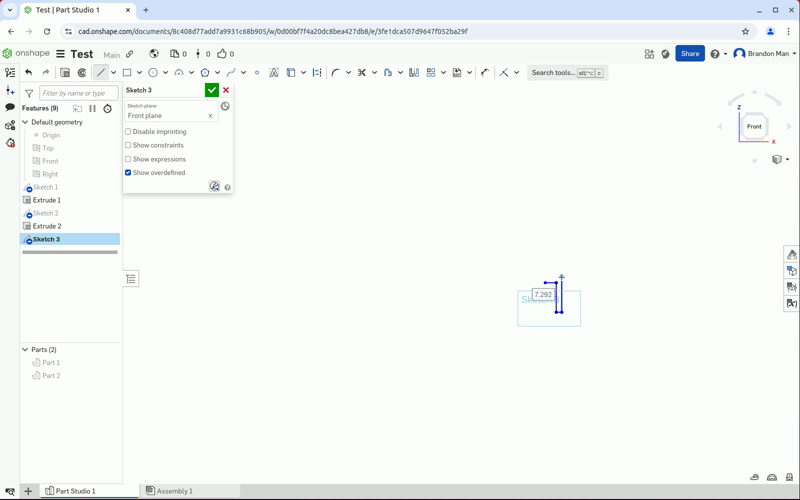
mouse_move(589, 276)
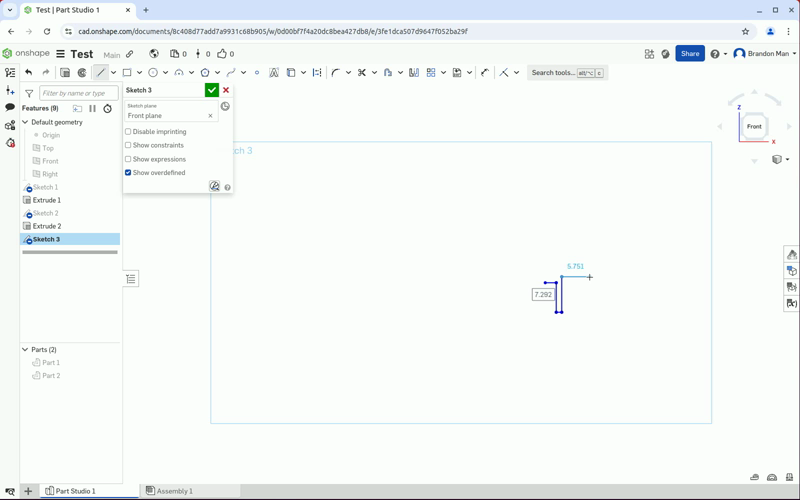
mouse_move(545, 276)
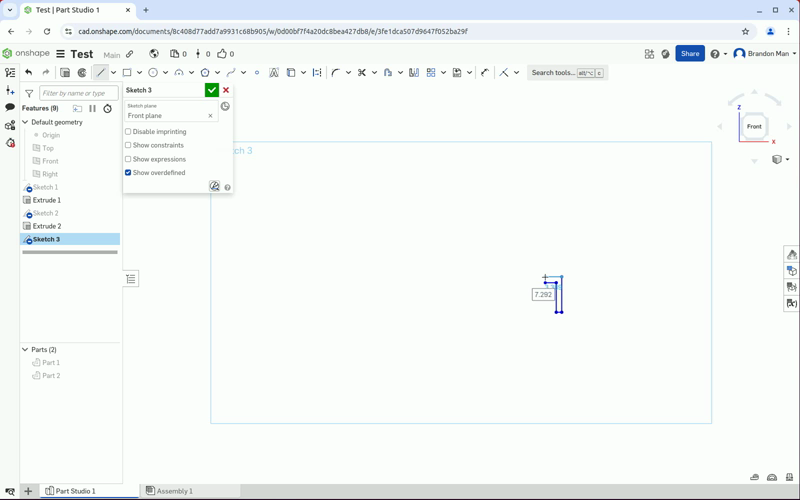
click(545, 276)
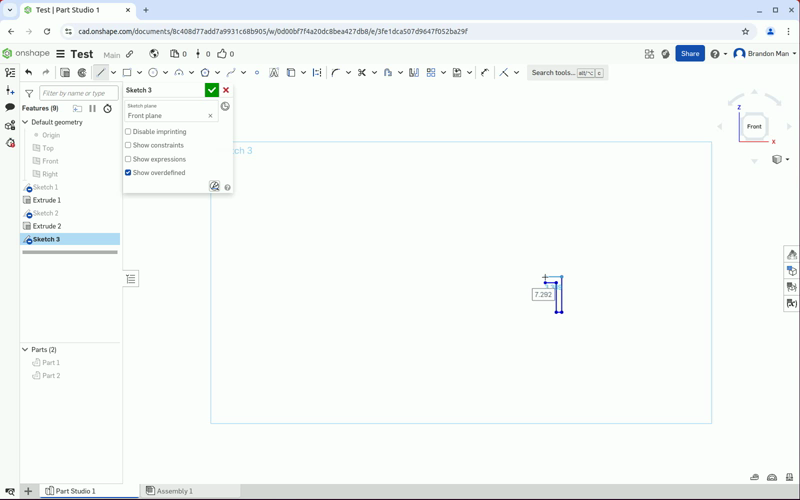
key_up(shift)
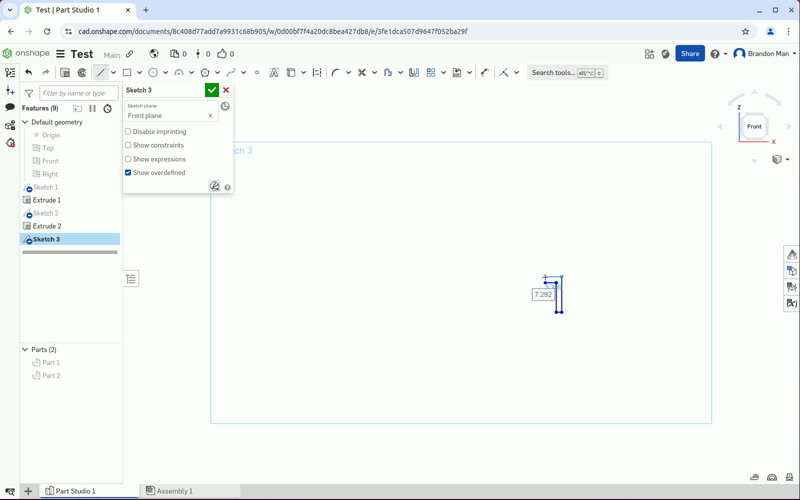
mouse_move(575, 276)
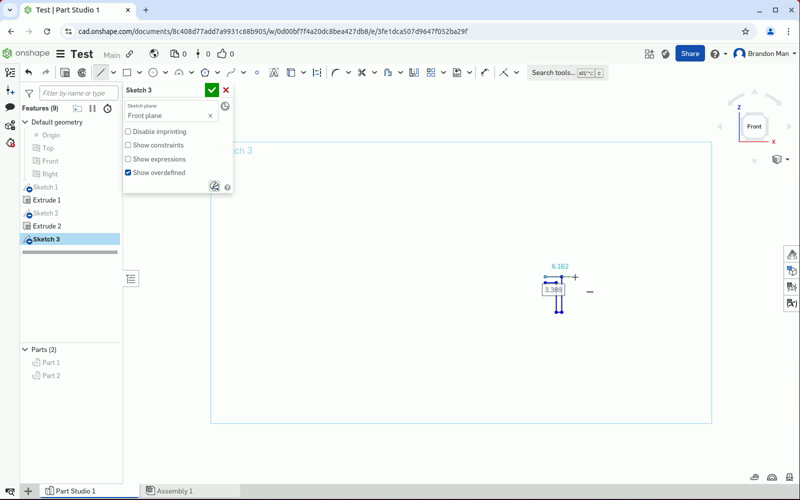
key_down(shift)
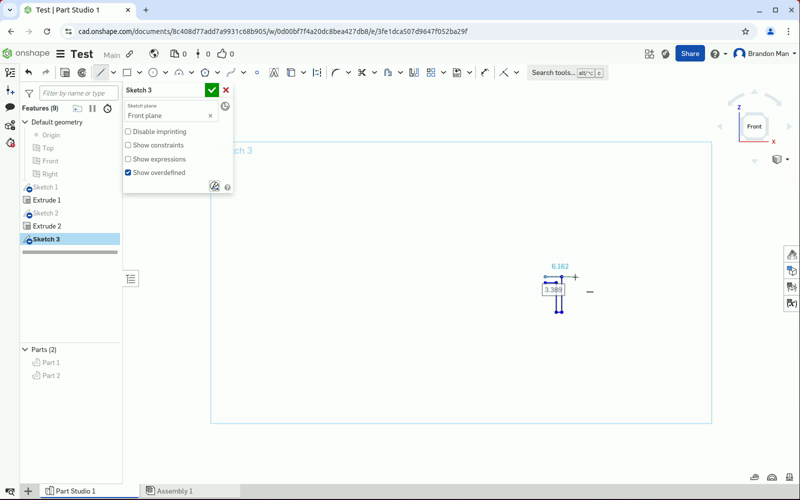
mouse_move(545, 282)
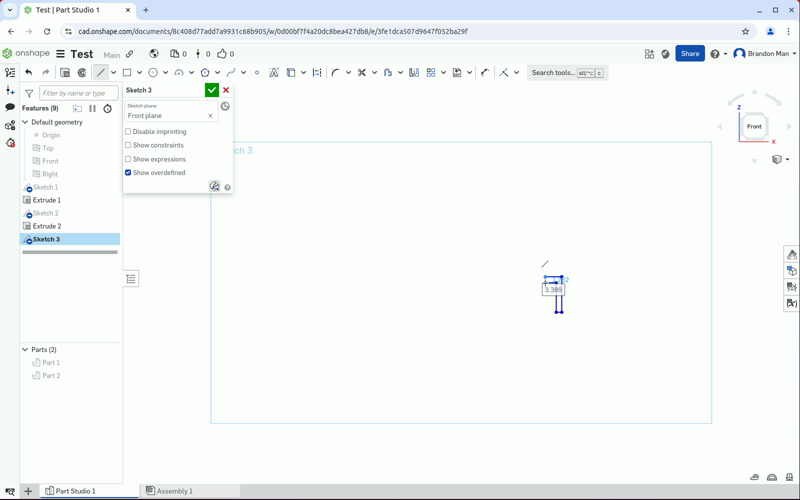
scroll(6)
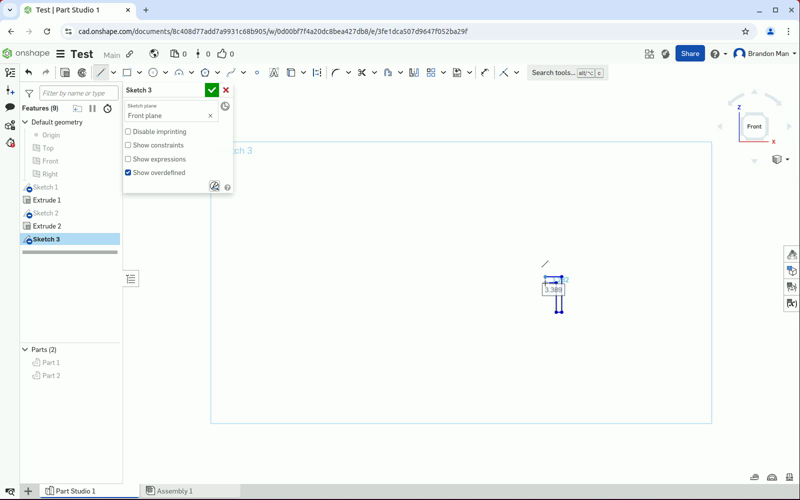
scroll(6)
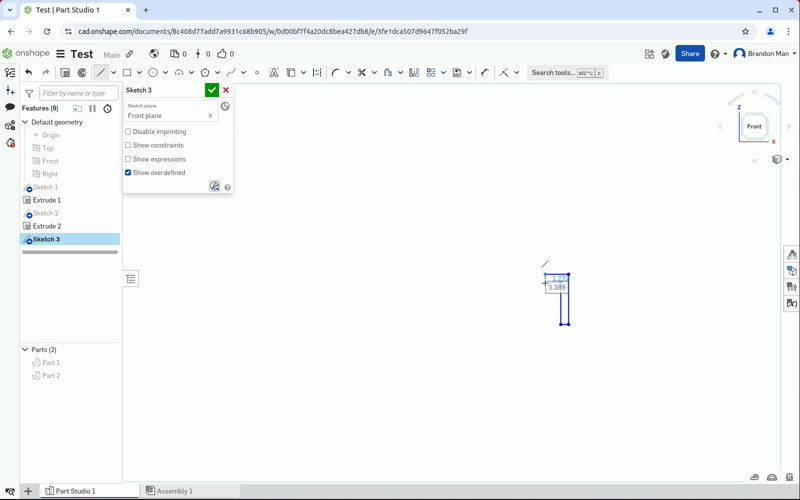
scroll(6)
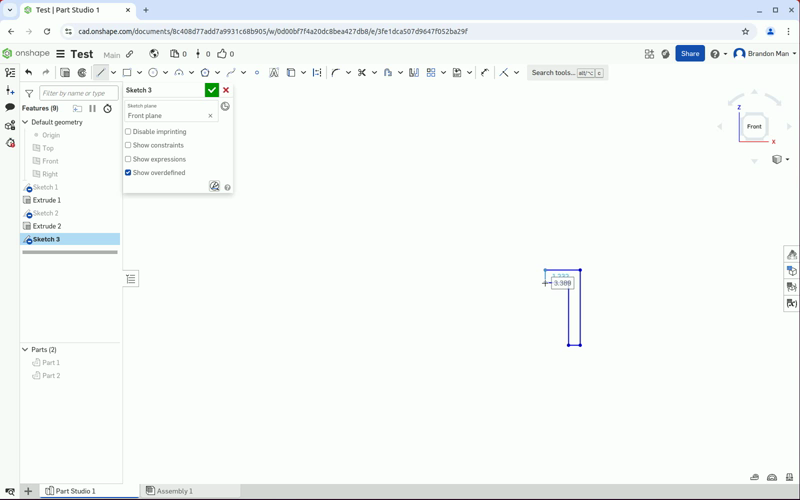
scroll(6)
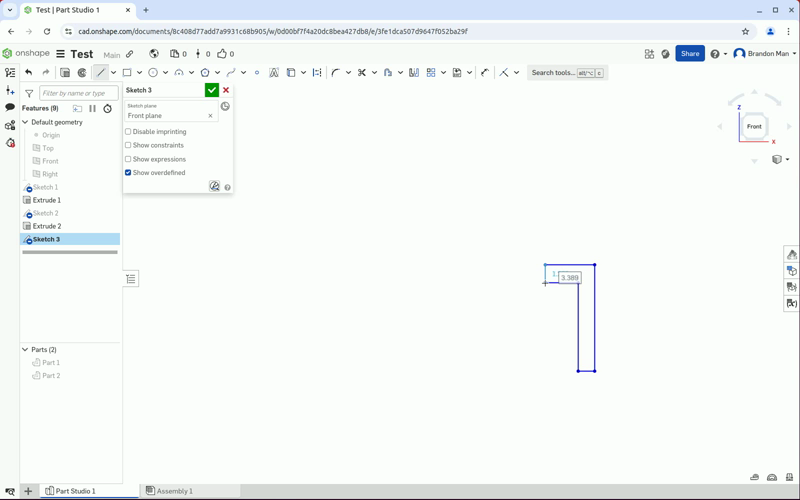
scroll(6)
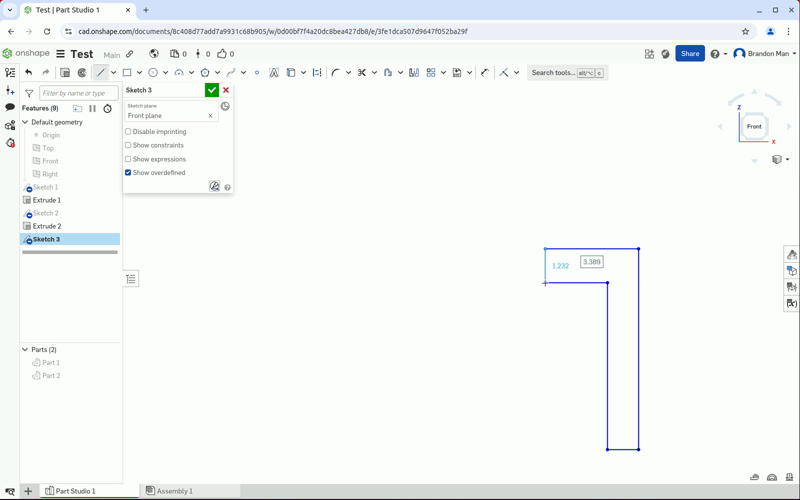
scroll(6)
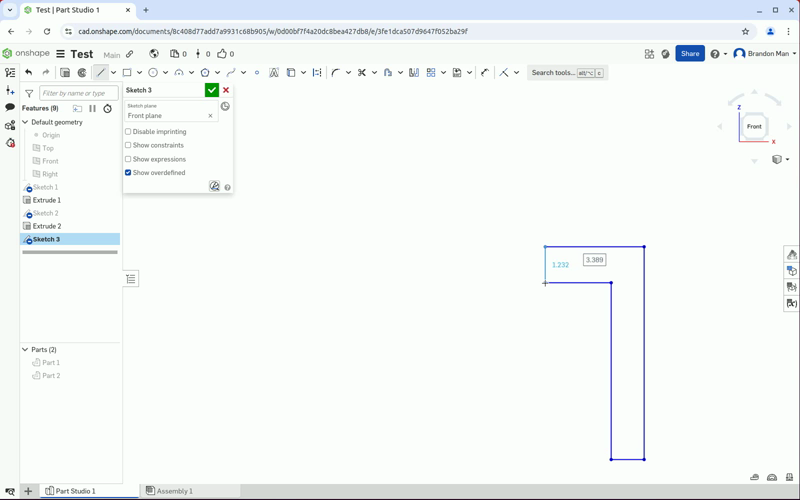
scroll(6)
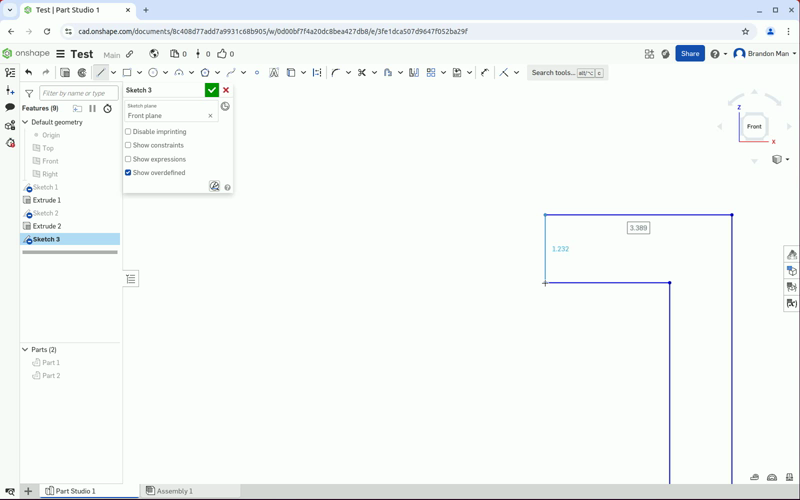
key_up(shift)
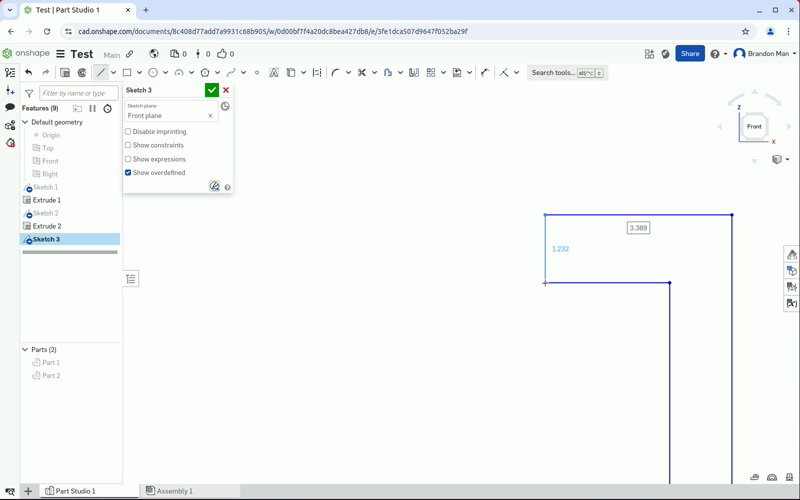
click(545, 282)
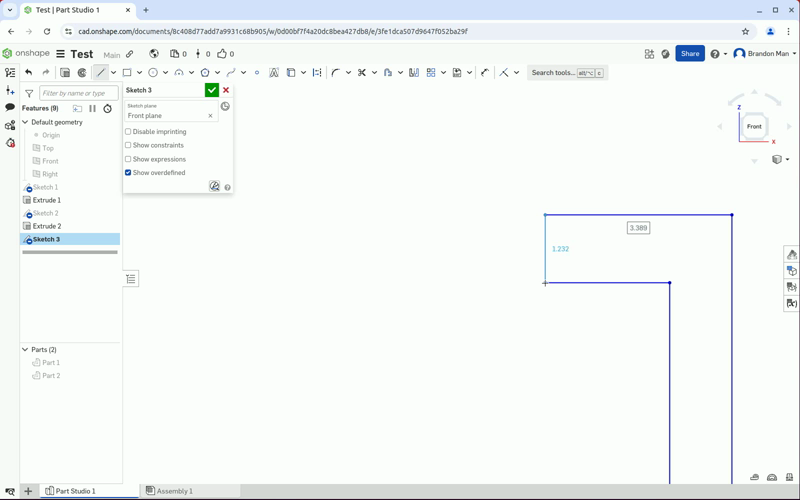
scroll(-6)
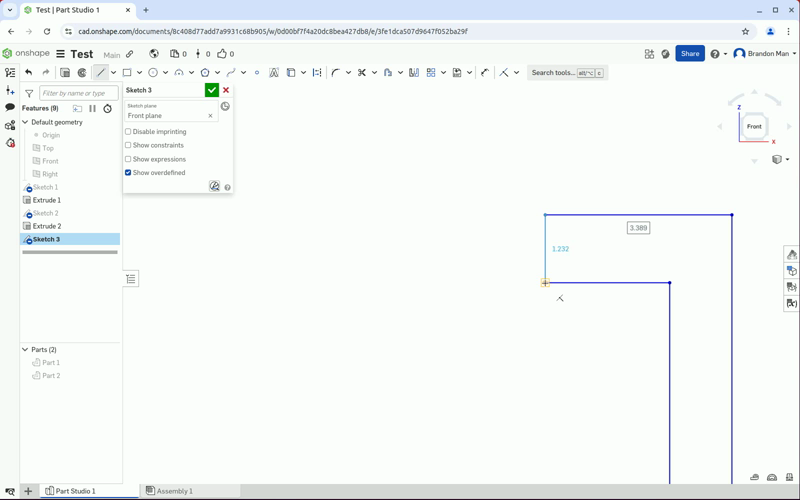
scroll(-6)
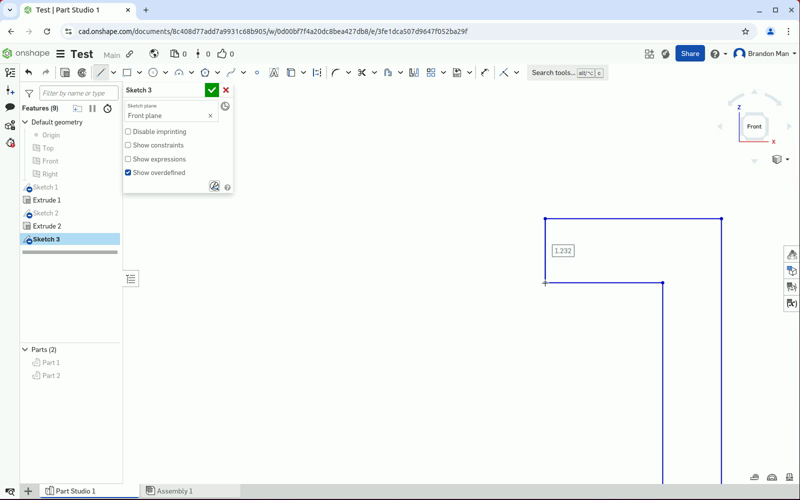
scroll(-6)
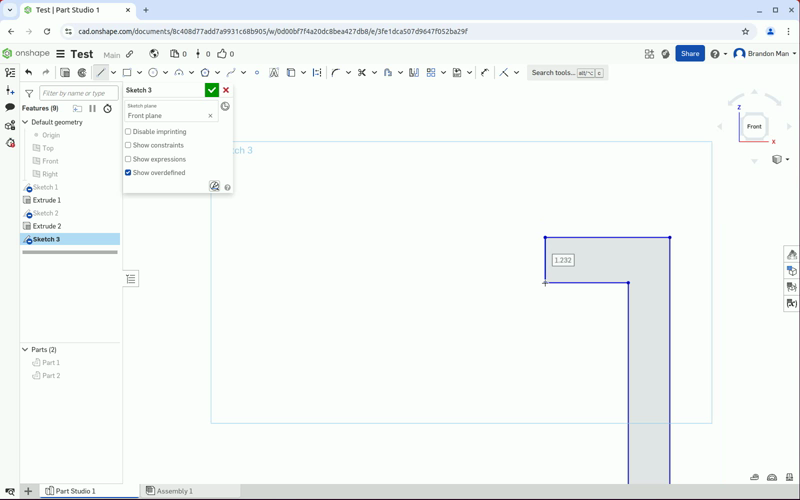
scroll(-6)
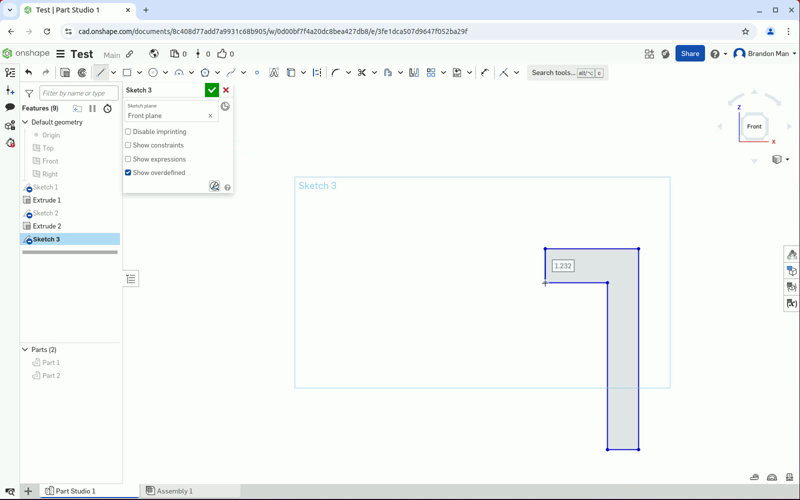
scroll(-6)
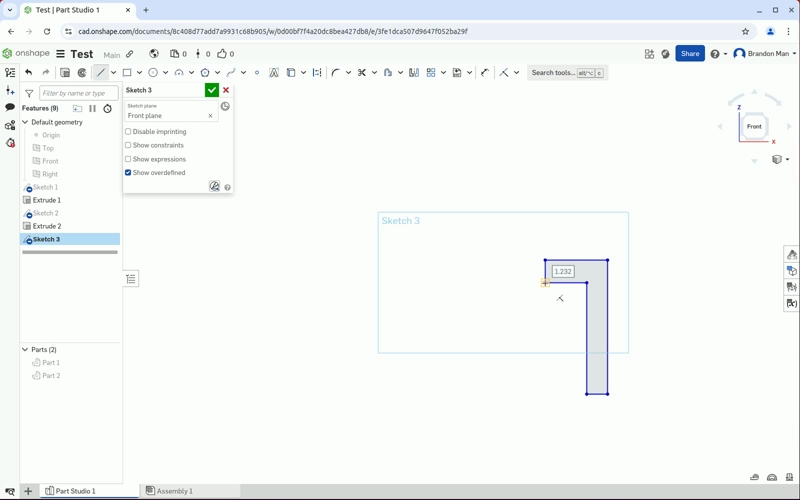
scroll(-6)
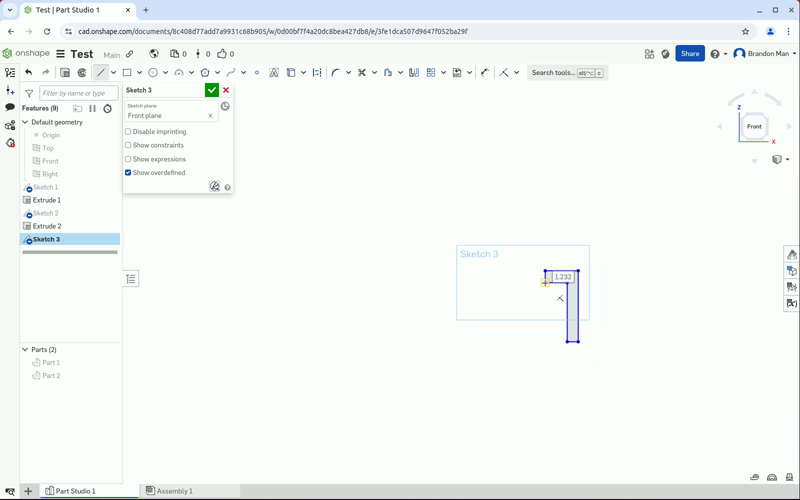
scroll(-6)
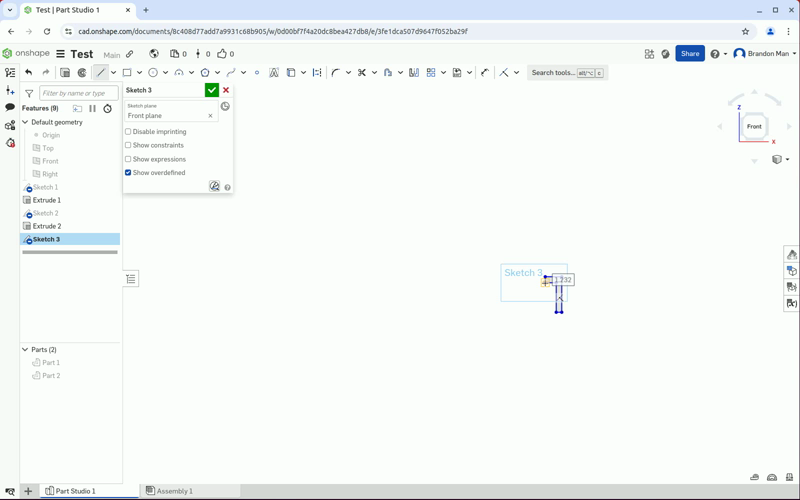
key(esc)
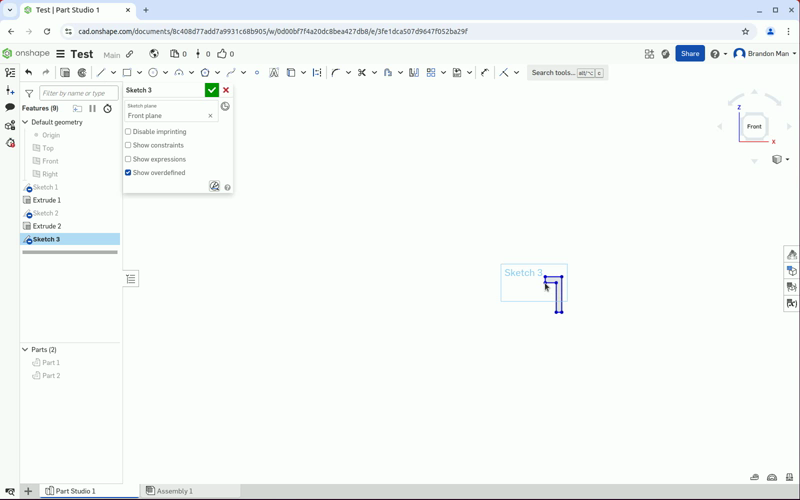
mouse_move(558, 292)
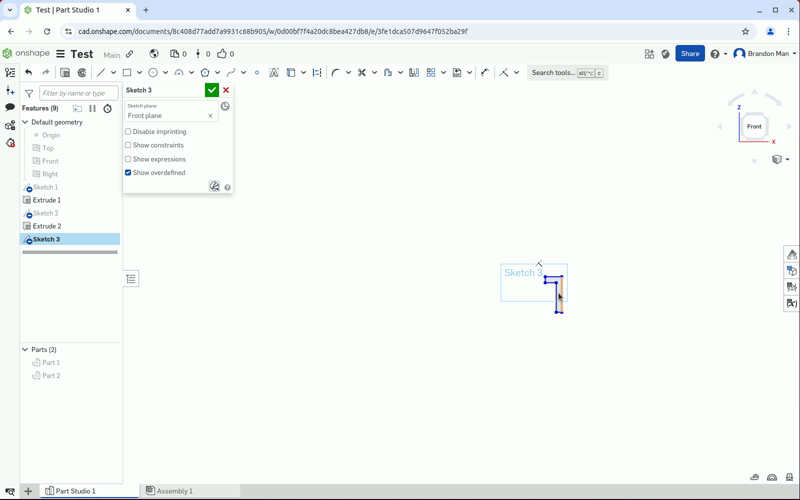
scroll(6)
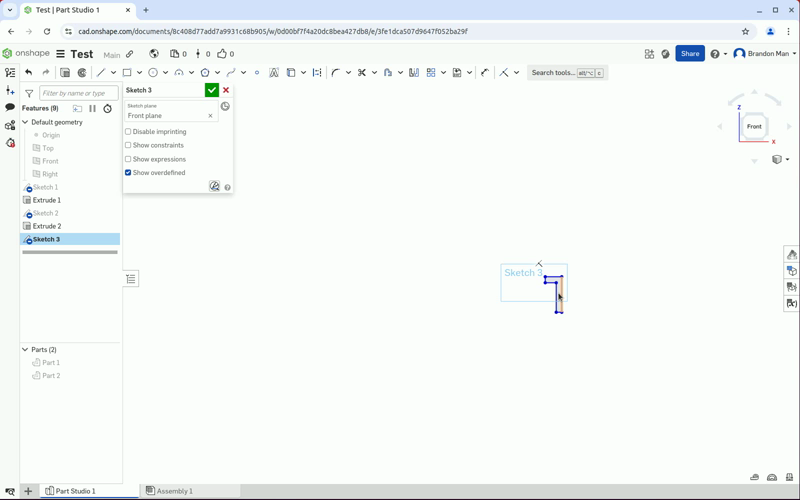
scroll(6)
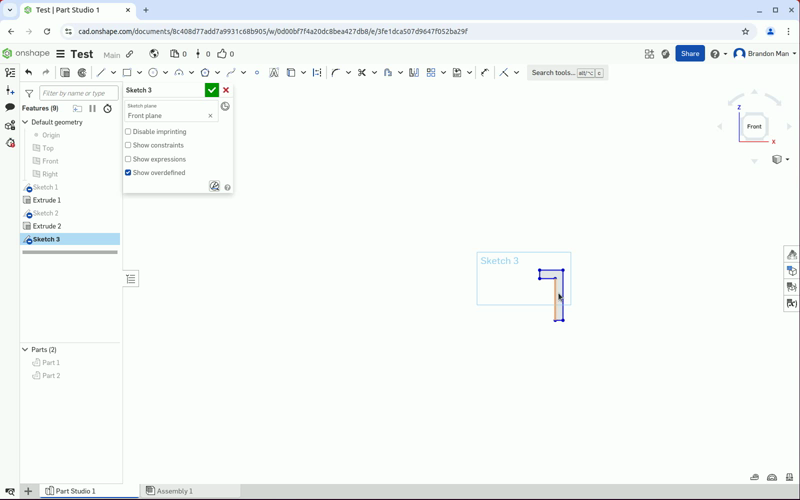
scroll(6)
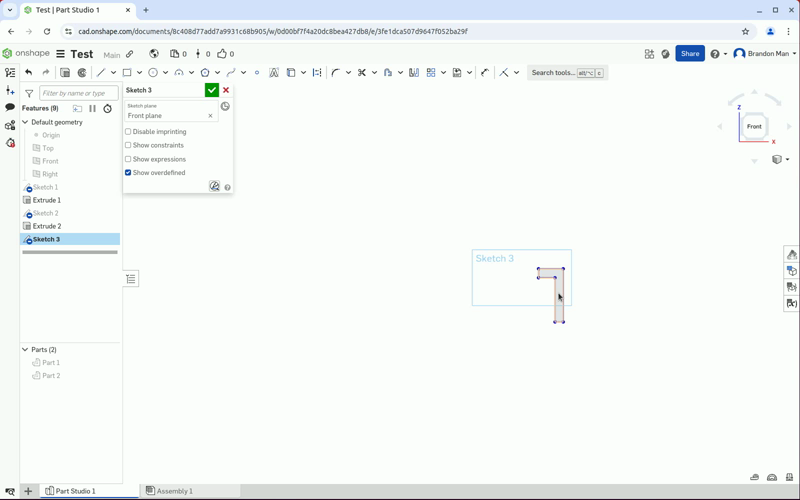
scroll(6)
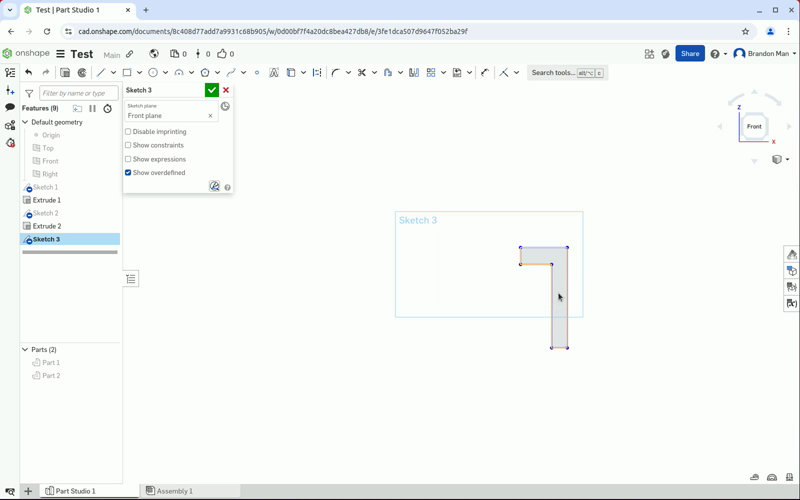
scroll(6)
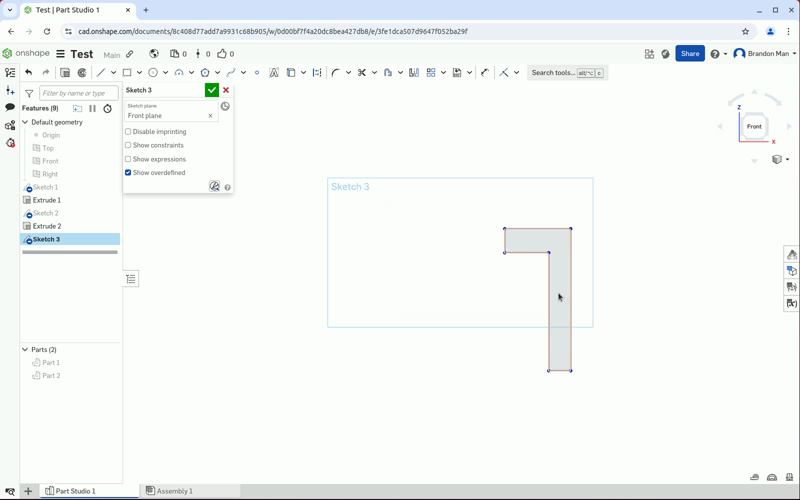
scroll(6)
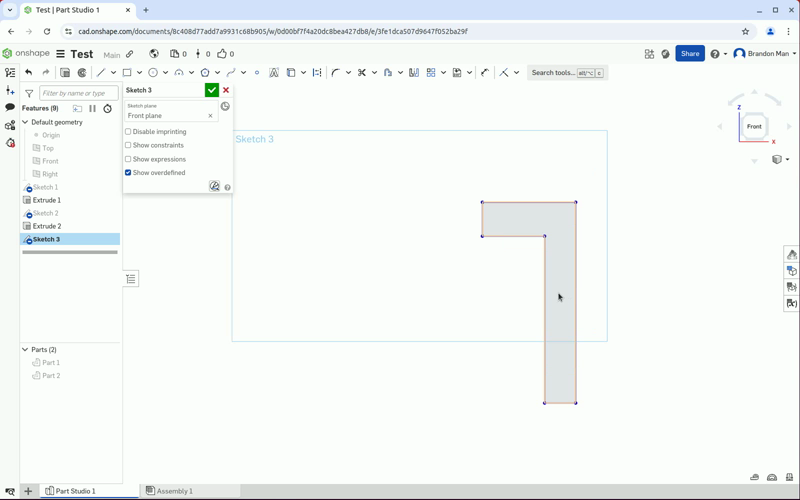
scroll(6)
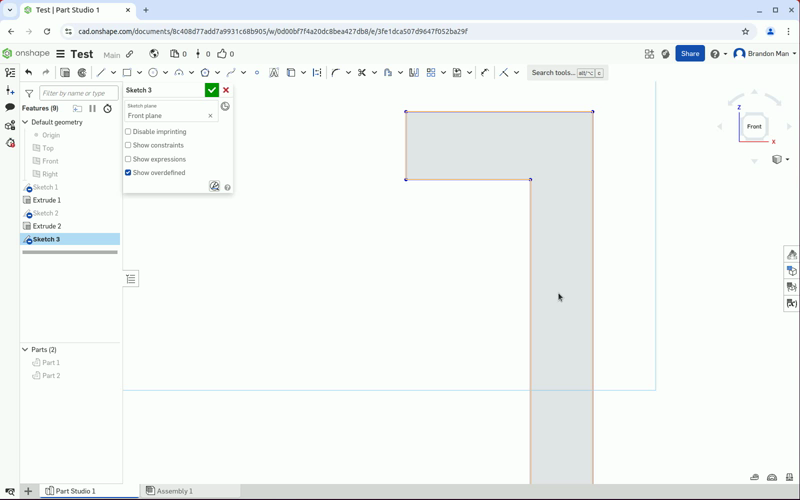
click(558, 292)
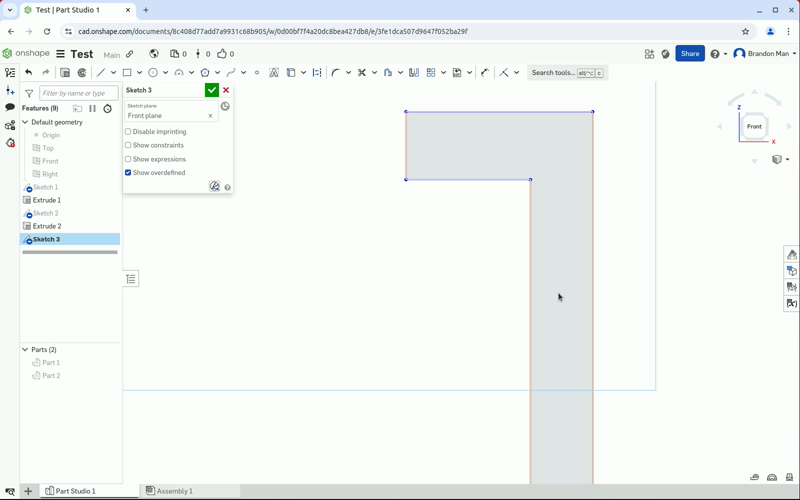
scroll(-6)
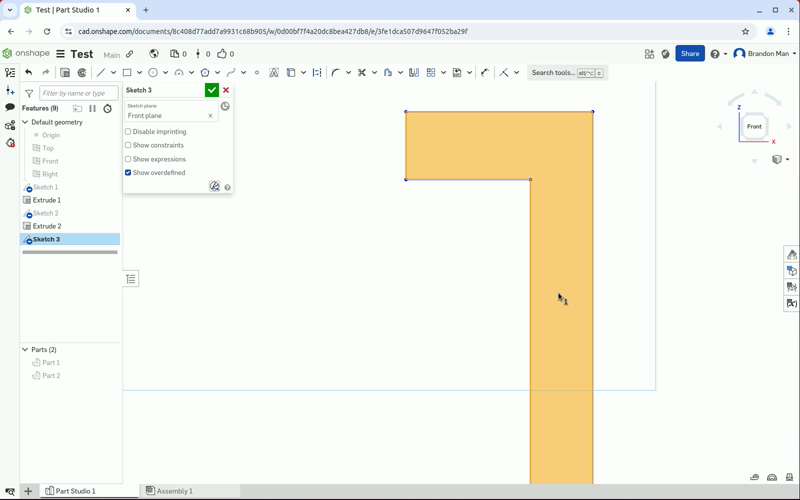
scroll(-6)
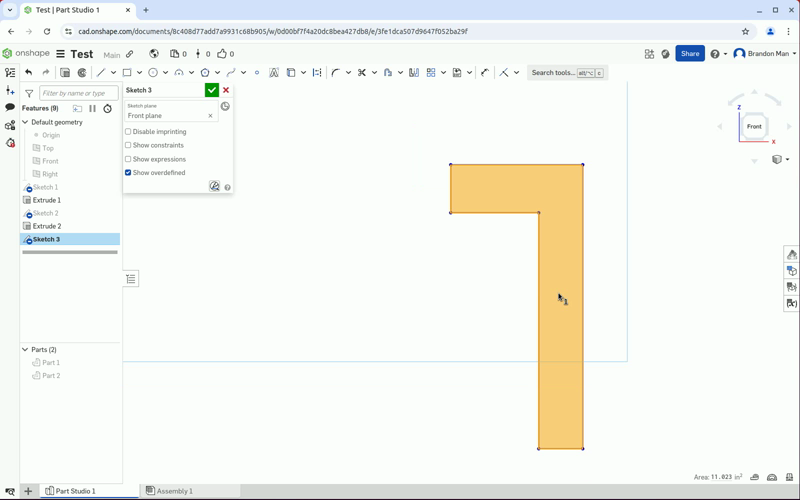
scroll(-6)
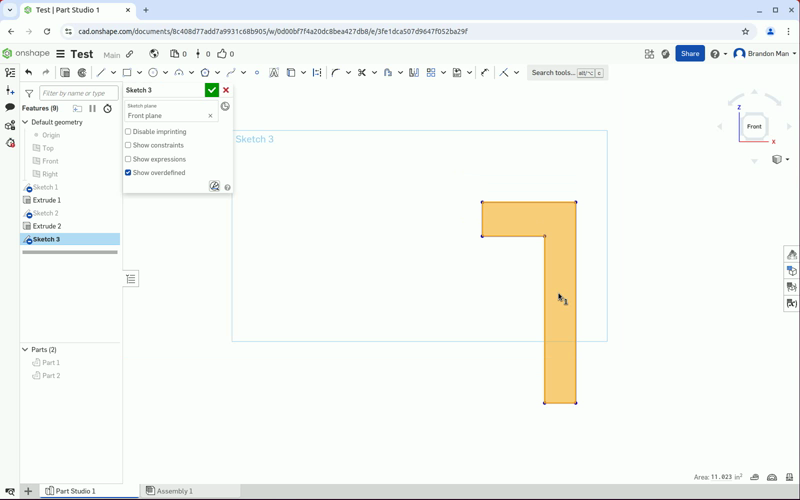
scroll(-6)
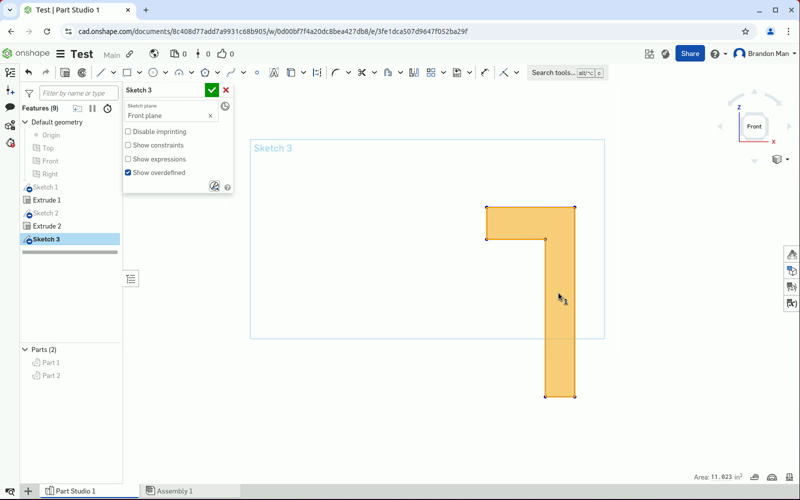
scroll(-6)
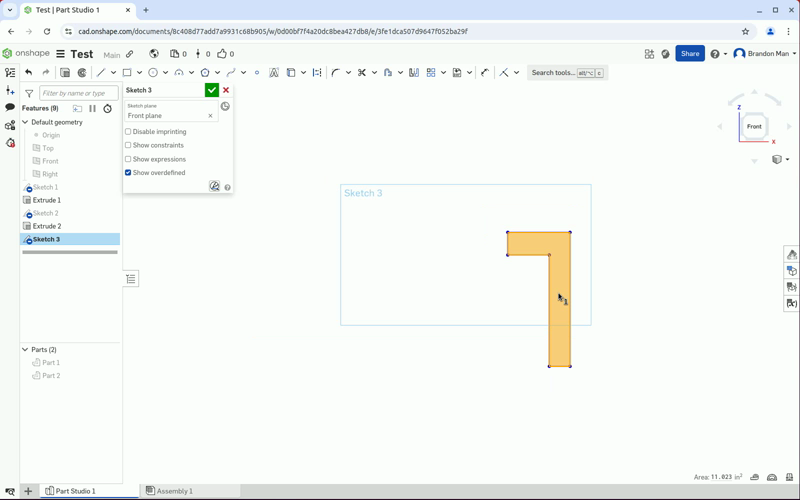
scroll(-6)
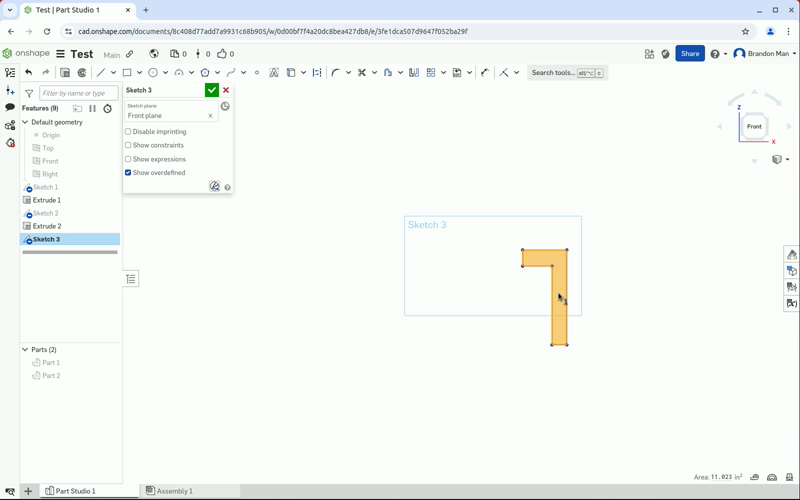
scroll(-6)
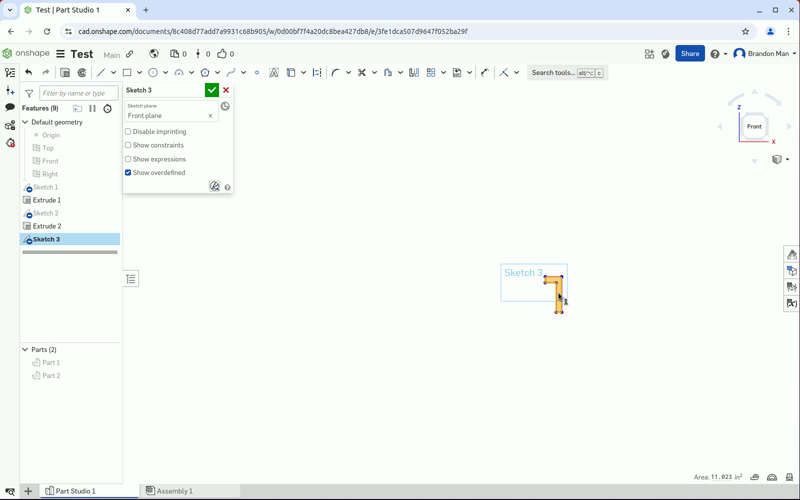
mouse_move(73, 352)
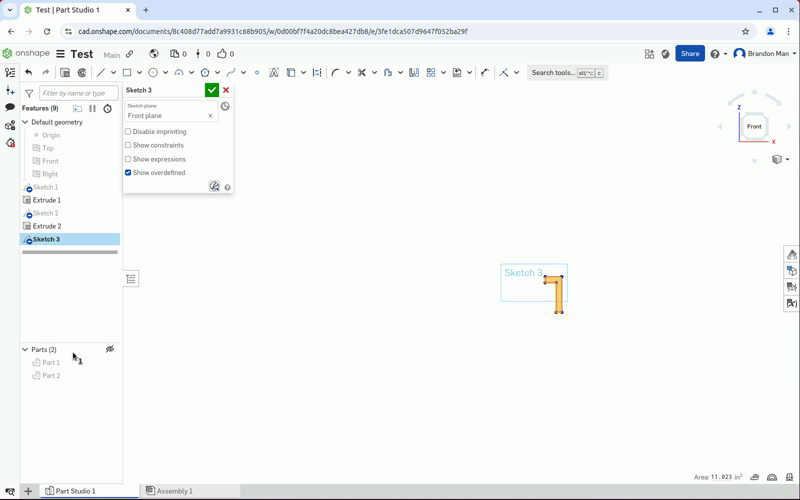
key(shift+y)
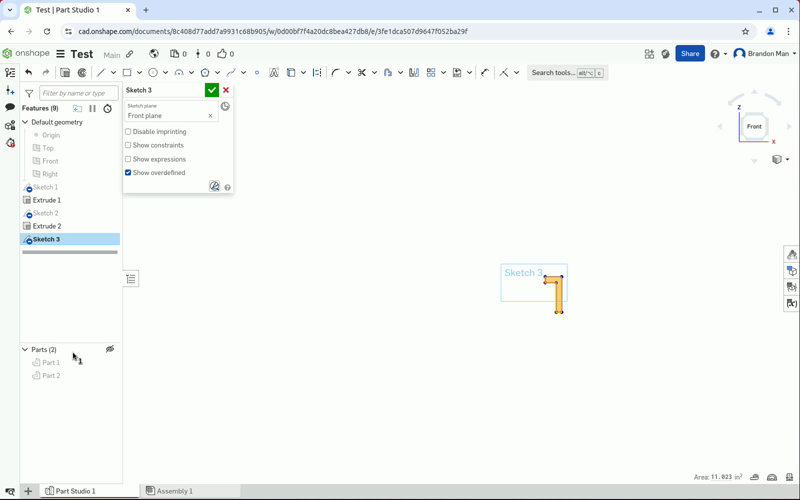
key(shift+e)
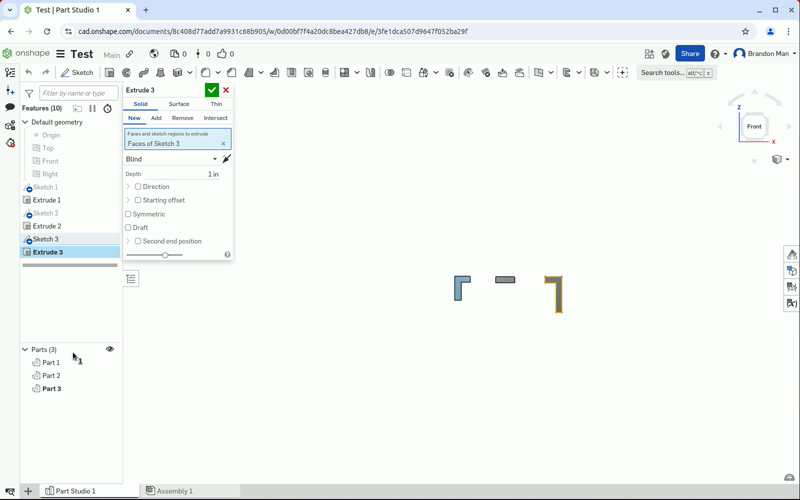
mouse_move(143, 106)
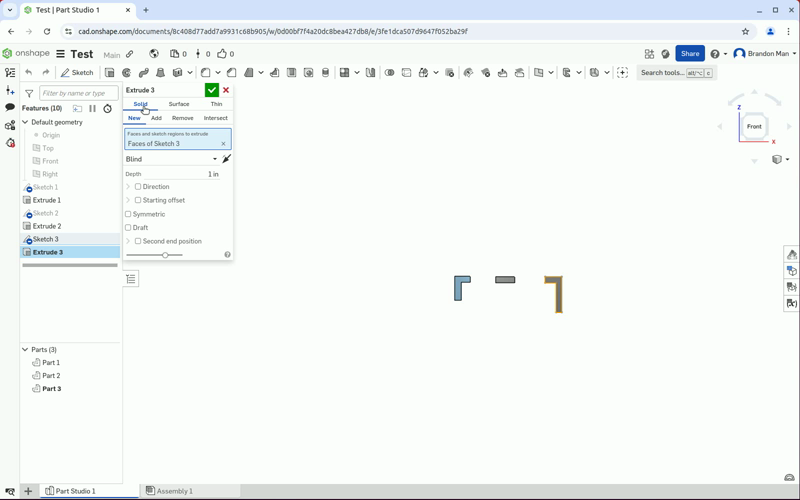
click(143, 106)
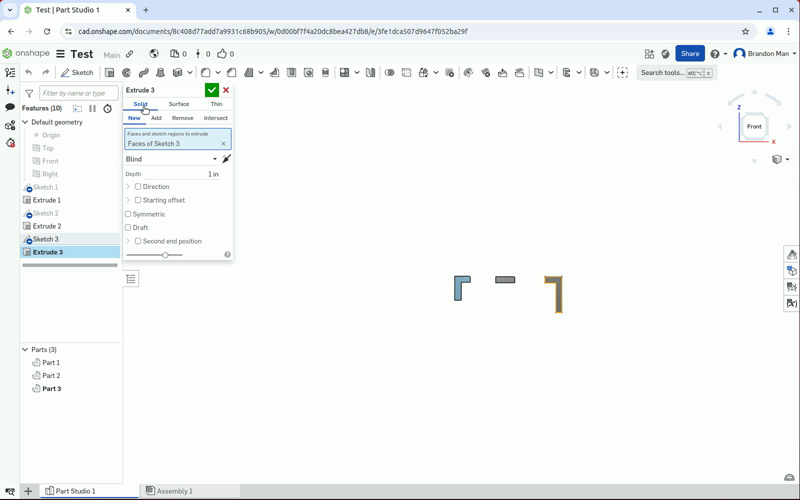
mouse_move(137, 120)
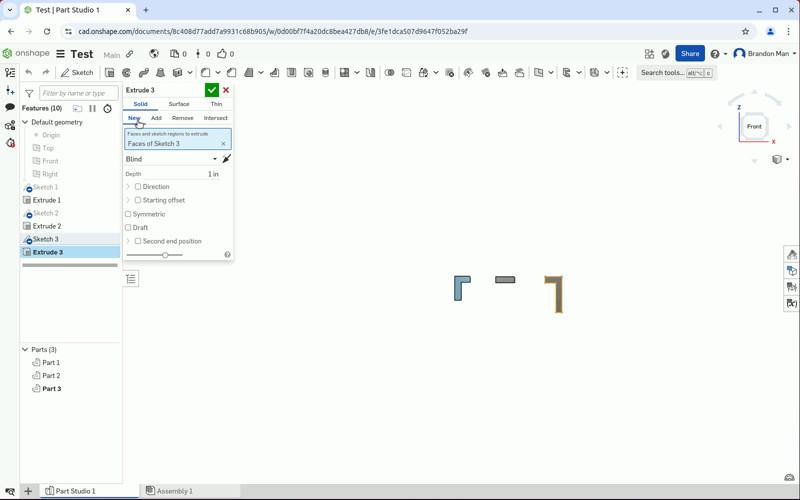
click(137, 120)
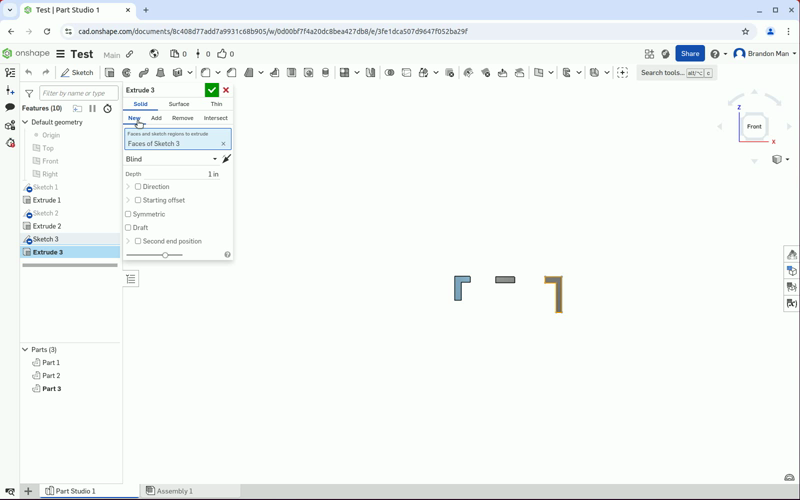
key(tab, 4)
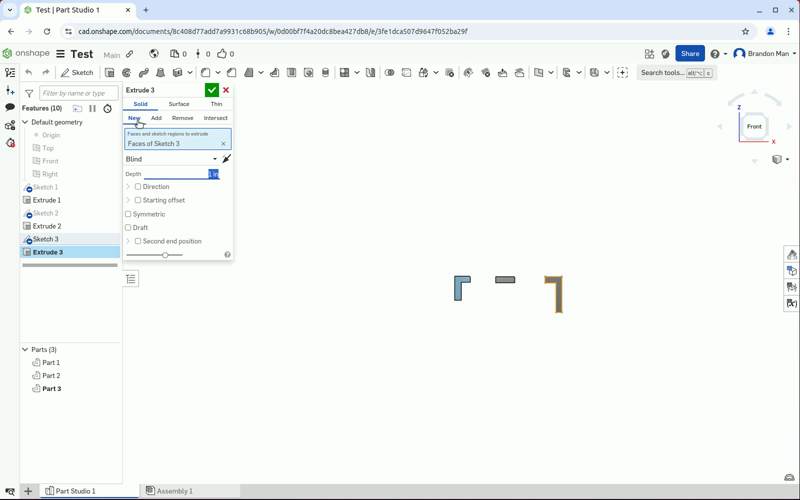
text(14.924)
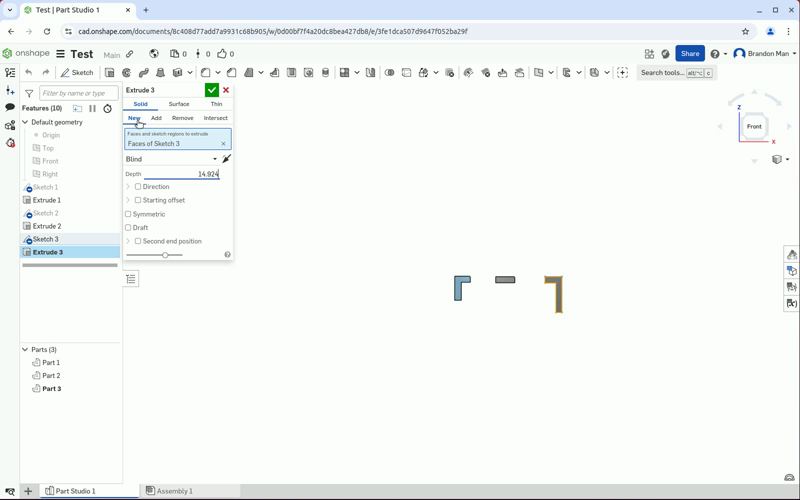
key(enter)
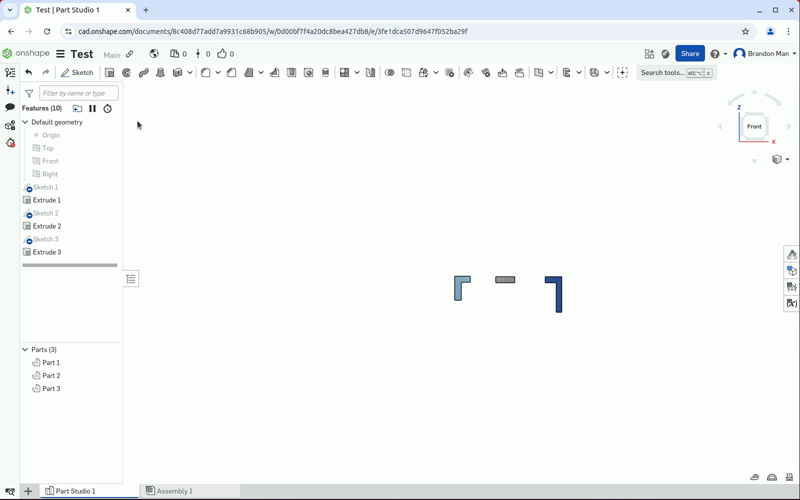
key(shift+h)
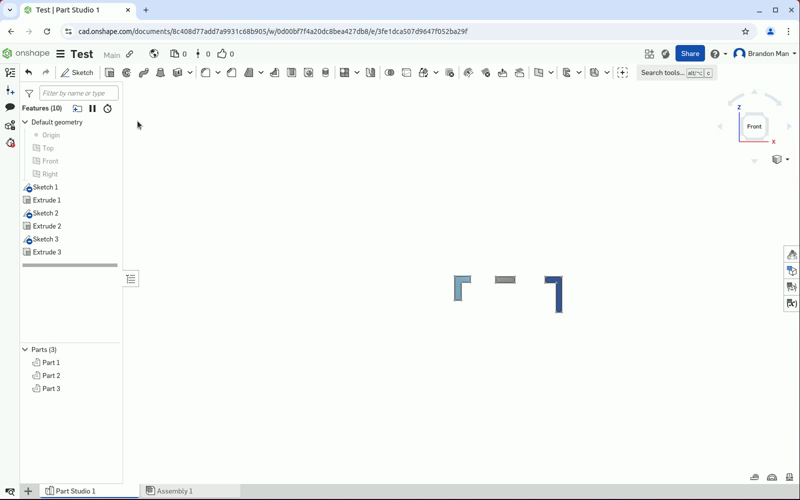
key(shift+h)
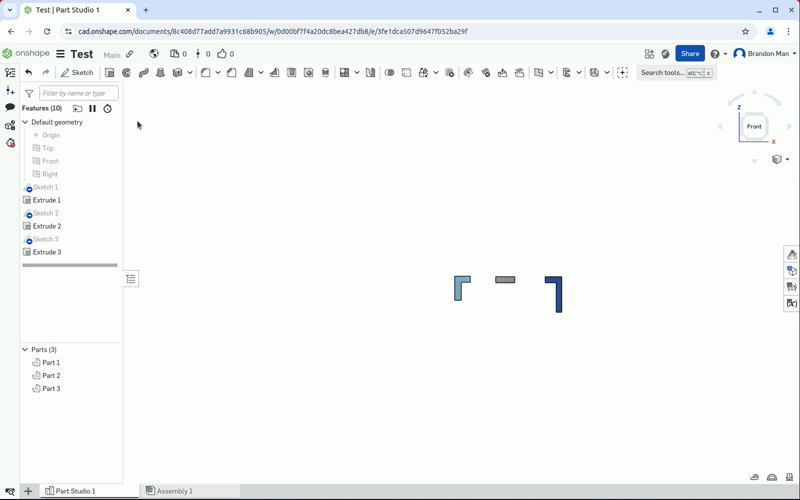
mouse_move(73, 189)
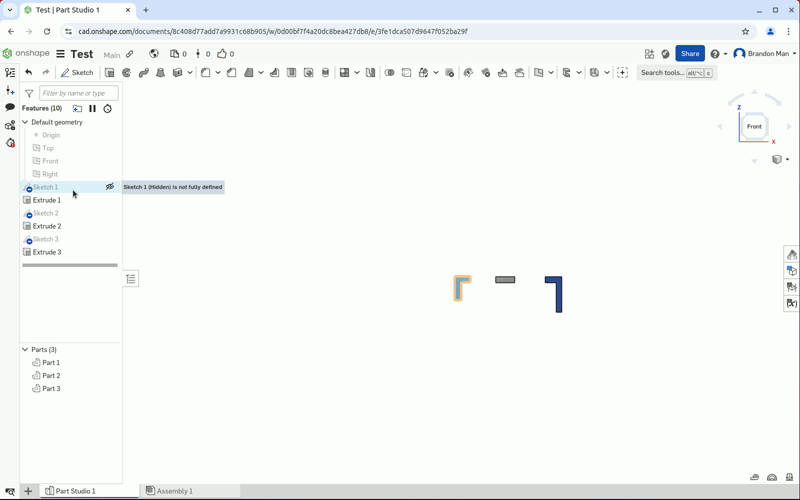
click(73, 189)
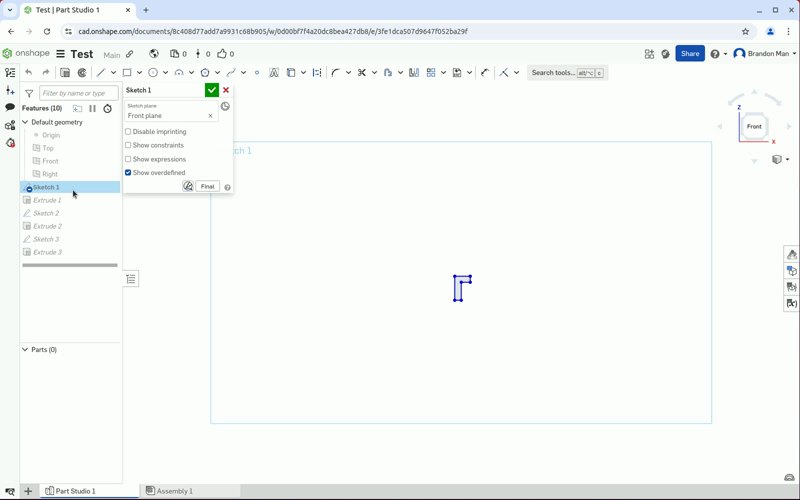
mouse_move(229, 92)
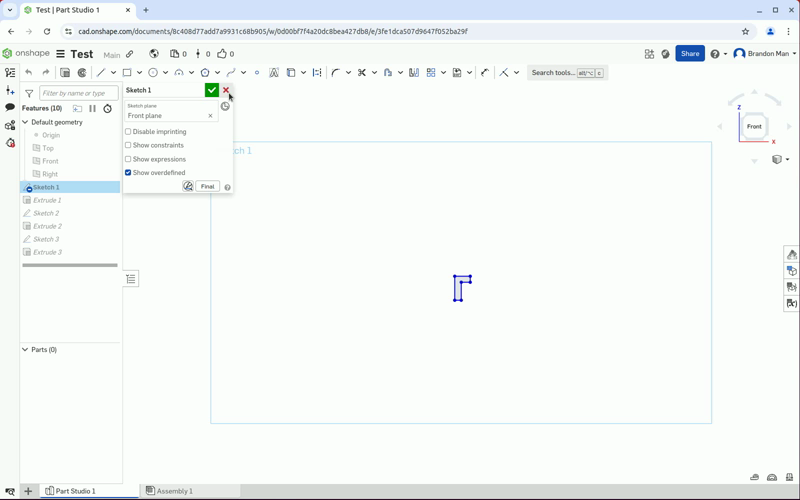
click(229, 92)
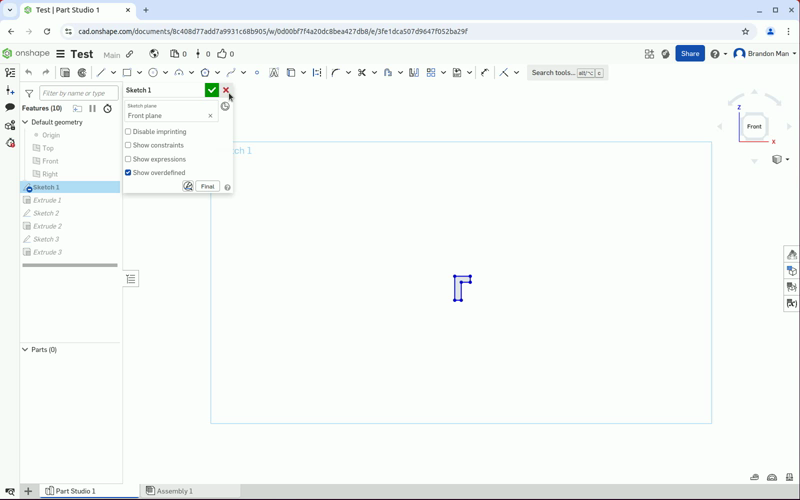
key(shift+s)
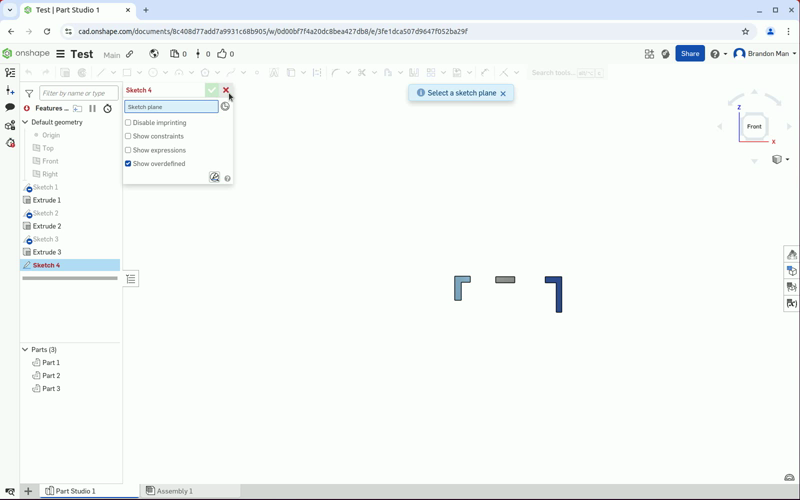
mouse_move(73, 163)
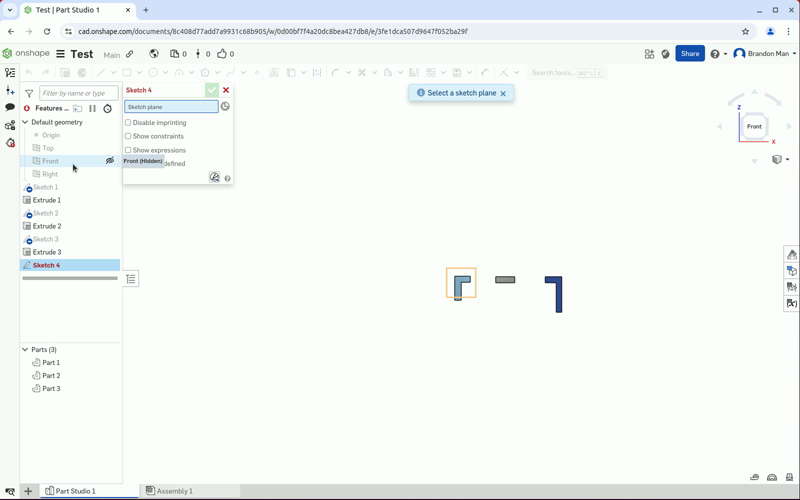
click(73, 163)
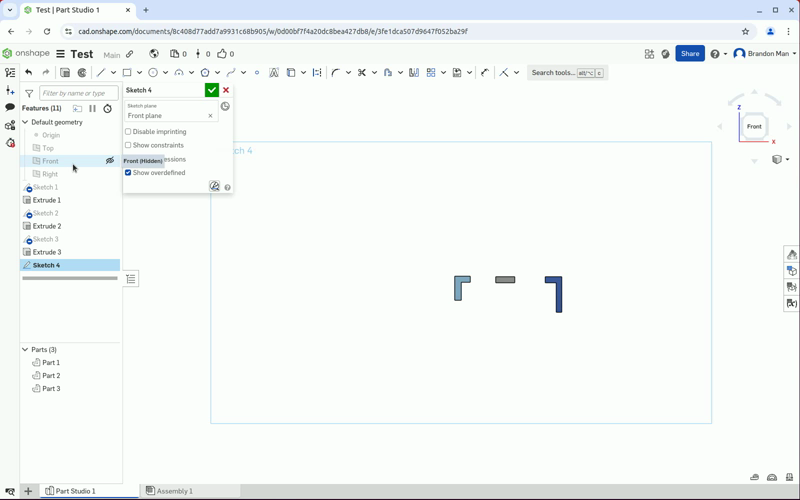
mouse_move(73, 352)
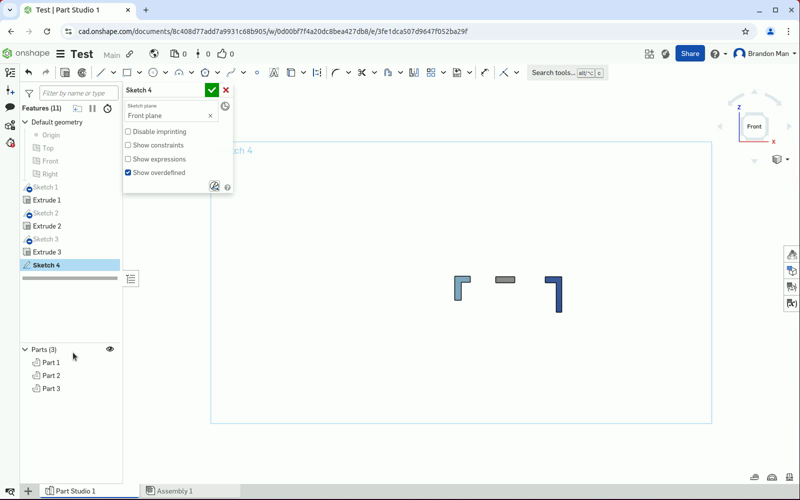
key(y)
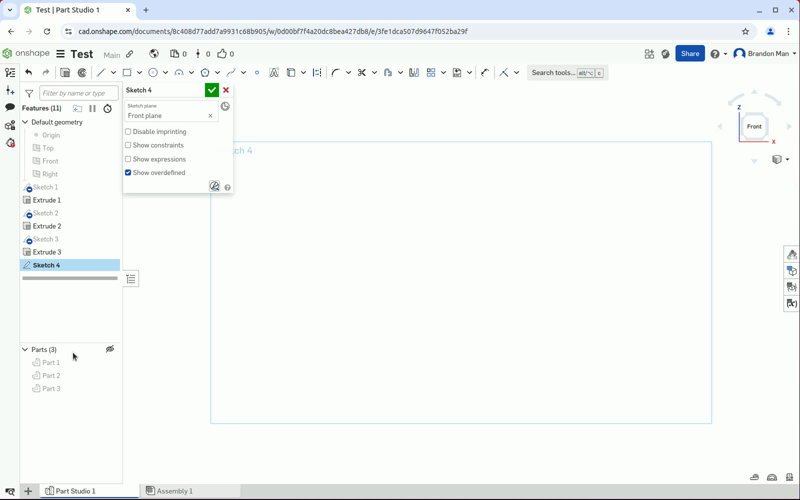
key(l)
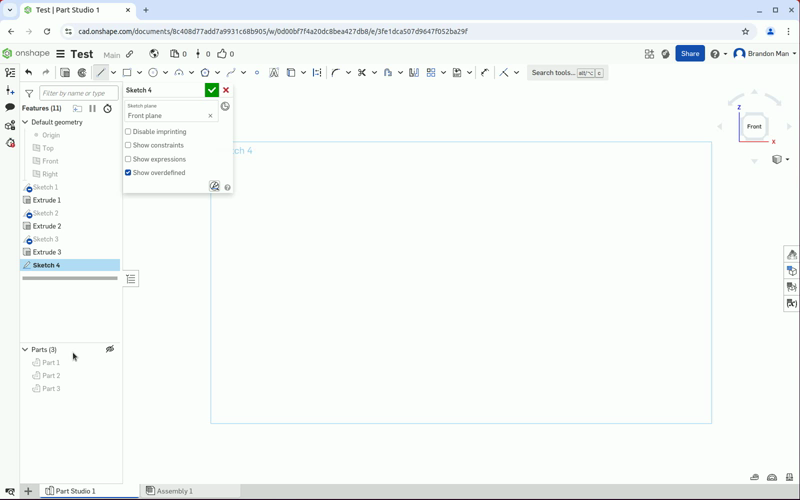
key_down(shift)
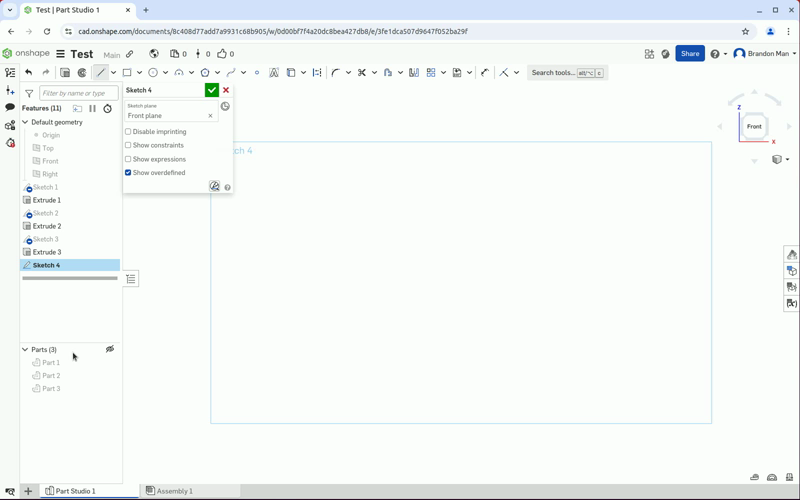
mouse_move(487, 395)
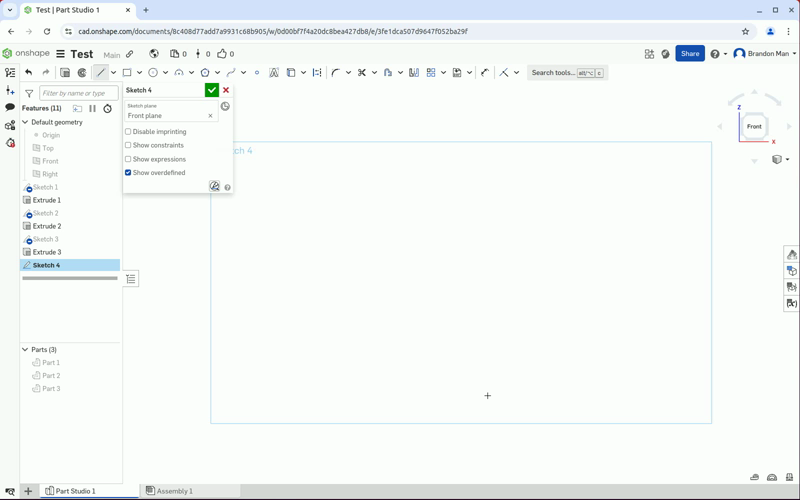
click(487, 395)
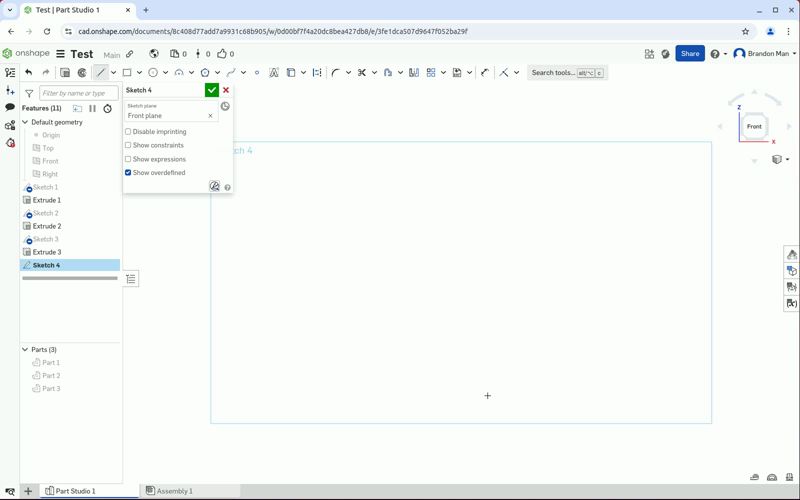
key_up(shift)
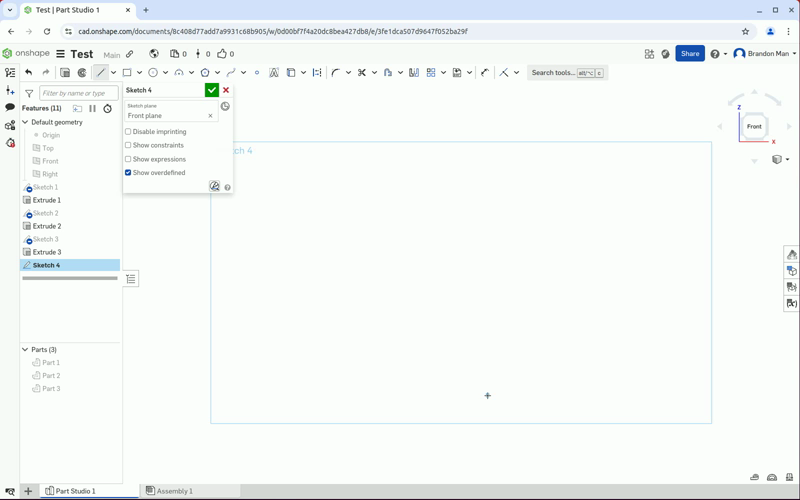
key_down(shift)
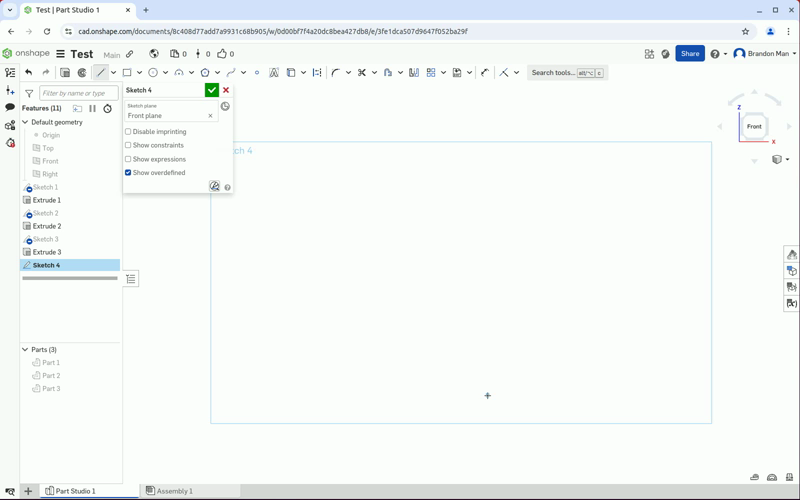
mouse_move(517, 395)
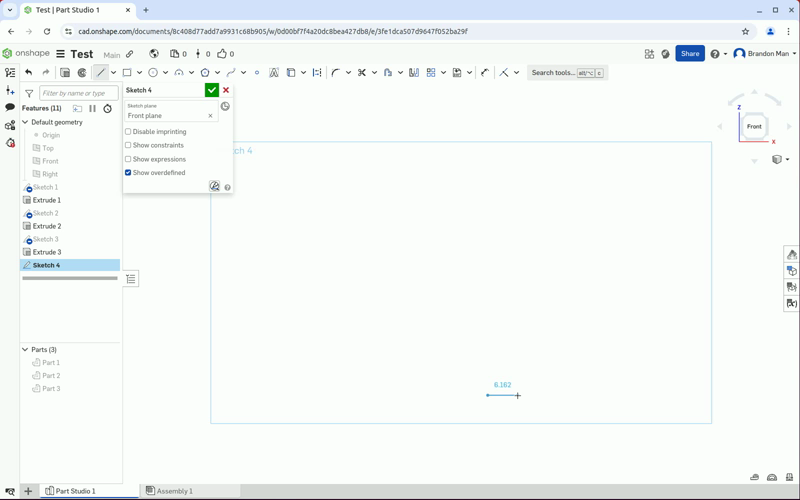
mouse_move(537, 395)
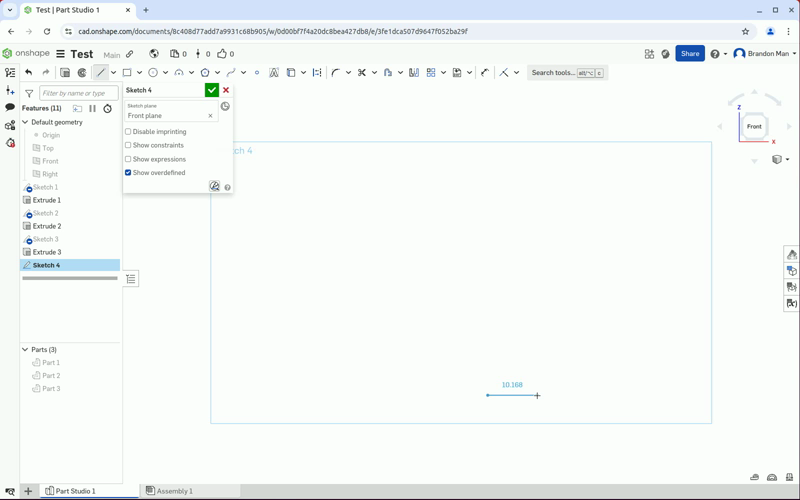
click(537, 395)
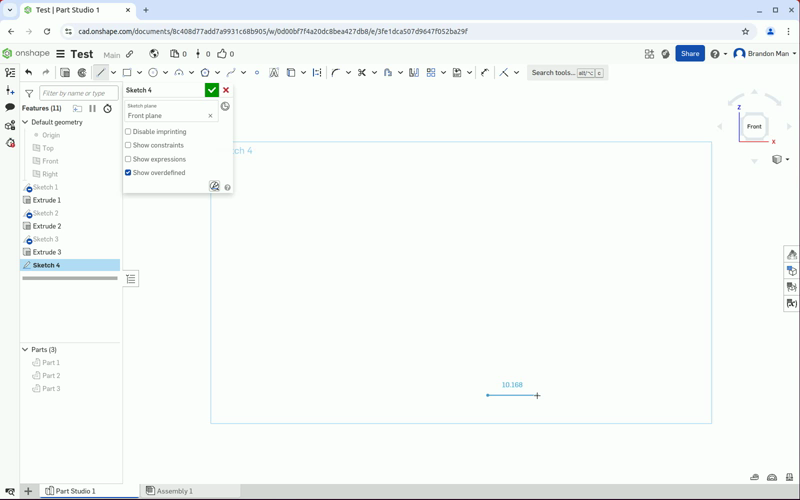
key_up(shift)
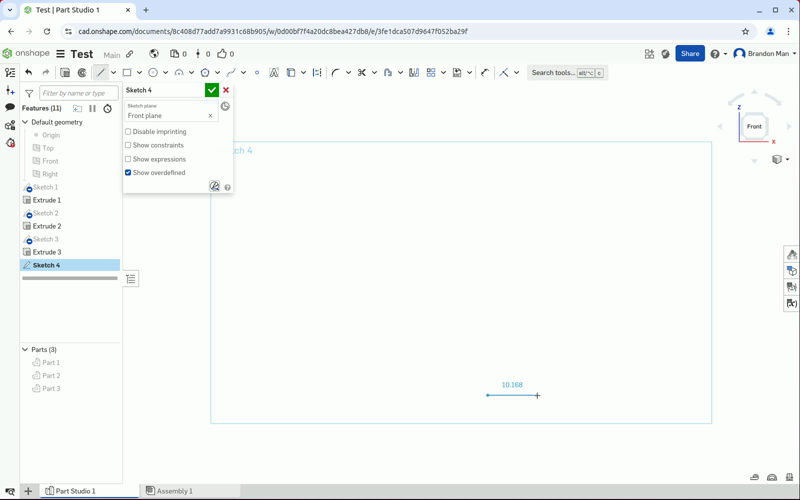
key_down(shift)
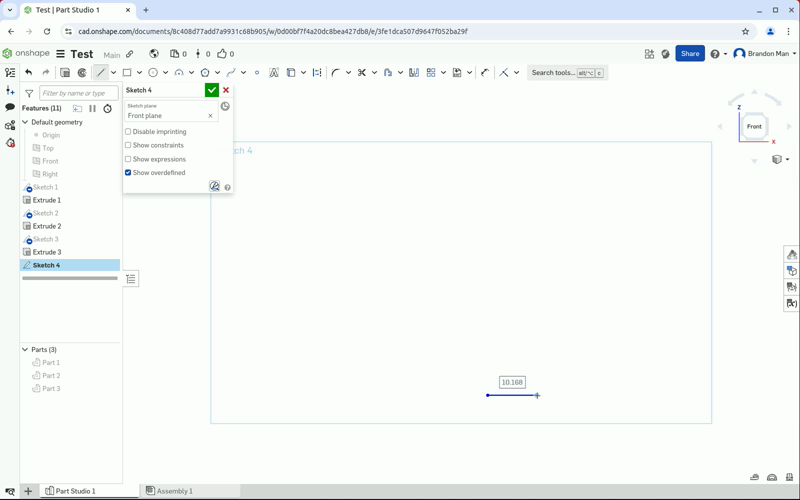
mouse_move(567, 395)
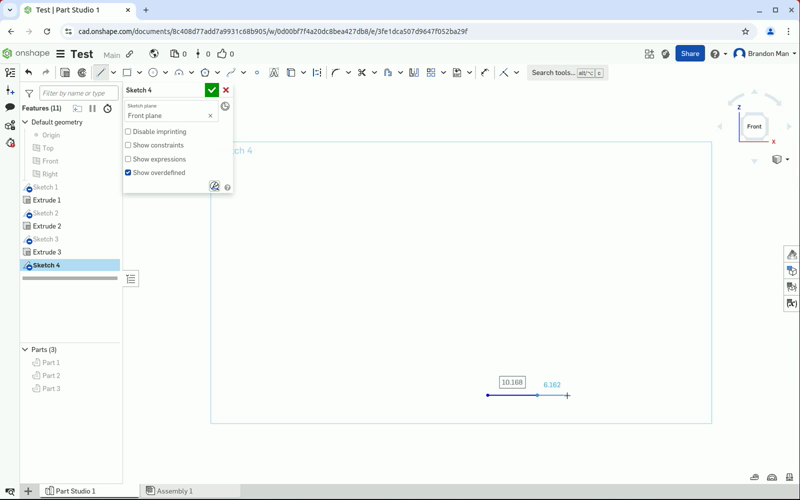
mouse_move(561, 370)
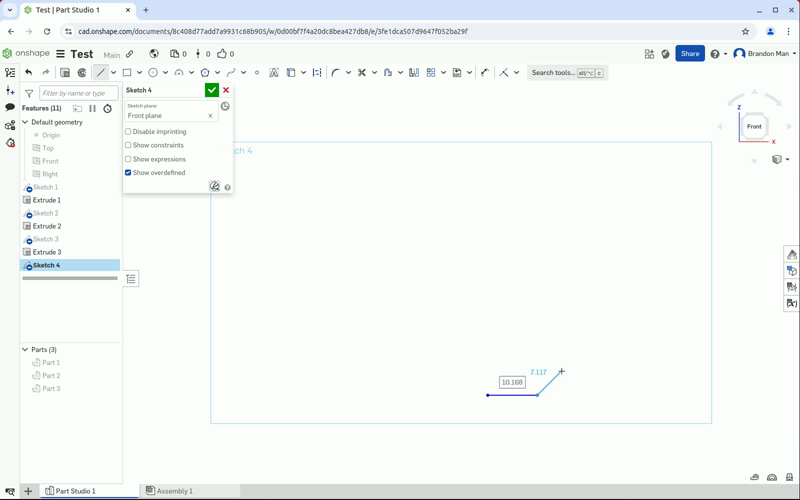
click(561, 370)
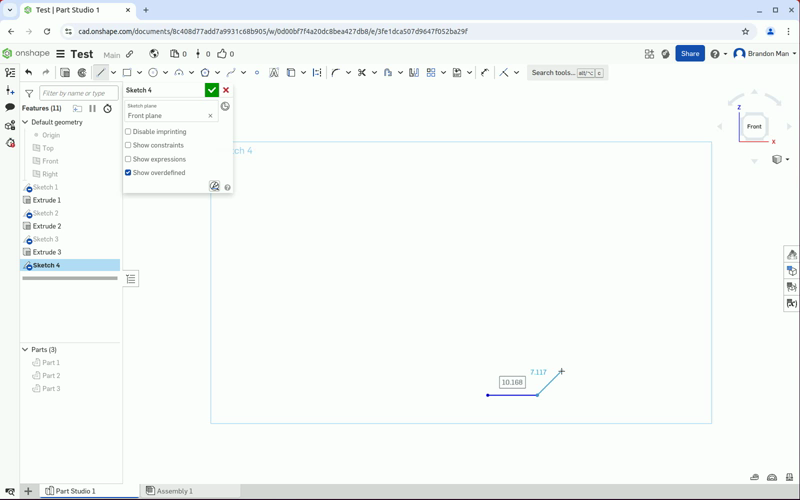
key_up(shift)
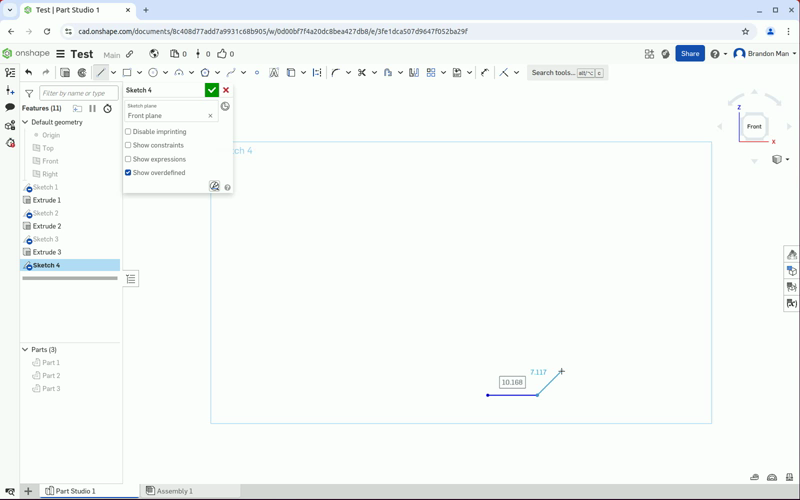
key_down(shift)
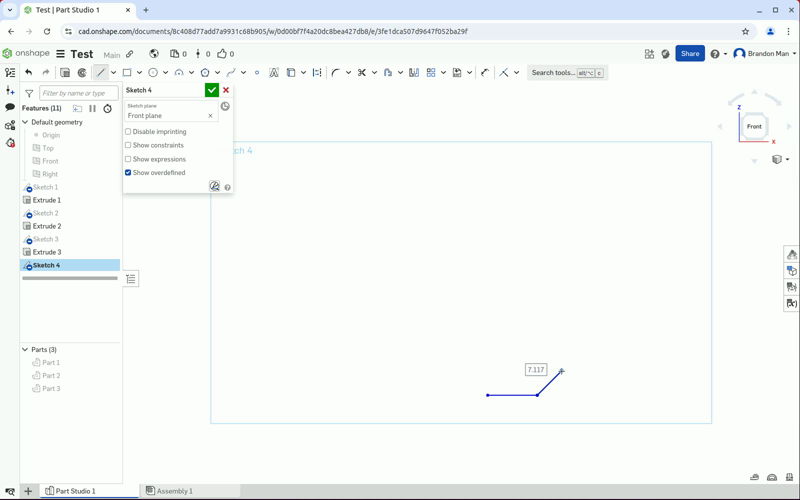
mouse_move(589, 370)
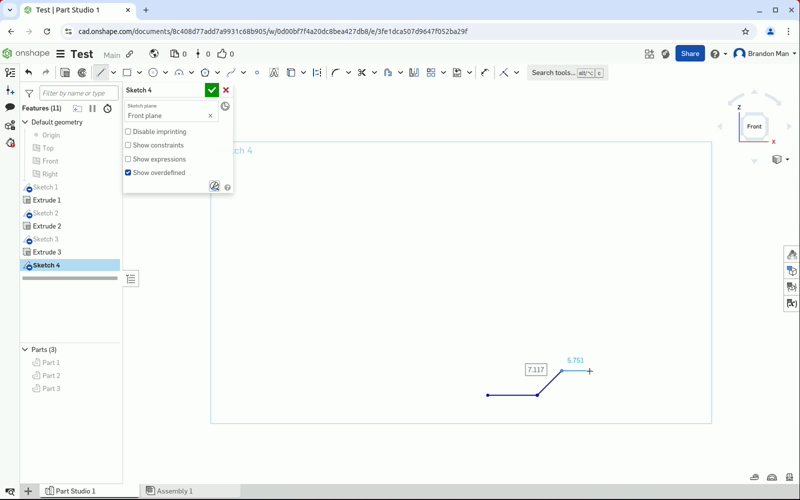
mouse_move(561, 339)
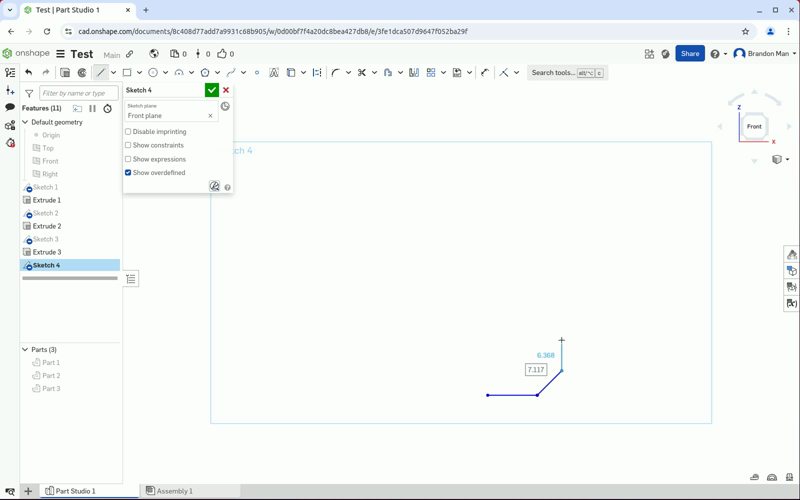
click(561, 339)
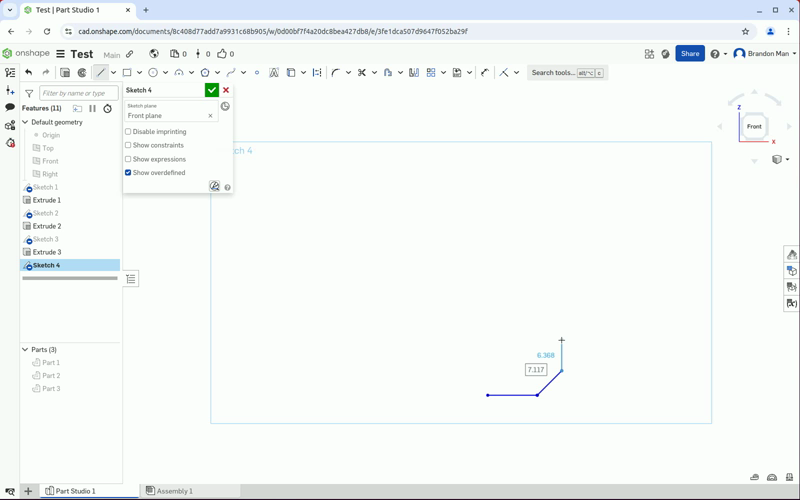
key_up(shift)
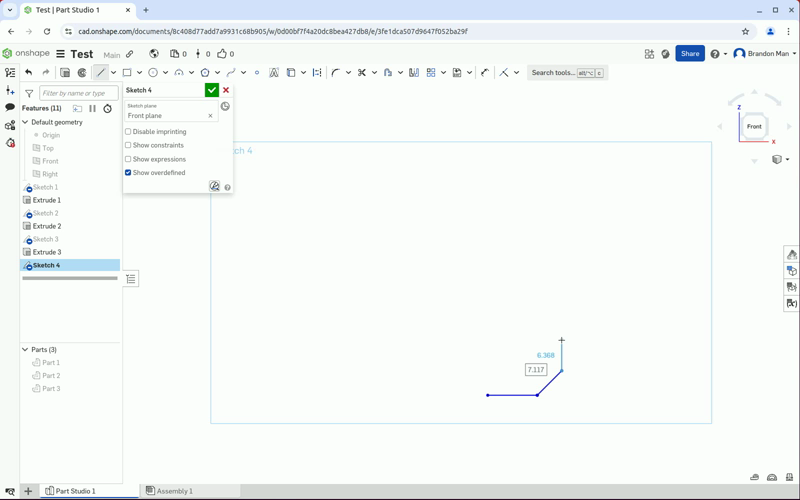
key_down(shift)
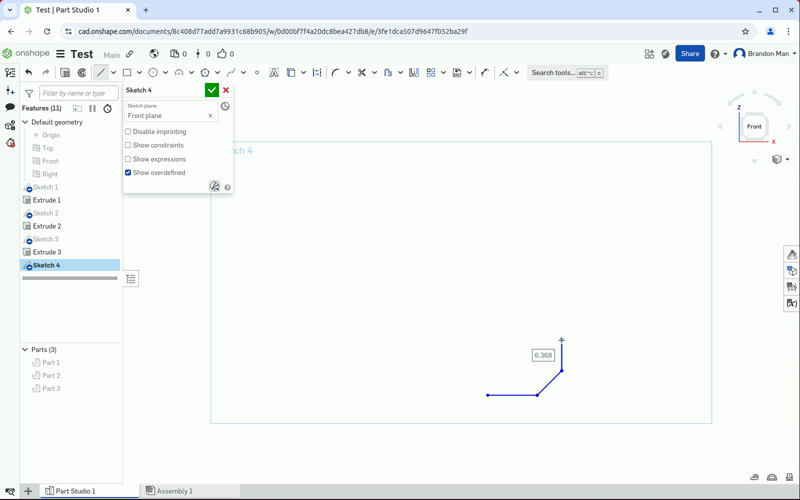
mouse_move(589, 339)
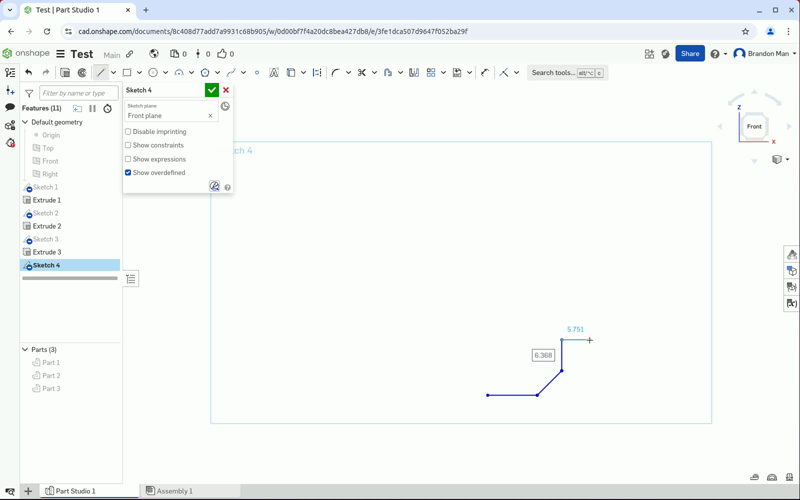
mouse_move(555, 339)
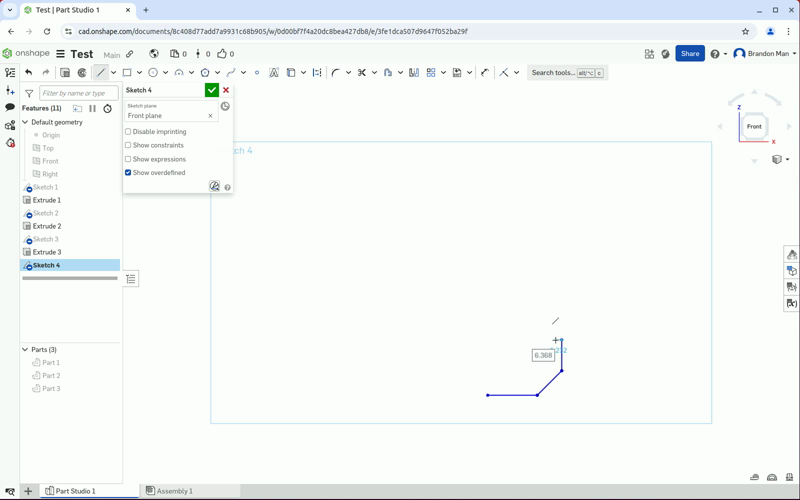
scroll(6)
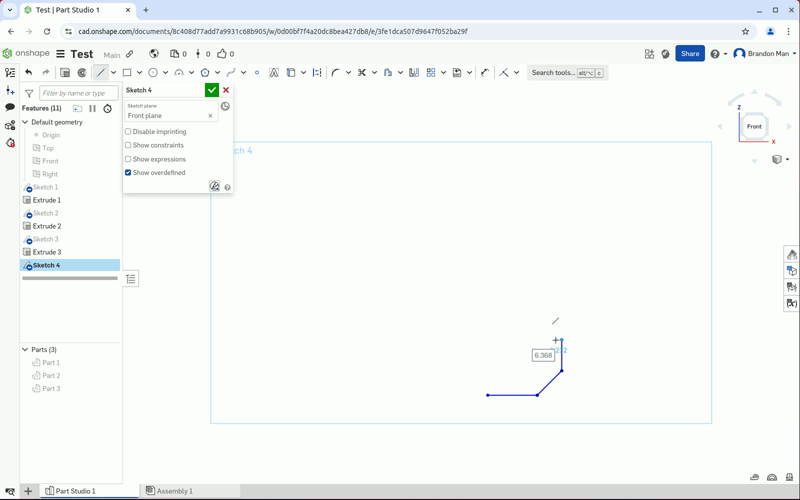
scroll(6)
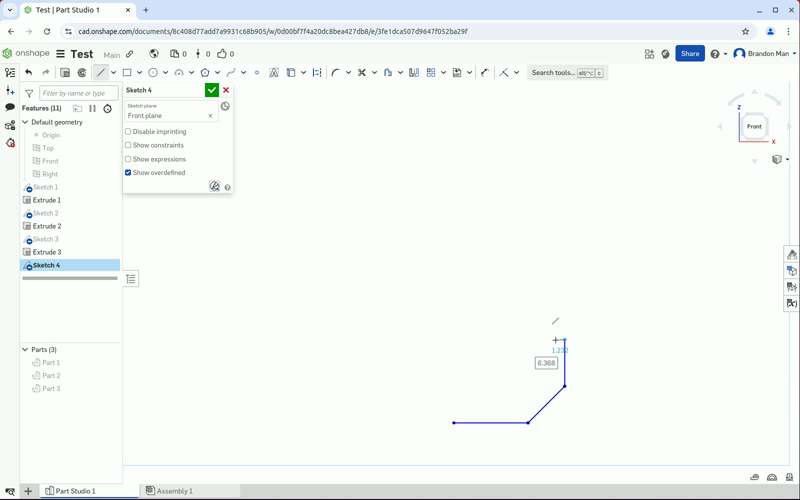
scroll(6)
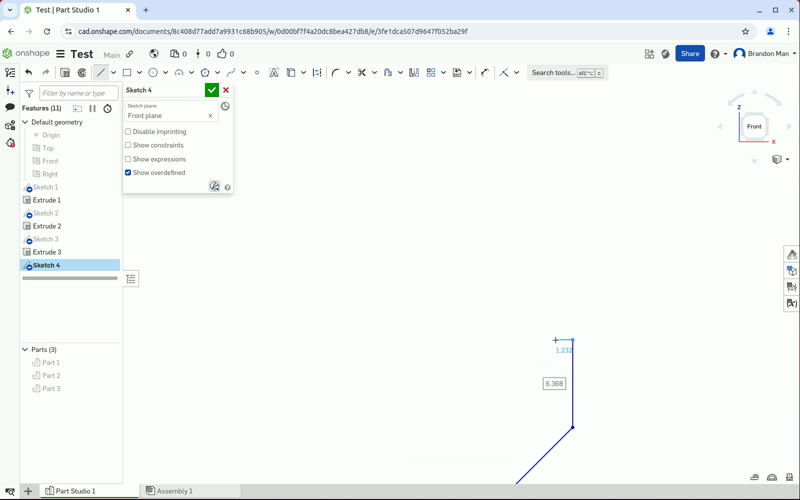
scroll(6)
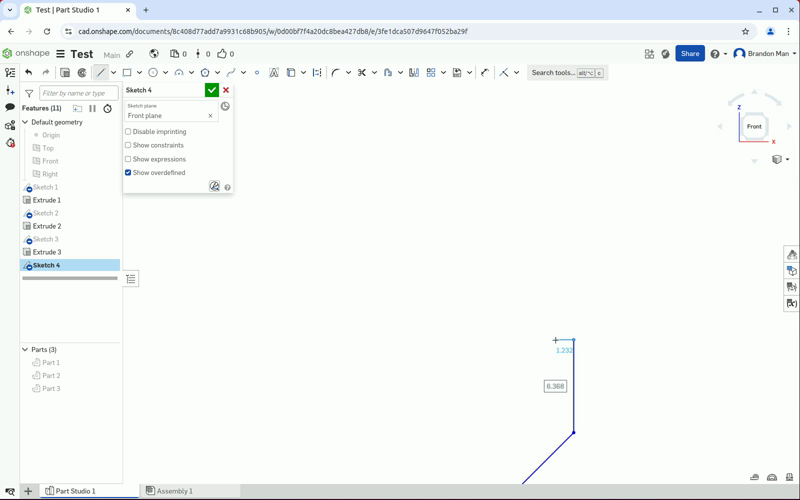
scroll(6)
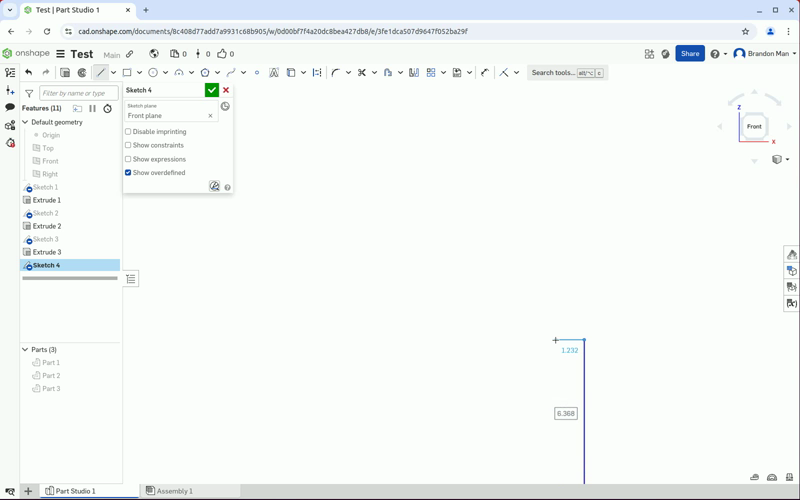
scroll(6)
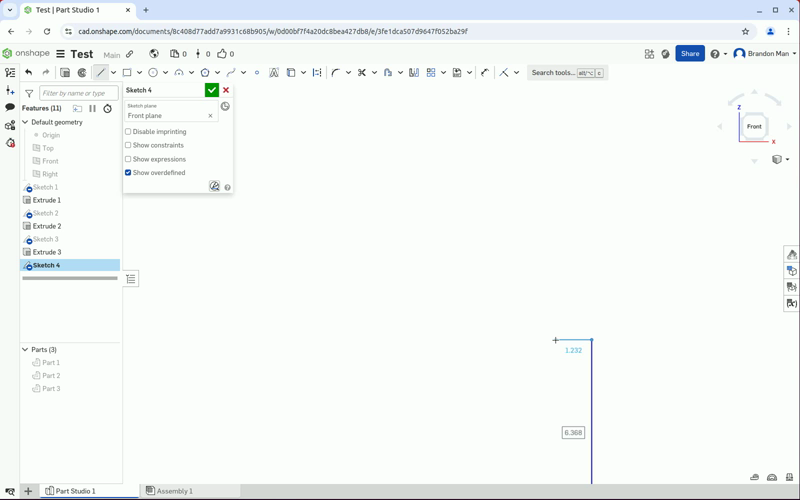
scroll(6)
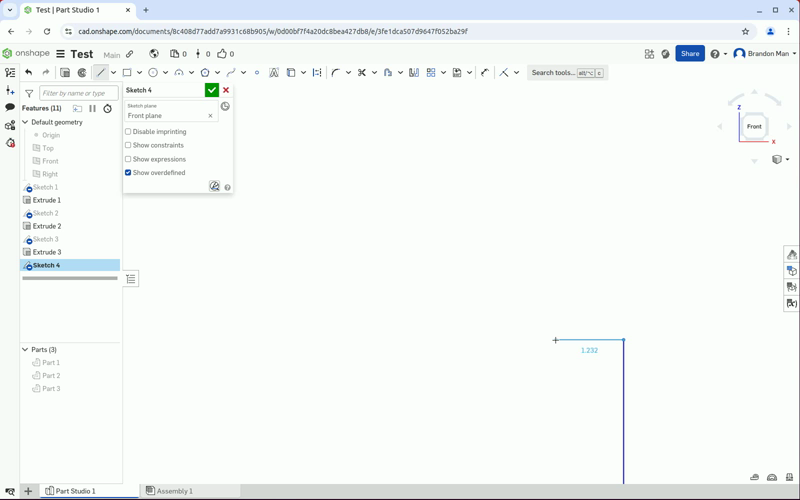
click(555, 339)
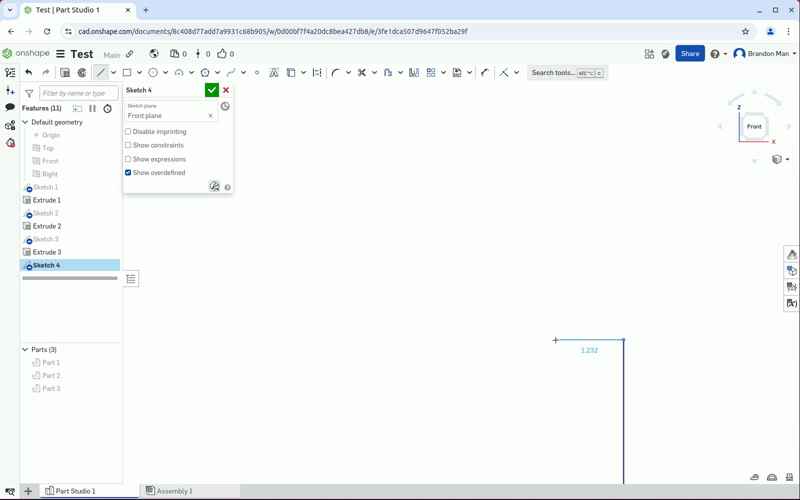
scroll(-6)
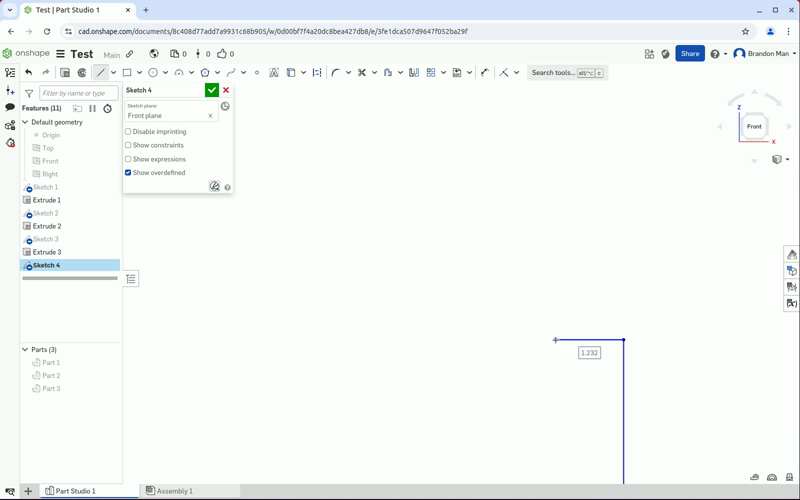
scroll(-6)
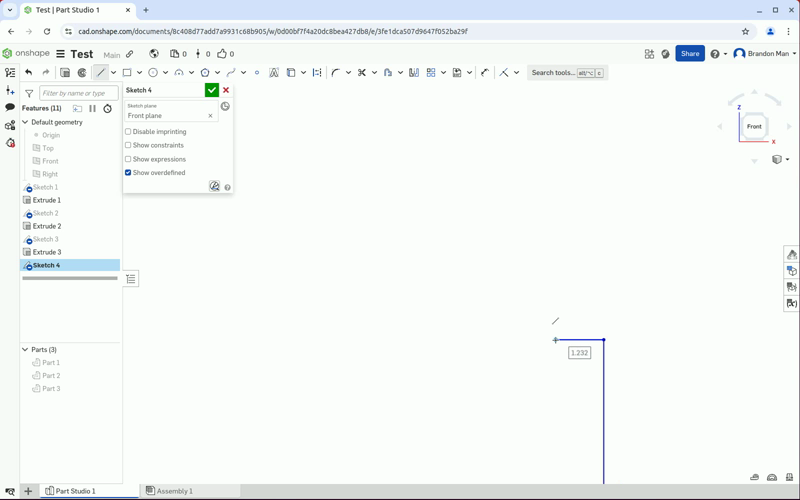
scroll(-6)
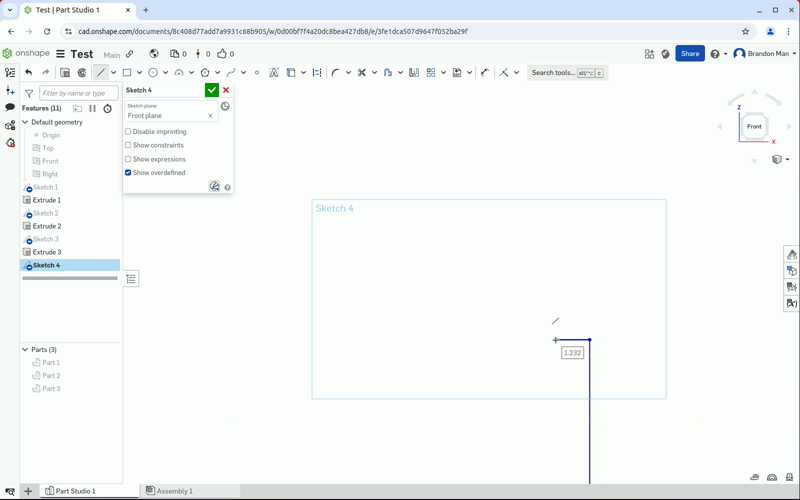
scroll(-6)
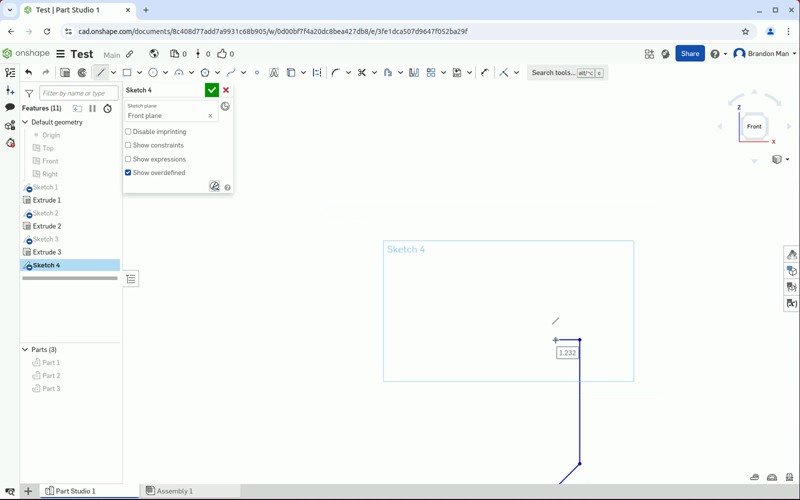
scroll(-6)
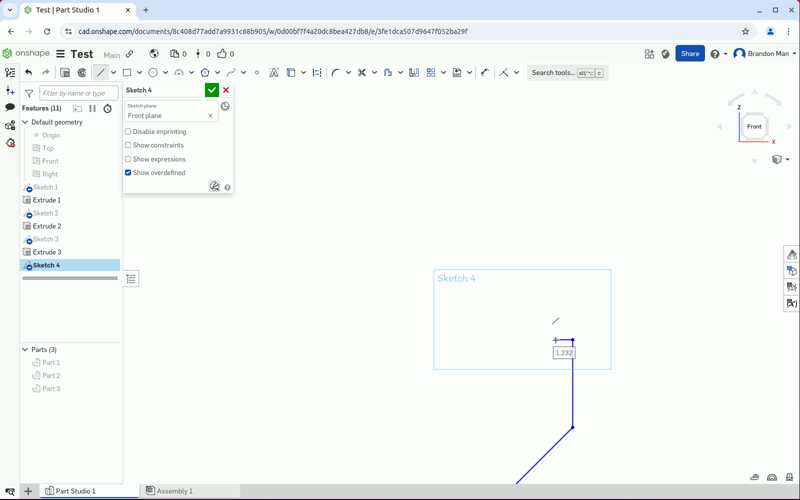
scroll(-6)
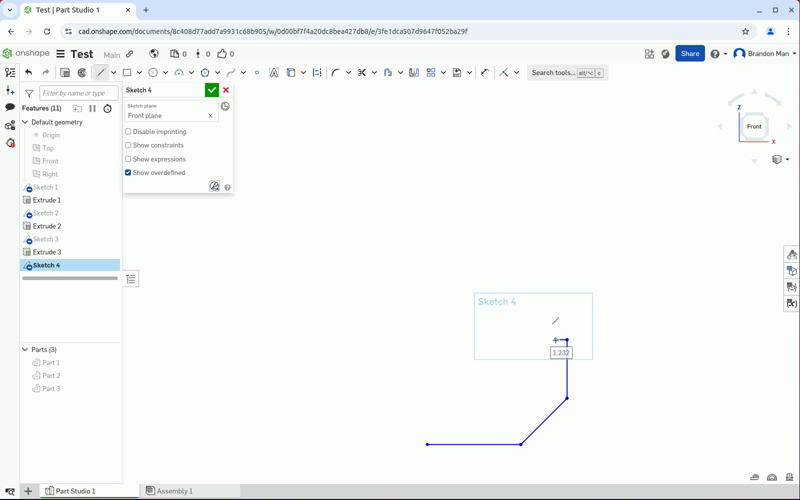
scroll(-6)
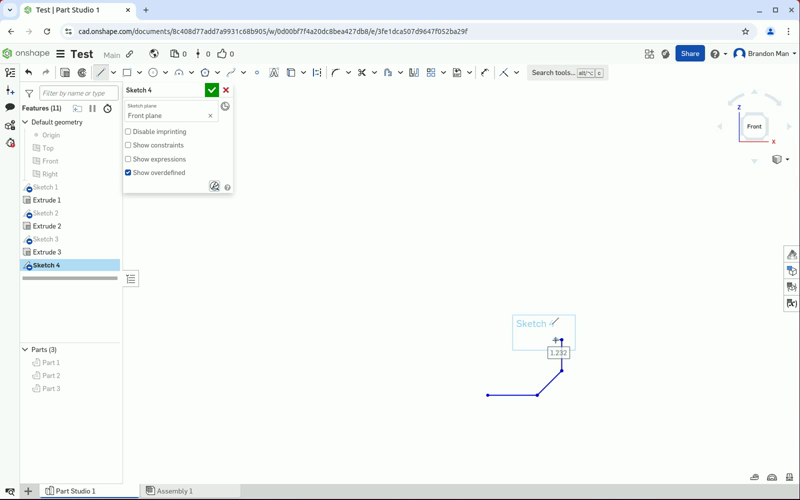
key_up(shift)
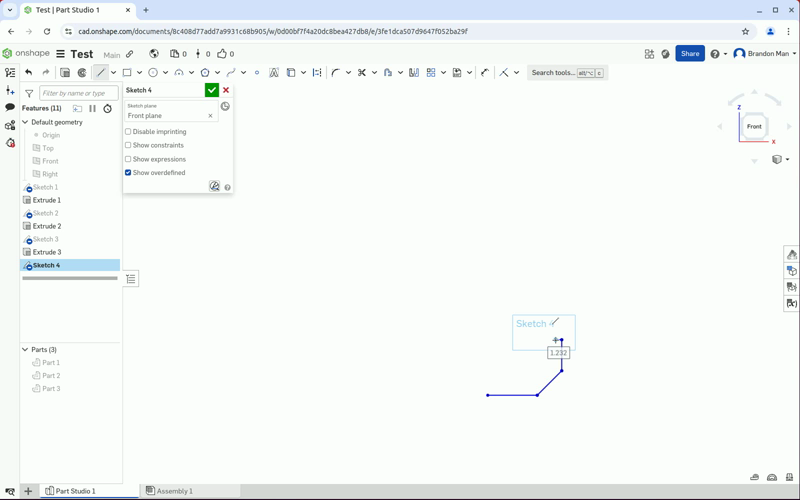
key_down(shift)
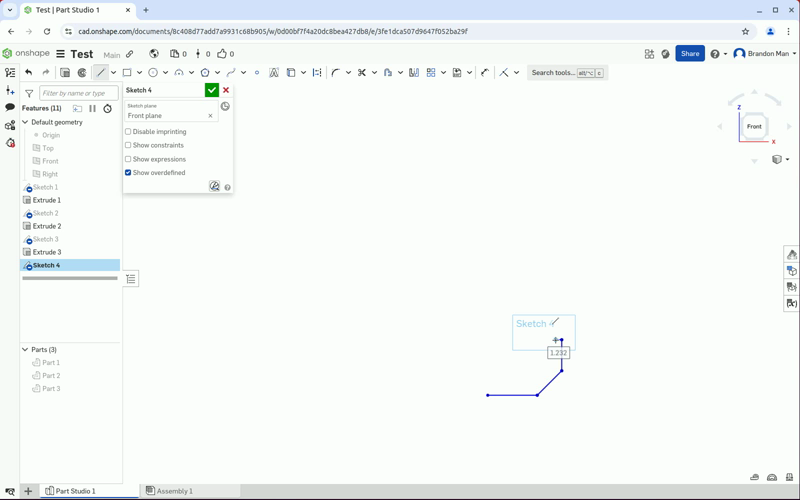
mouse_move(585, 339)
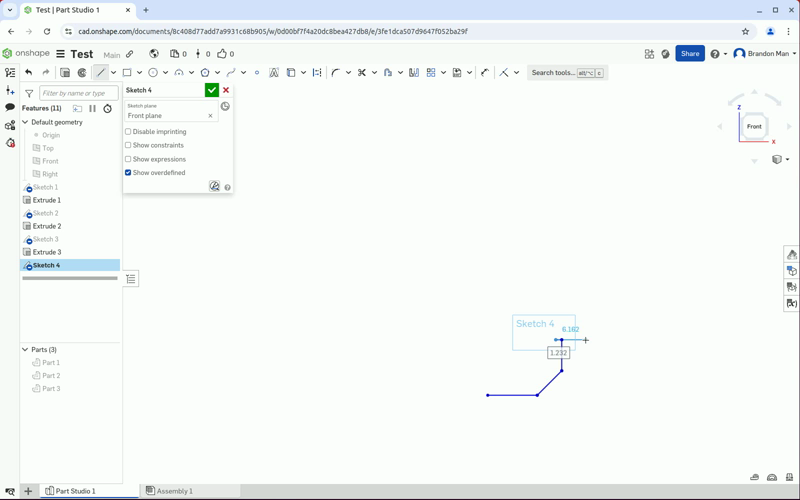
mouse_move(555, 368)
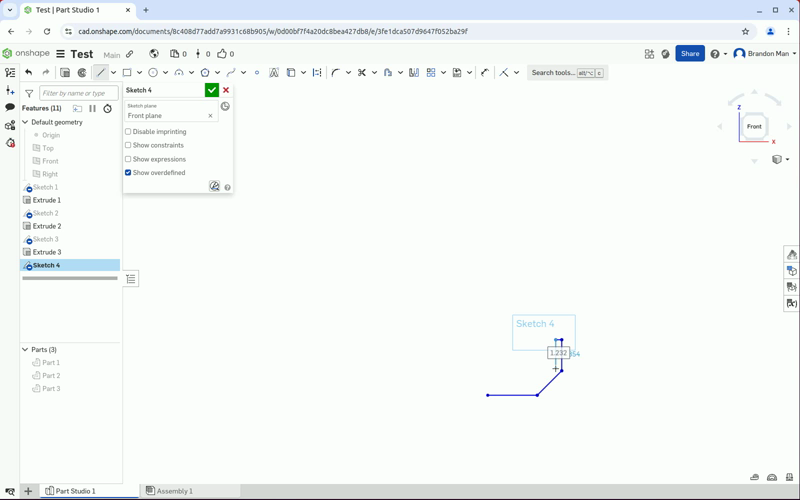
click(555, 368)
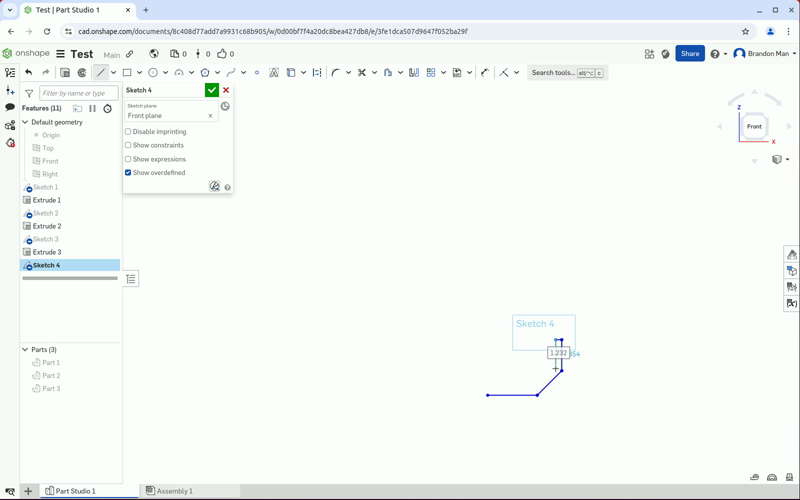
key_up(shift)
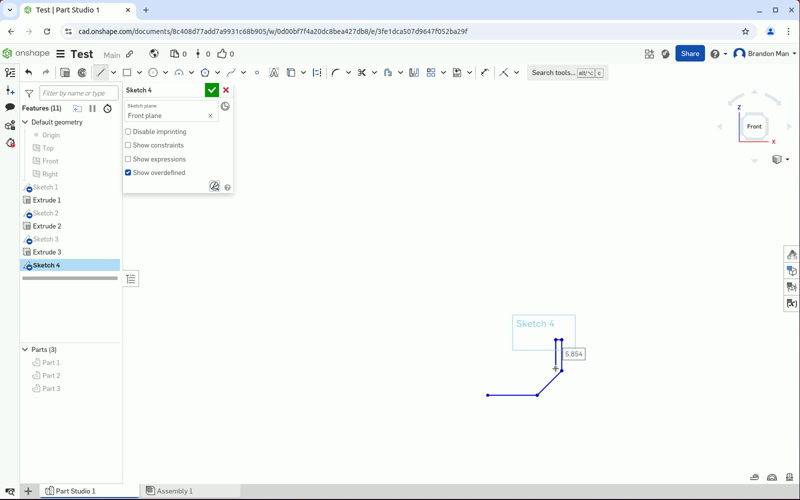
key_down(shift)
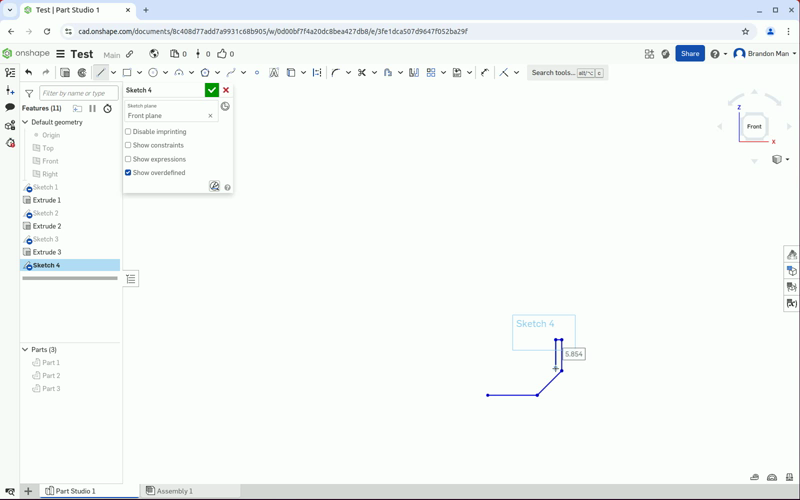
mouse_move(585, 368)
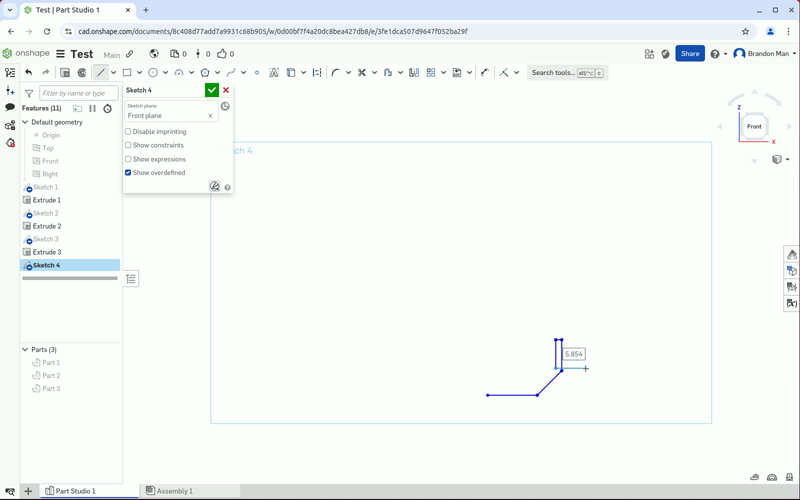
mouse_move(534, 389)
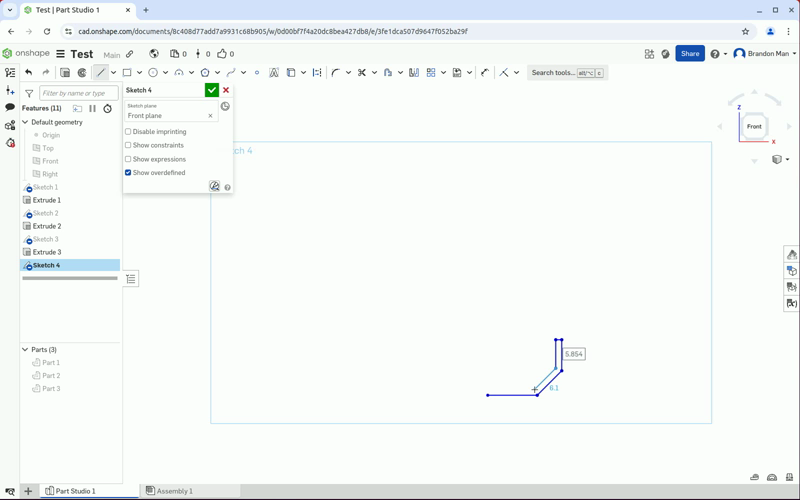
click(534, 389)
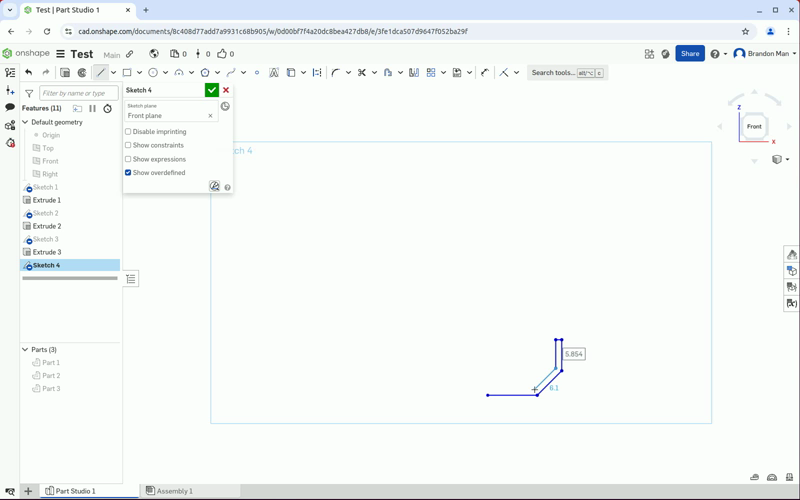
key_up(shift)
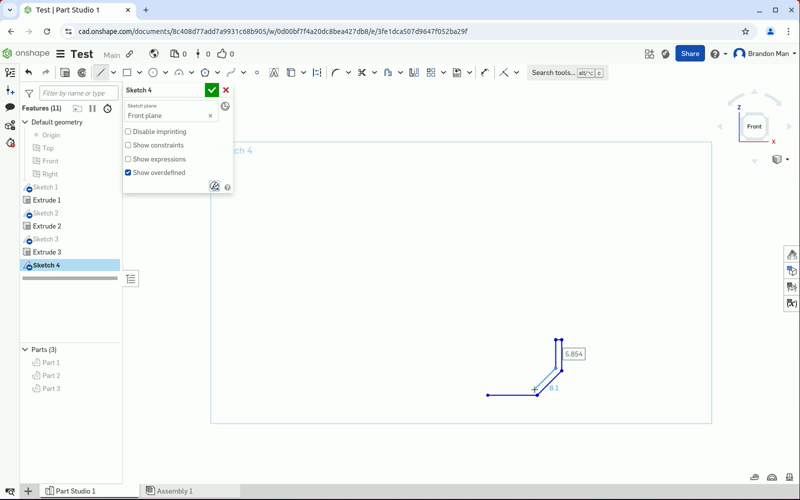
key_down(shift)
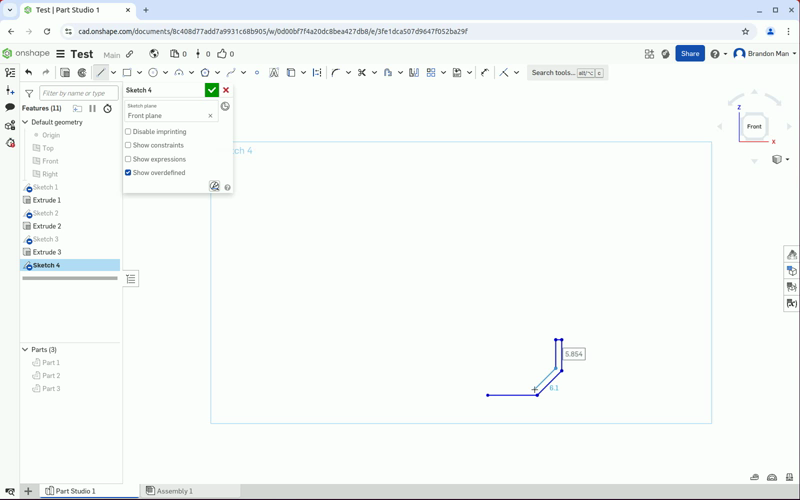
mouse_move(564, 389)
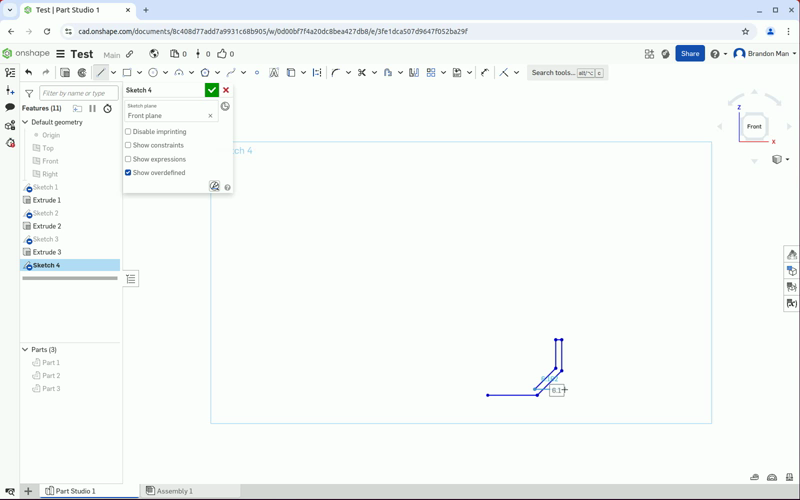
mouse_move(487, 389)
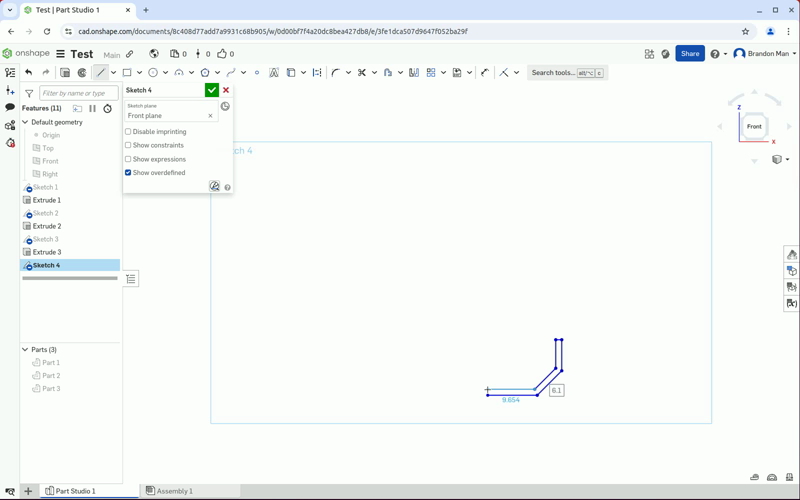
click(487, 389)
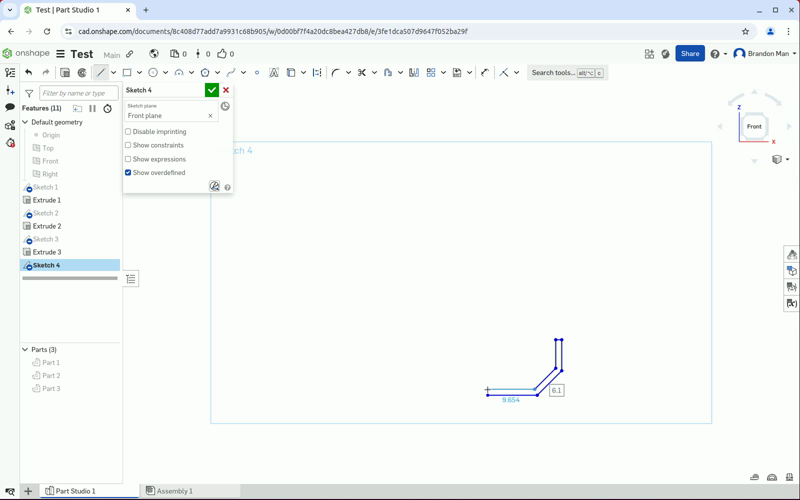
key_up(shift)
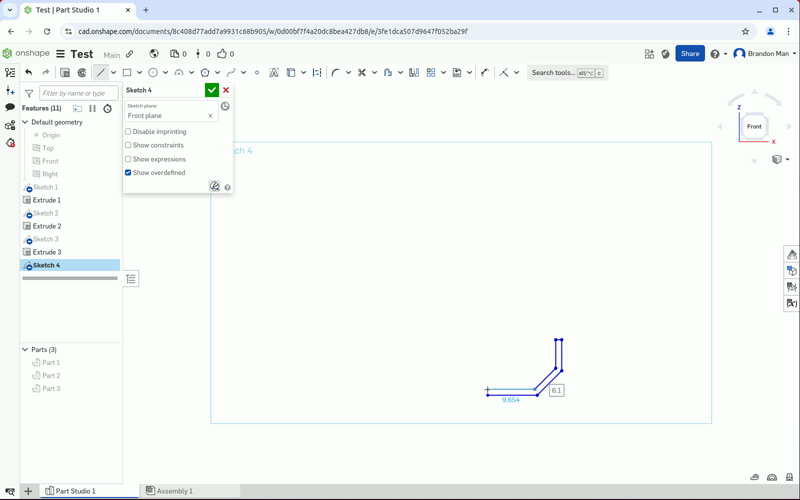
mouse_move(517, 389)
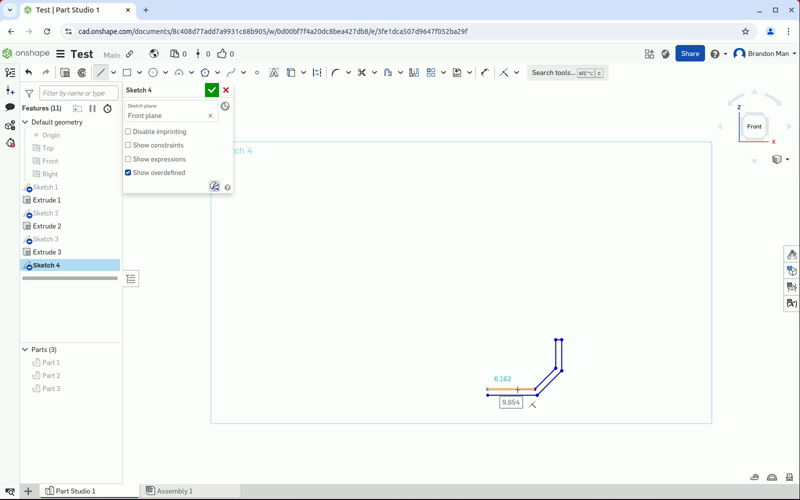
key_down(shift)
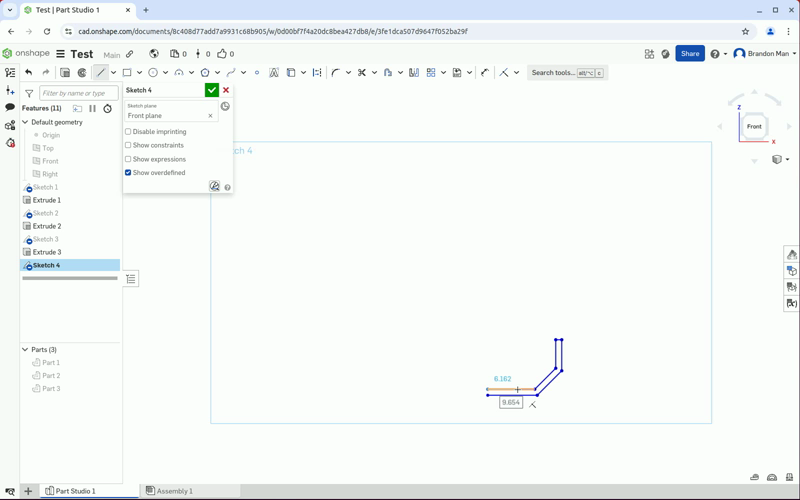
mouse_move(487, 395)
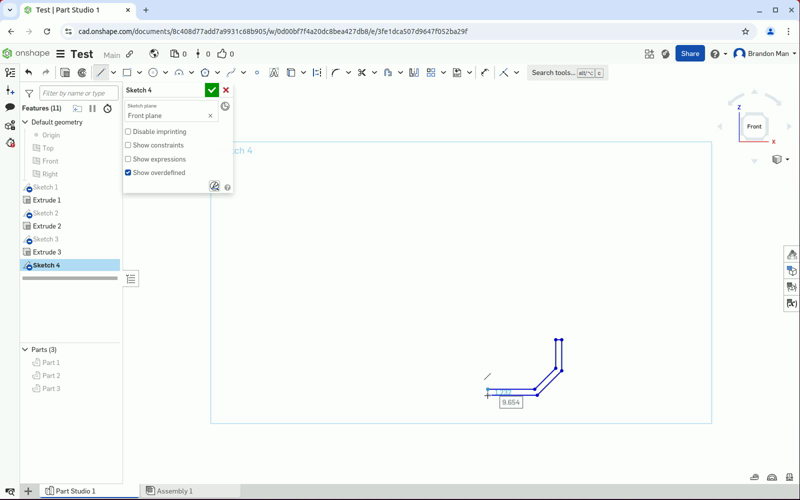
scroll(6)
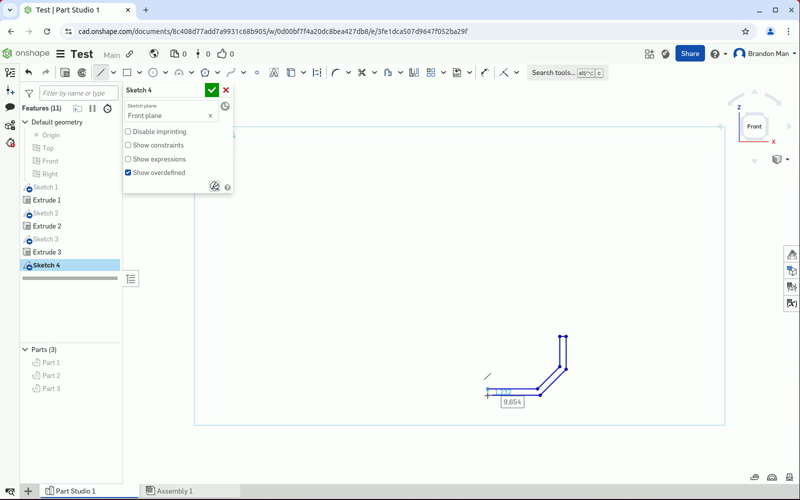
scroll(6)
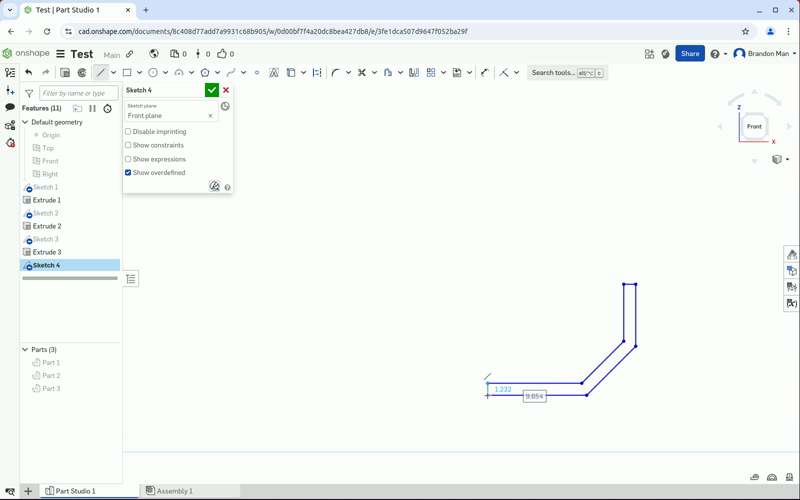
scroll(6)
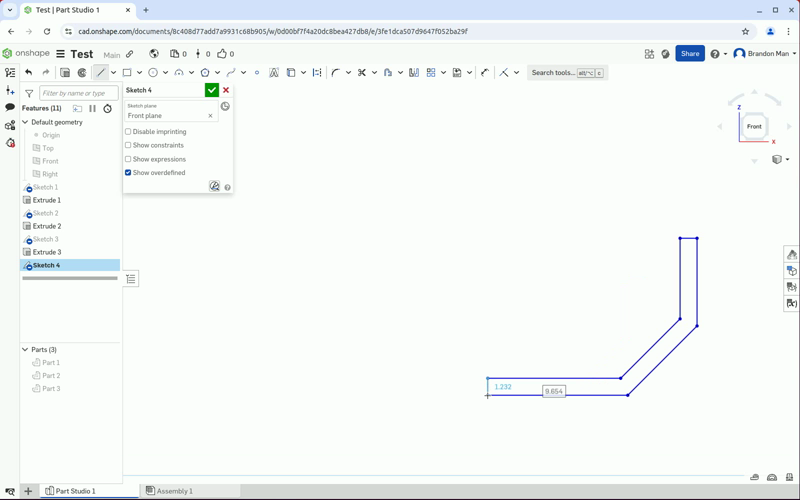
scroll(6)
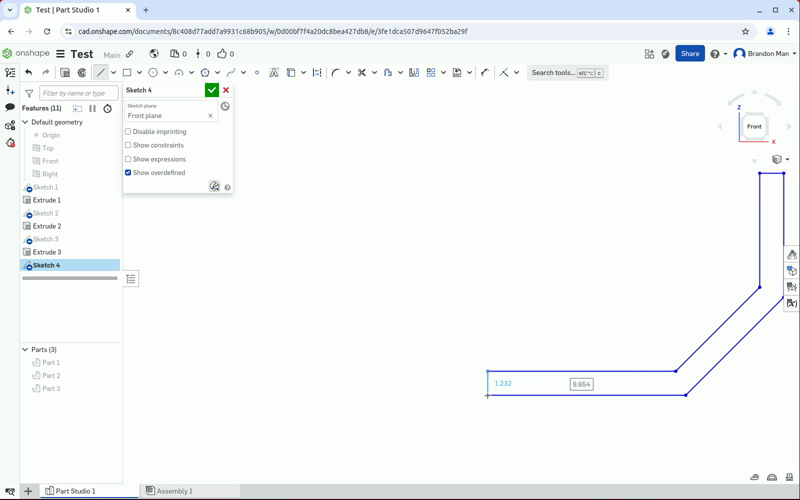
scroll(6)
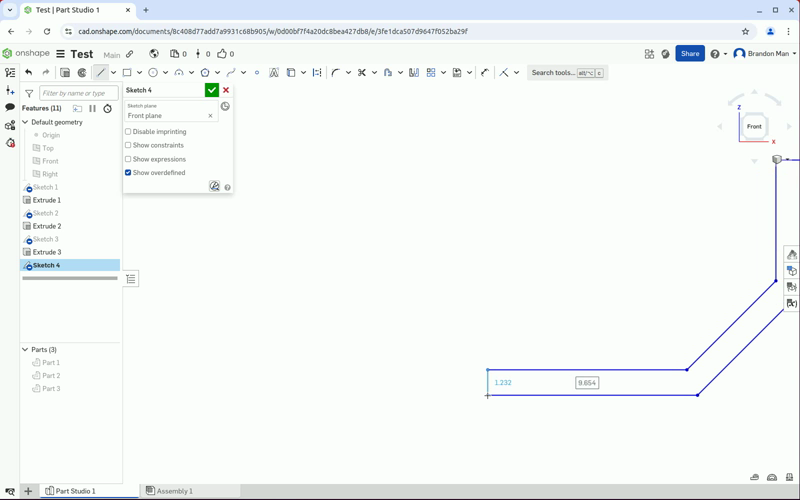
scroll(6)
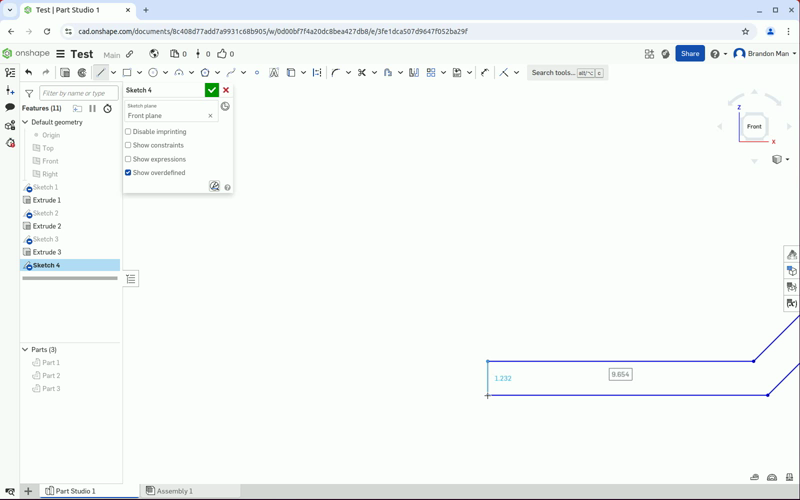
scroll(6)
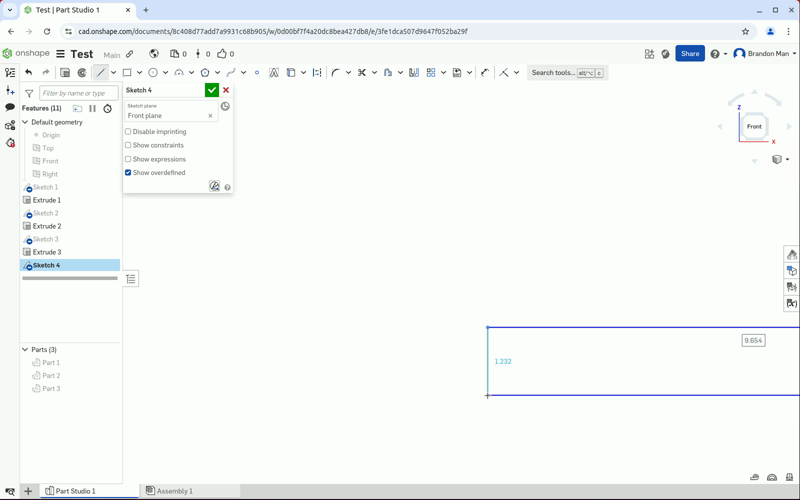
key_up(shift)
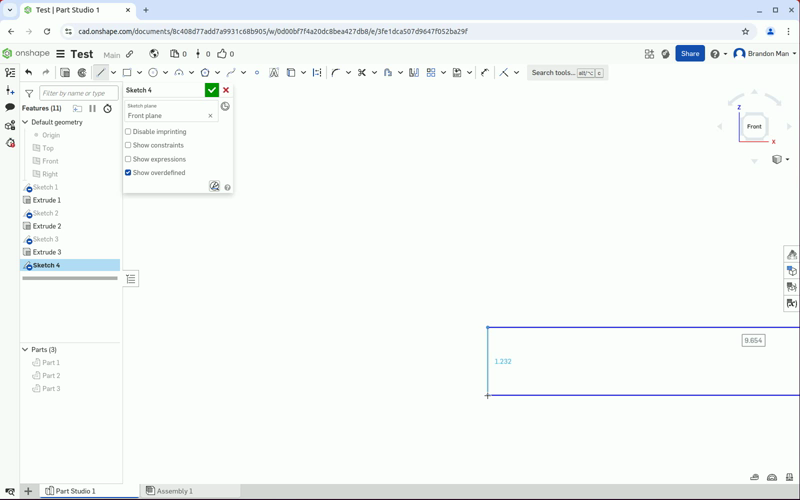
click(487, 395)
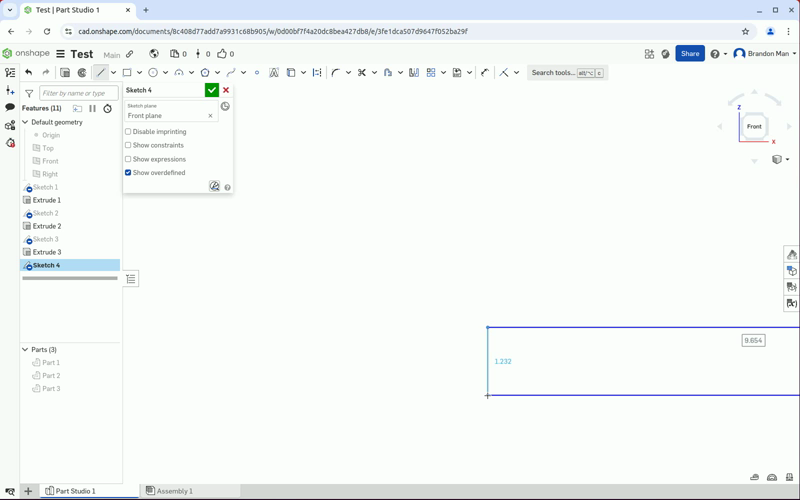
scroll(-6)
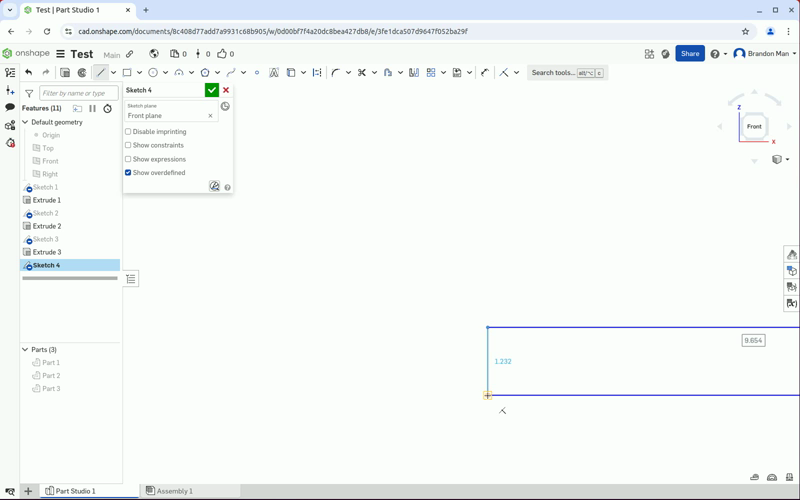
scroll(-6)
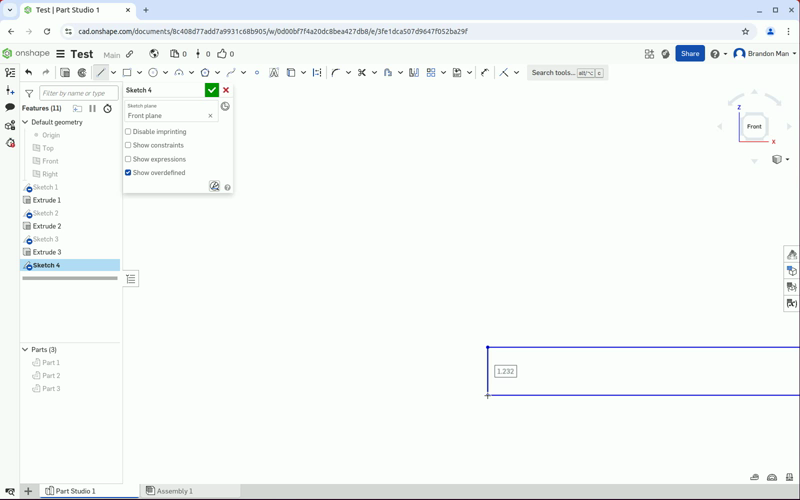
scroll(-6)
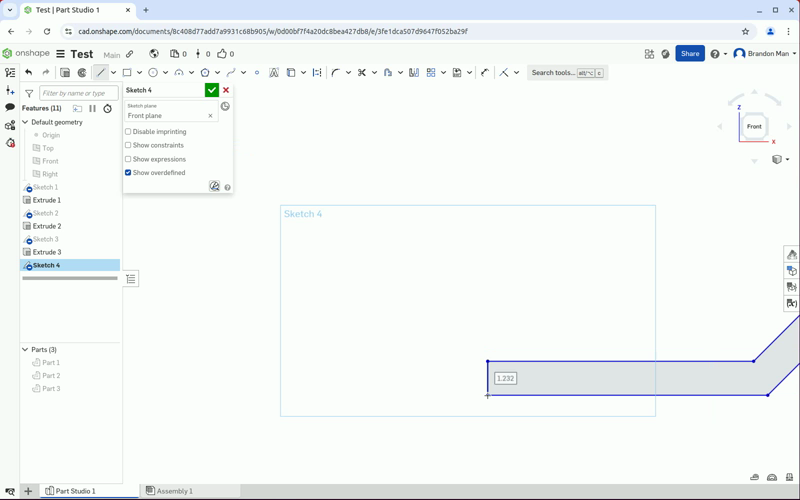
scroll(-6)
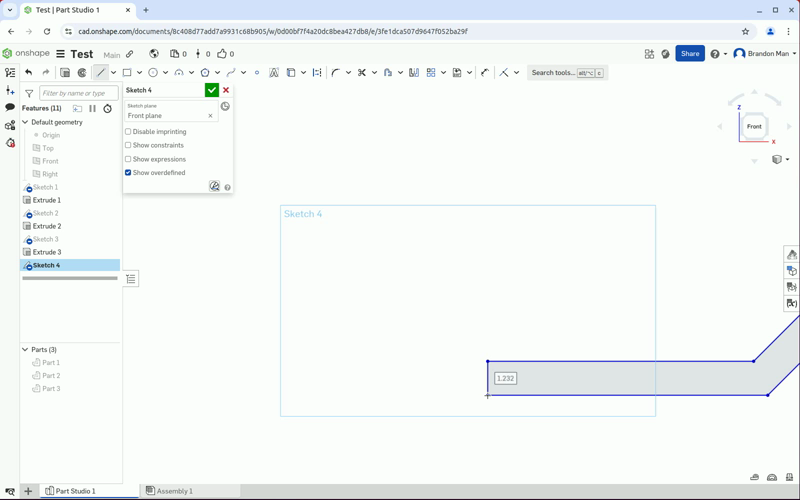
scroll(-6)
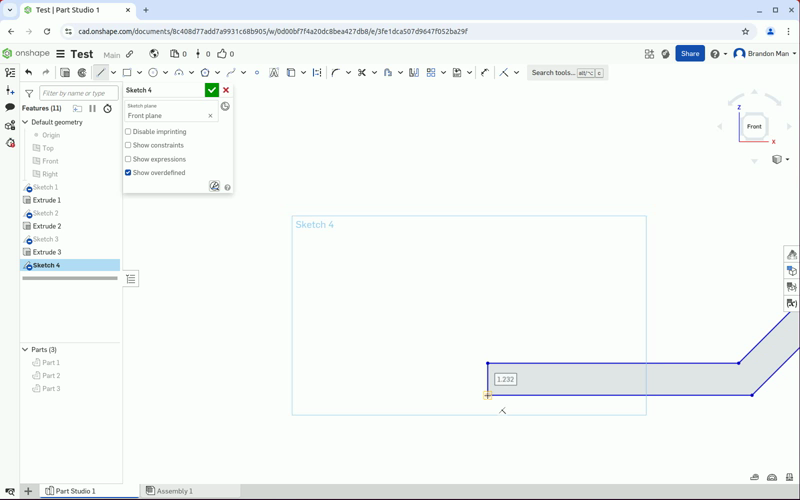
scroll(-6)
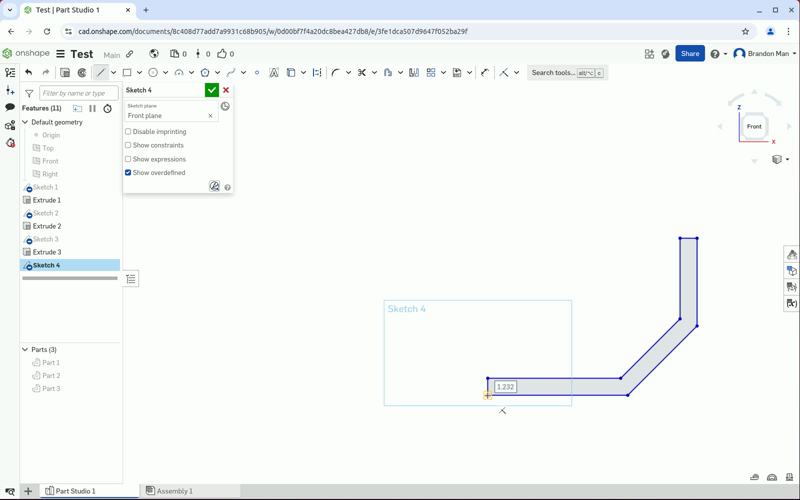
scroll(-6)
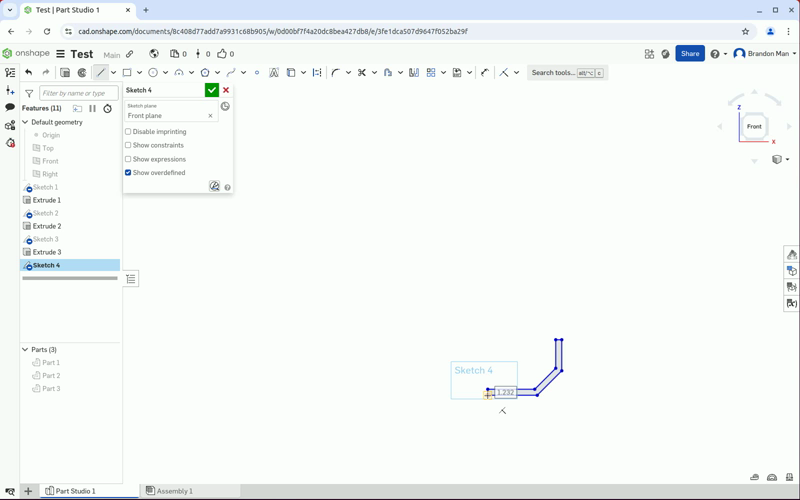
key(esc)
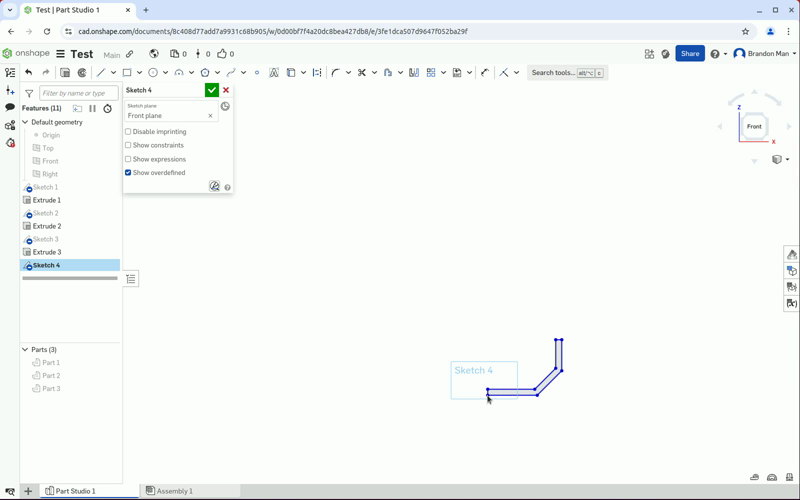
mouse_move(557, 342)
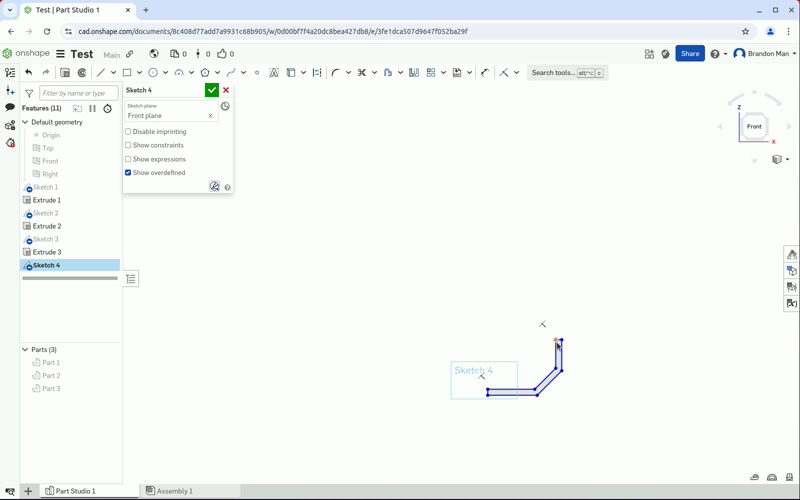
scroll(6)
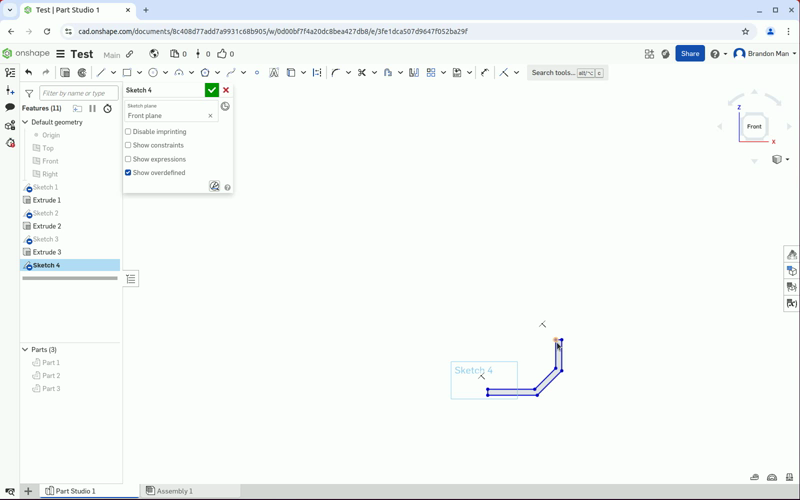
scroll(6)
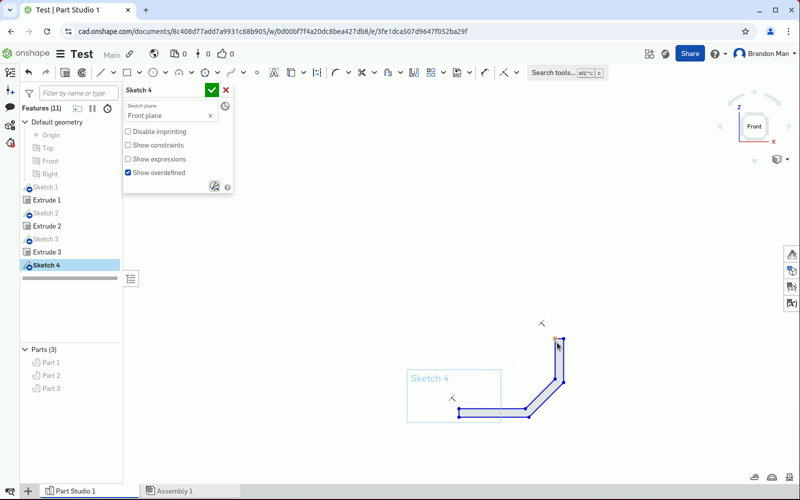
scroll(6)
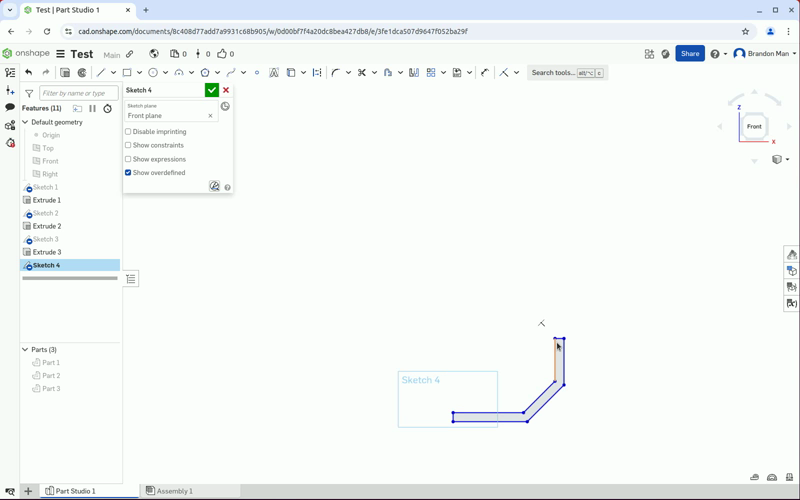
scroll(6)
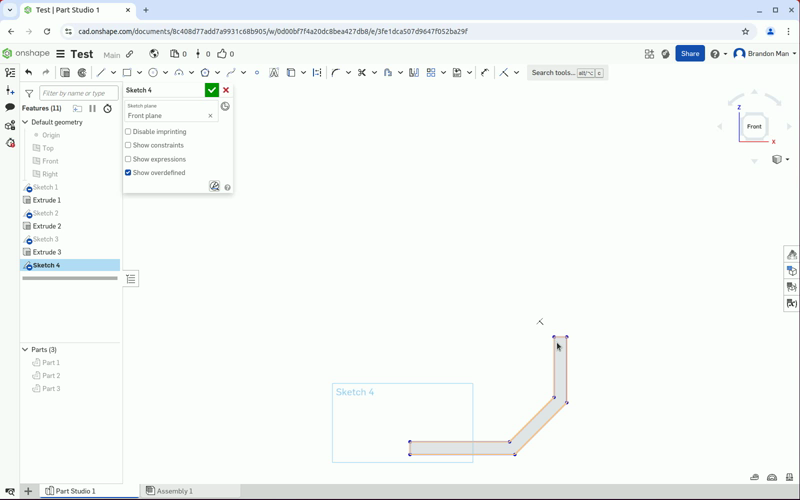
scroll(6)
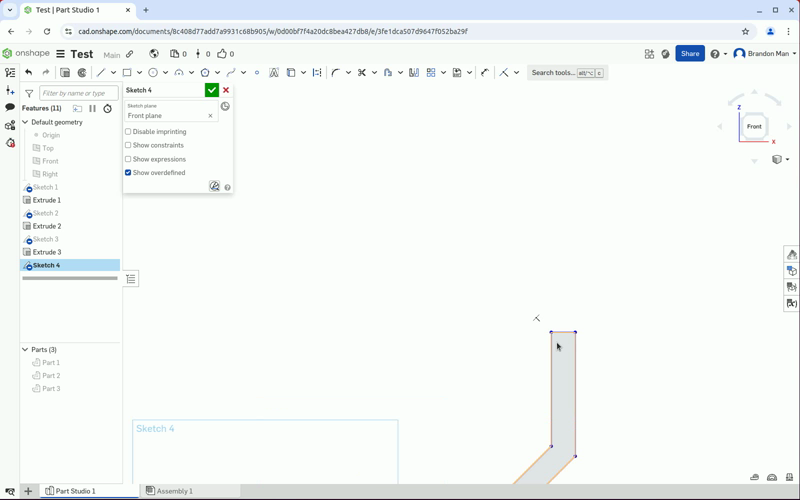
scroll(6)
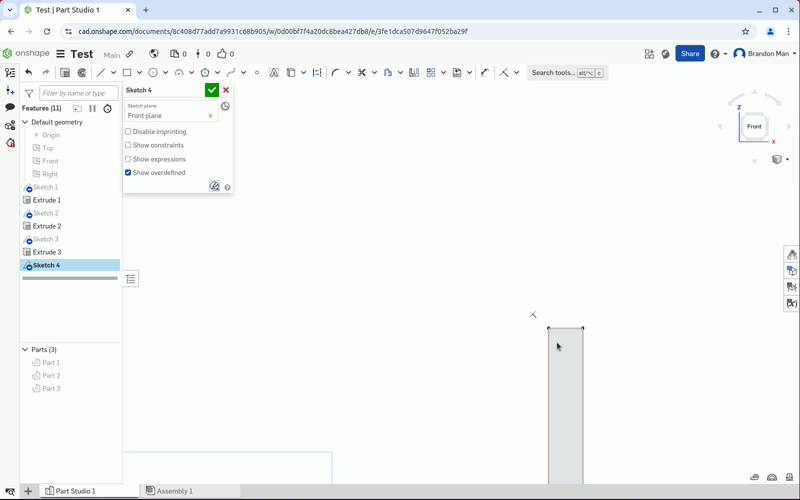
scroll(6)
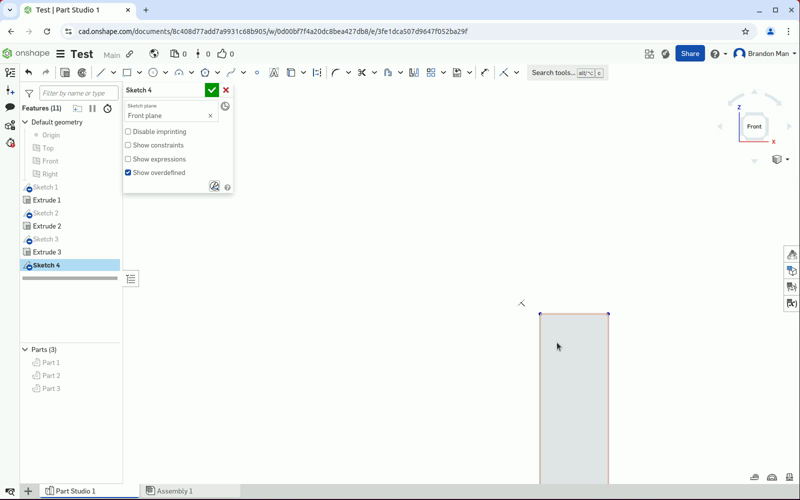
click(557, 342)
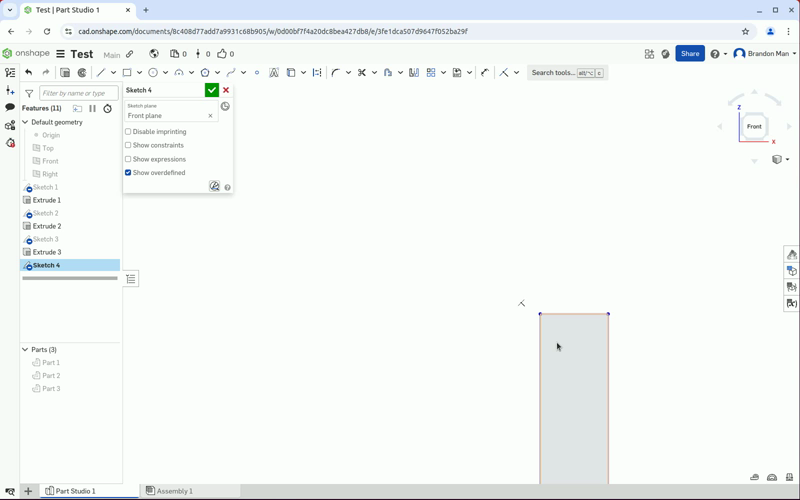
scroll(-6)
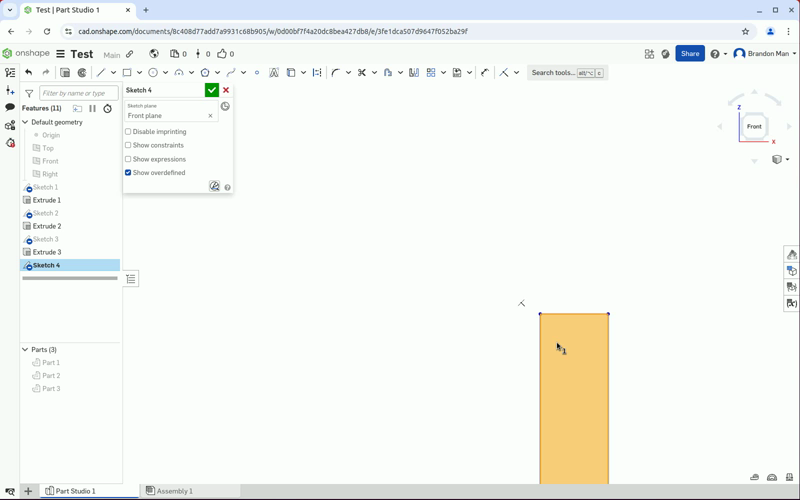
scroll(-6)
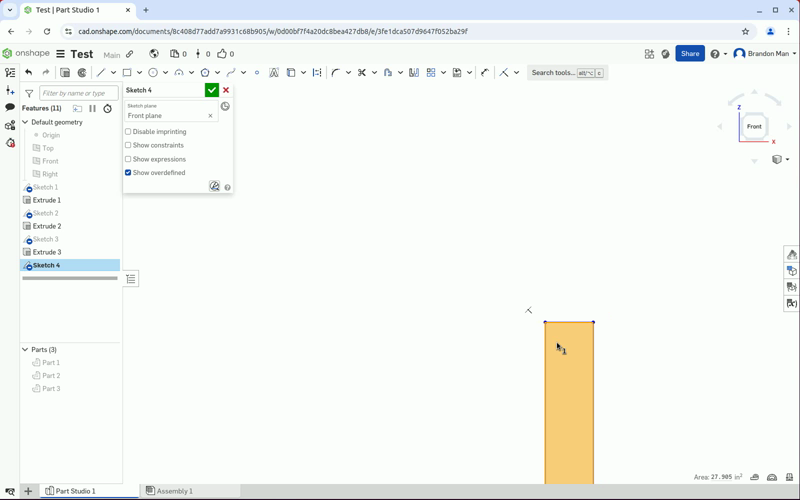
scroll(-6)
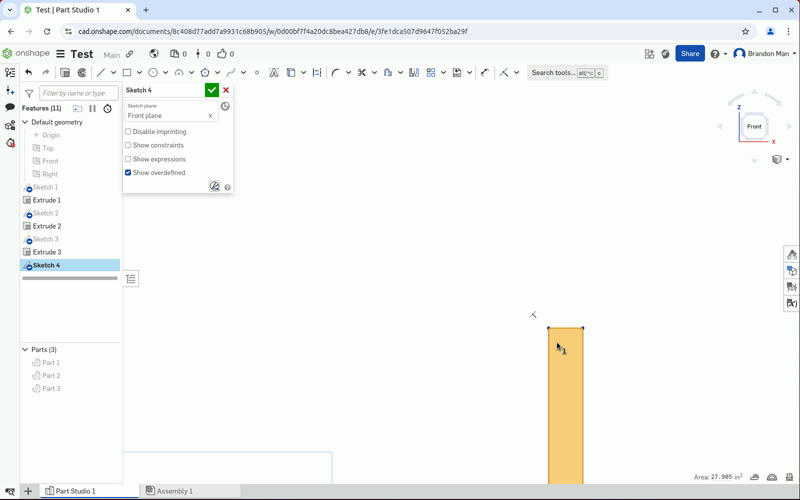
scroll(-6)
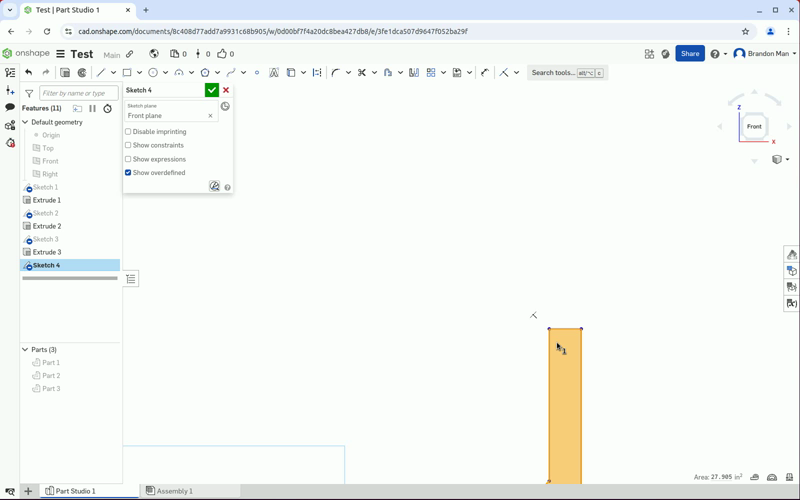
scroll(-6)
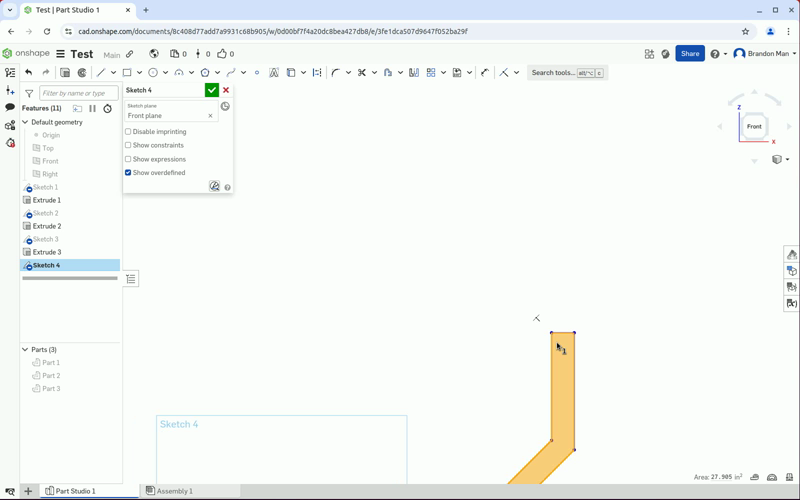
scroll(-6)
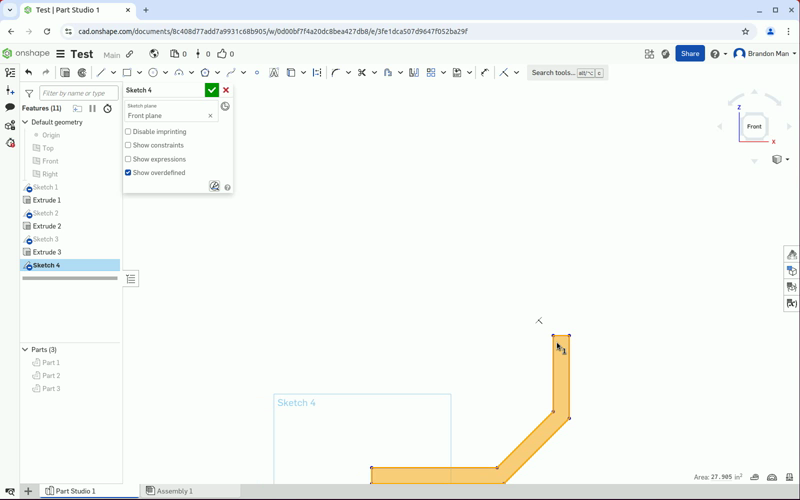
scroll(-6)
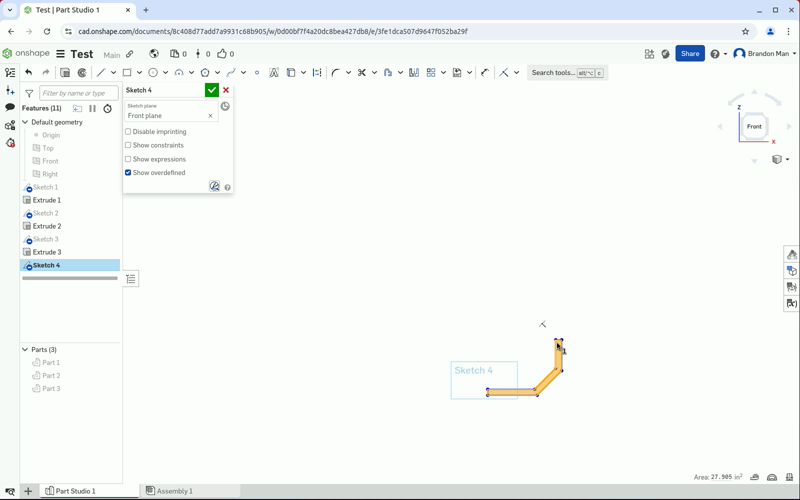
mouse_move(73, 352)
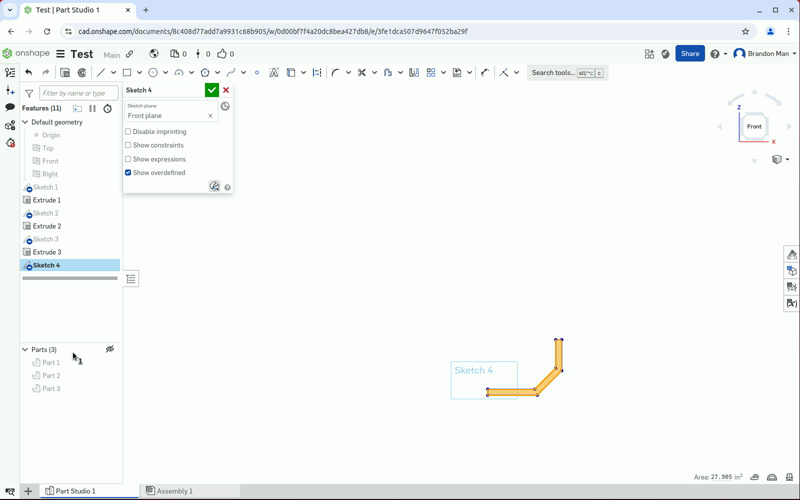
key(shift+y)
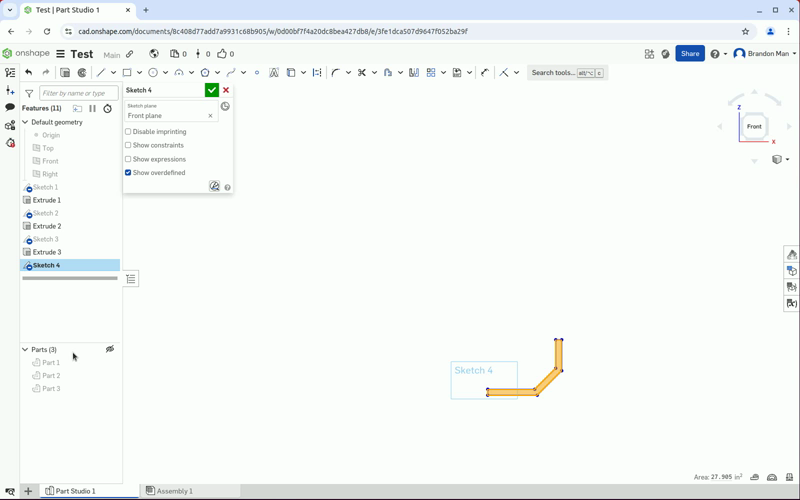
key(shift+e)
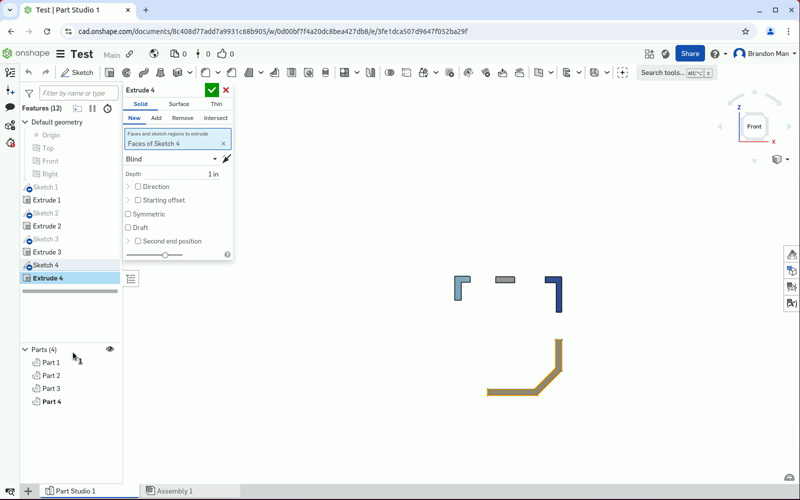
mouse_move(143, 106)
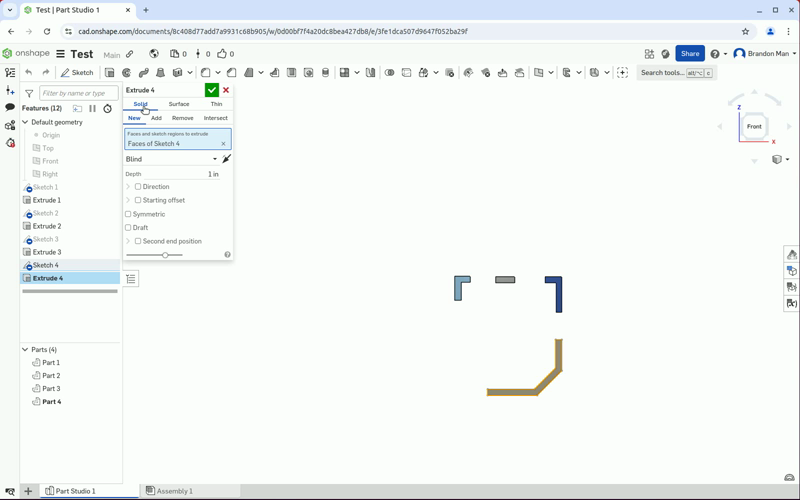
click(143, 106)
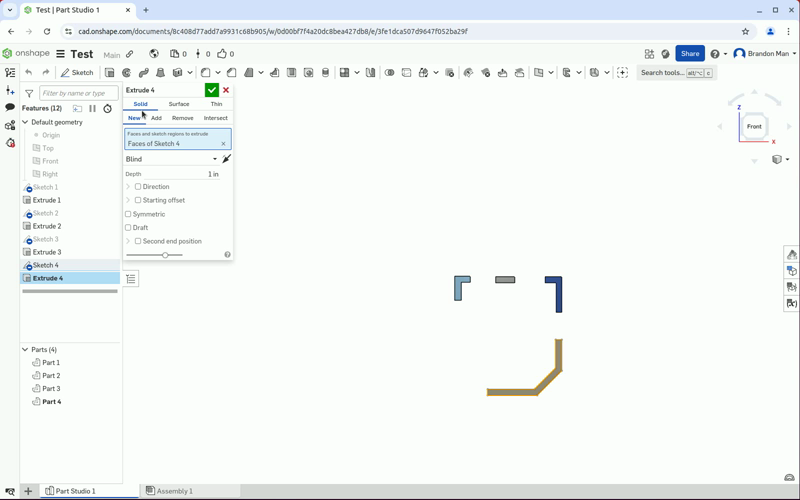
mouse_move(137, 120)
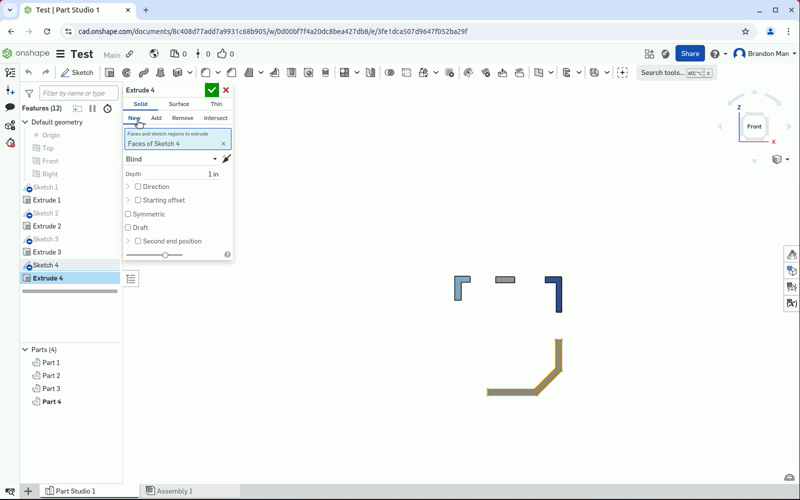
click(137, 120)
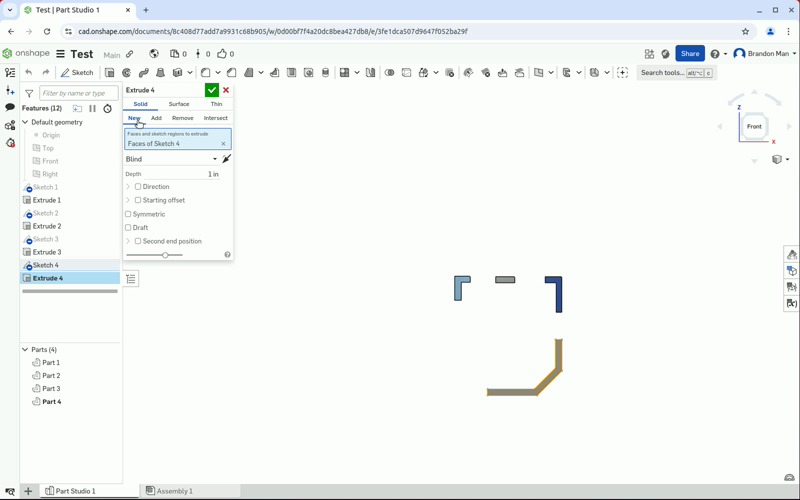
key(tab, 4)
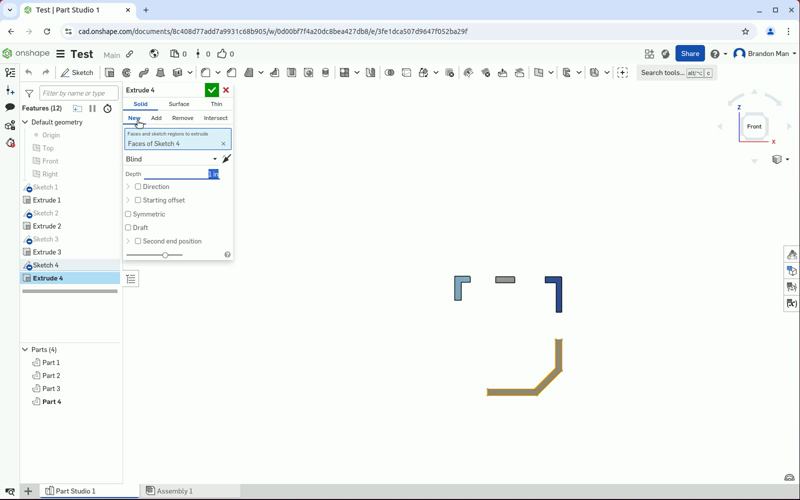
text(14.924)
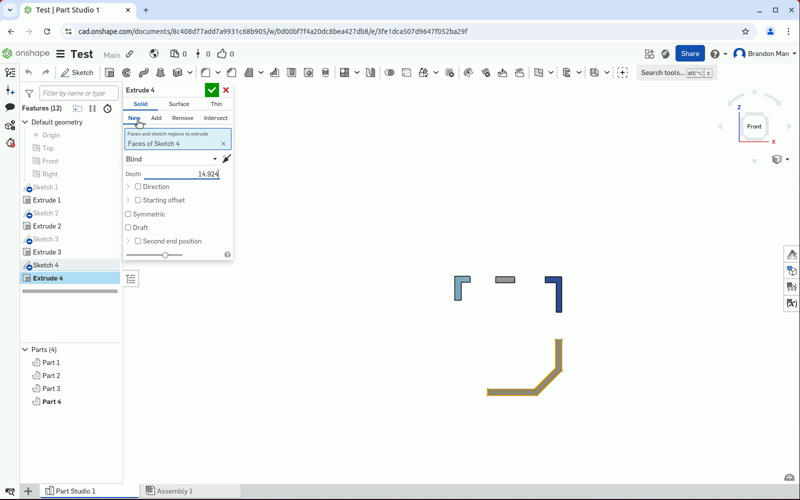
key(enter)
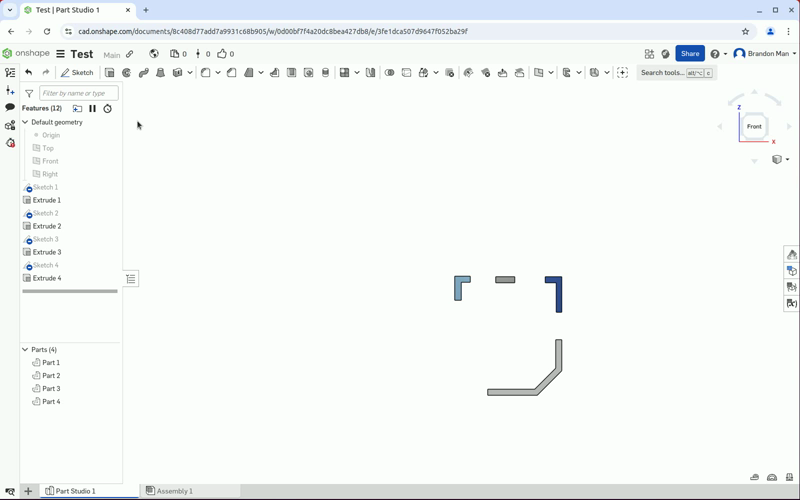
key(shift+h)
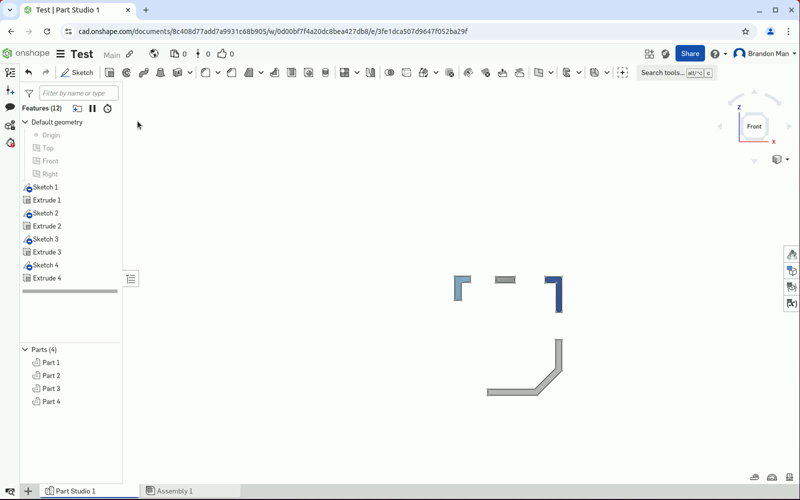
key(shift+h)
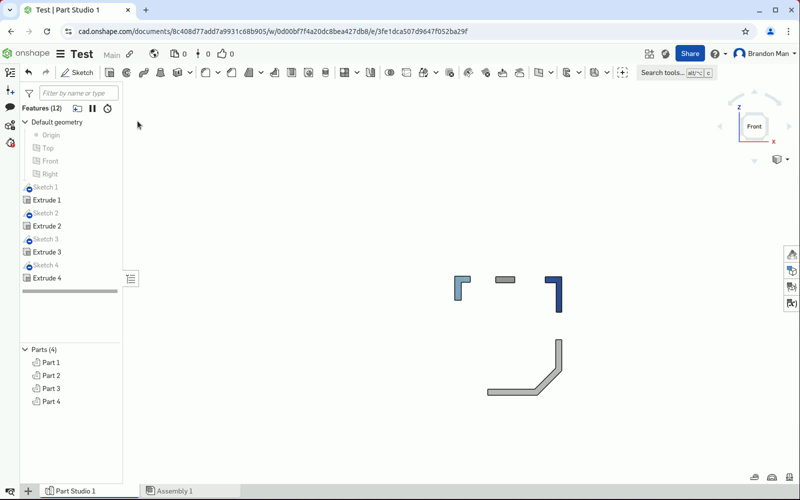
mouse_move(73, 189)
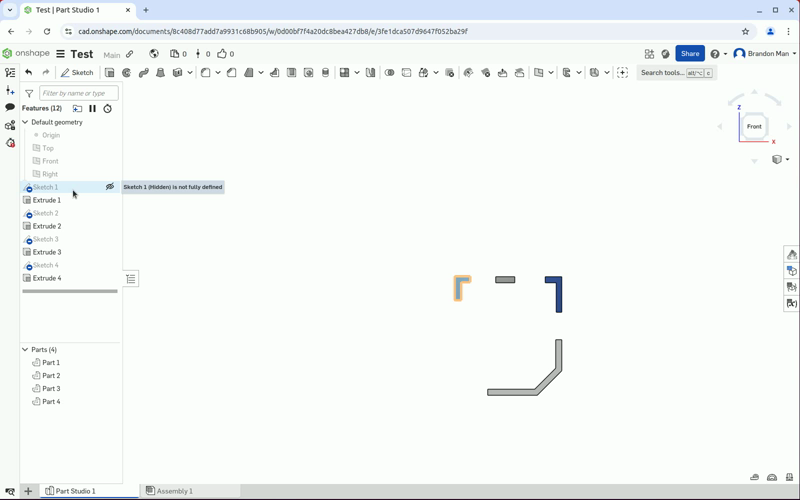
click(73, 189)
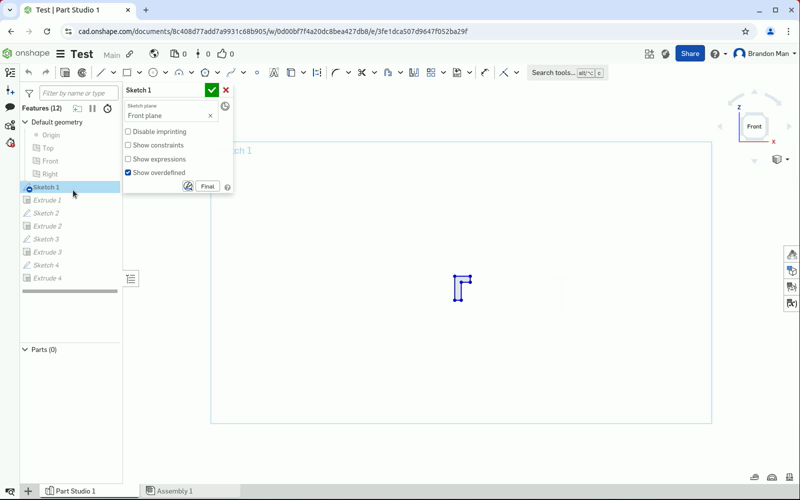
mouse_move(229, 92)
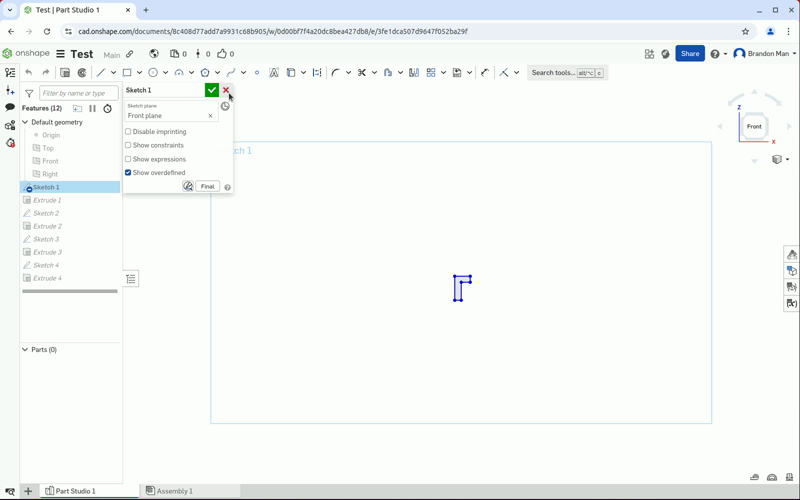
click(229, 92)
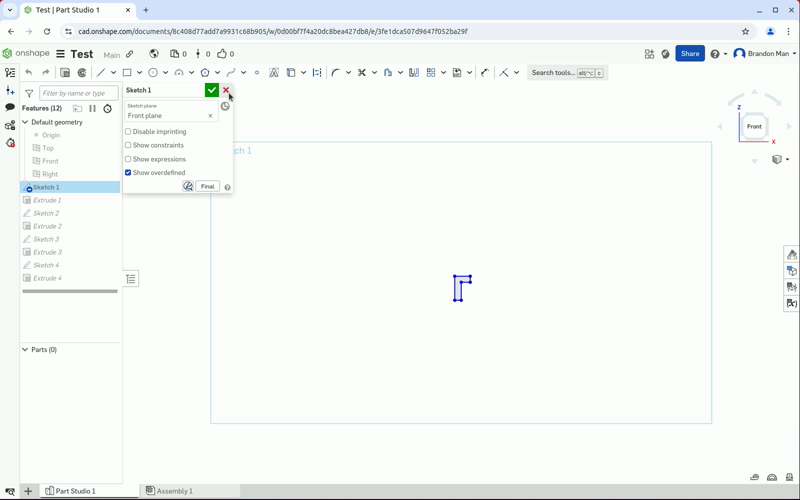
key(shift+s)
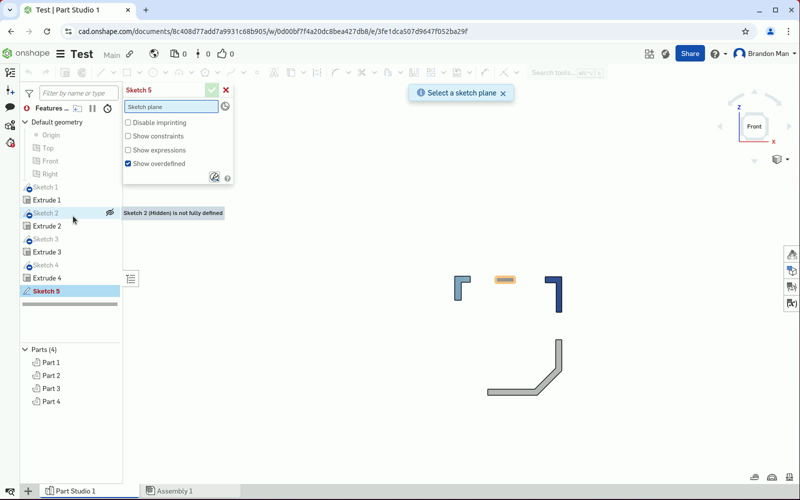
scroll(3)
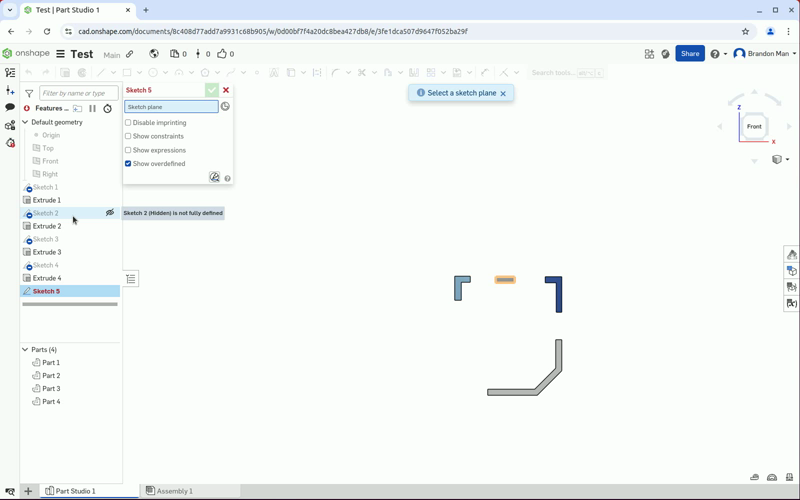
mouse_move(73, 163)
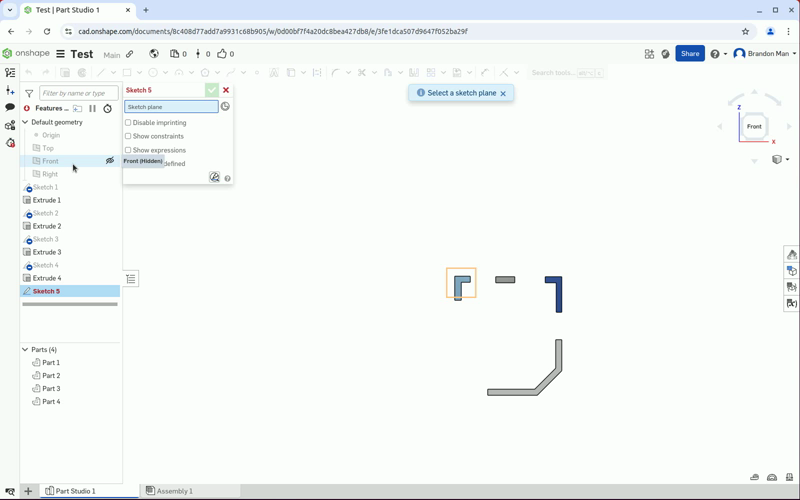
click(73, 163)
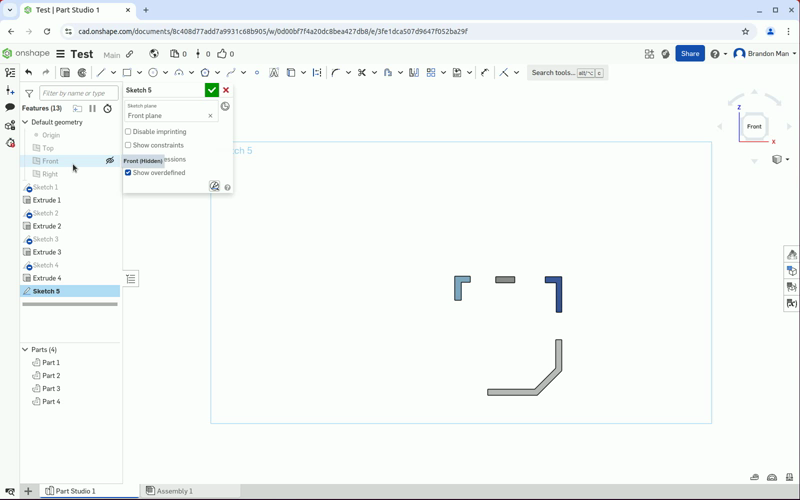
mouse_move(73, 352)
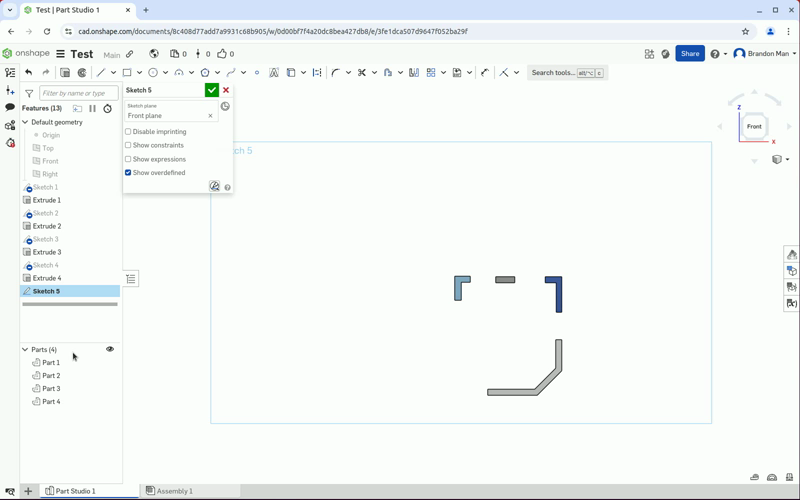
key(y)
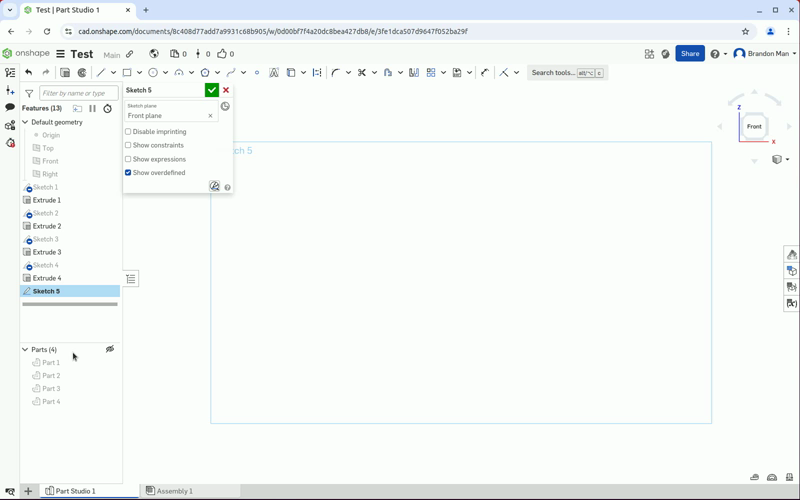
key(l)
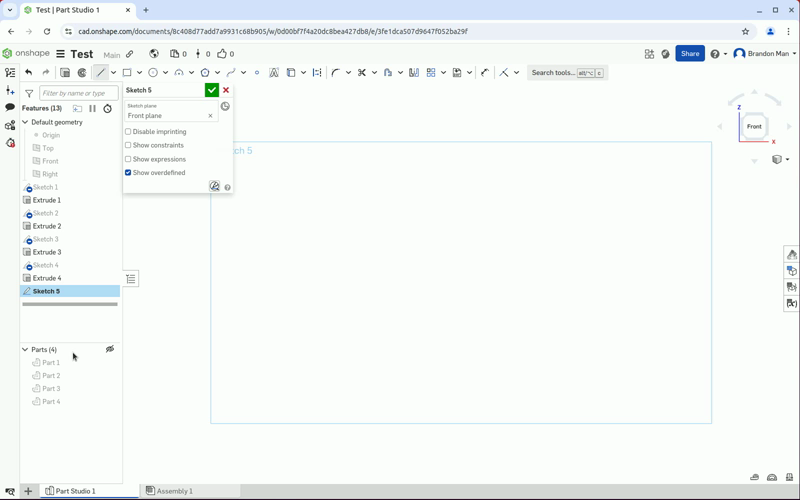
key_down(shift)
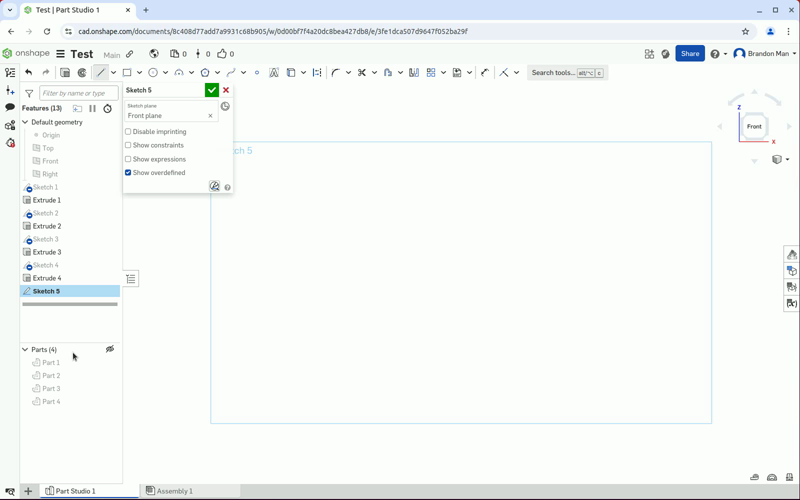
mouse_move(454, 395)
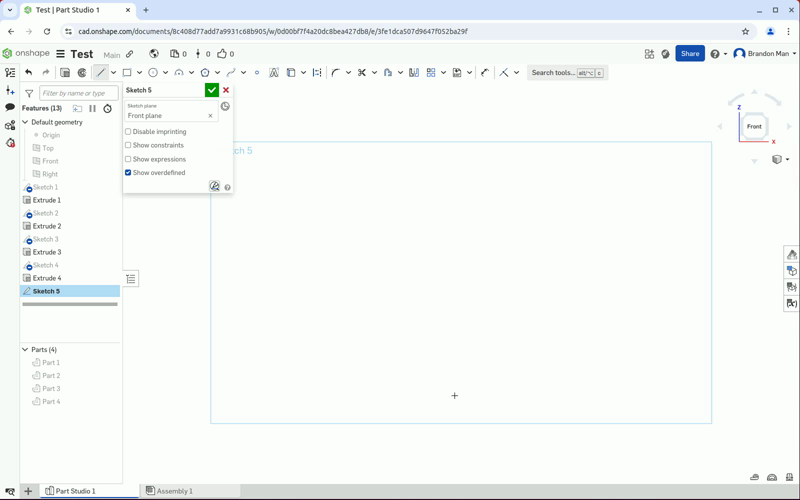
click(454, 395)
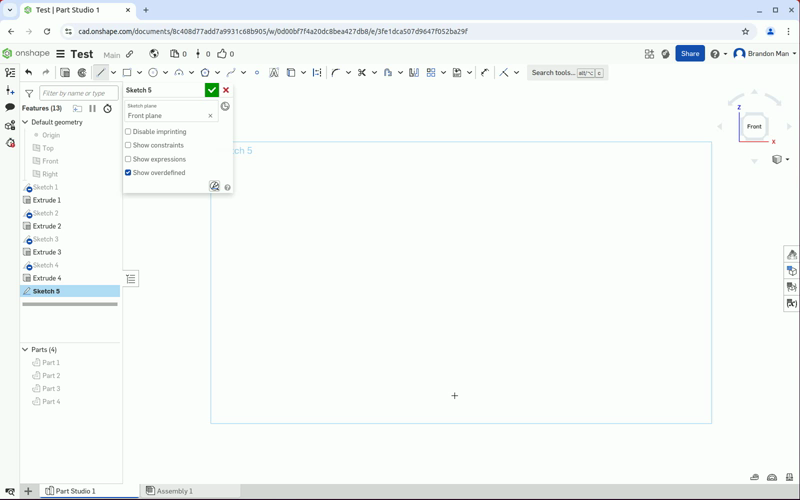
key_up(shift)
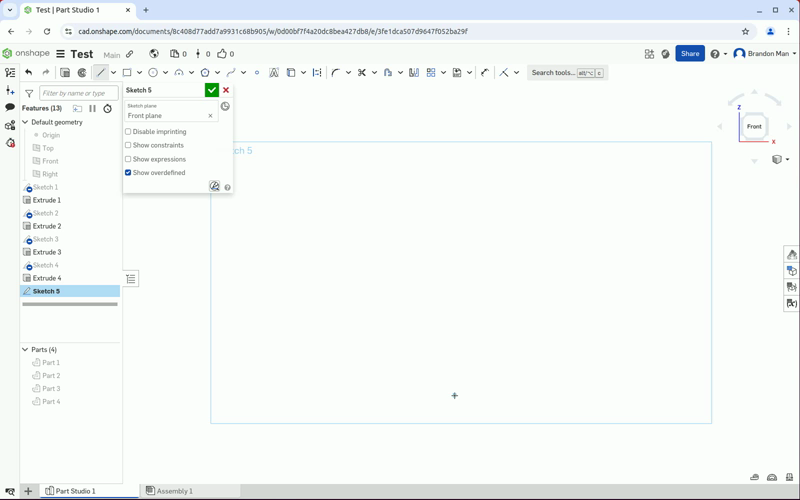
key_down(shift)
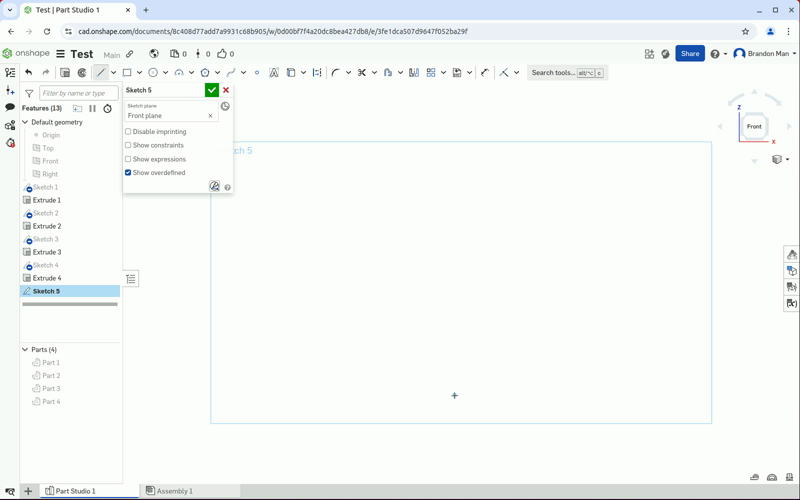
mouse_move(484, 395)
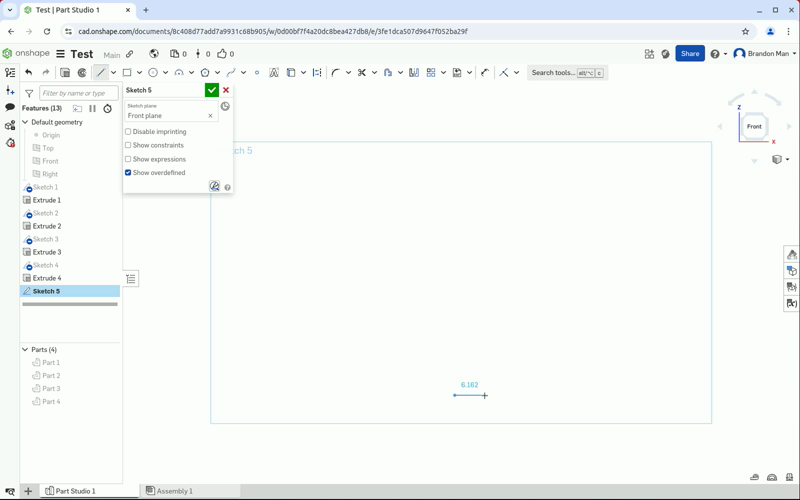
mouse_move(462, 395)
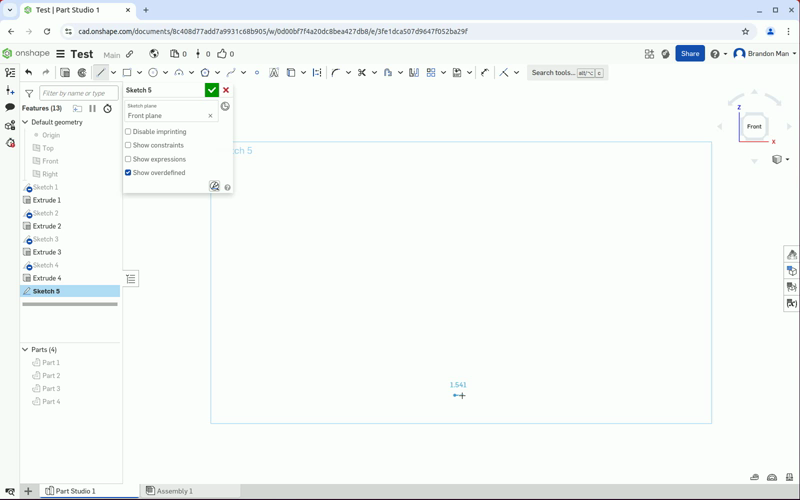
scroll(6)
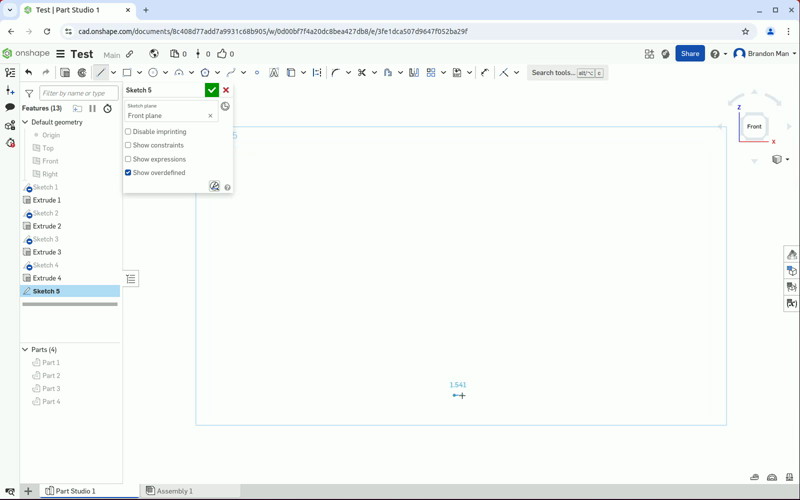
scroll(6)
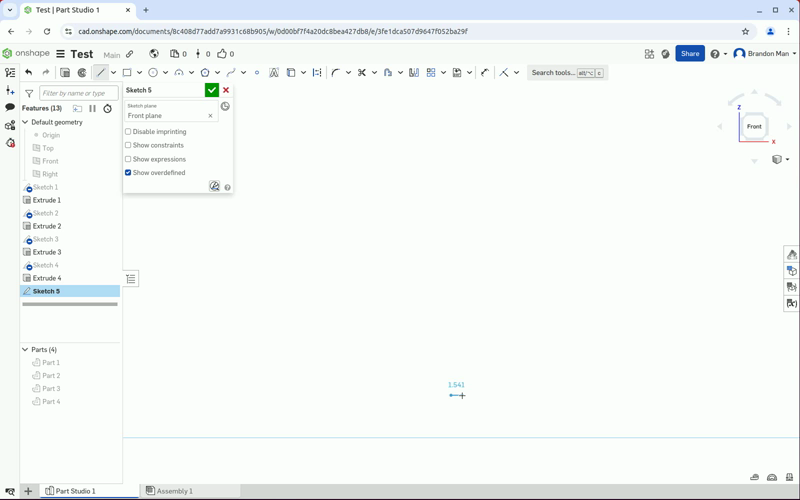
scroll(6)
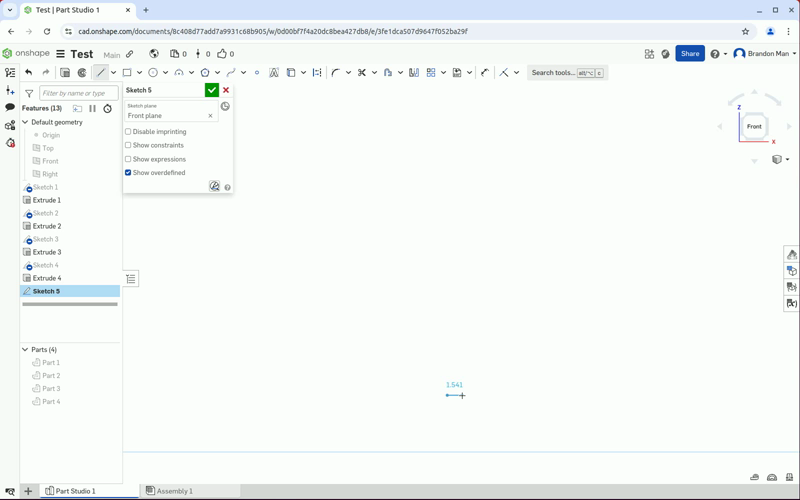
scroll(6)
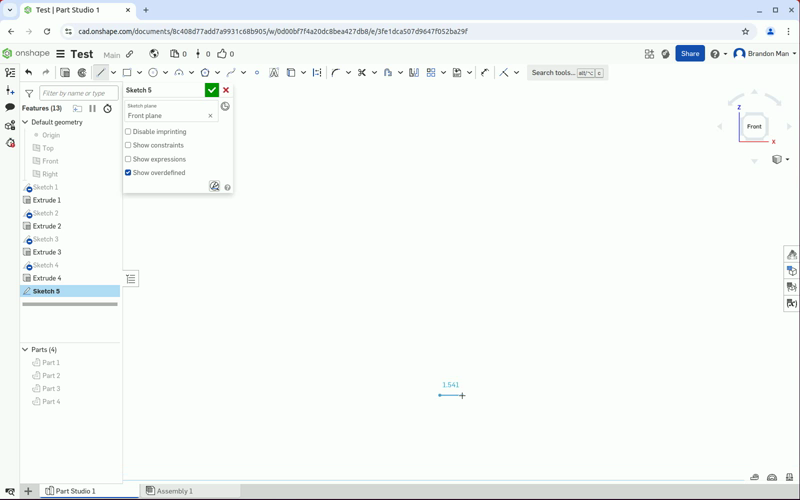
scroll(6)
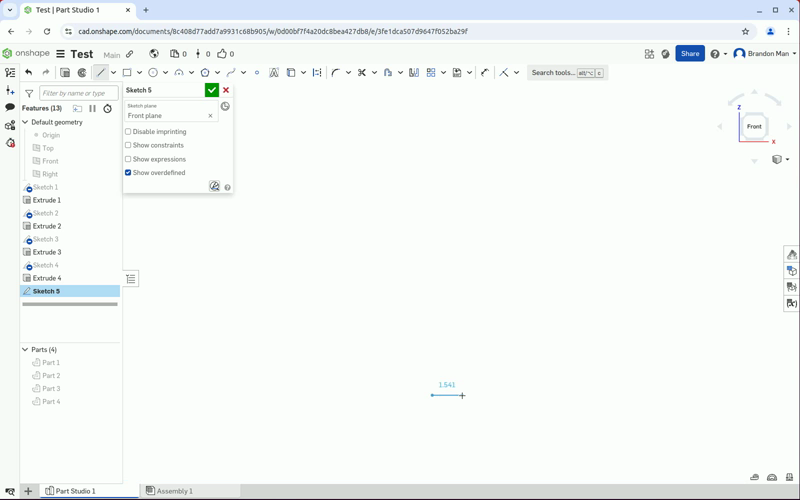
scroll(6)
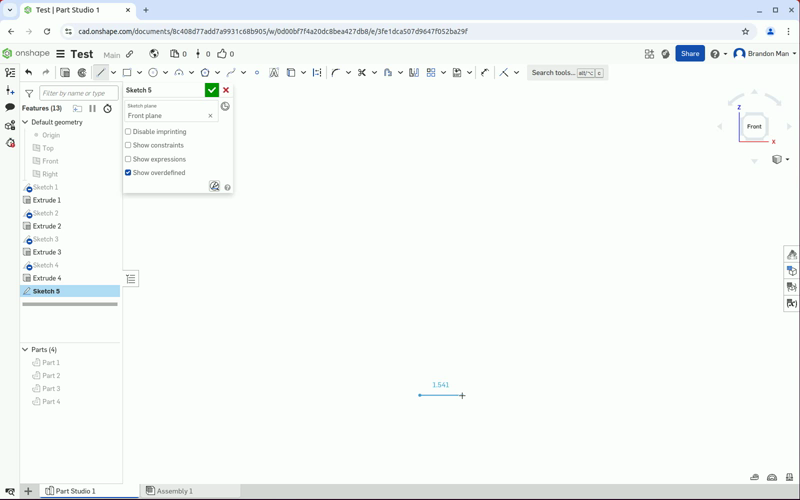
scroll(6)
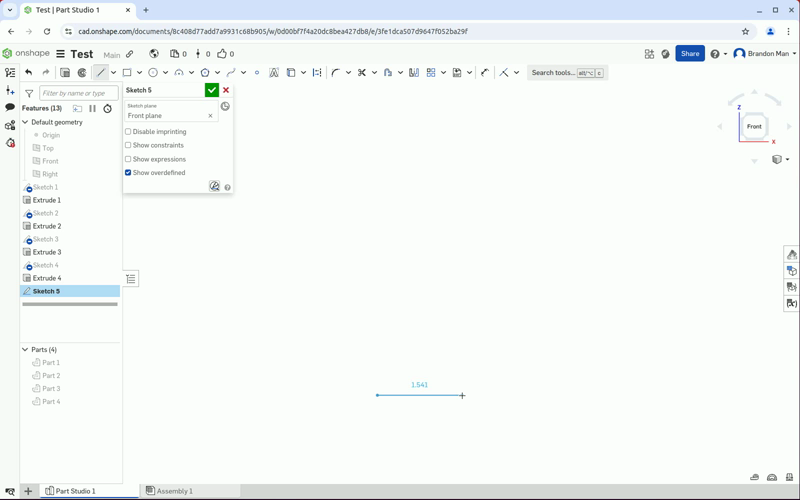
click(462, 395)
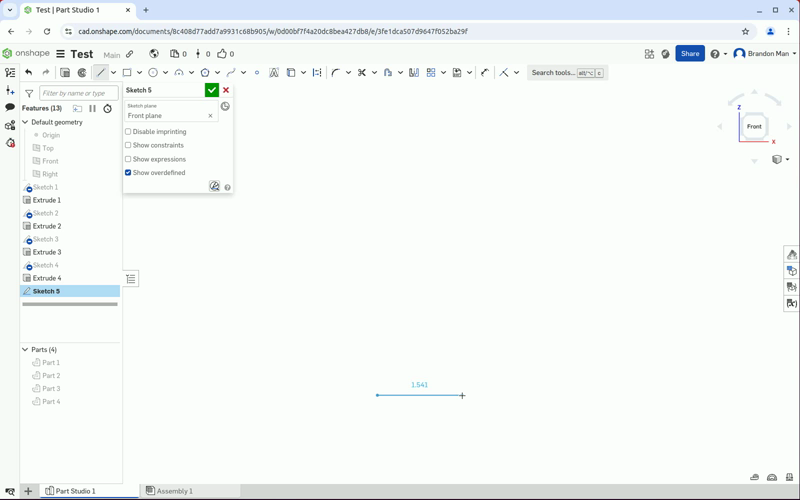
scroll(-6)
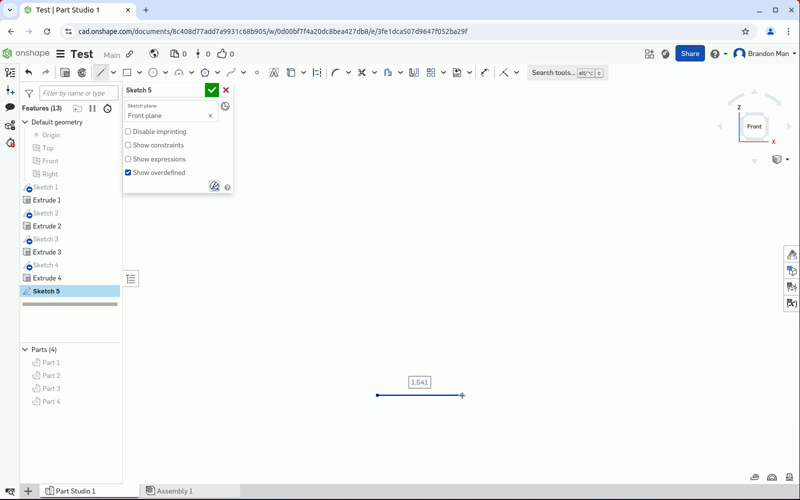
scroll(-6)
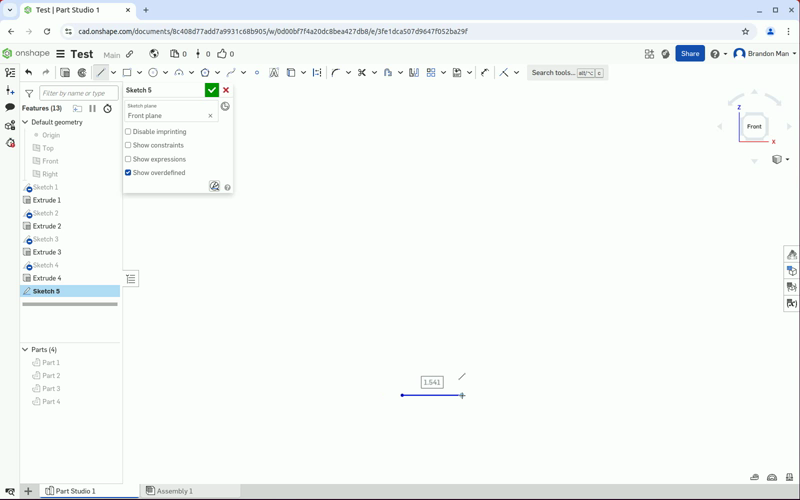
scroll(-6)
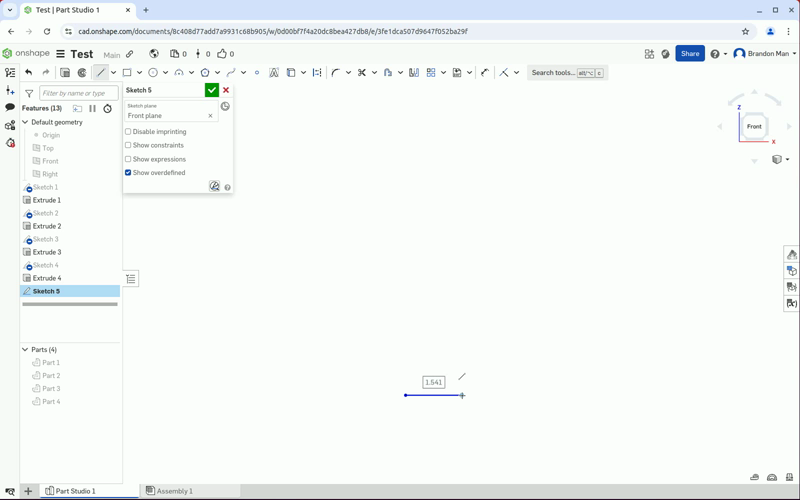
scroll(-6)
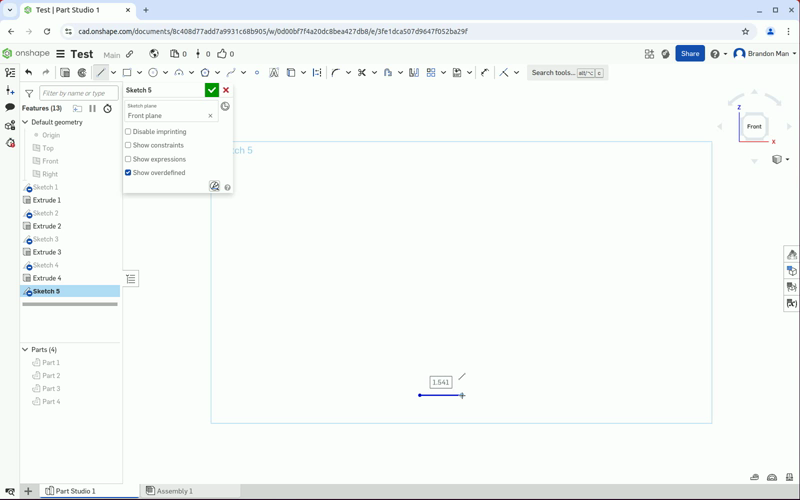
scroll(-6)
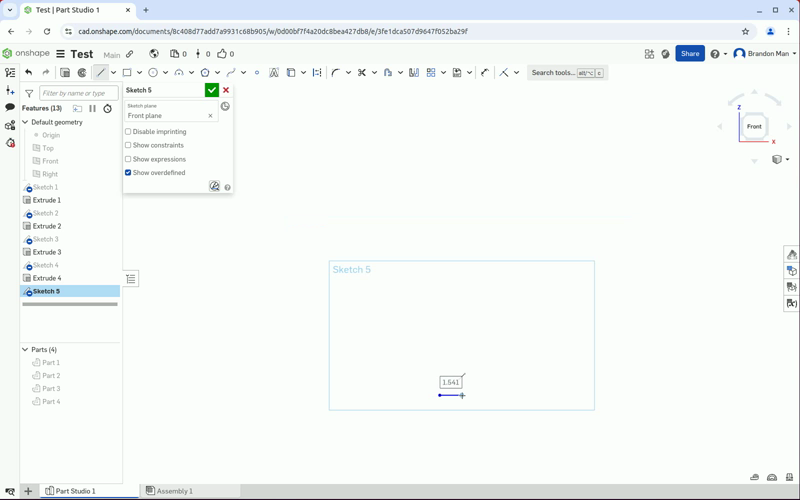
scroll(-6)
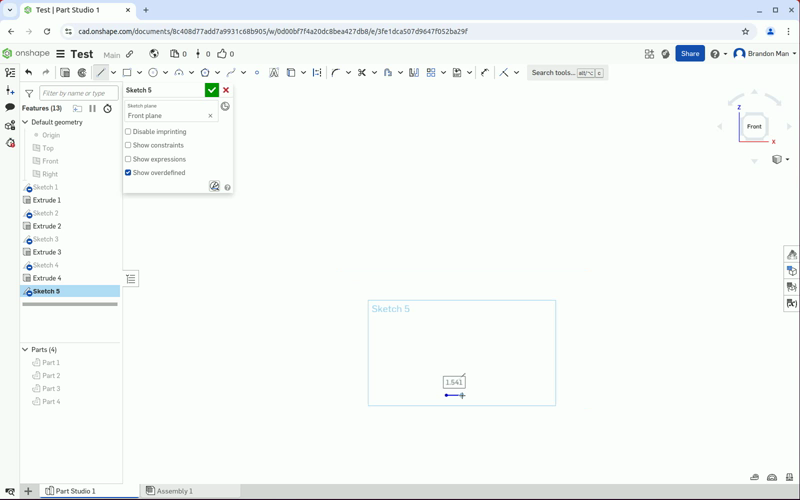
scroll(-6)
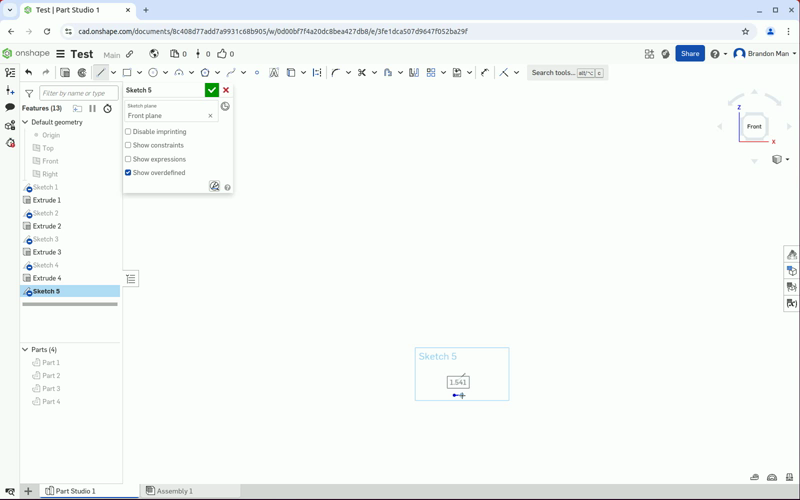
key_up(shift)
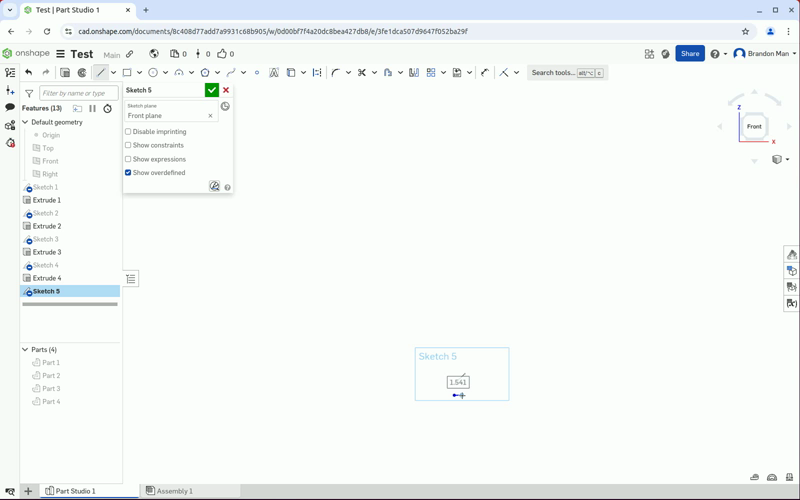
key_down(shift)
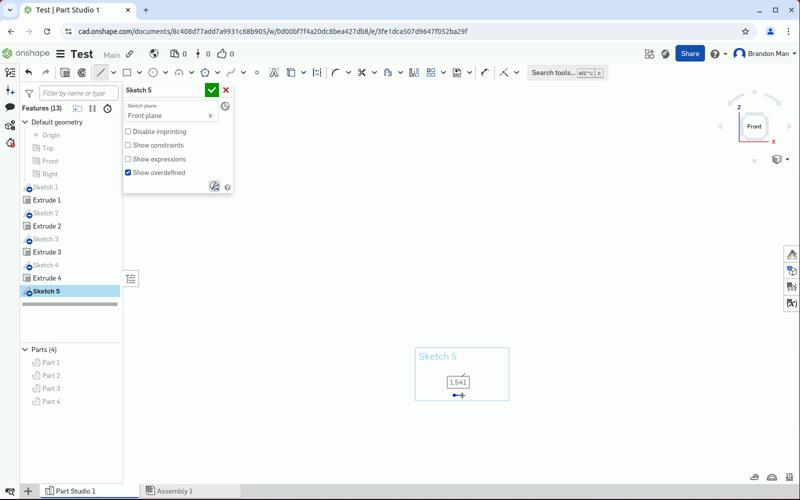
mouse_move(492, 395)
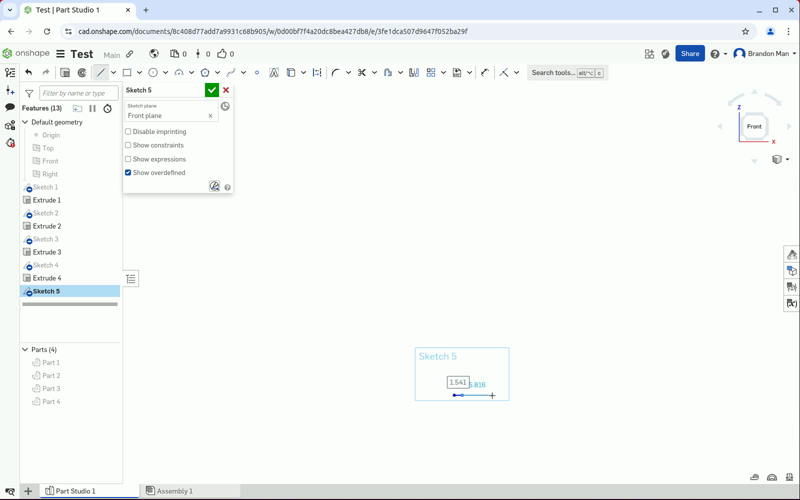
mouse_move(462, 389)
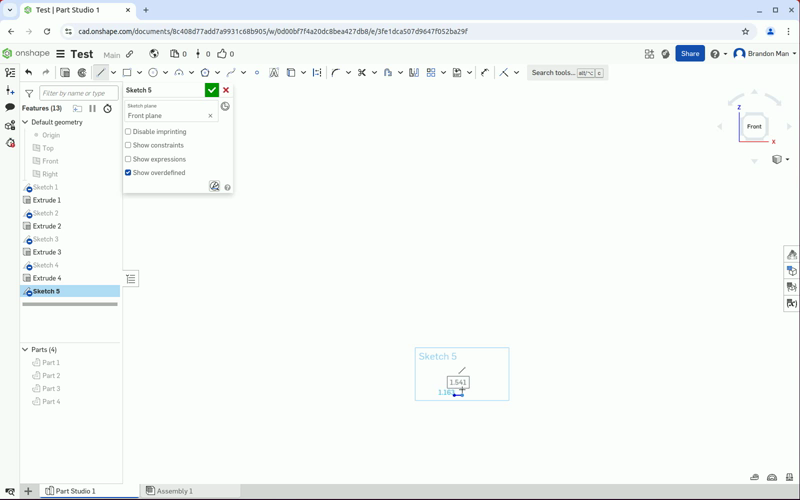
scroll(6)
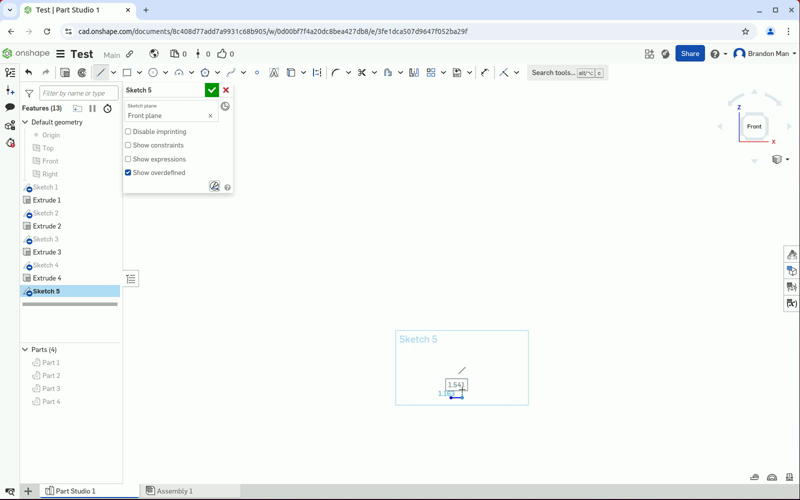
scroll(6)
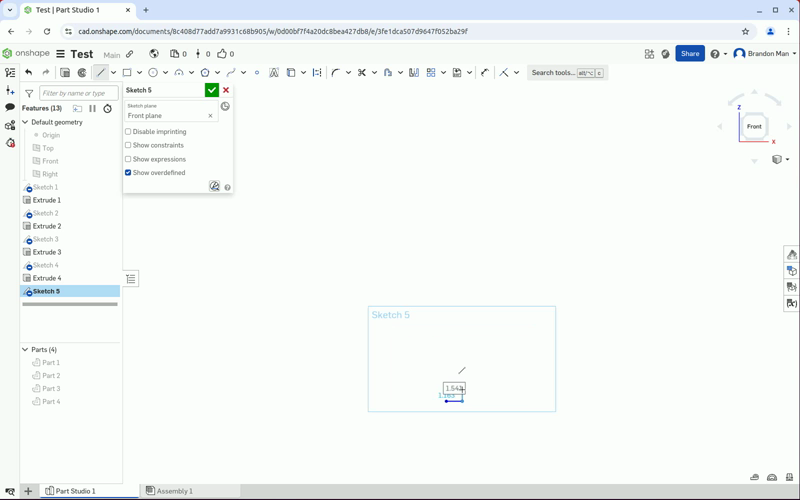
scroll(6)
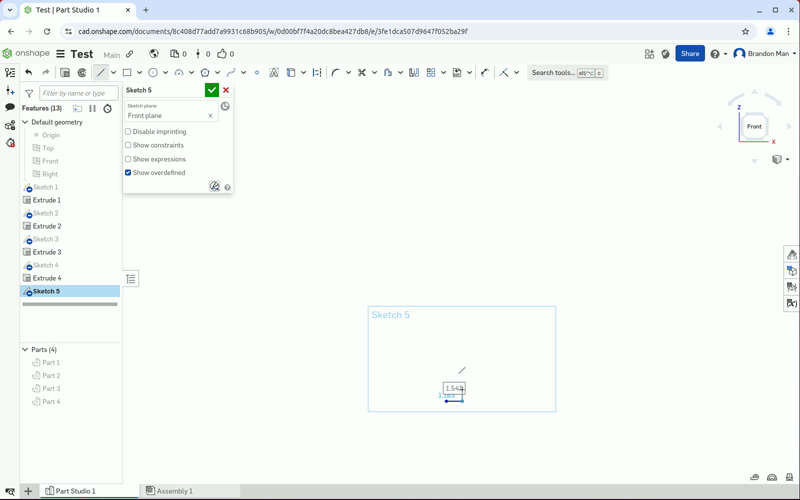
scroll(6)
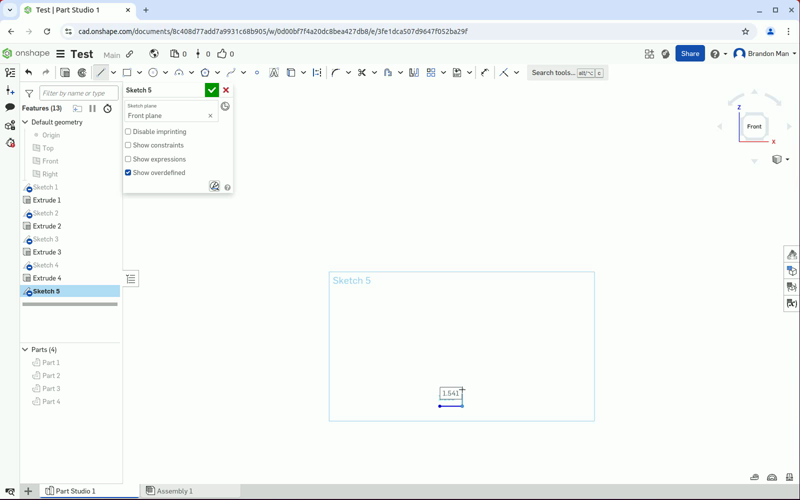
scroll(6)
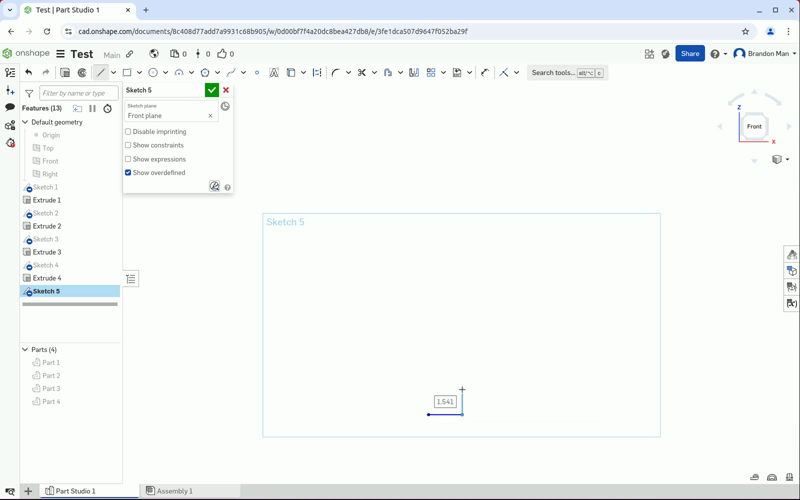
scroll(6)
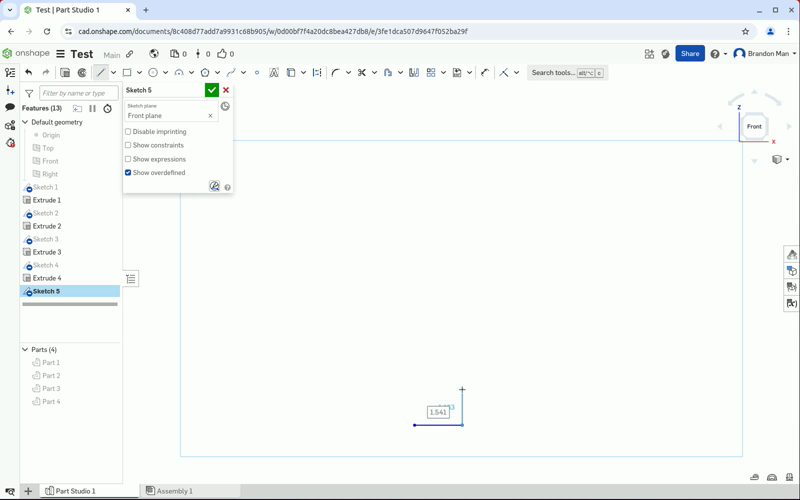
scroll(6)
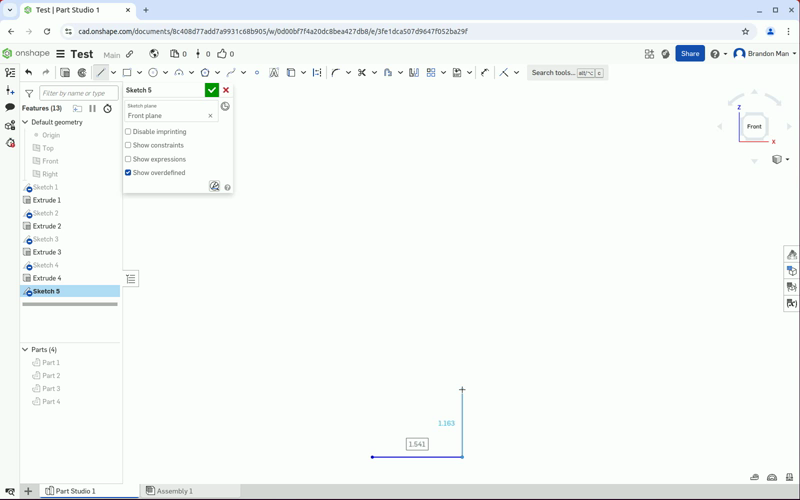
click(462, 389)
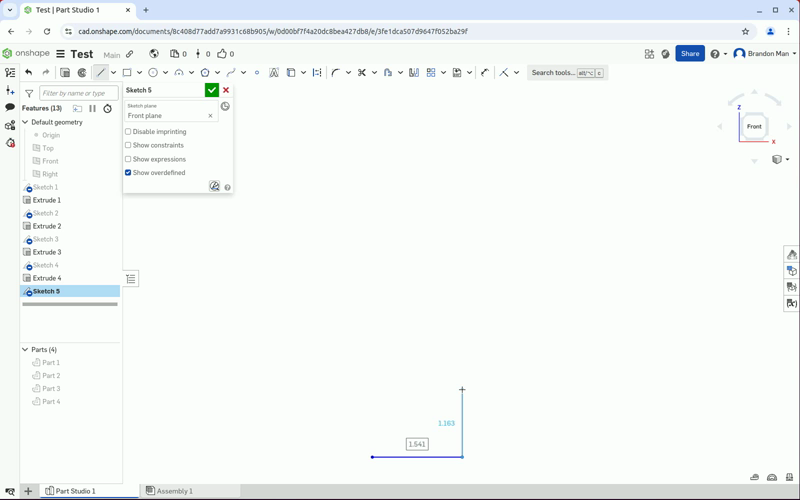
scroll(-6)
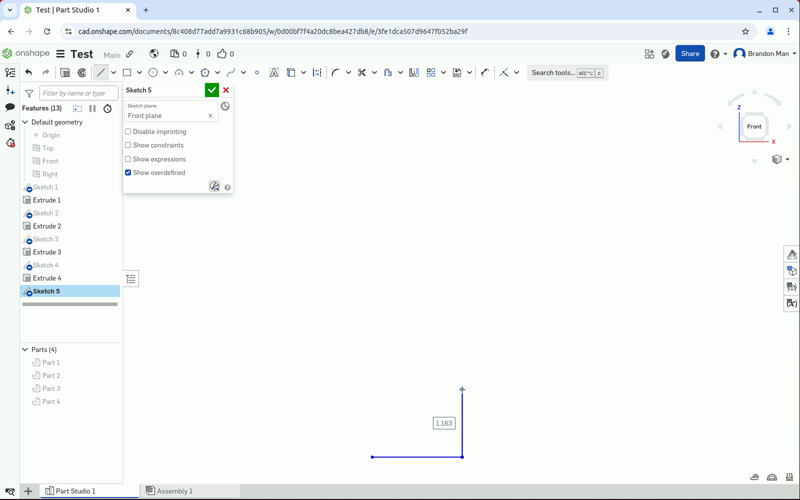
scroll(-6)
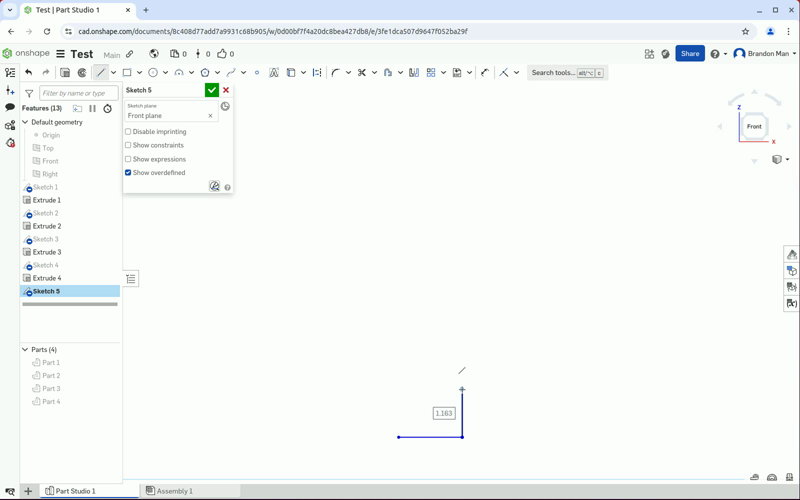
scroll(-6)
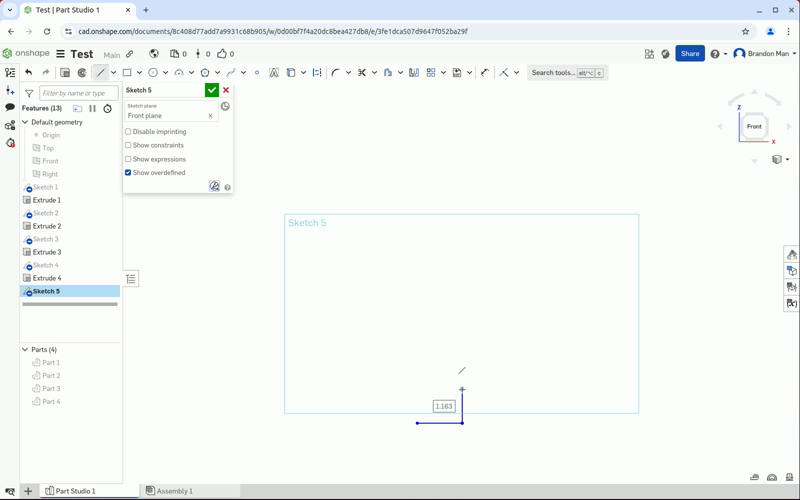
scroll(-6)
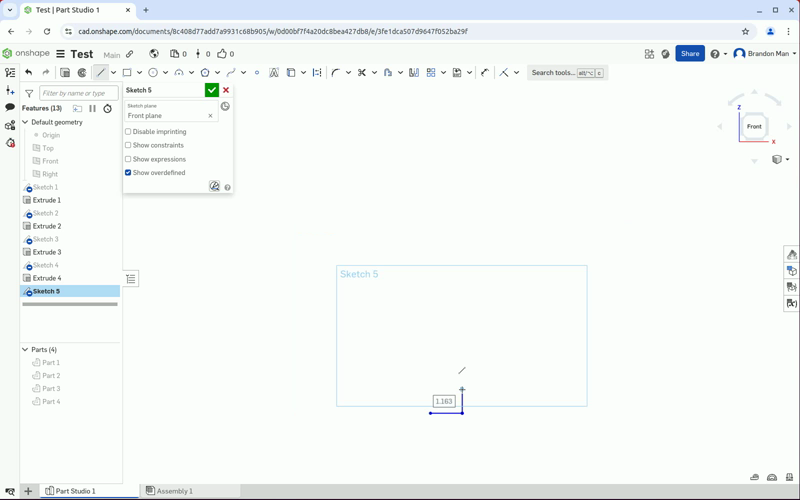
scroll(-6)
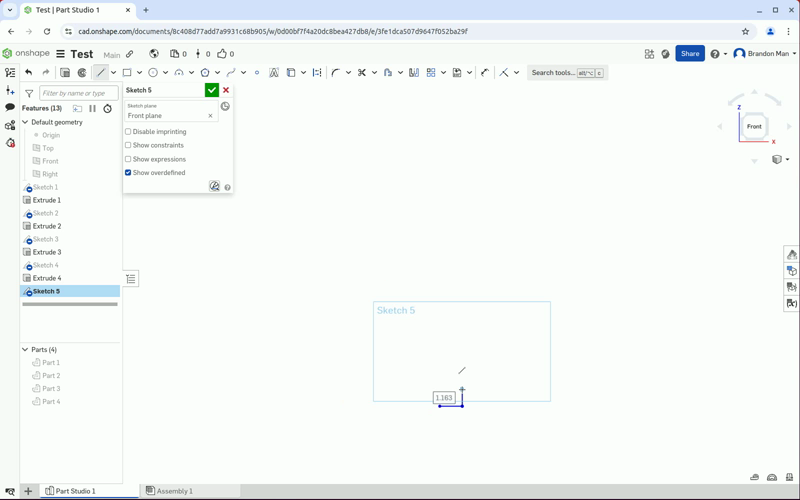
scroll(-6)
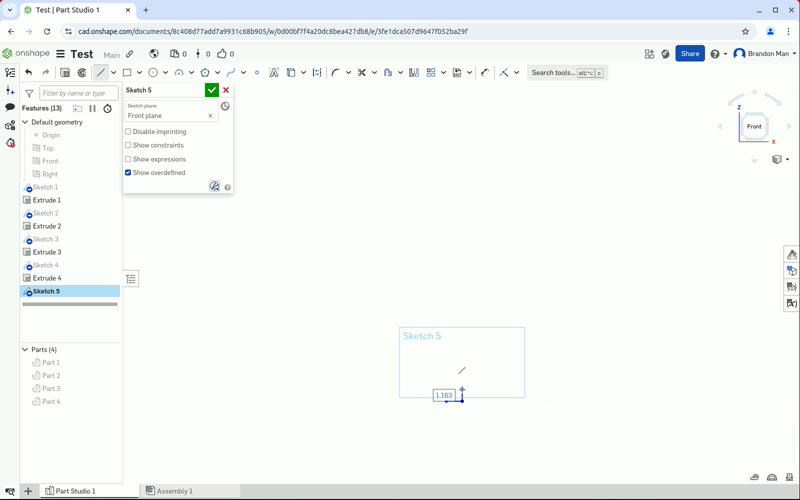
scroll(-6)
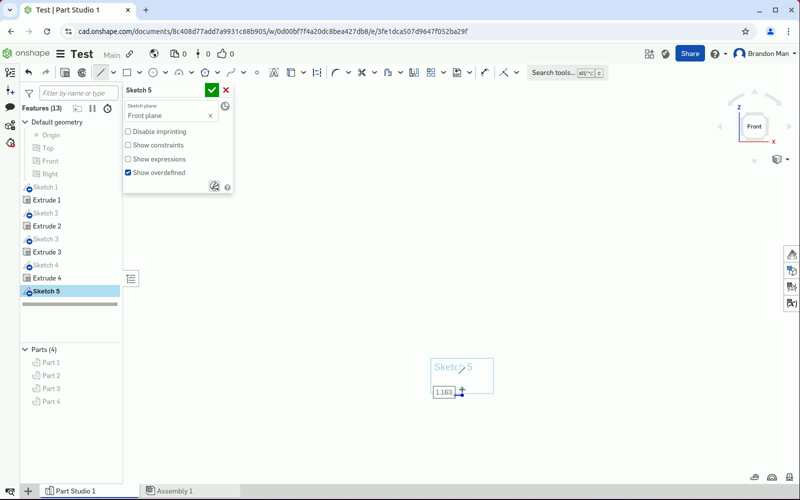
key_up(shift)
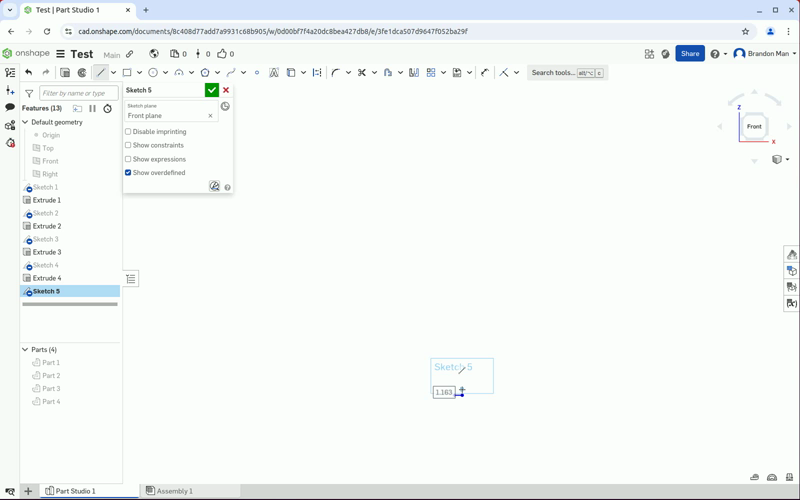
key_down(shift)
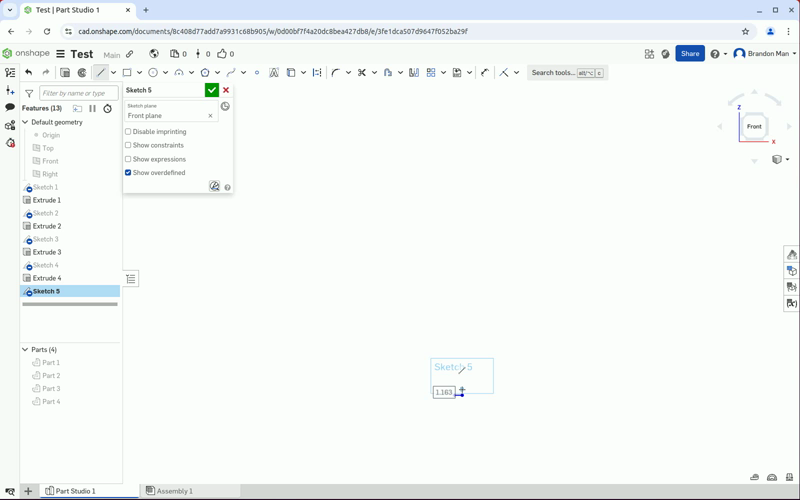
mouse_move(492, 389)
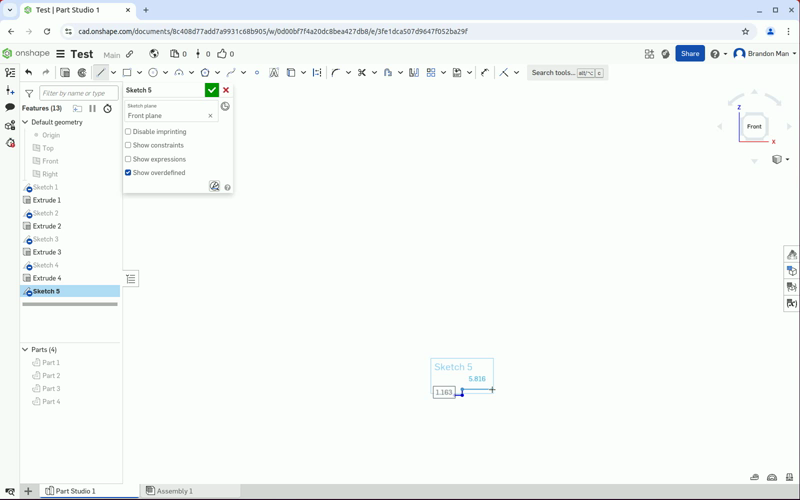
mouse_move(460, 389)
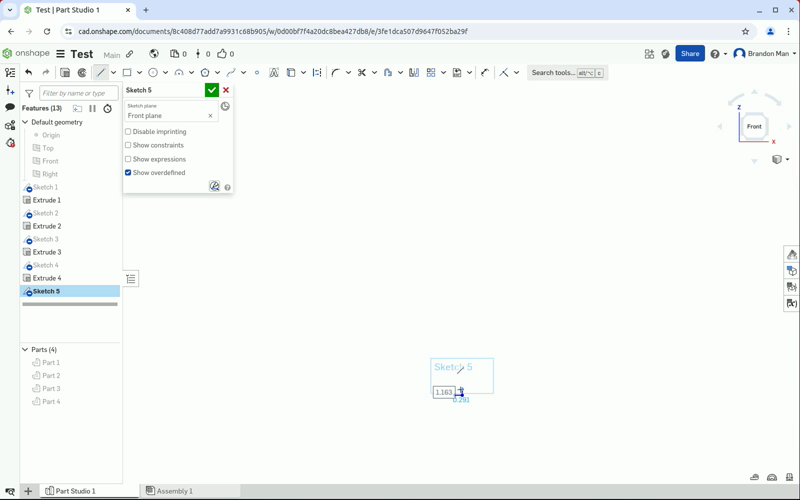
scroll(6)
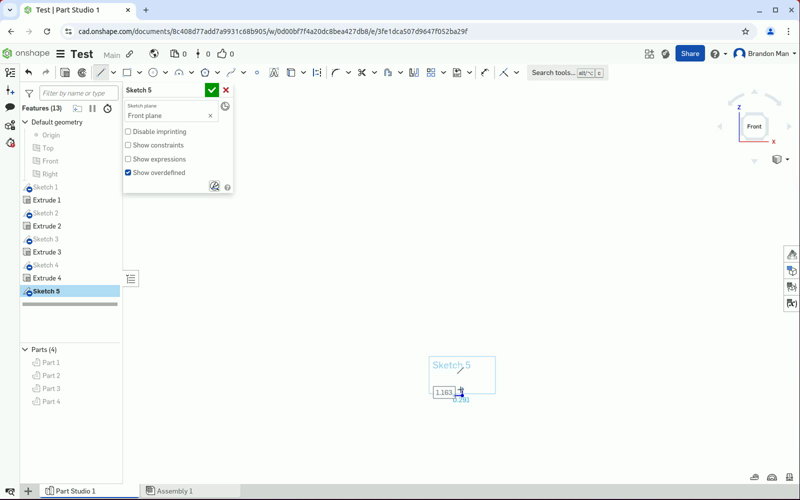
scroll(6)
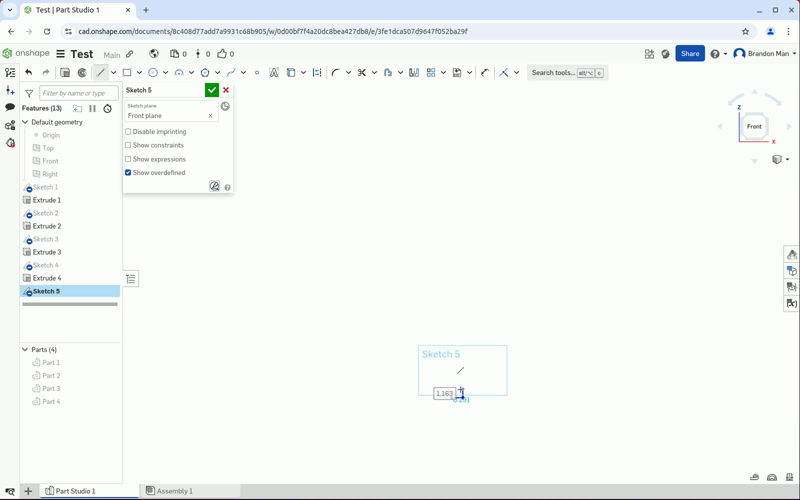
scroll(6)
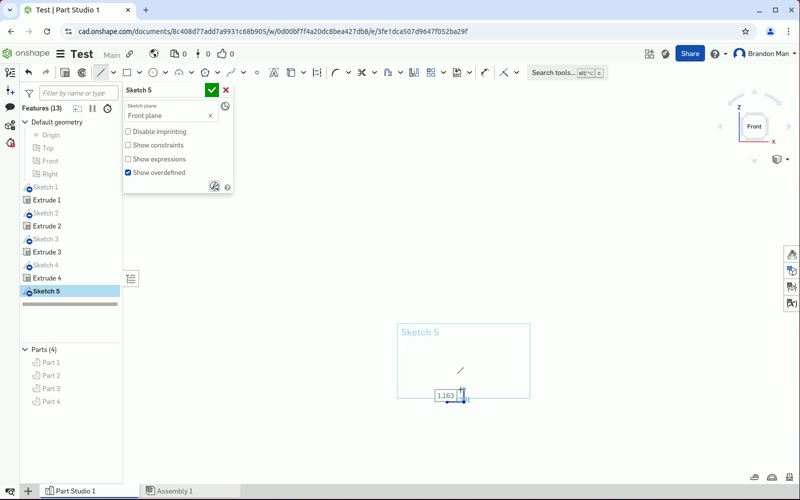
scroll(6)
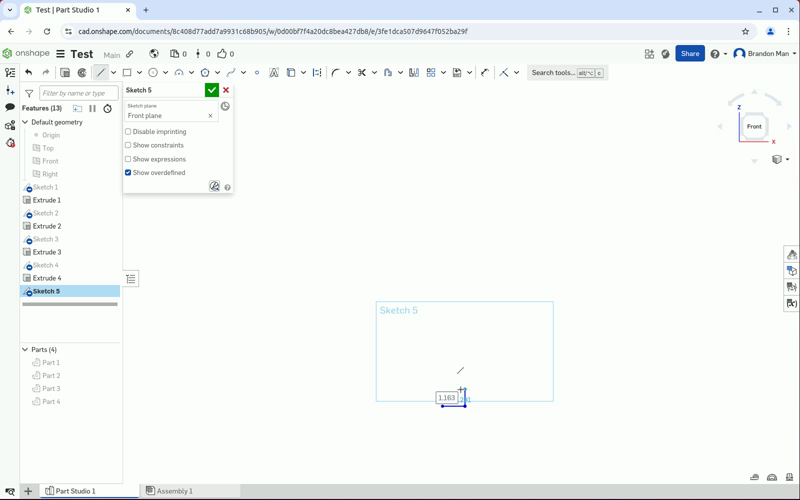
scroll(6)
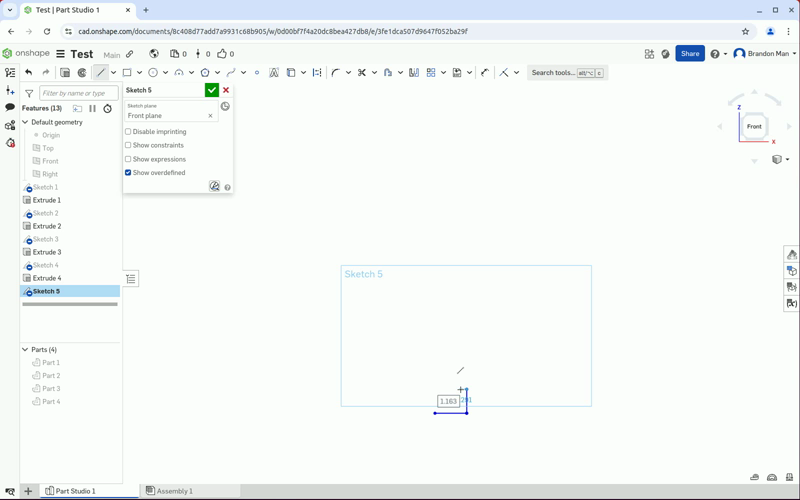
scroll(6)
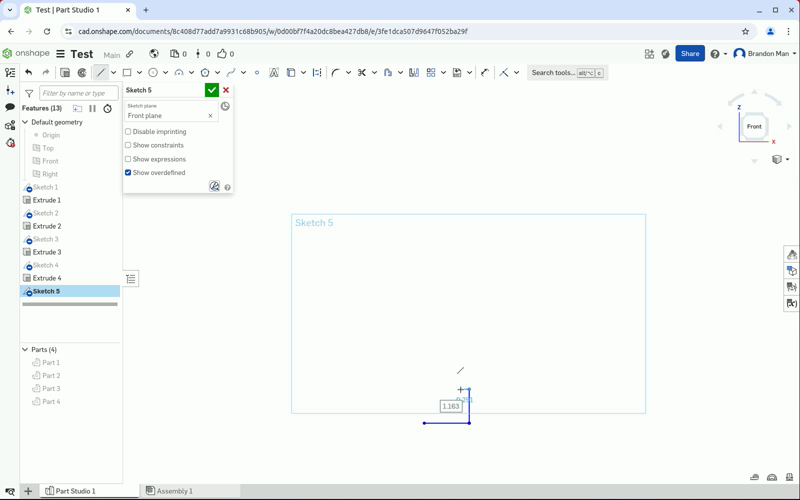
scroll(6)
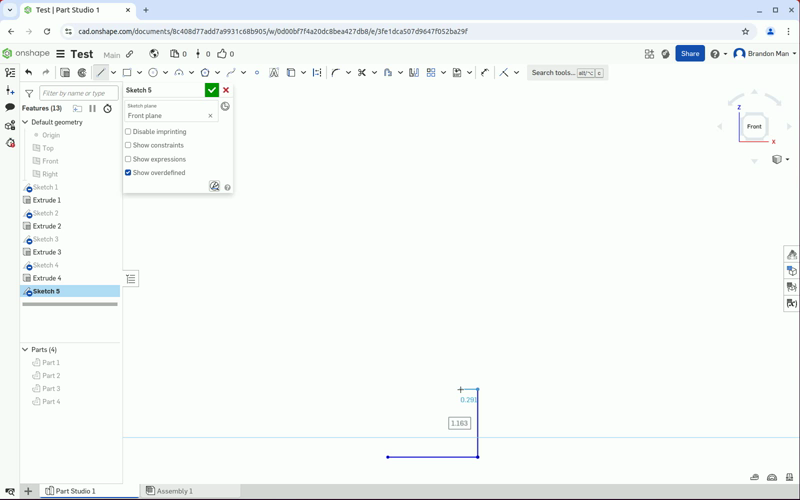
click(460, 389)
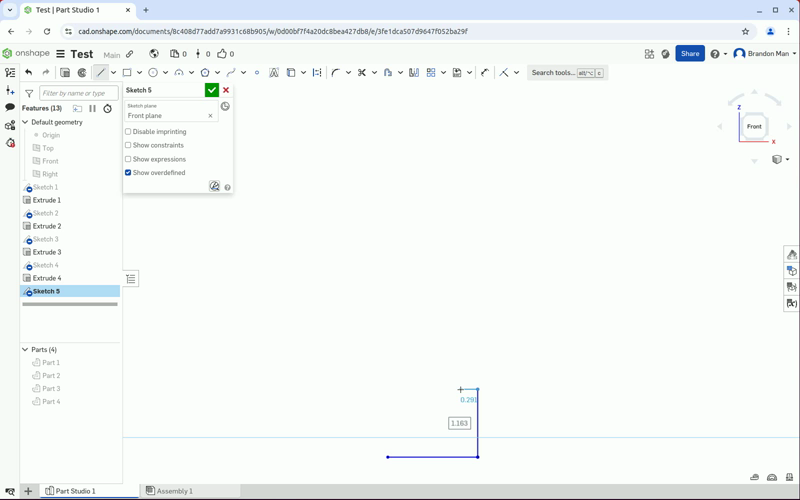
scroll(-6)
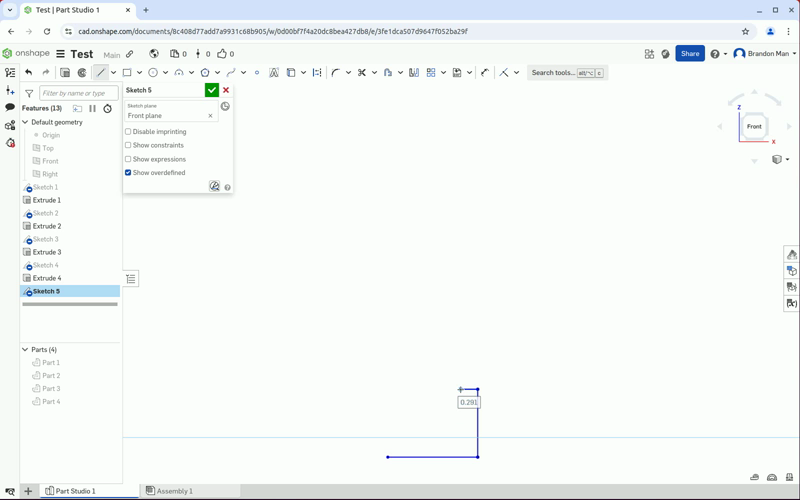
scroll(-6)
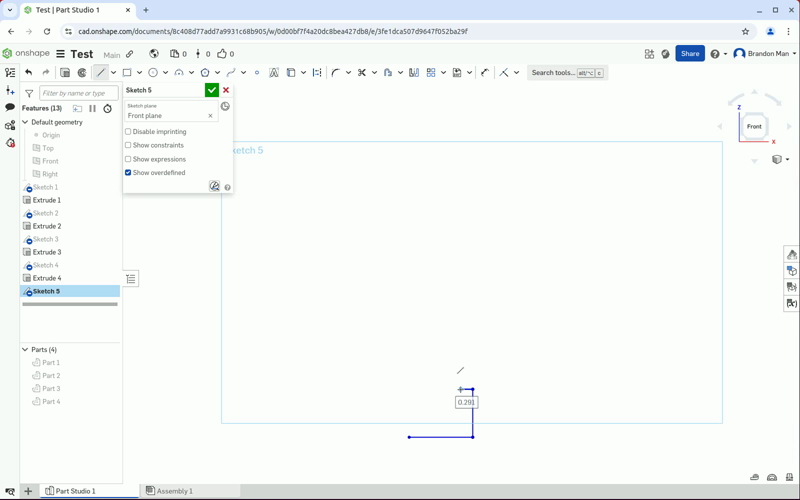
scroll(-6)
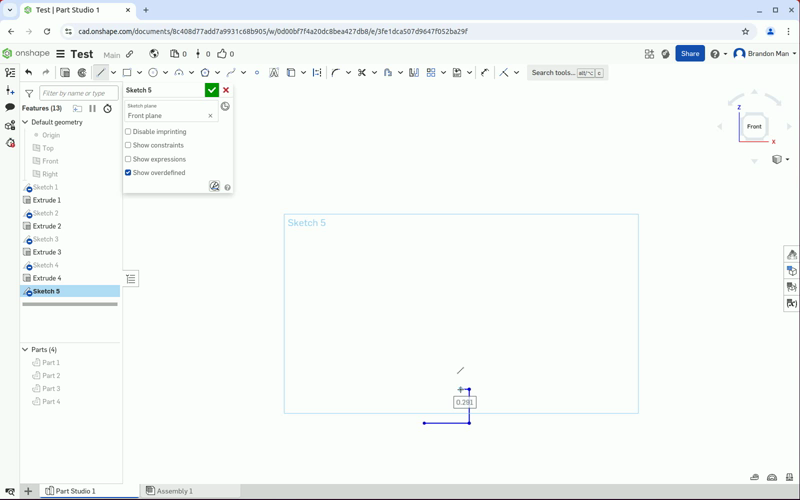
scroll(-6)
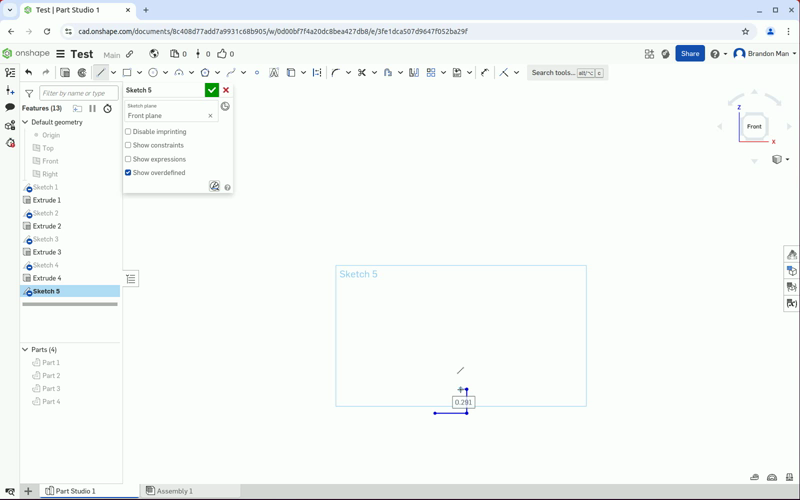
scroll(-6)
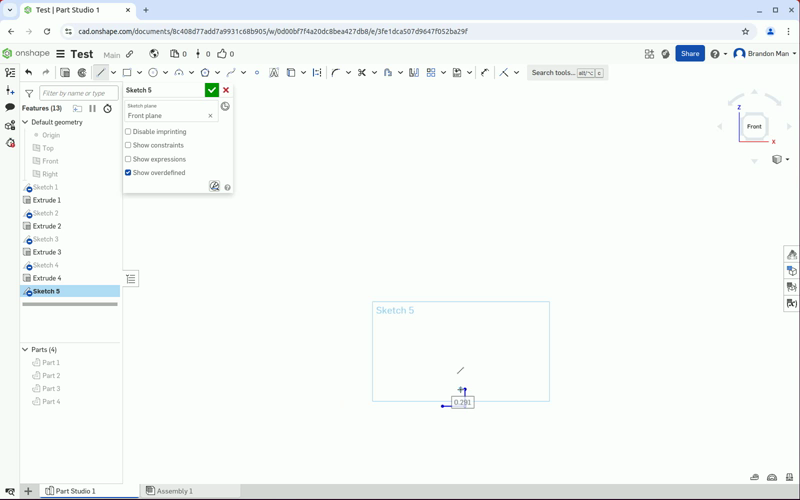
scroll(-6)
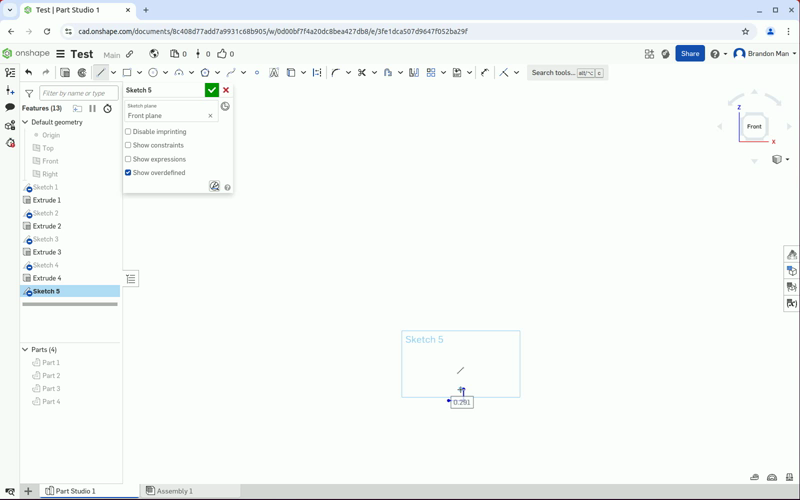
scroll(-6)
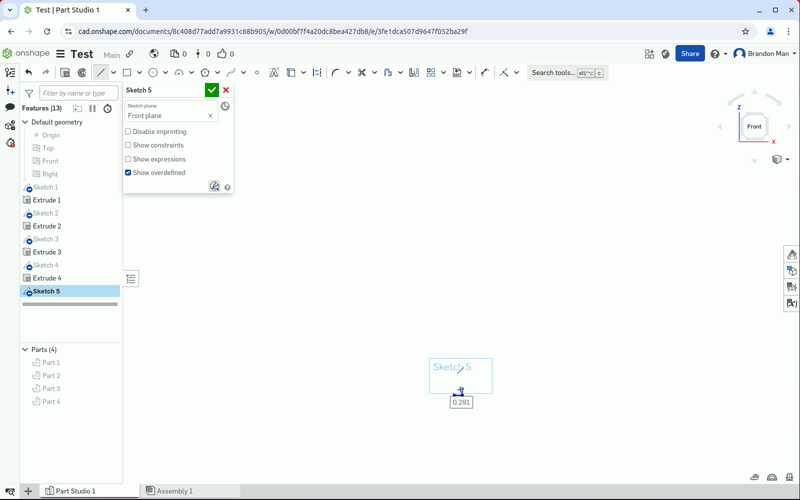
key_up(shift)
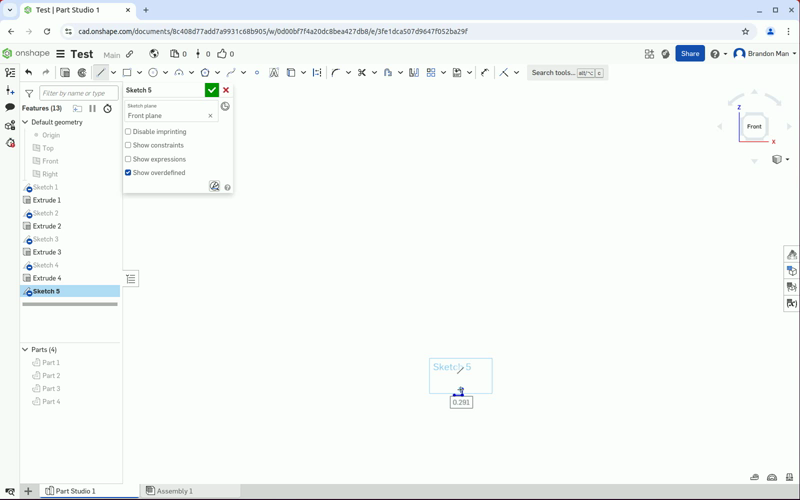
key_down(shift)
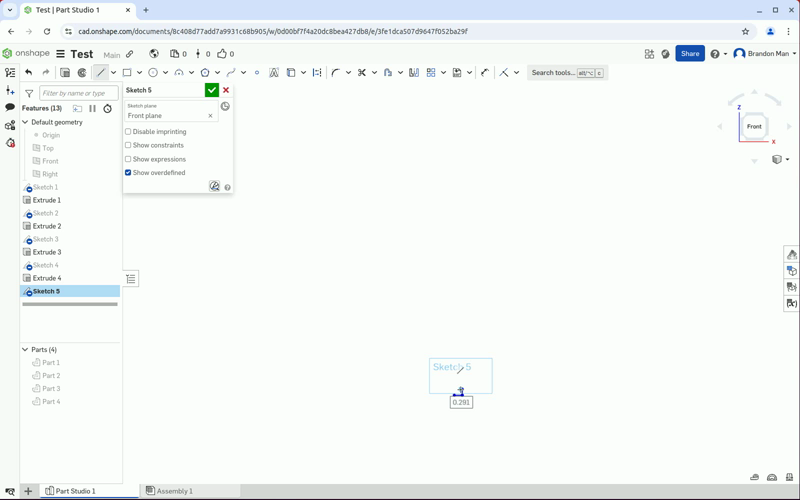
mouse_move(460, 325)
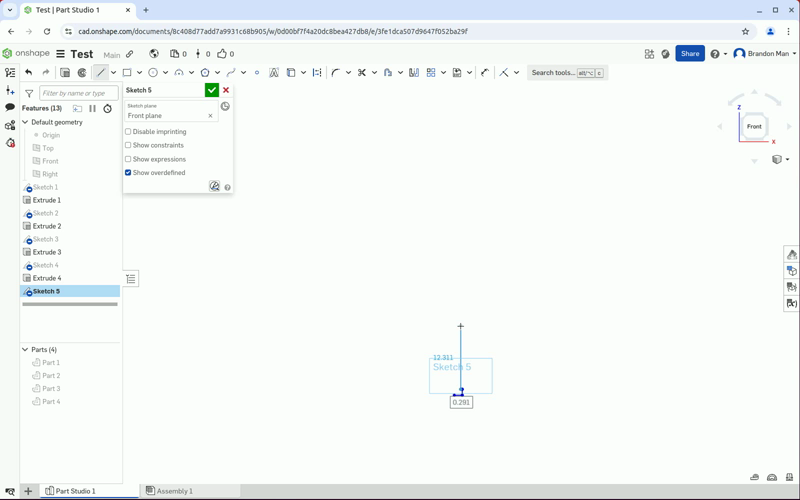
click(460, 325)
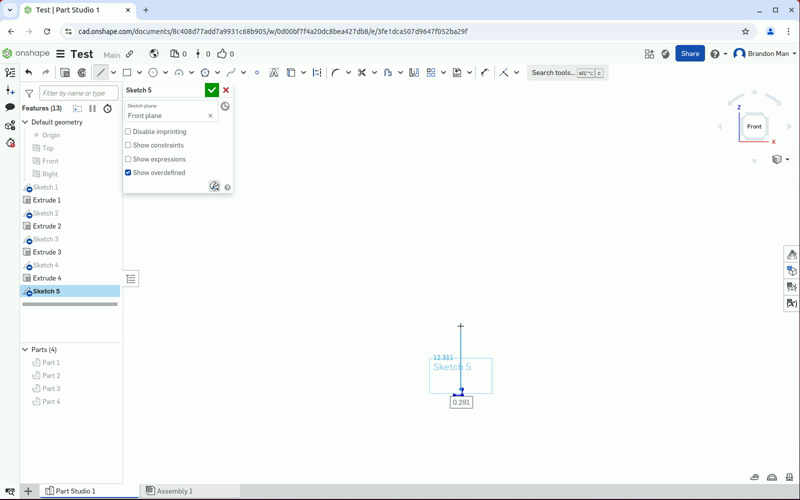
key_up(shift)
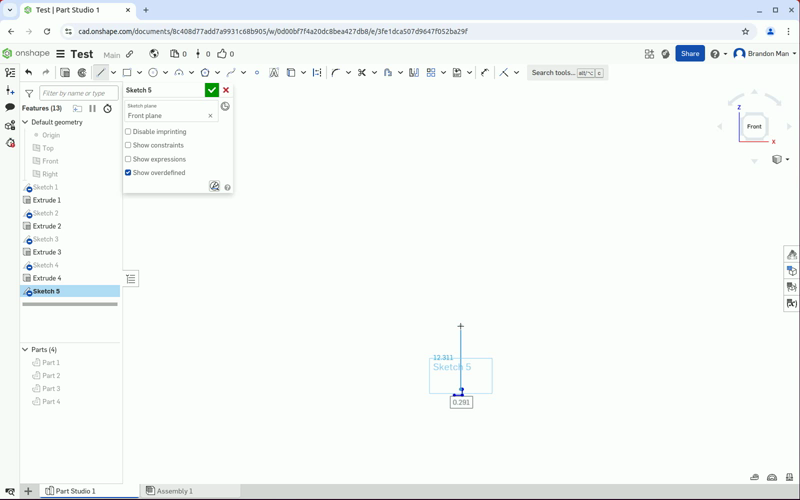
key_down(shift)
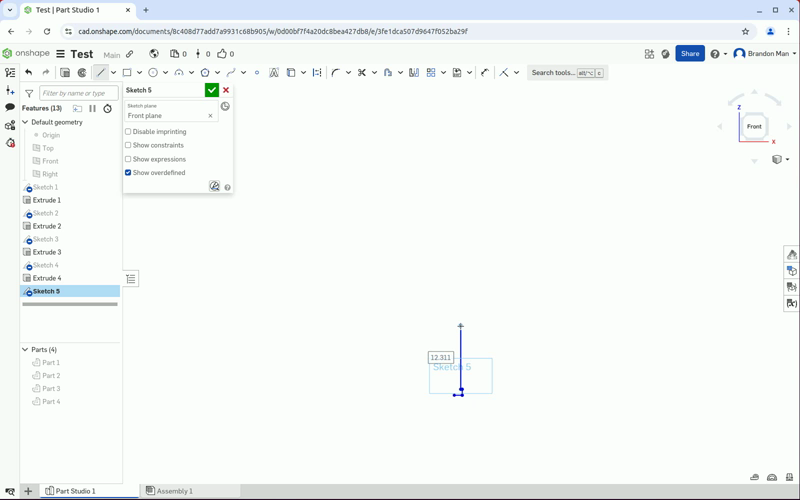
mouse_move(490, 325)
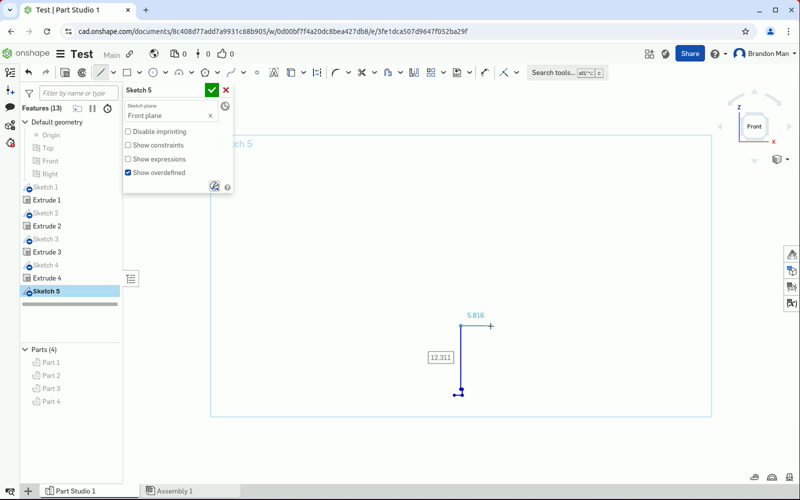
mouse_move(454, 325)
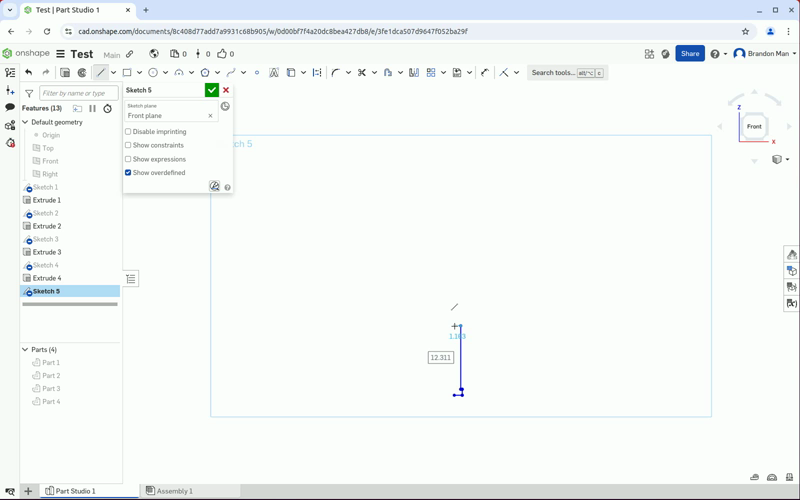
scroll(6)
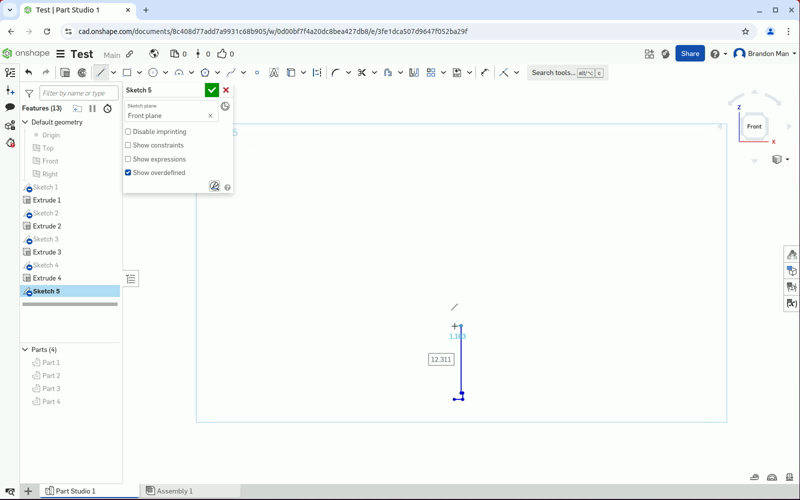
scroll(6)
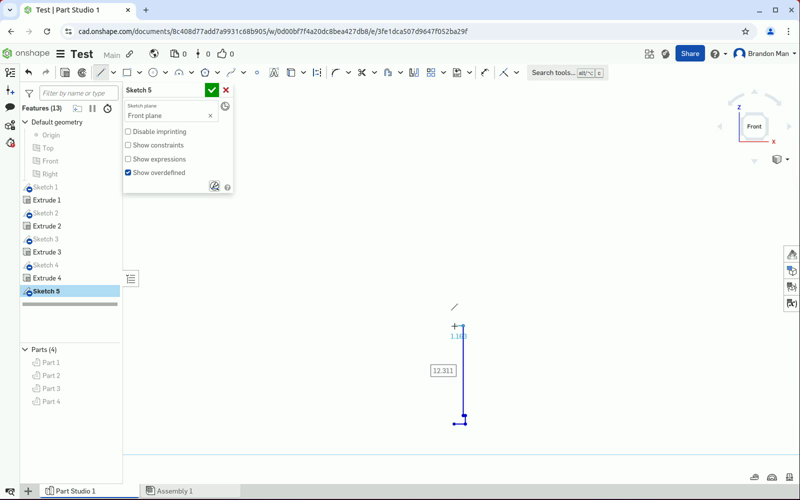
scroll(6)
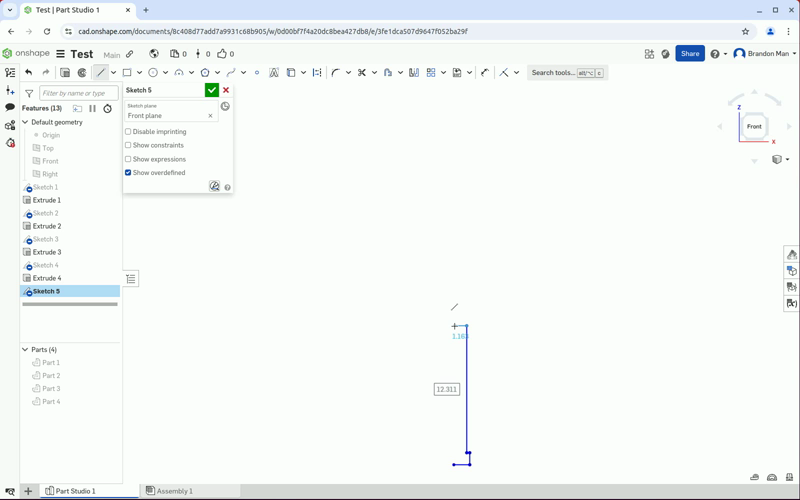
scroll(6)
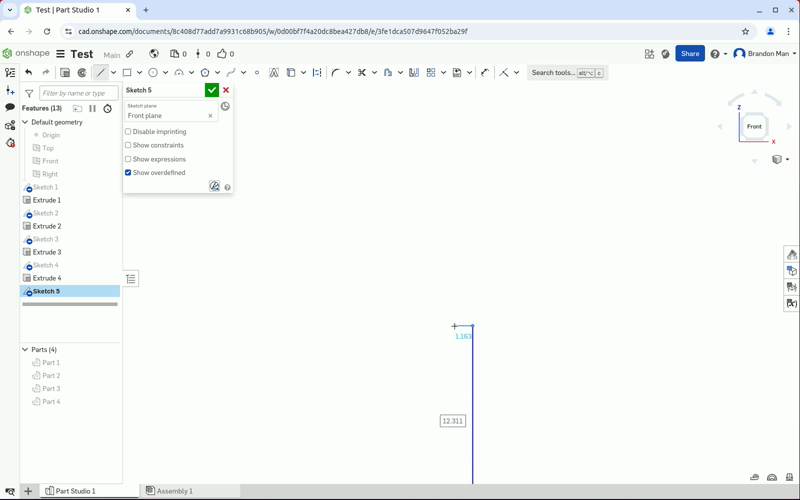
scroll(6)
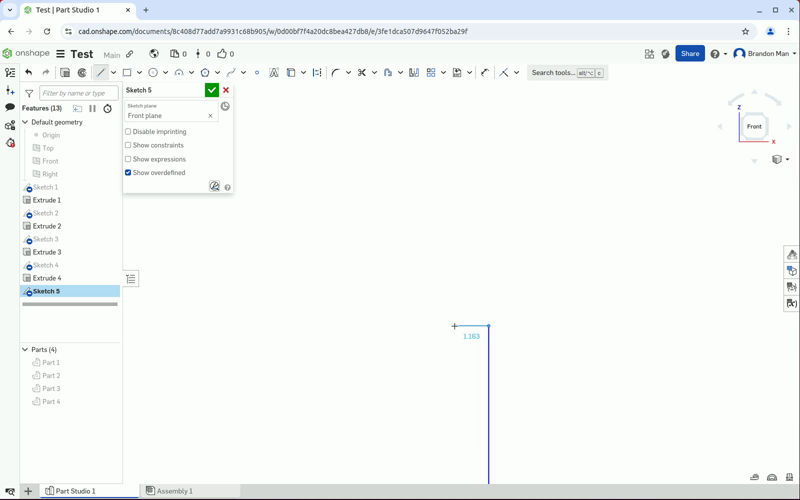
scroll(6)
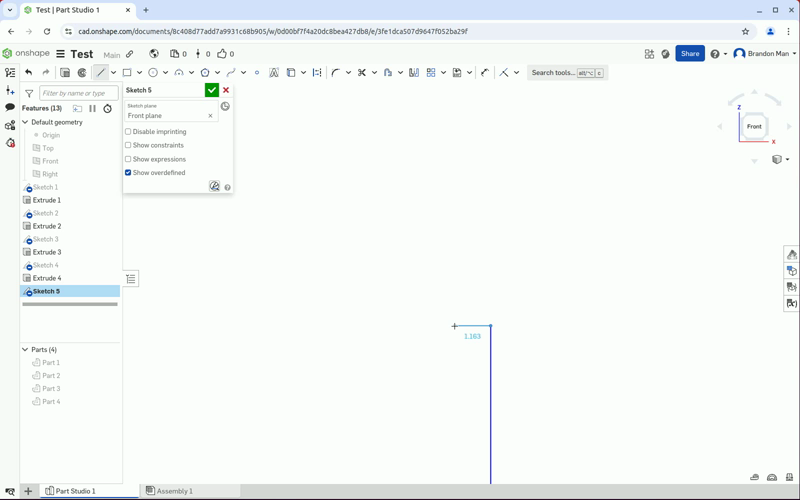
scroll(6)
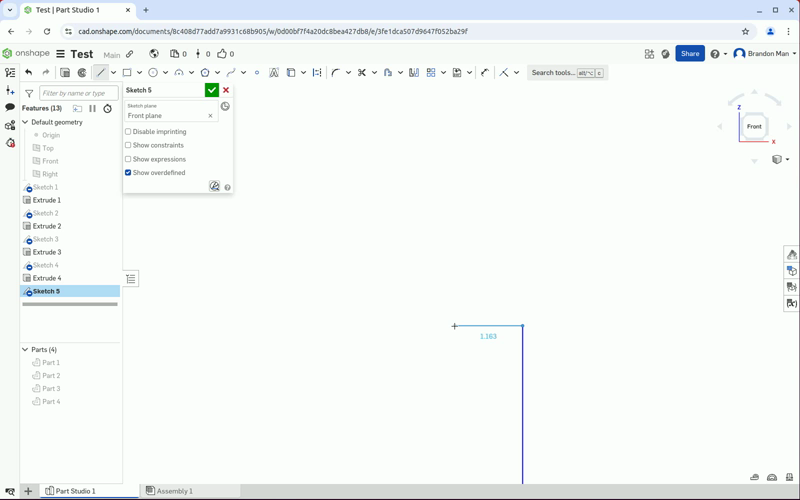
click(454, 325)
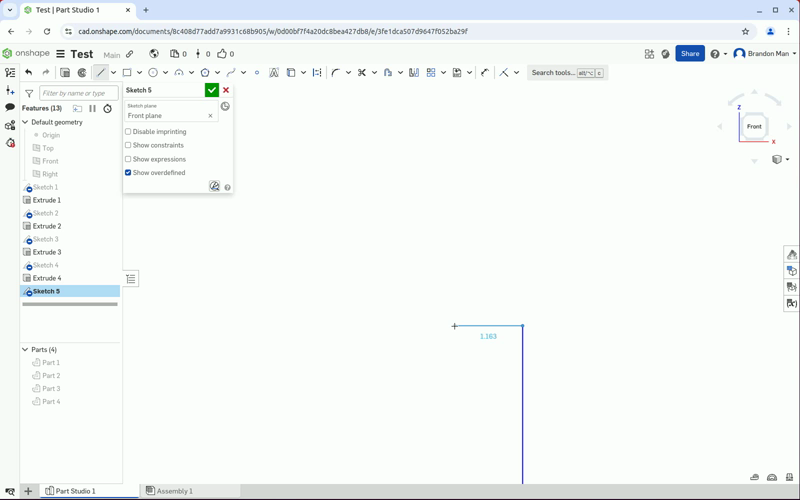
scroll(-6)
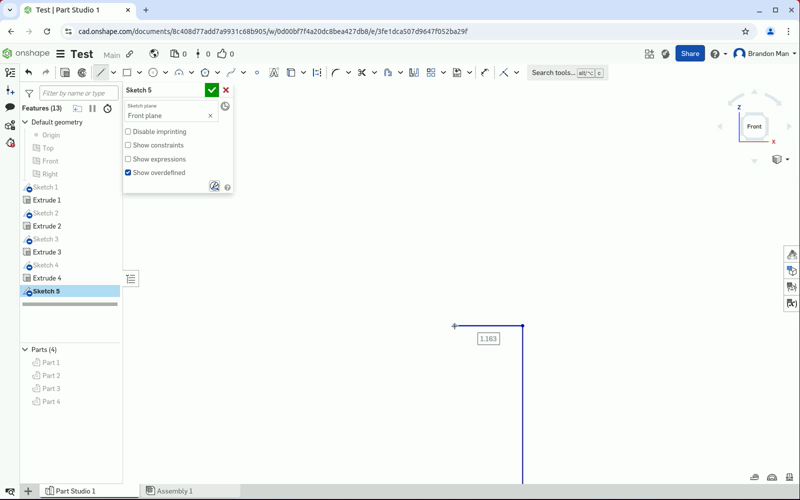
scroll(-6)
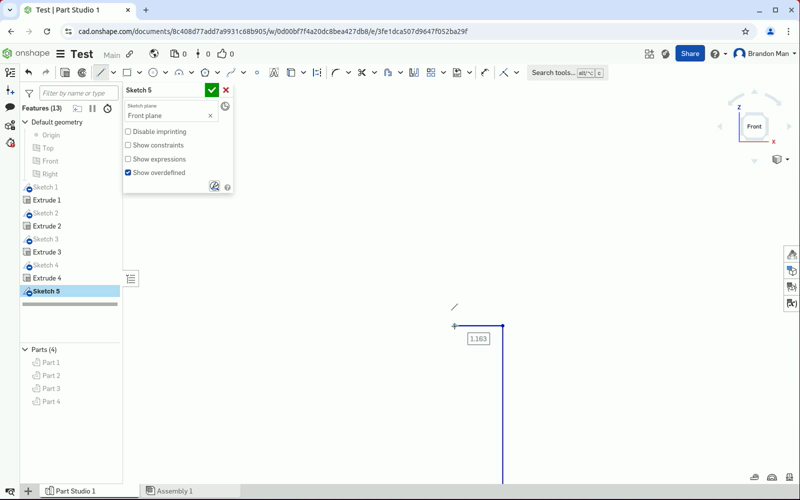
scroll(-6)
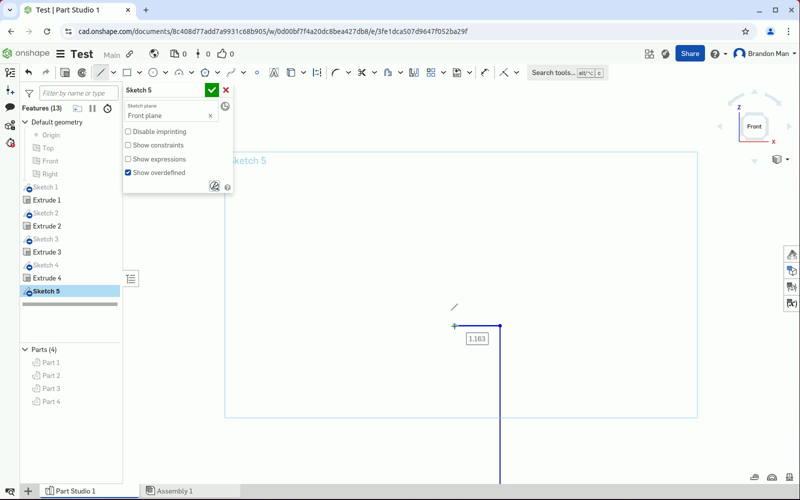
scroll(-6)
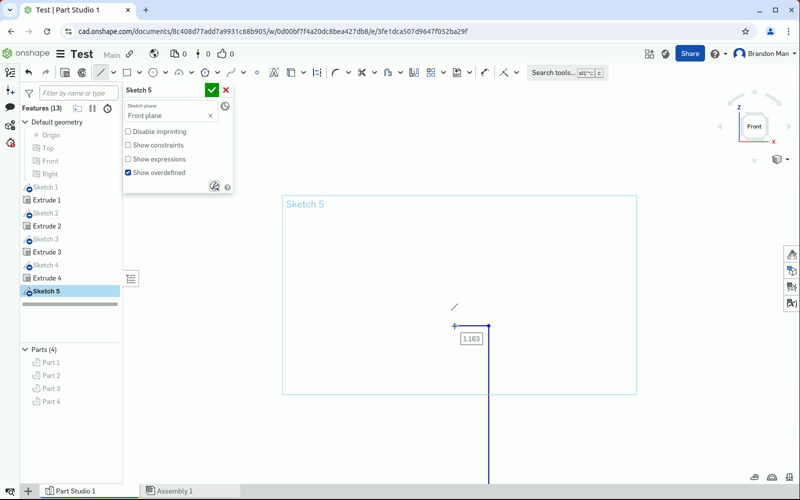
scroll(-6)
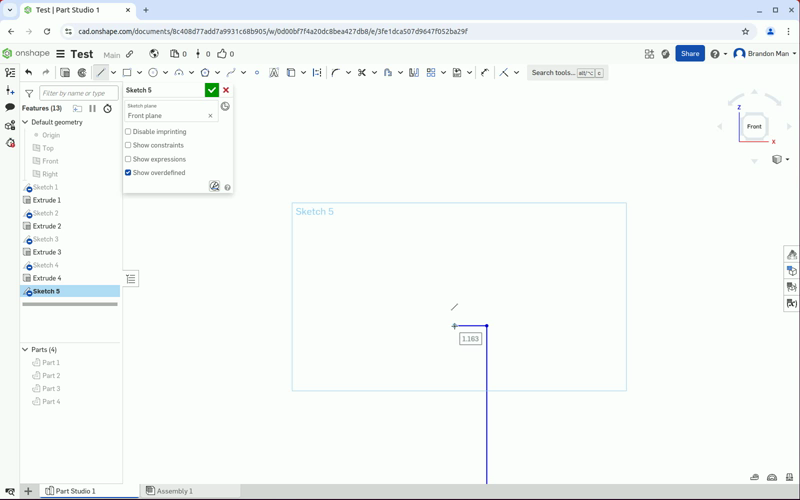
scroll(-6)
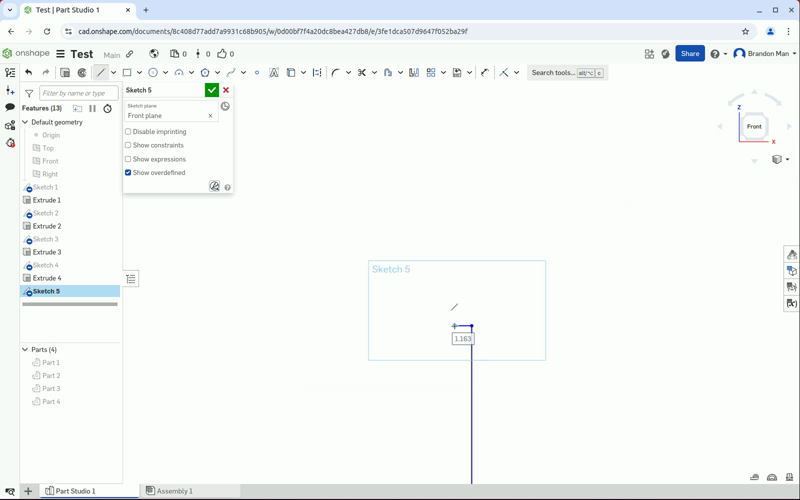
scroll(-6)
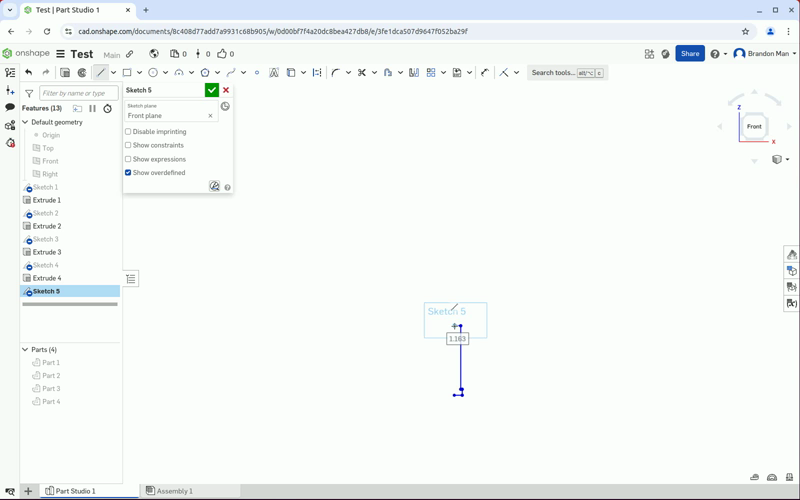
key_up(shift)
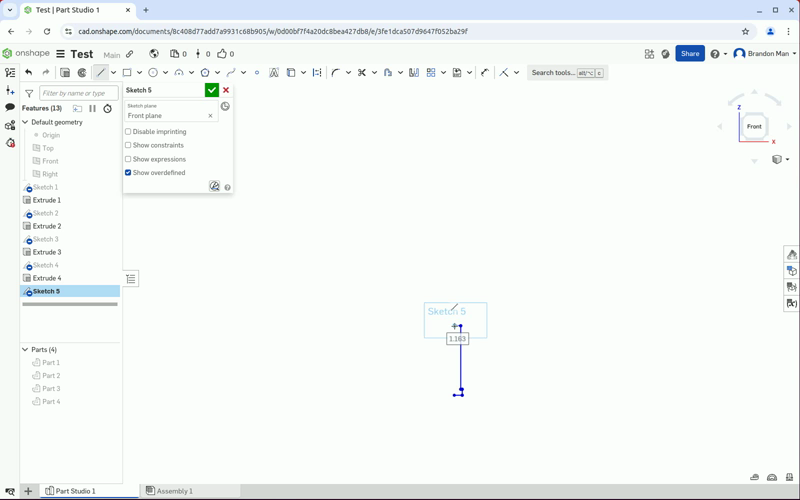
key_down(shift)
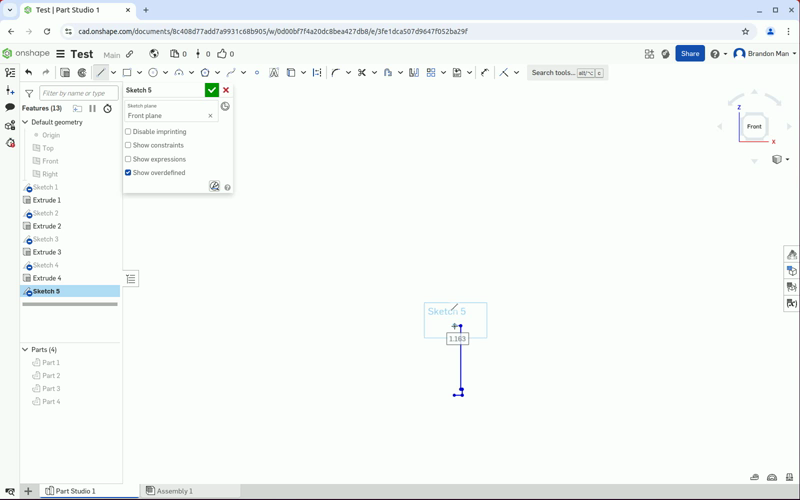
mouse_move(454, 395)
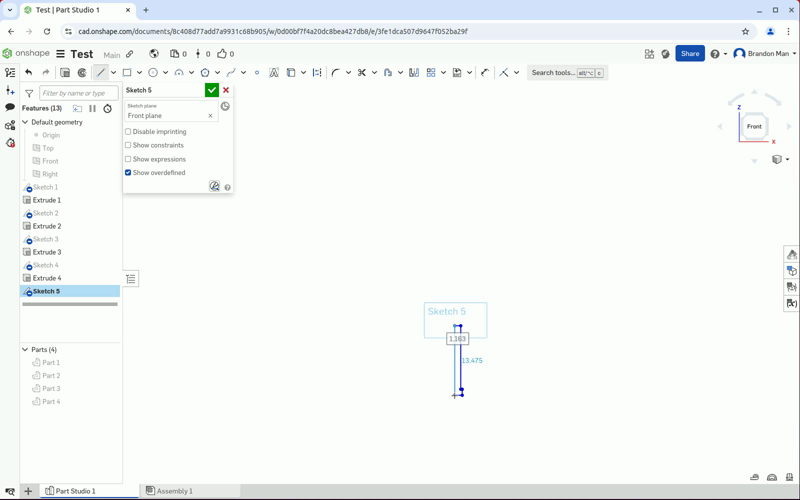
key_up(shift)
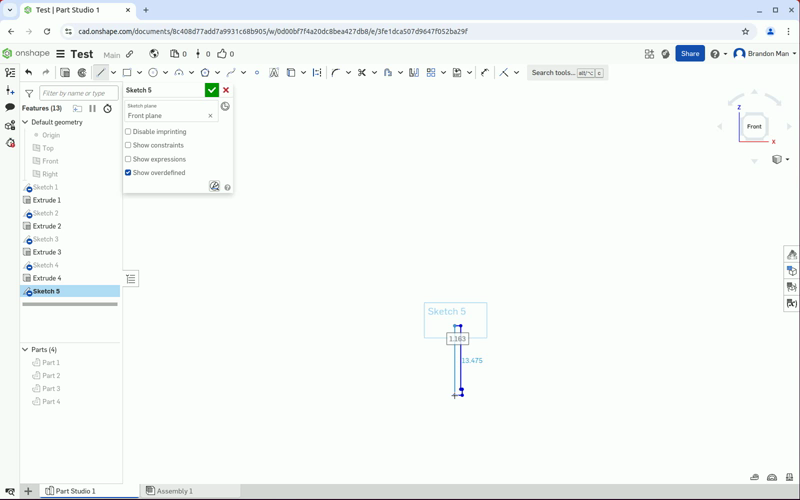
click(454, 395)
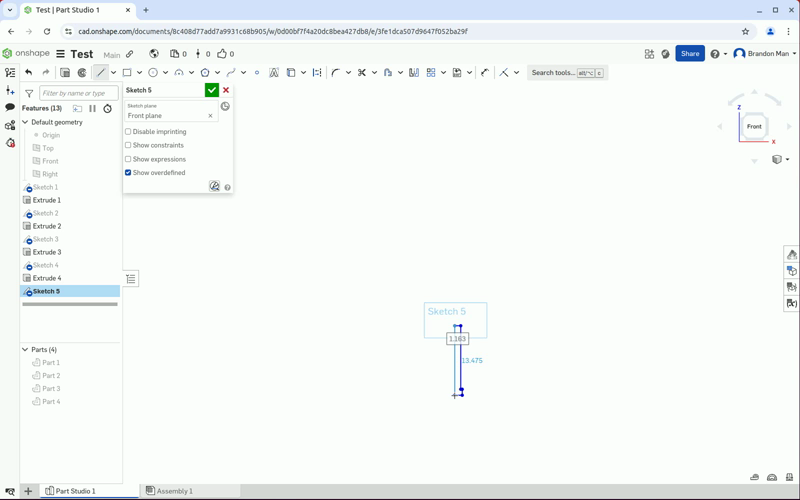
key(esc)
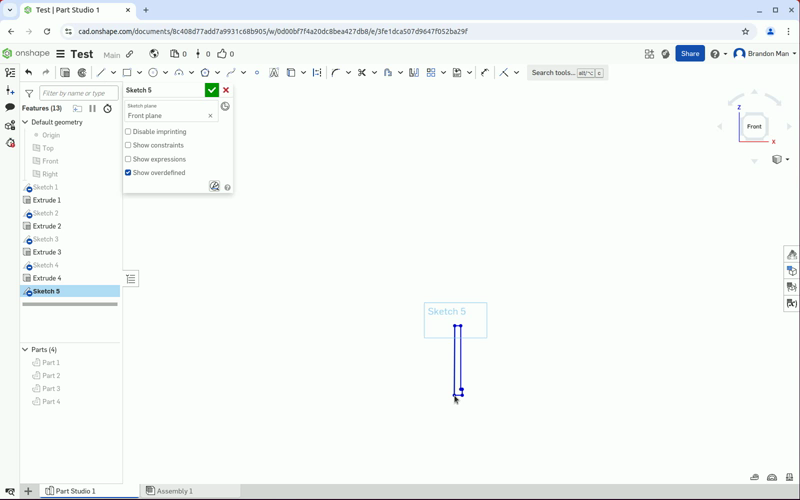
mouse_move(460, 381)
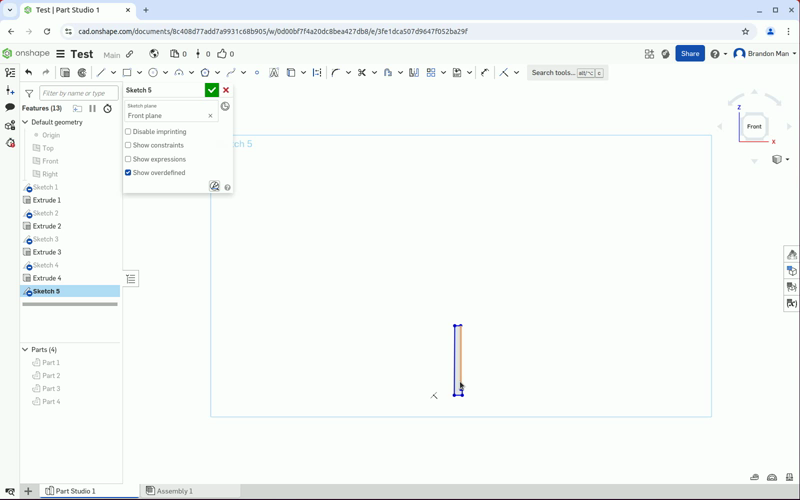
scroll(6)
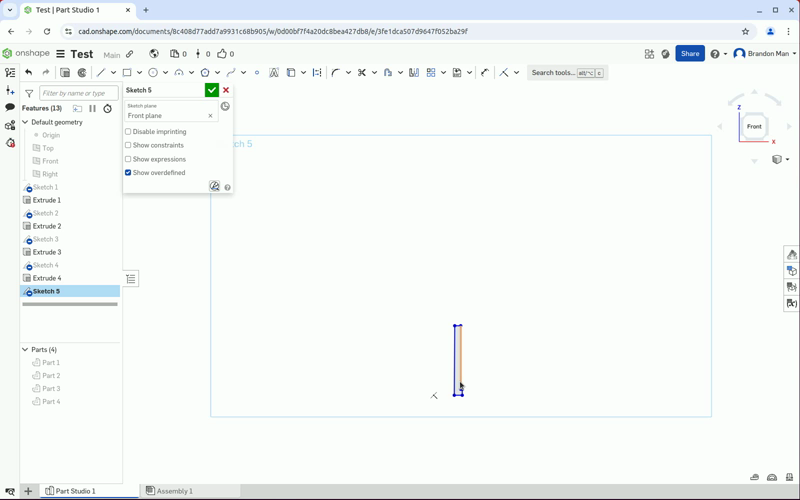
scroll(6)
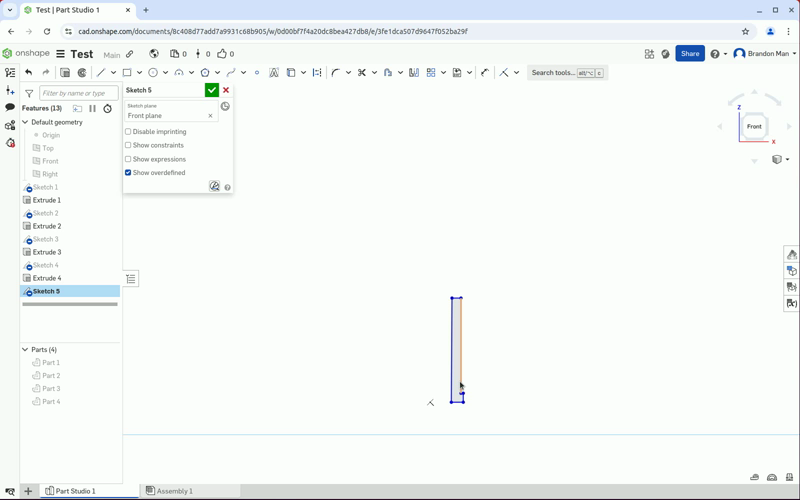
scroll(6)
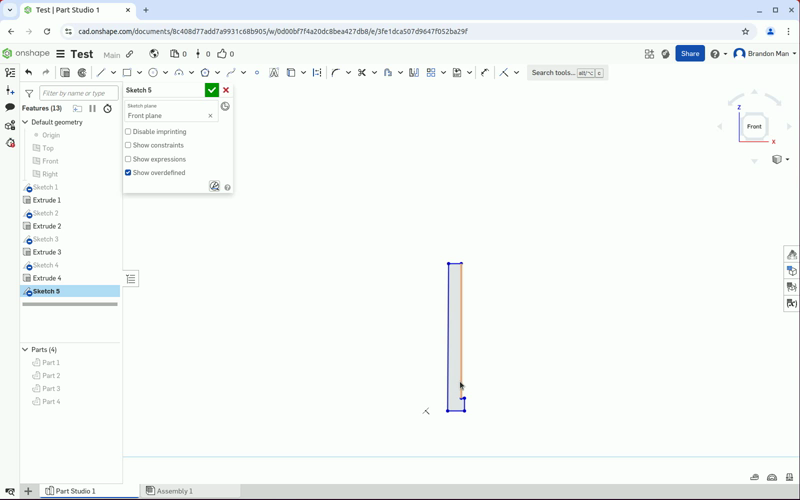
scroll(6)
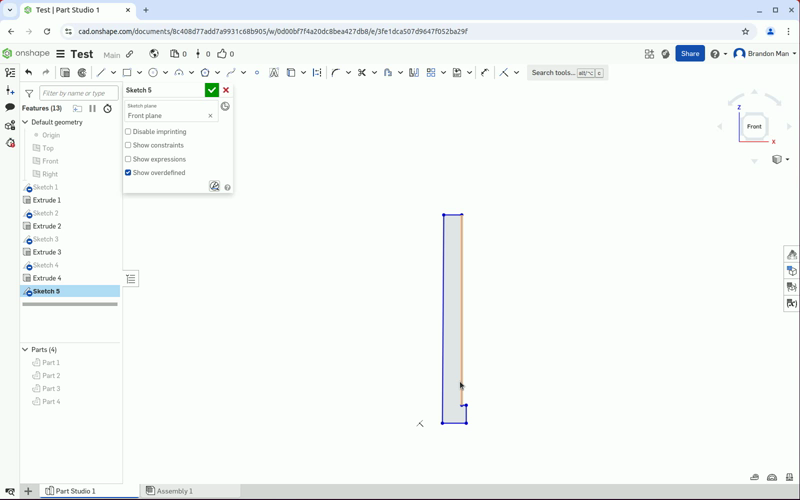
scroll(6)
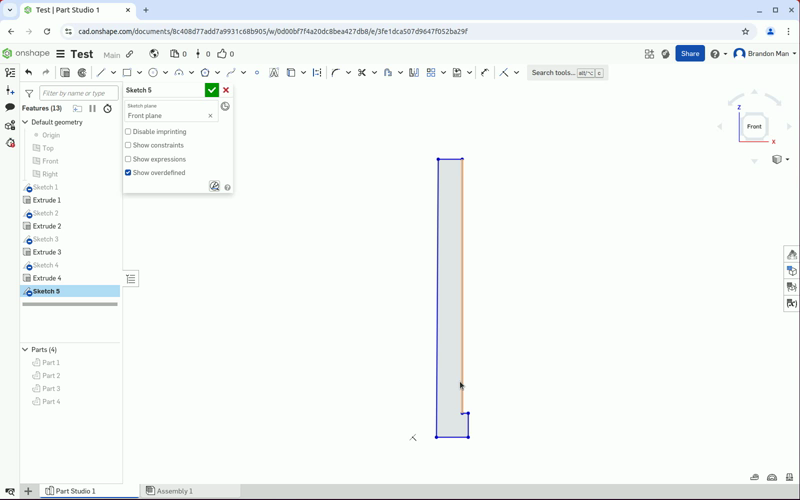
scroll(6)
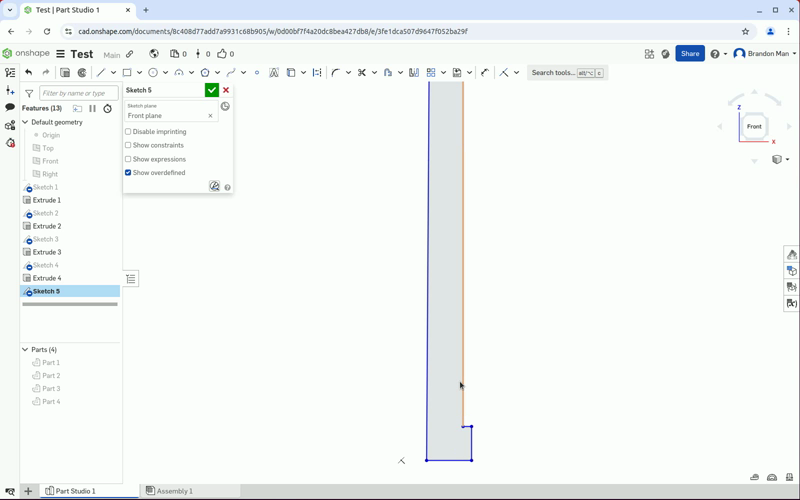
scroll(6)
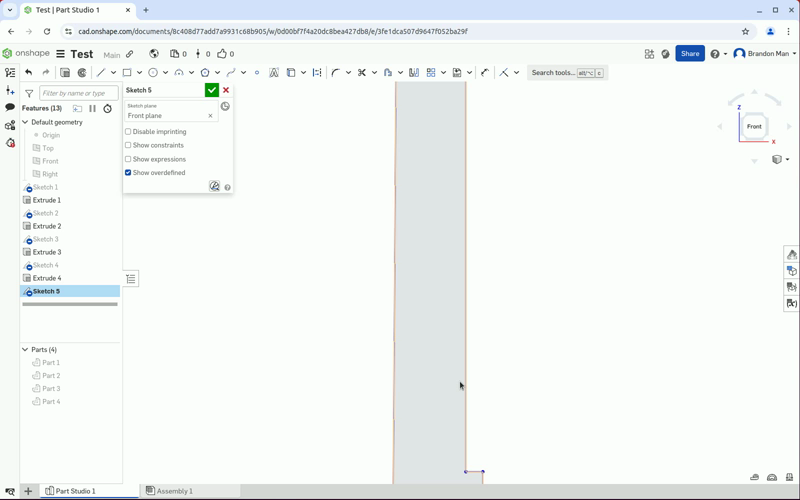
click(460, 381)
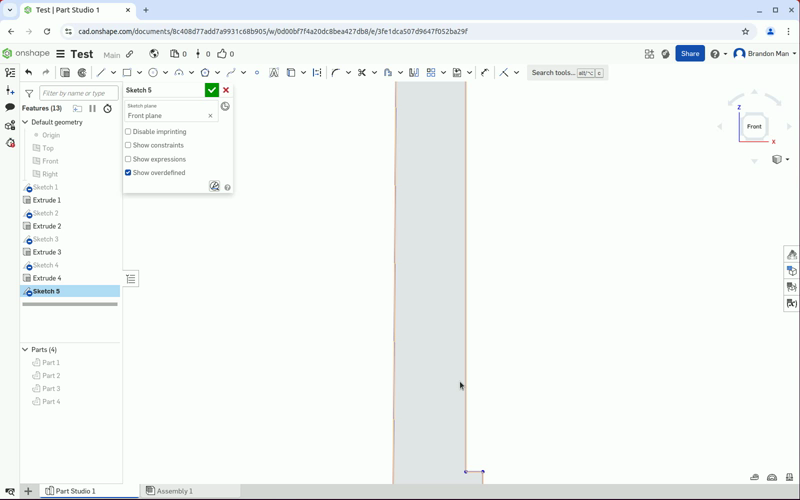
scroll(-6)
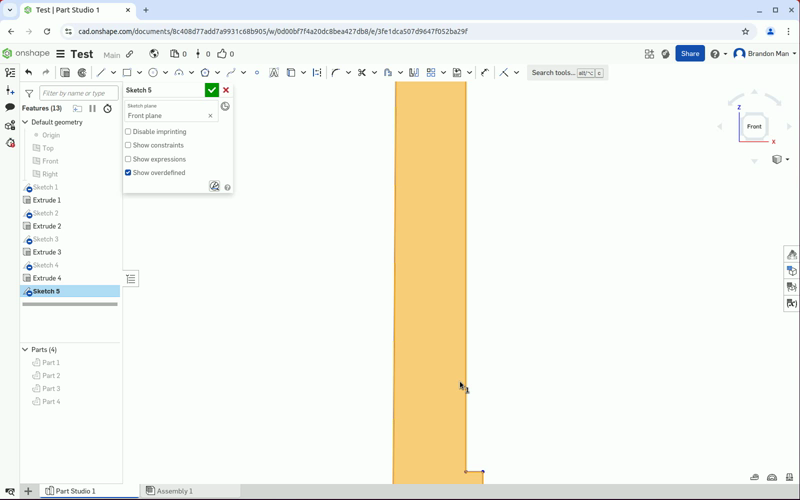
scroll(-6)
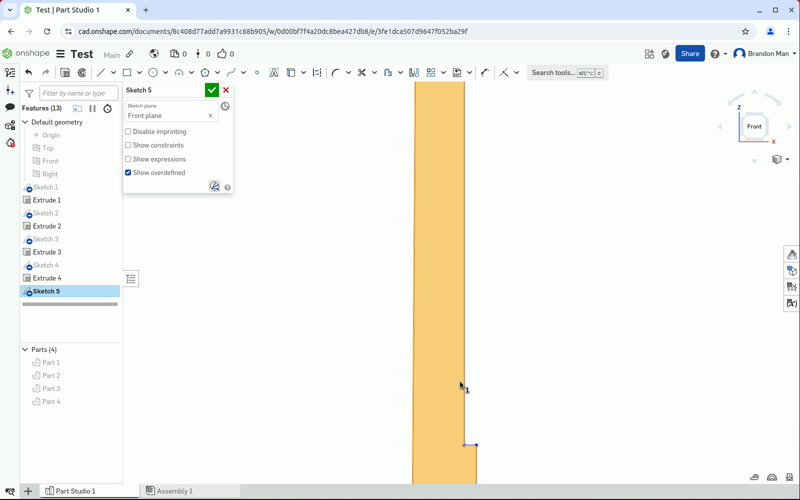
scroll(-6)
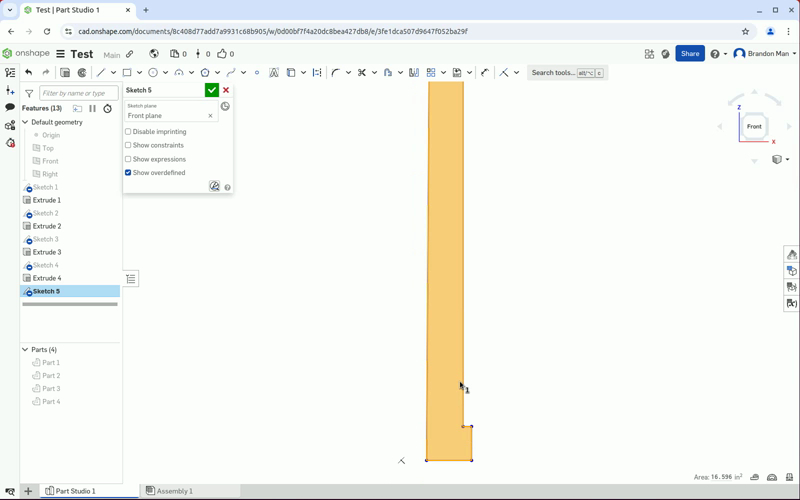
scroll(-6)
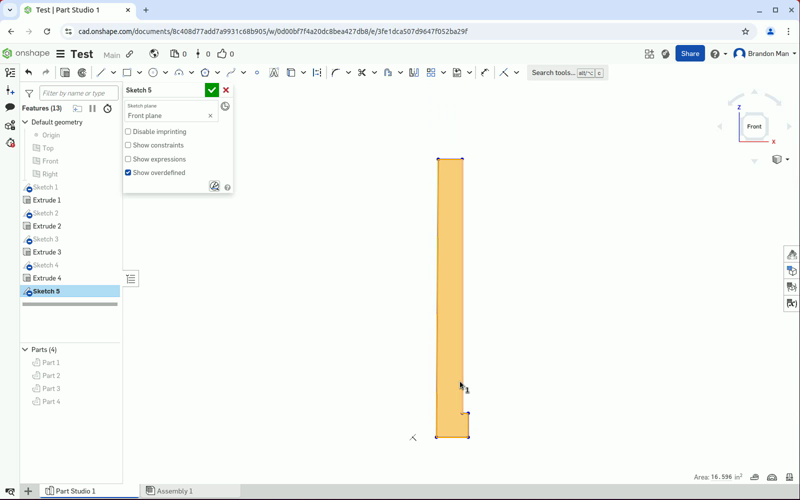
scroll(-6)
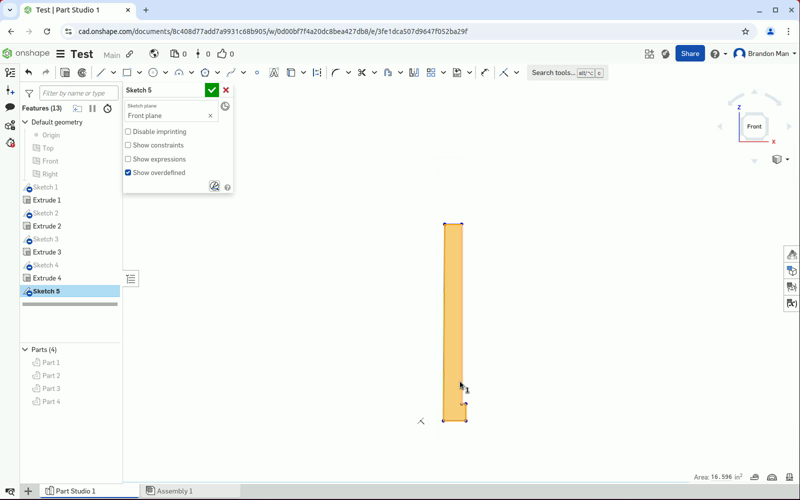
scroll(-6)
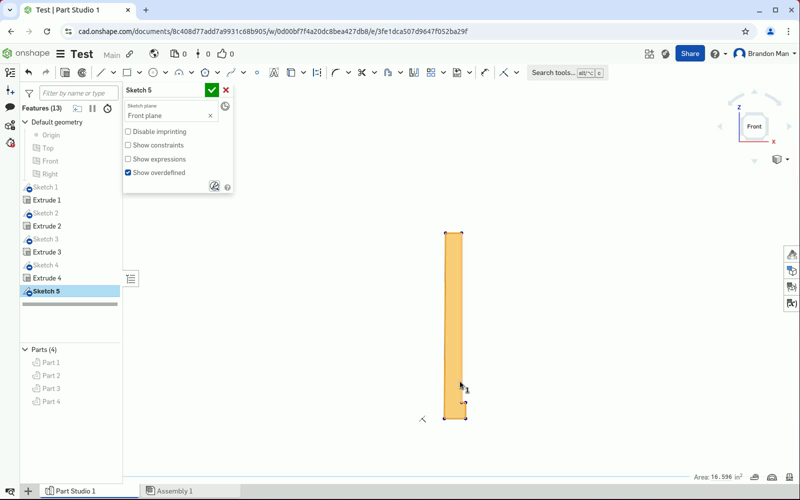
scroll(-6)
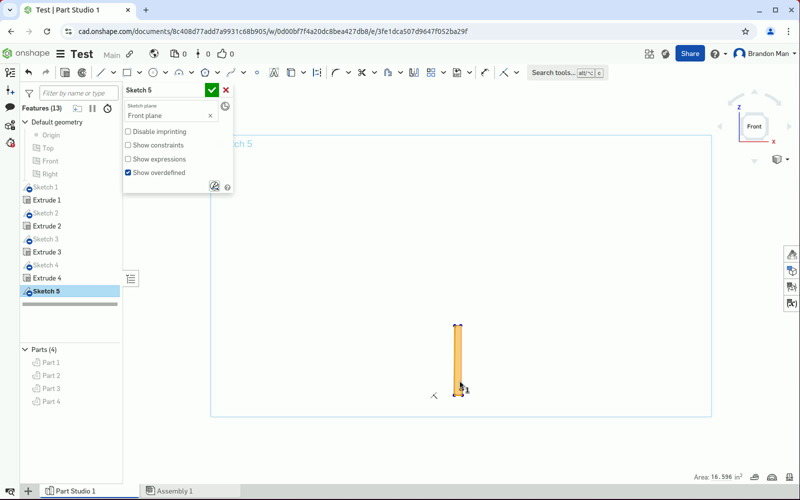
mouse_move(73, 352)
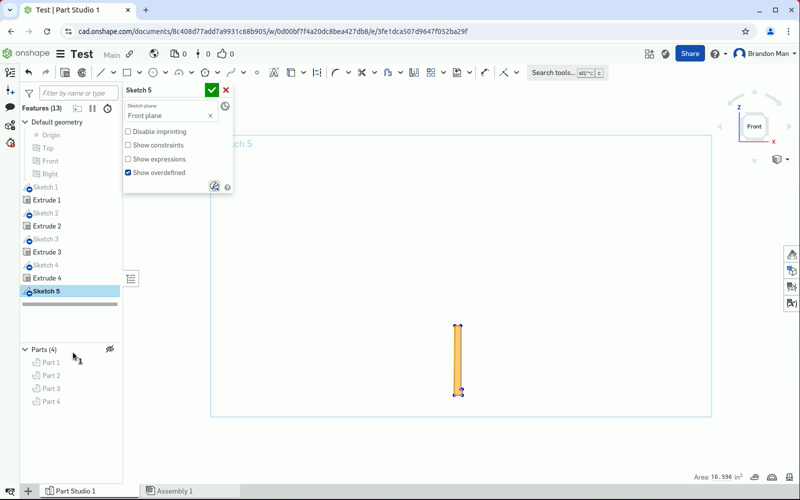
key(shift+y)
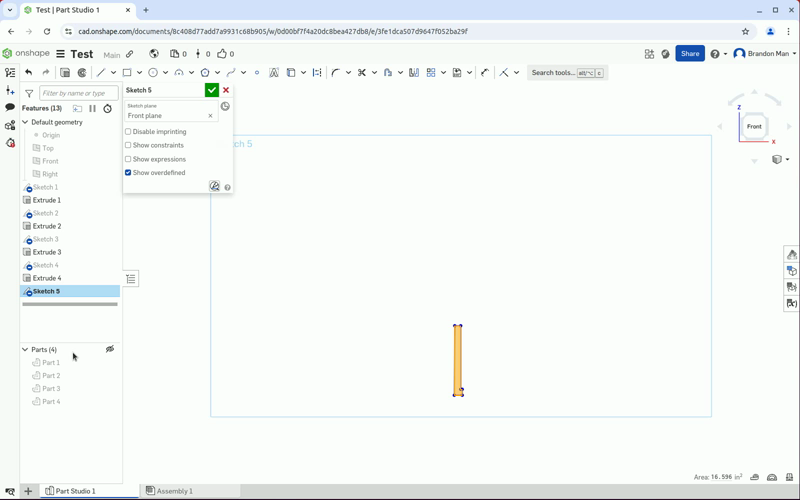
key(shift+e)
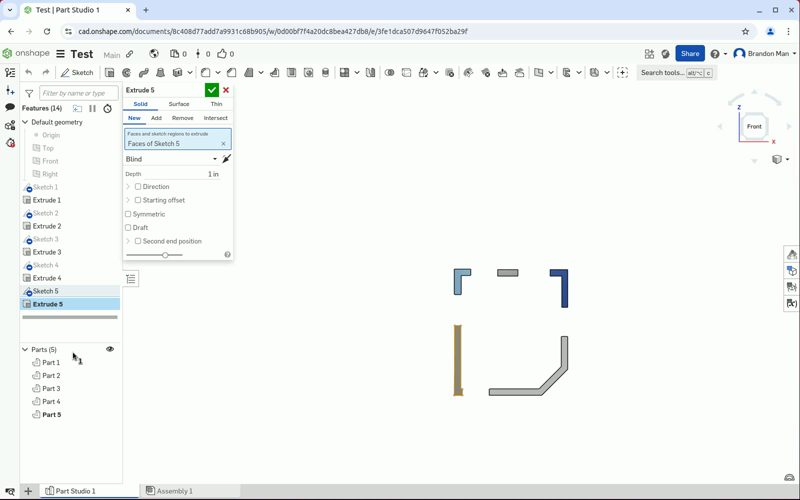
mouse_move(143, 106)
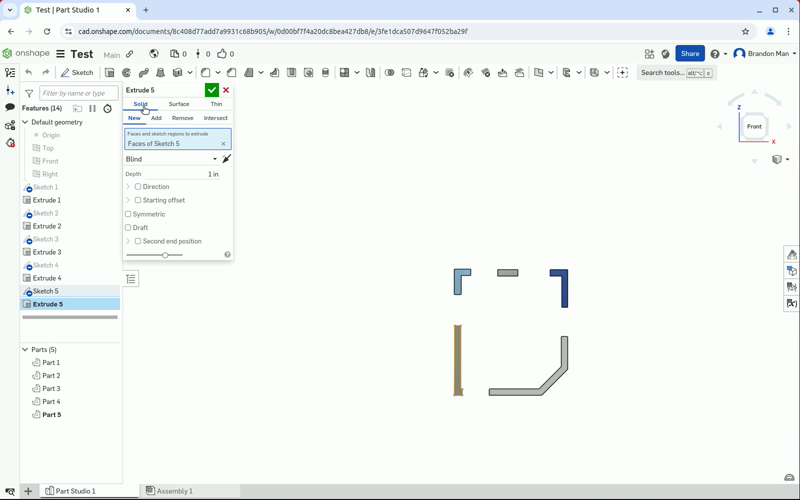
click(143, 106)
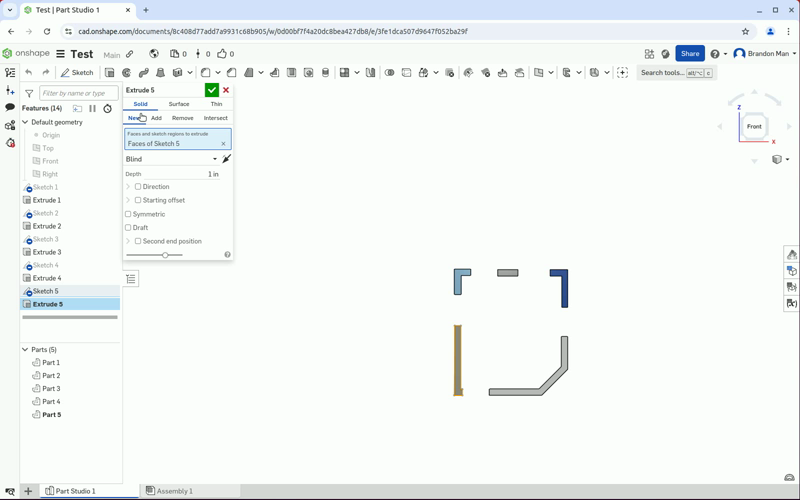
mouse_move(137, 120)
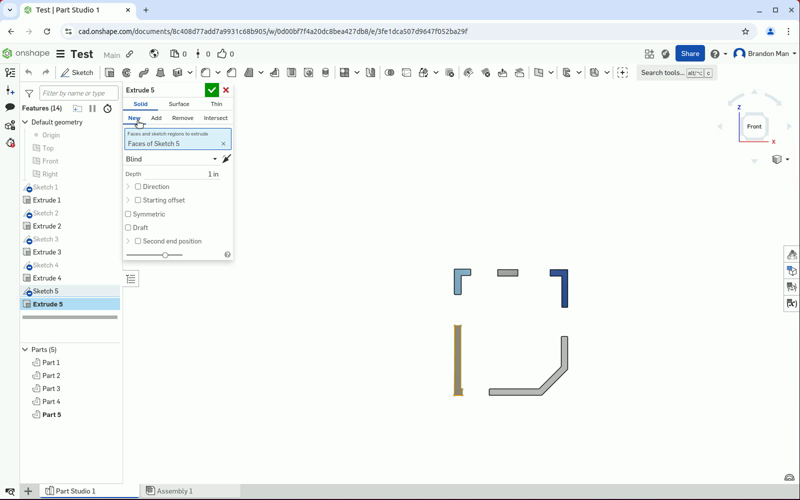
click(137, 120)
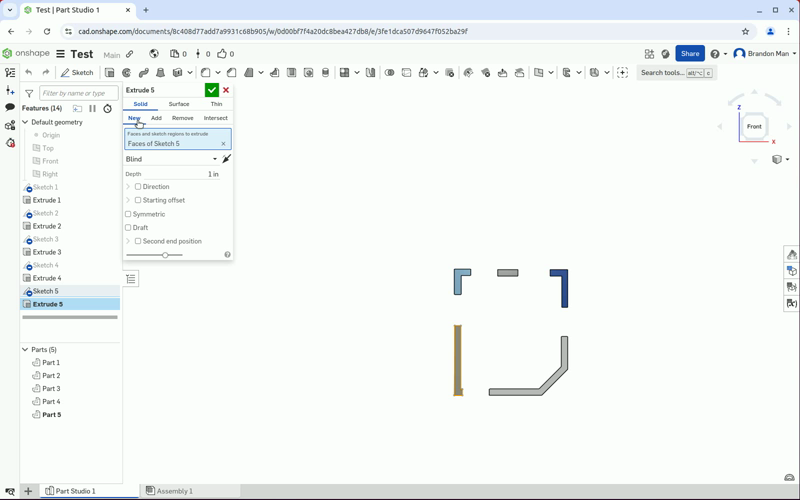
key(tab, 4)
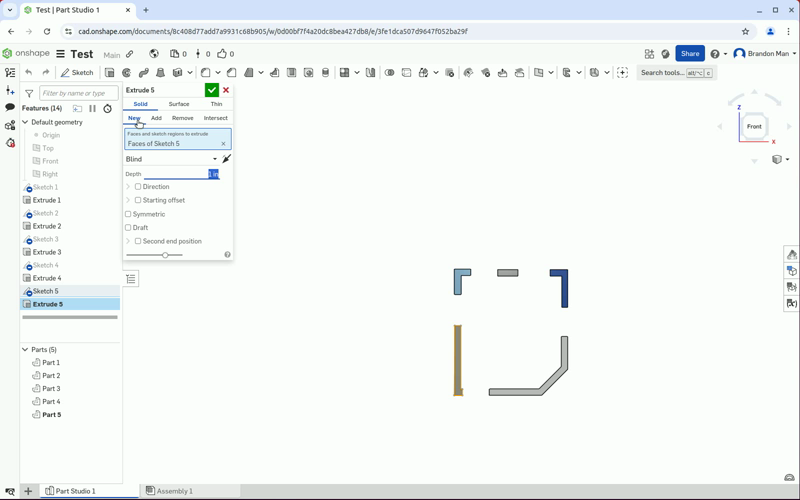
text(14.924)
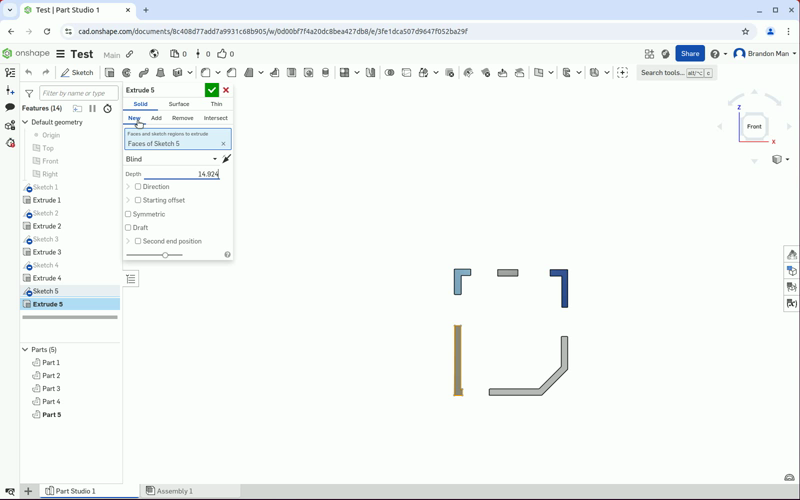
key(enter)
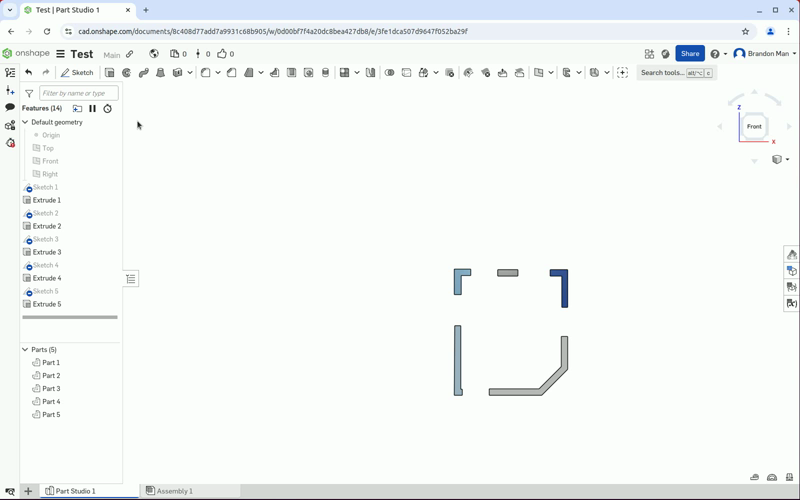
key(shift+h)
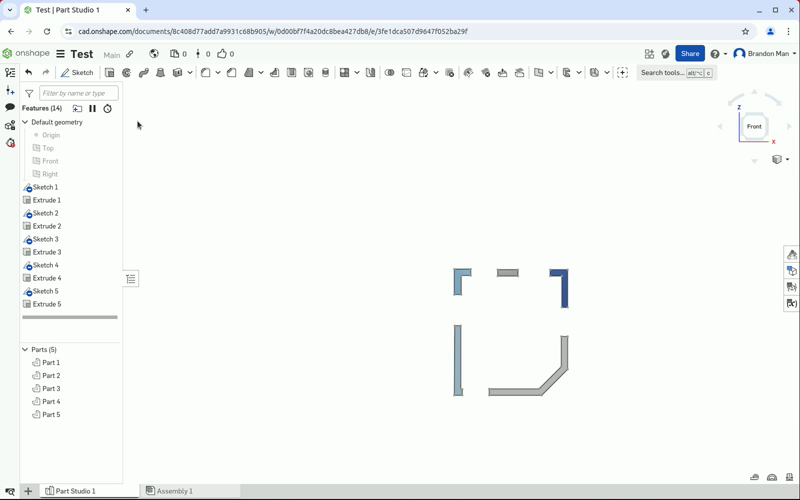
key(shift+h)
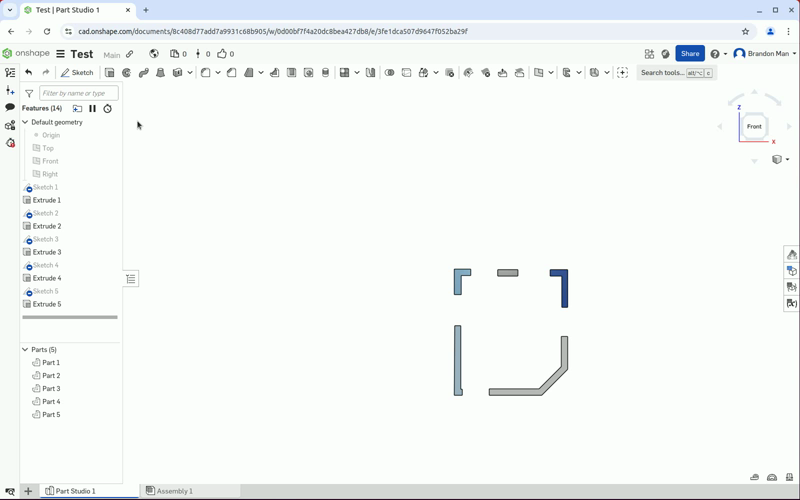
mouse_move(73, 189)
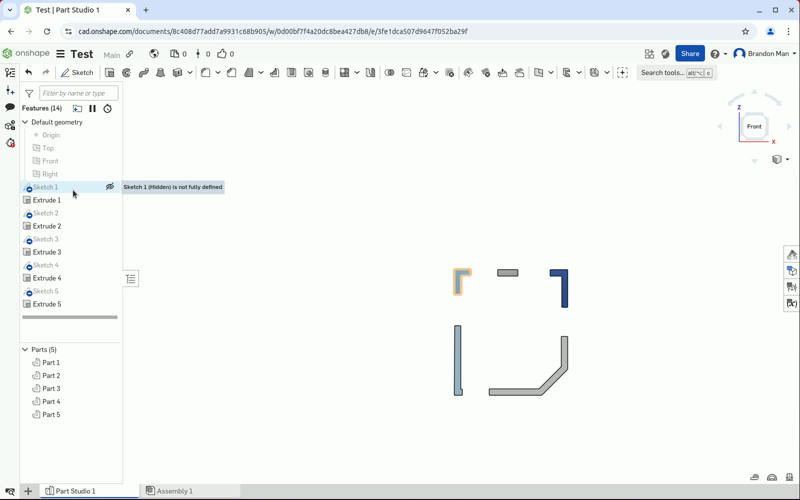
click(73, 189)
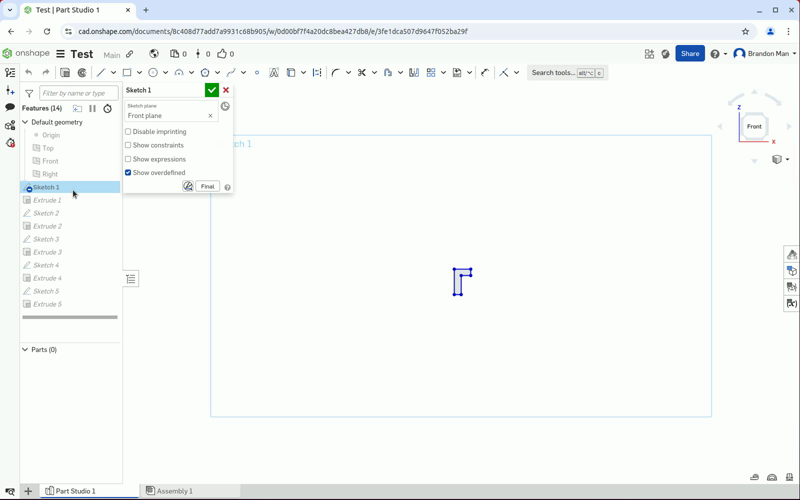
mouse_move(229, 92)
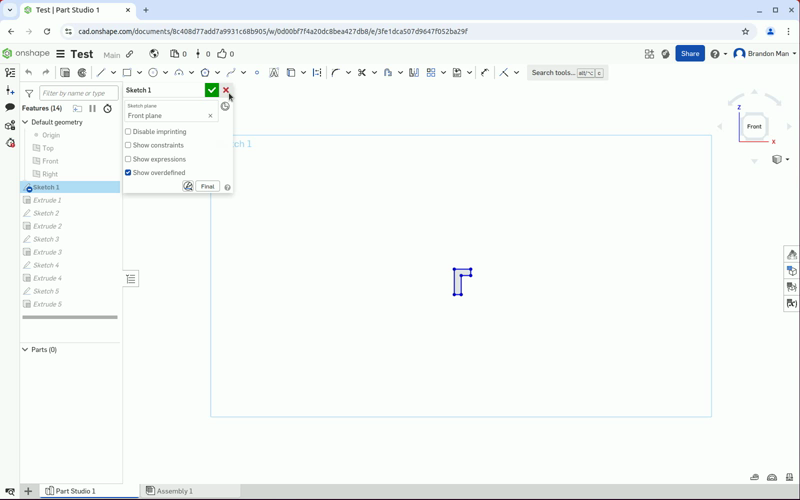
click(229, 92)
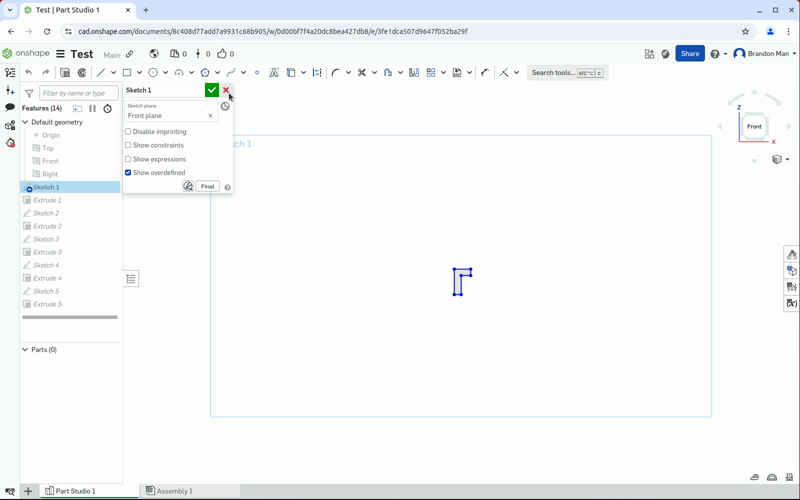
key(shift+s)
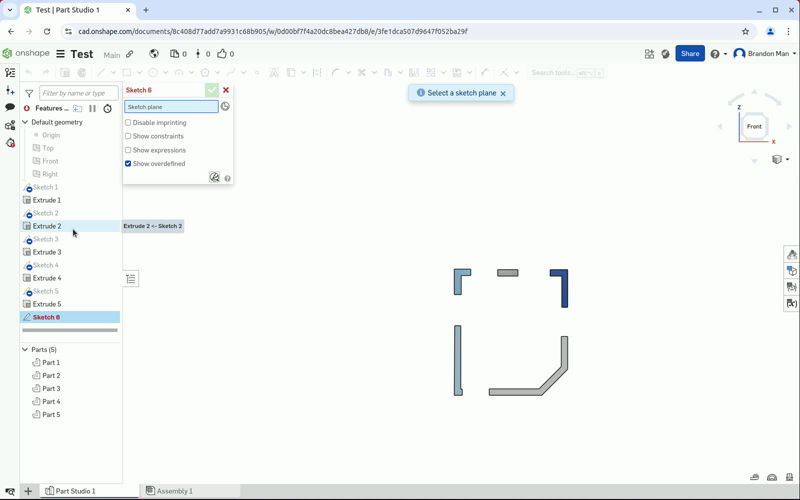
scroll(3)
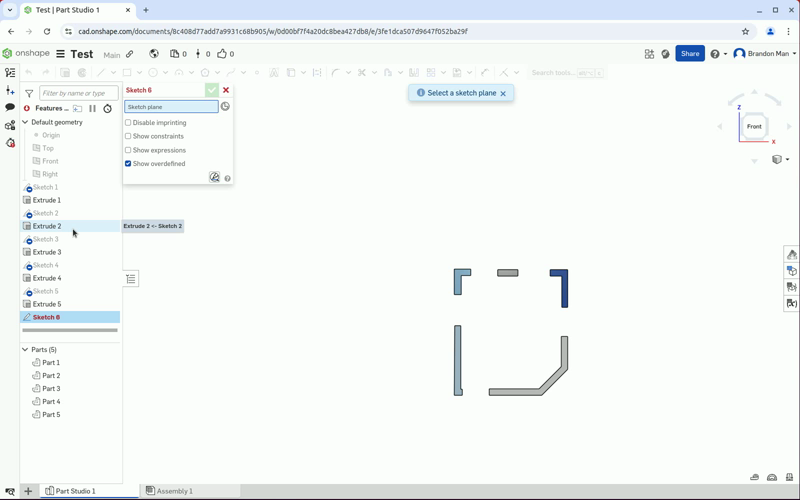
mouse_move(73, 163)
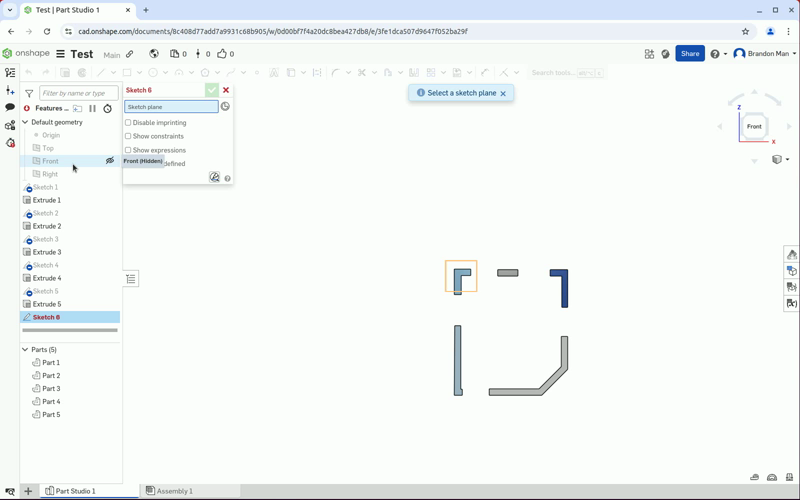
click(73, 163)
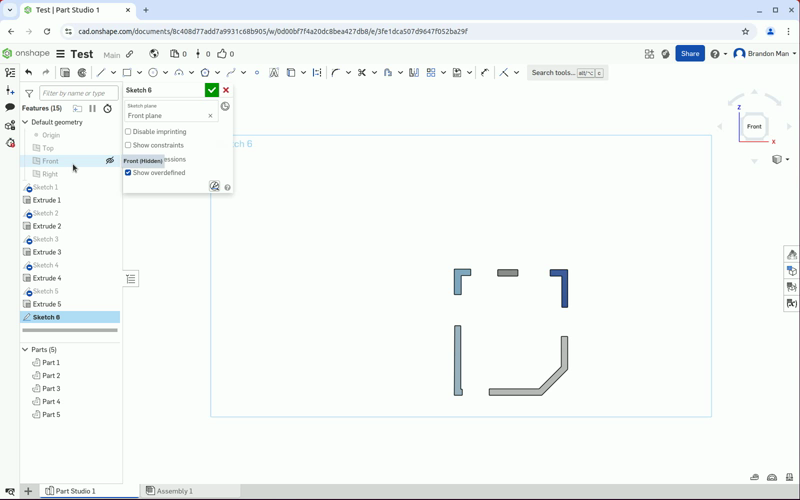
mouse_move(73, 352)
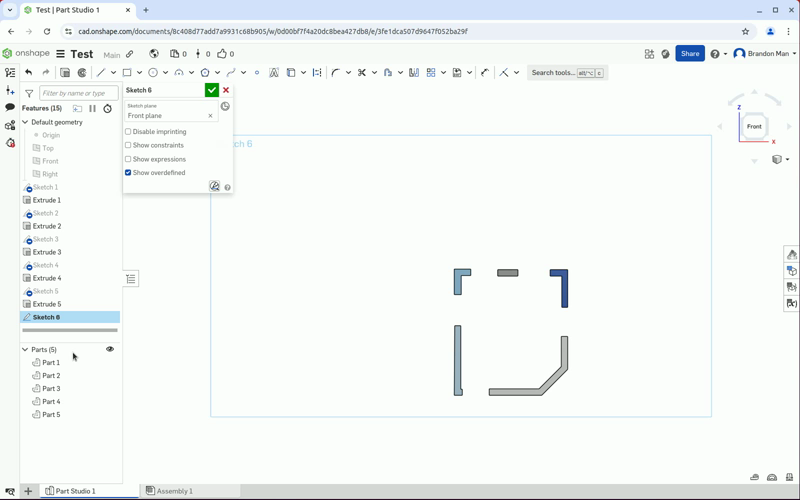
key(y)
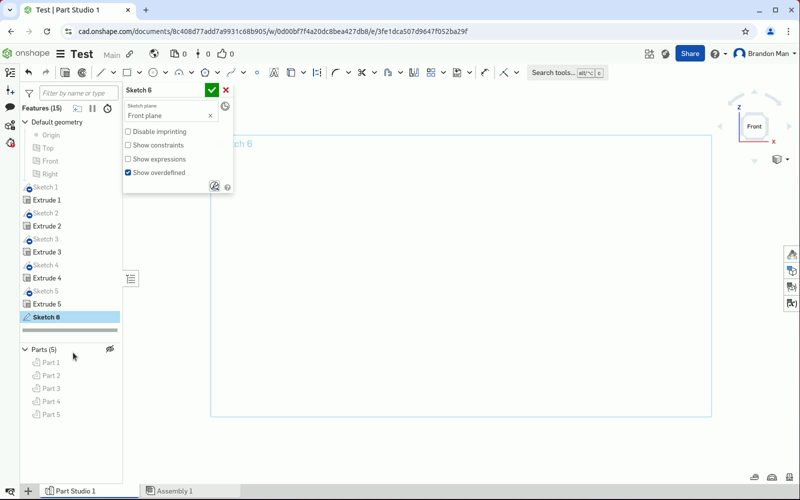
key(l)
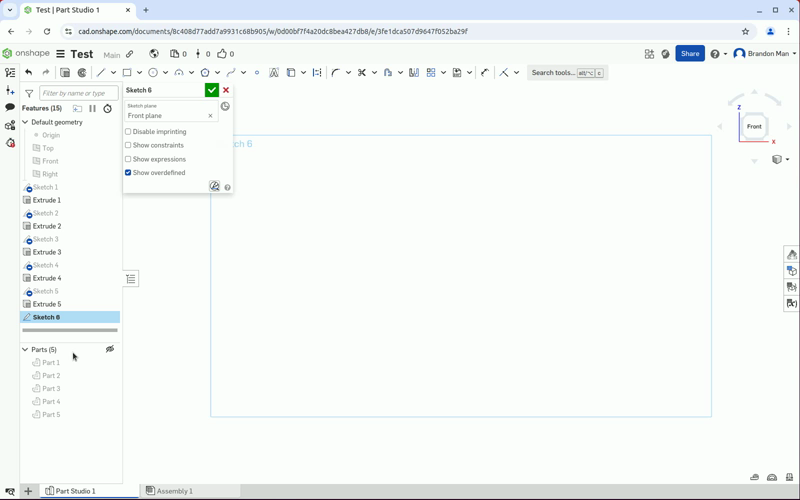
key_down(shift)
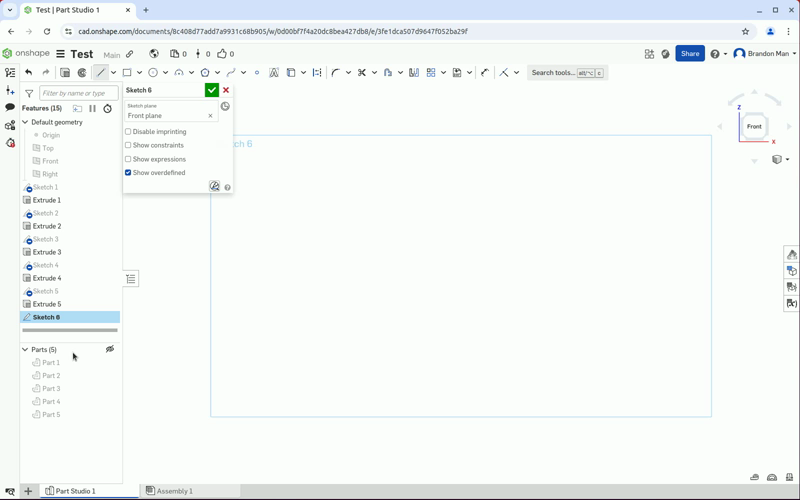
mouse_move(495, 301)
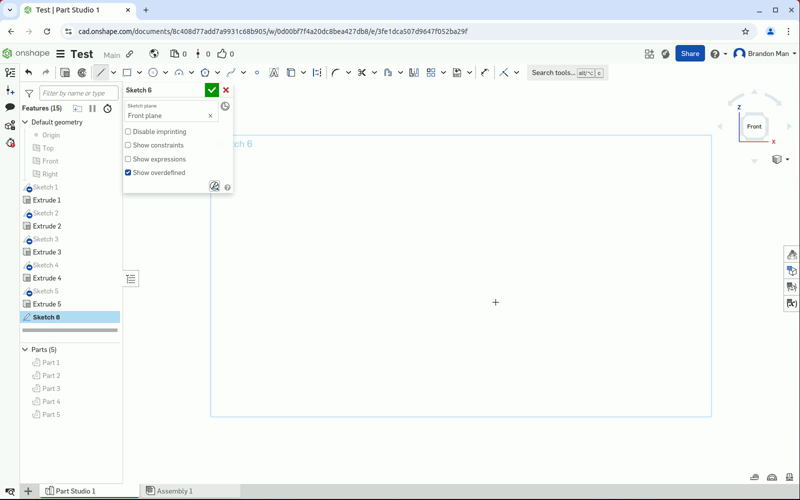
click(495, 301)
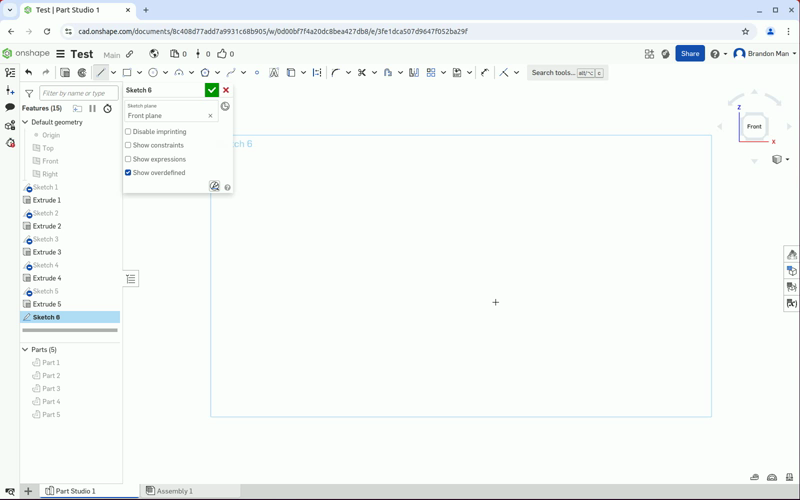
key_up(shift)
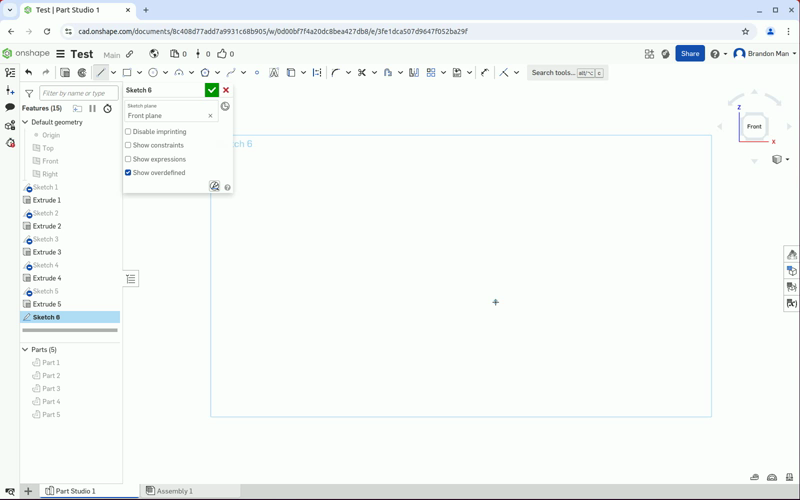
key_down(shift)
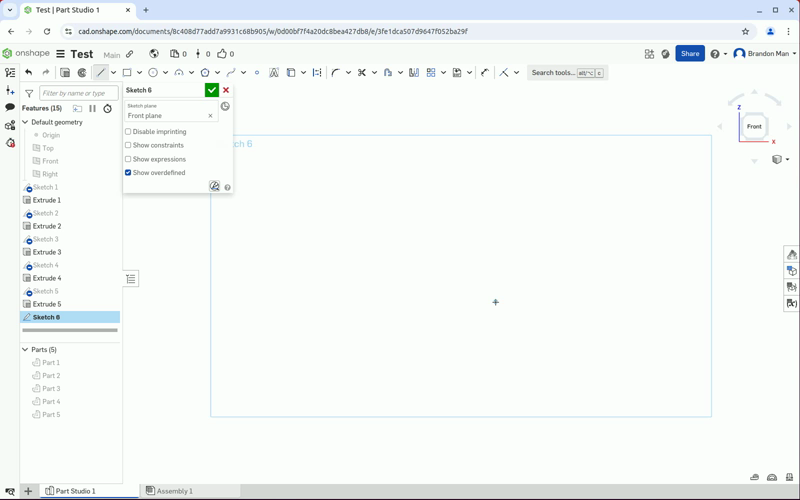
mouse_move(525, 301)
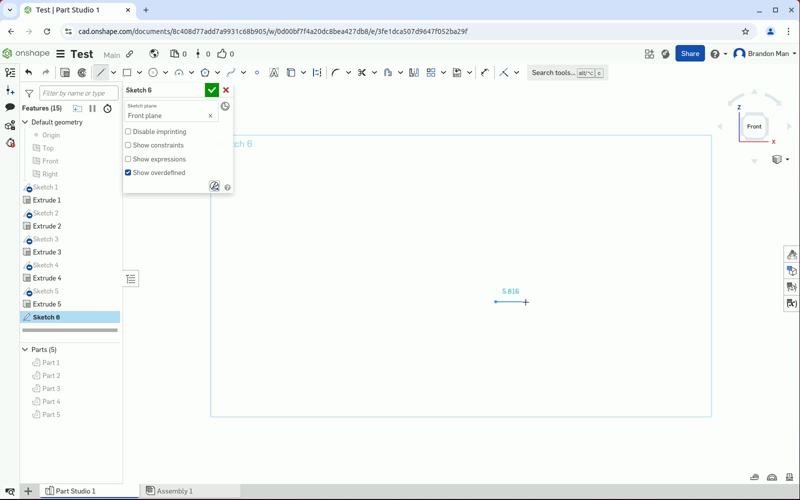
mouse_move(514, 301)
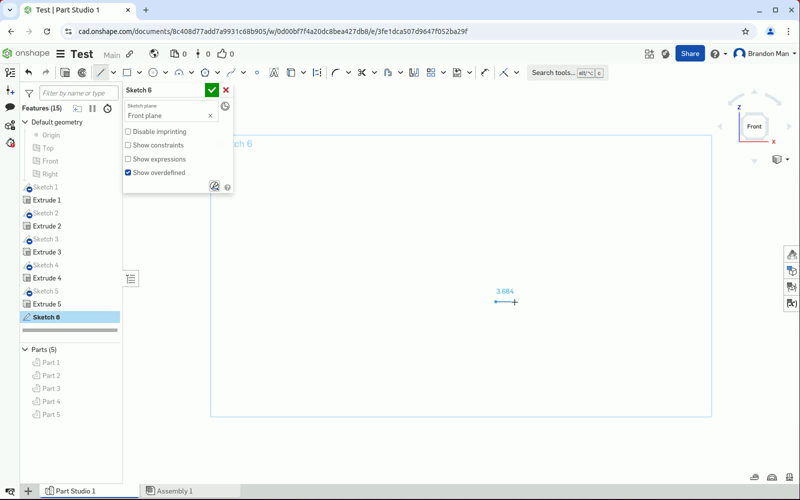
click(514, 301)
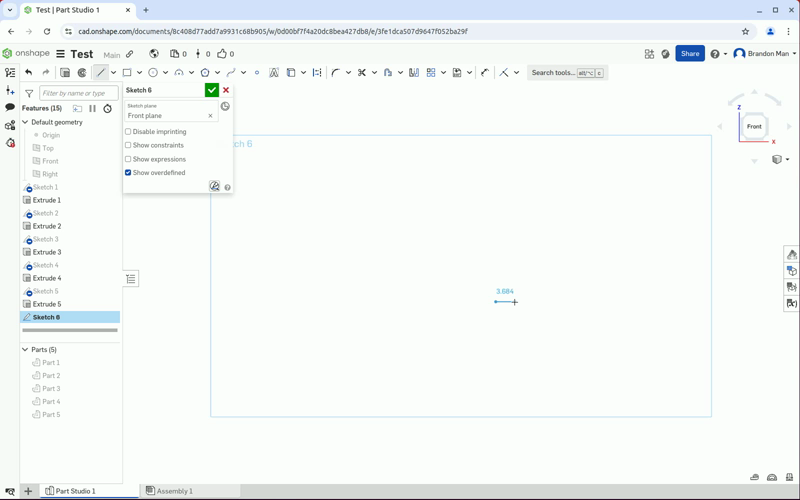
key_up(shift)
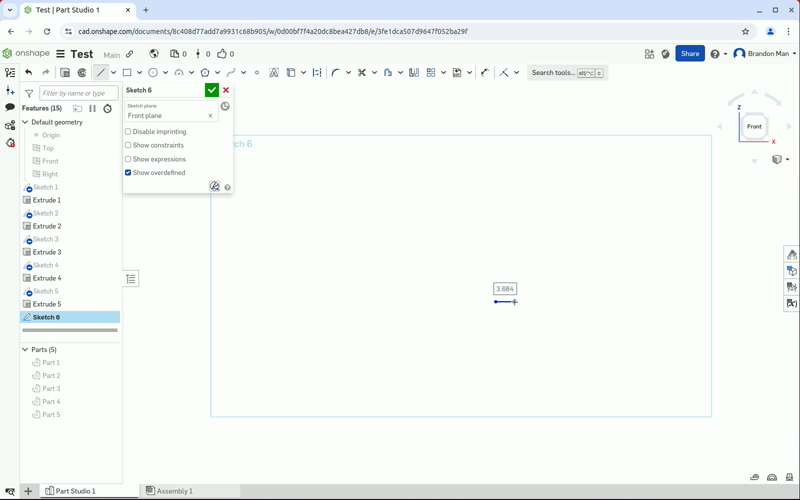
key_down(shift)
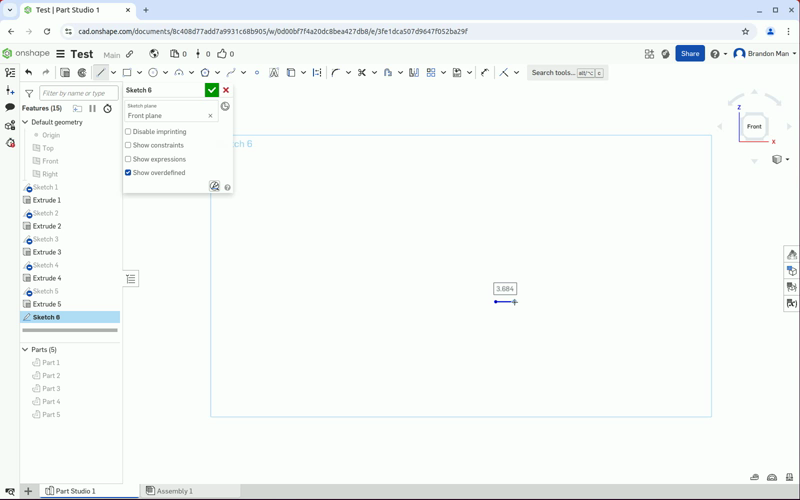
mouse_move(544, 301)
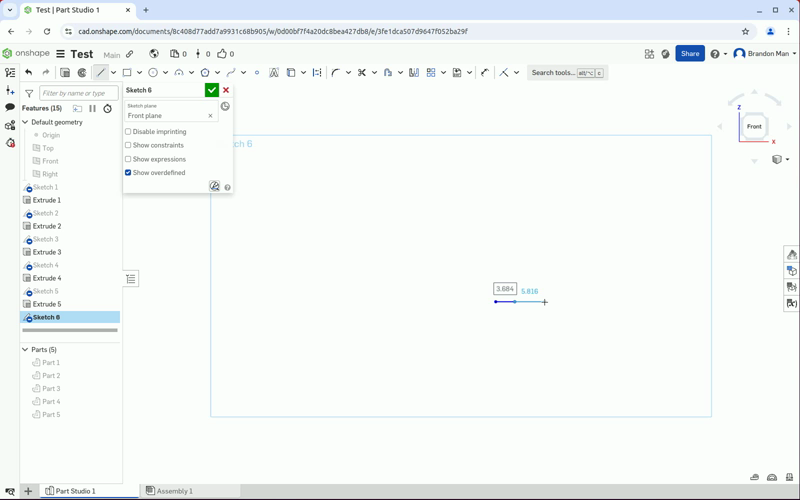
mouse_move(514, 283)
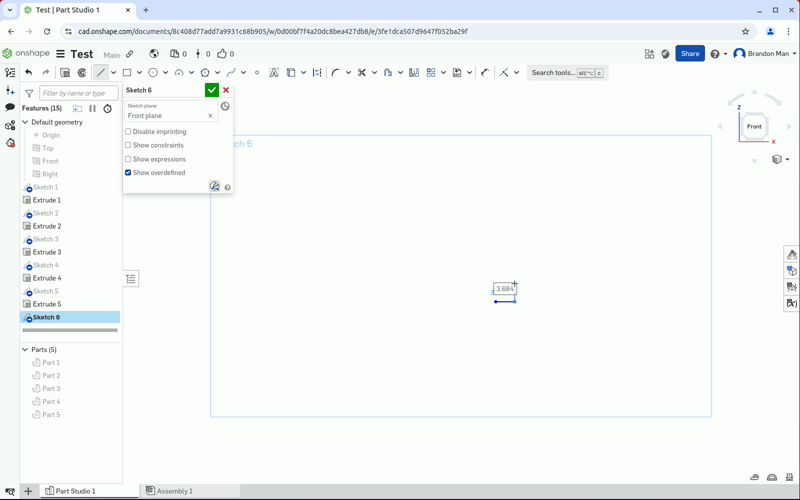
click(514, 283)
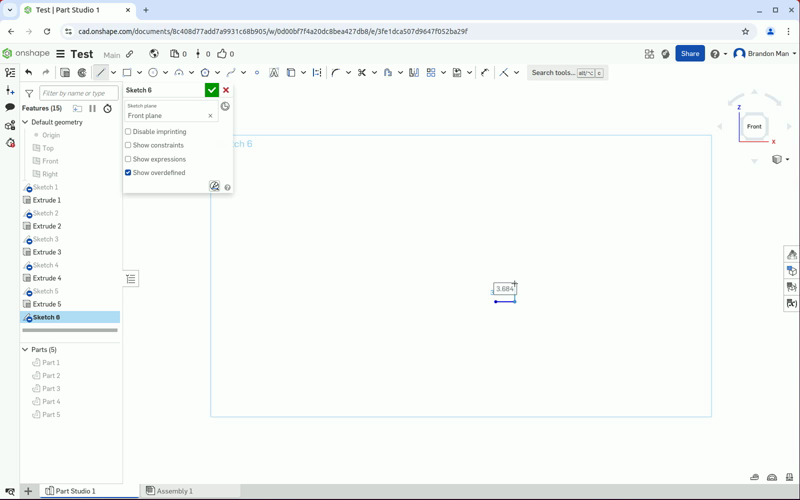
key_up(shift)
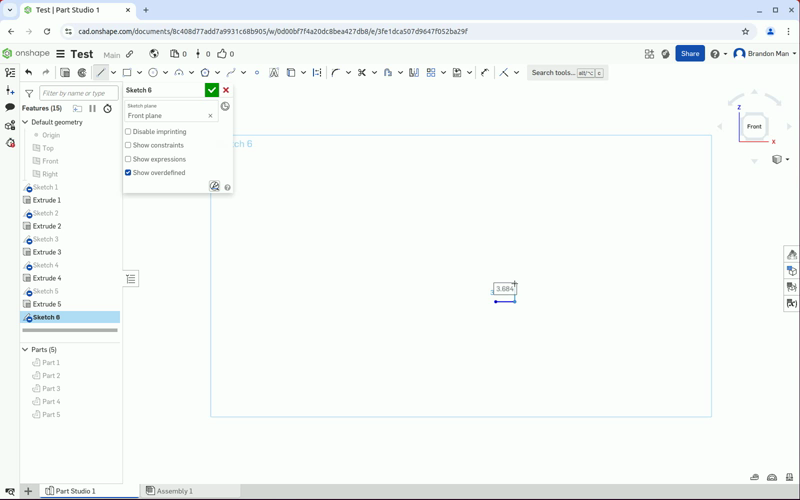
key_down(shift)
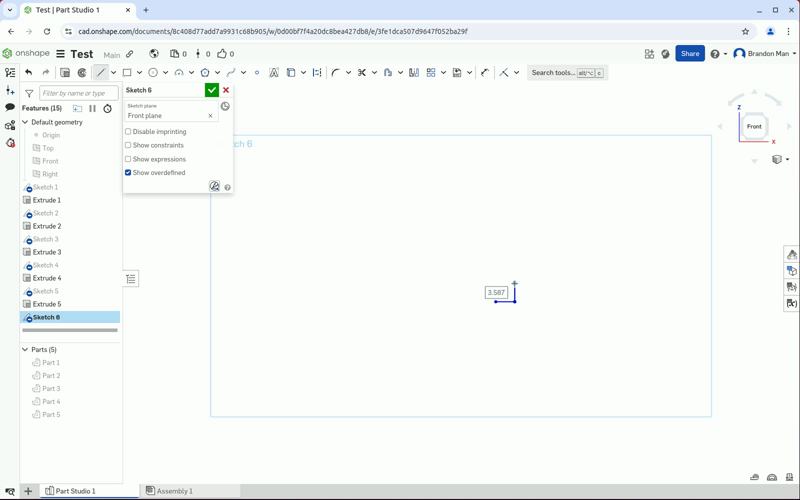
mouse_move(544, 283)
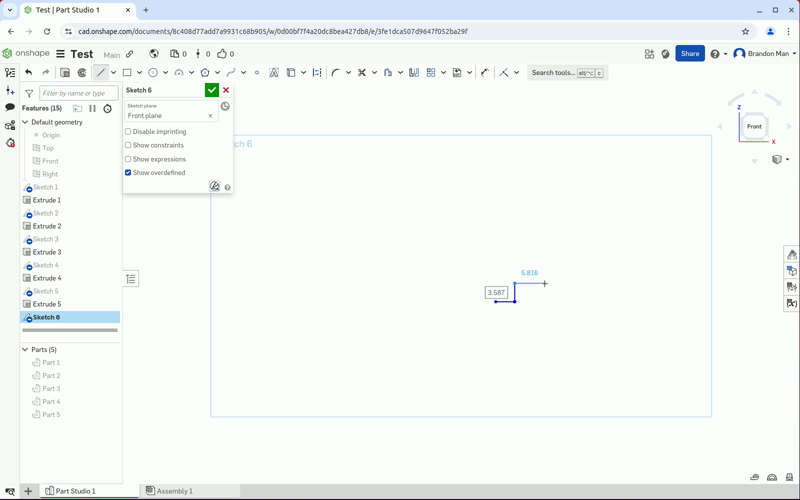
mouse_move(495, 283)
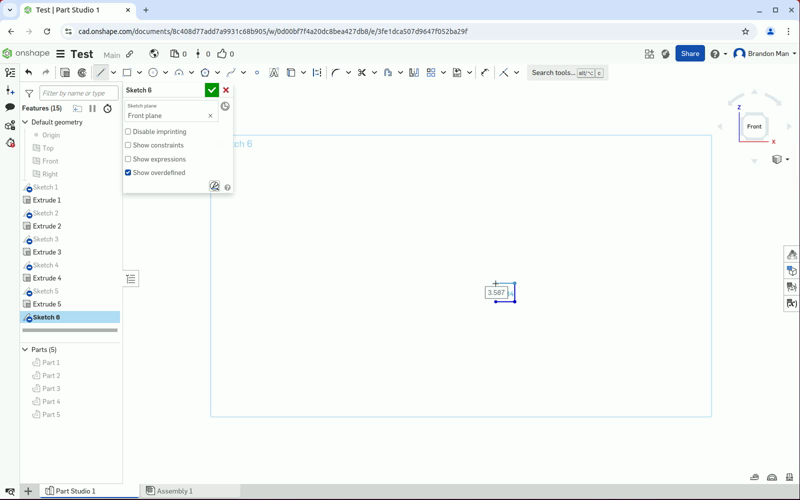
click(495, 283)
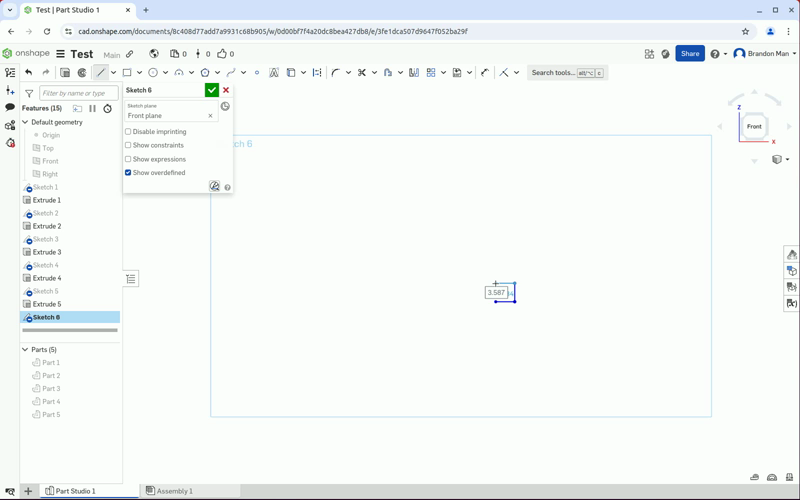
key_up(shift)
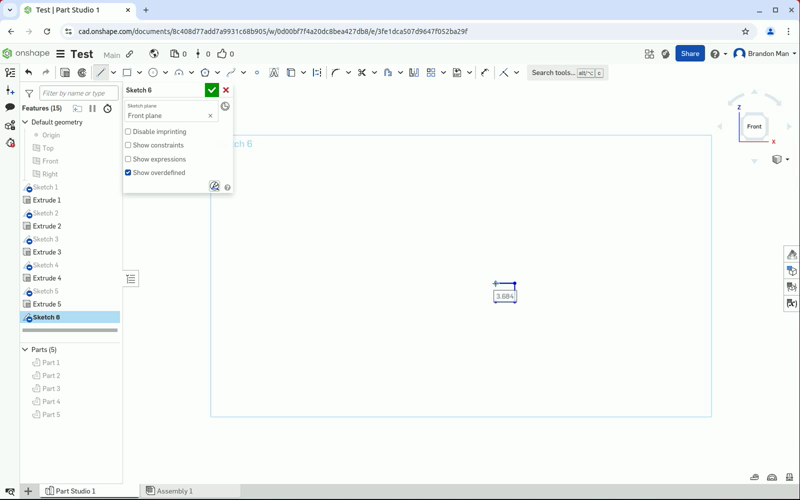
mouse_move(525, 283)
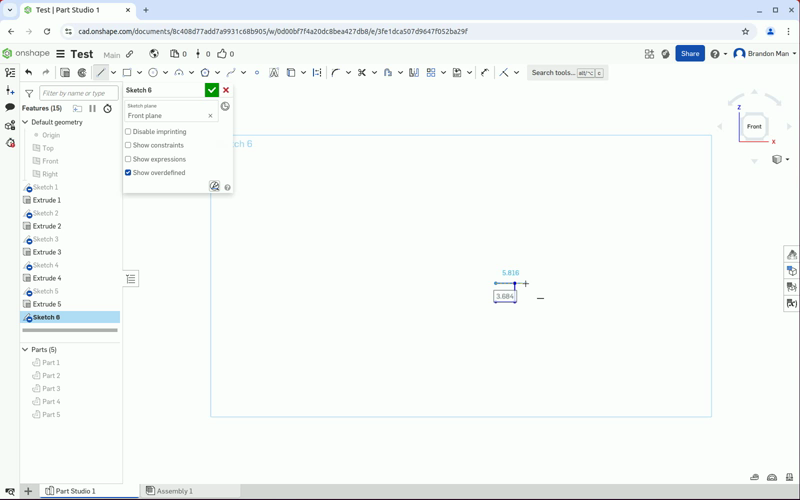
key_down(shift)
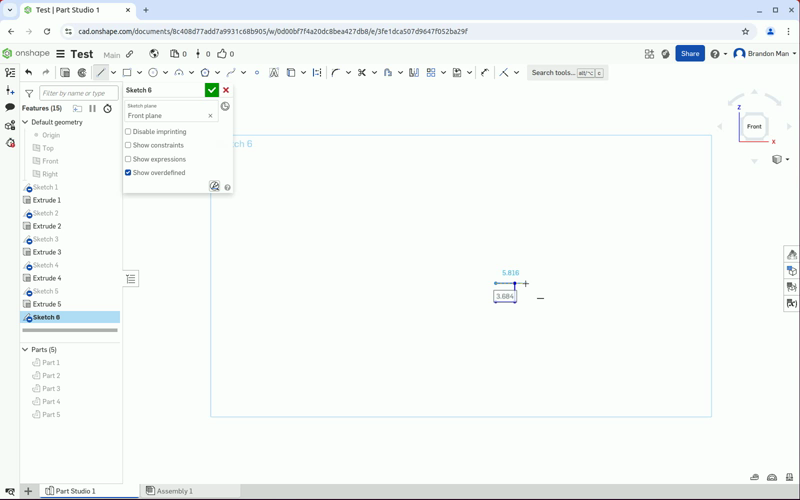
mouse_move(495, 301)
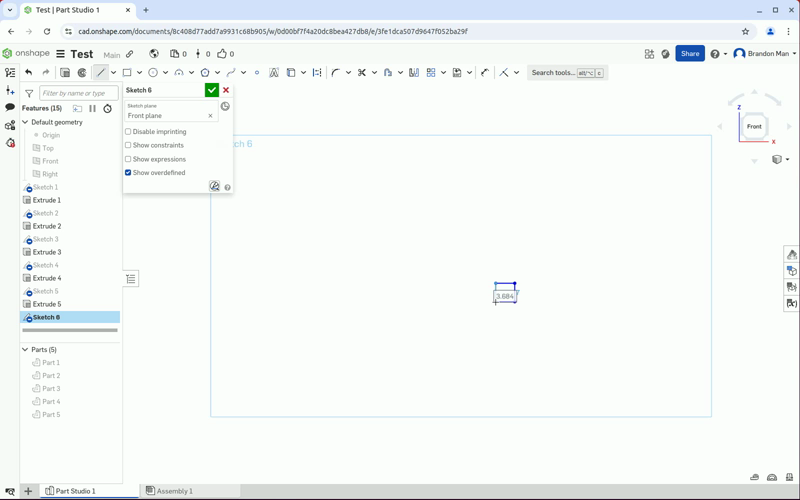
key_up(shift)
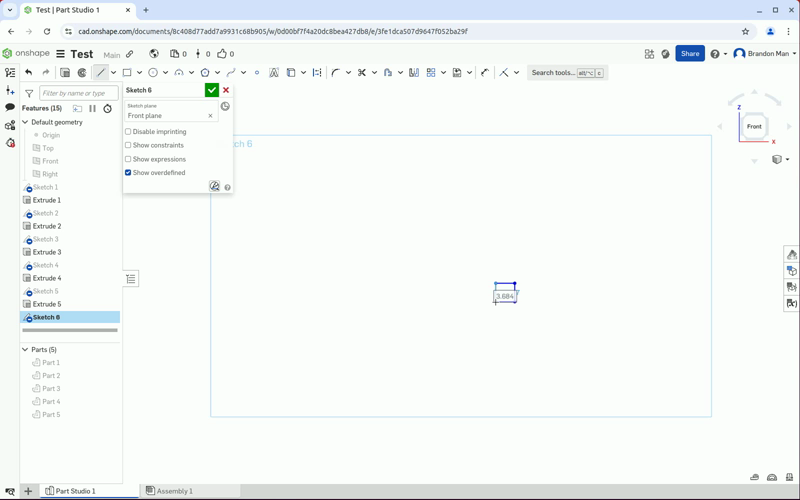
click(495, 301)
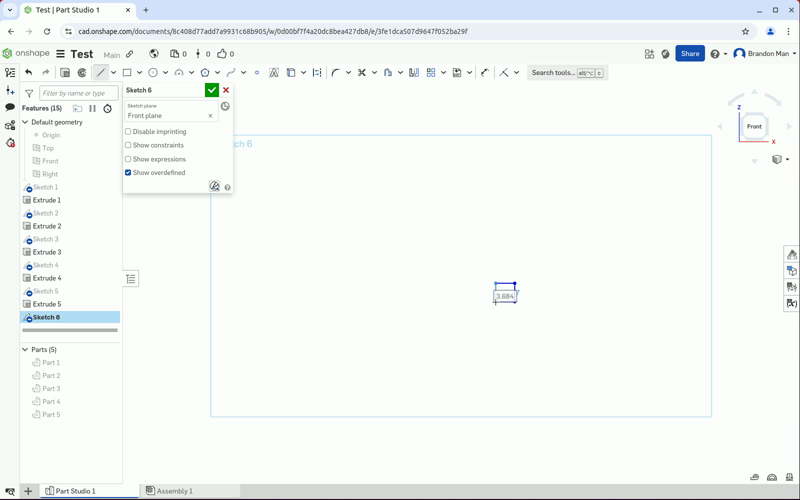
key(esc)
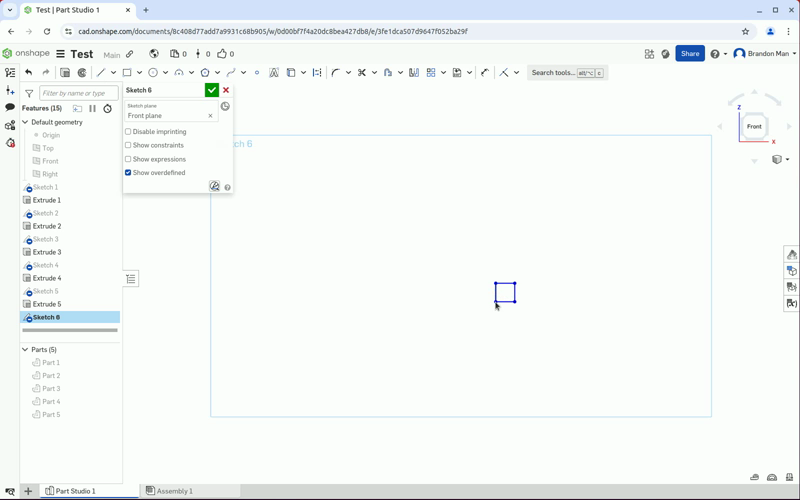
mouse_move(505, 285)
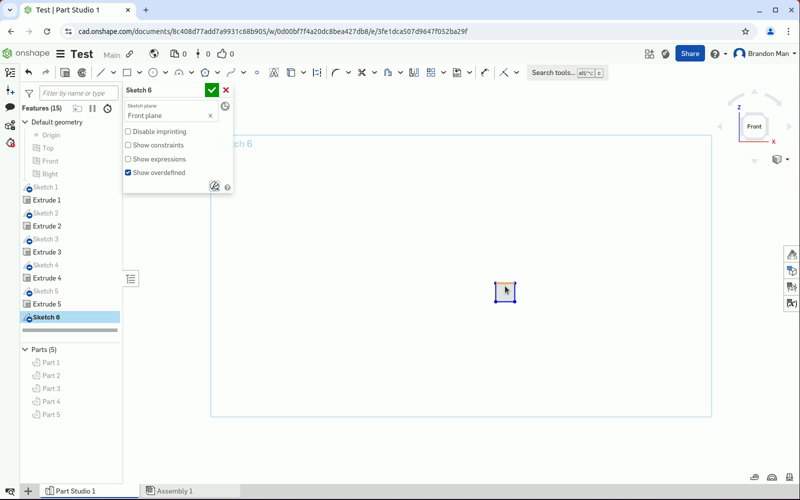
scroll(6)
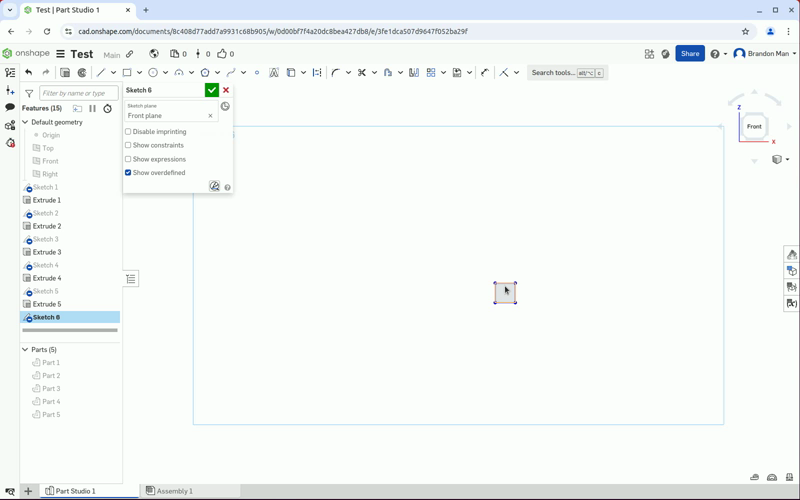
scroll(6)
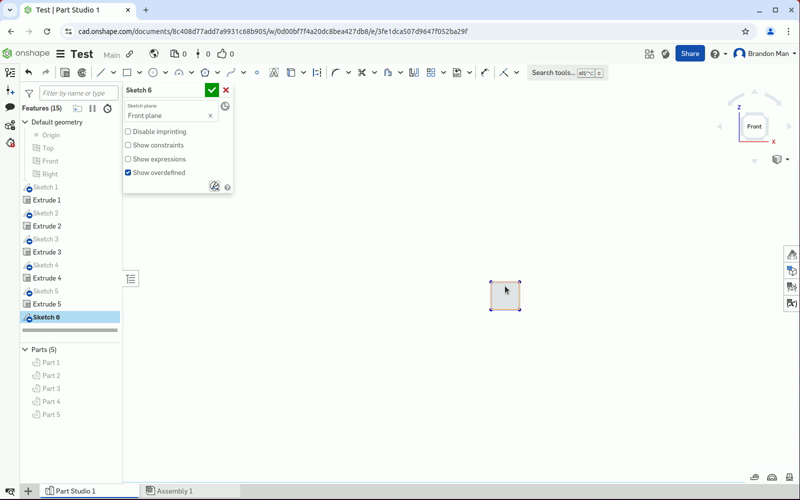
scroll(6)
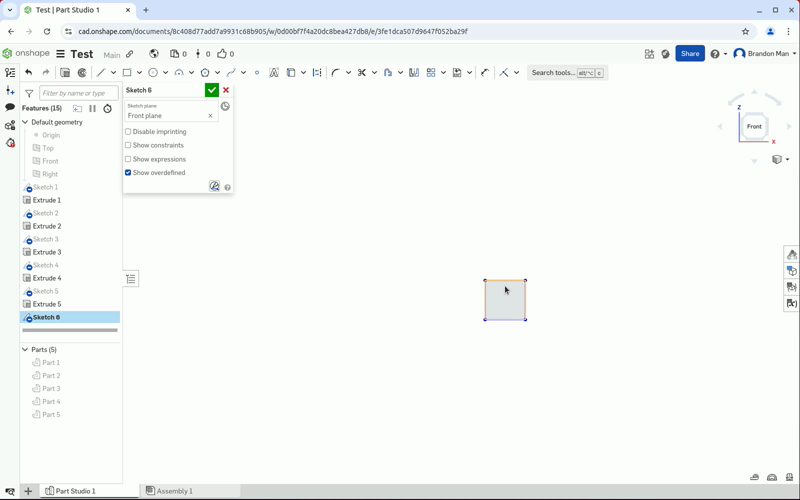
scroll(6)
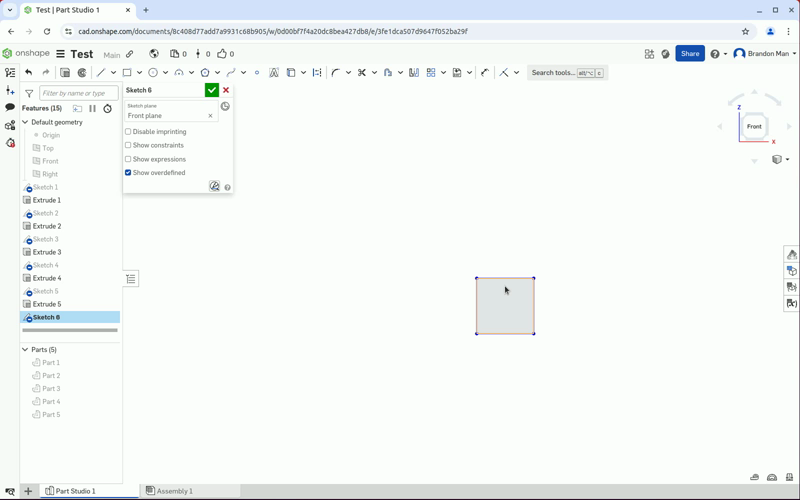
scroll(6)
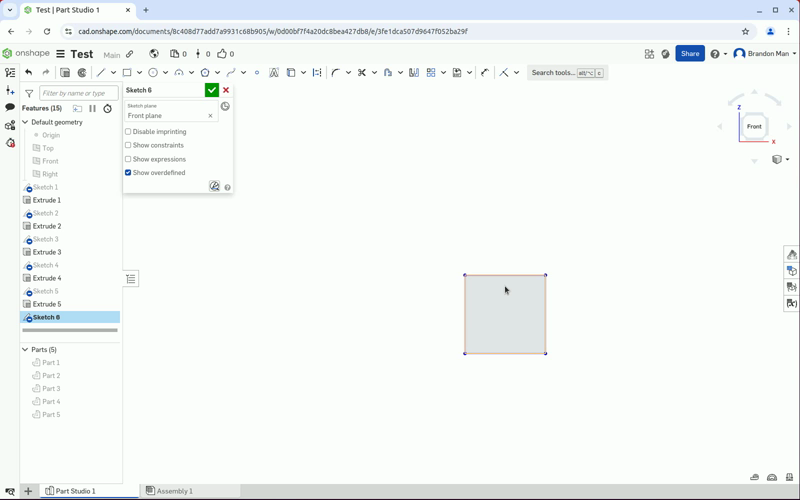
scroll(6)
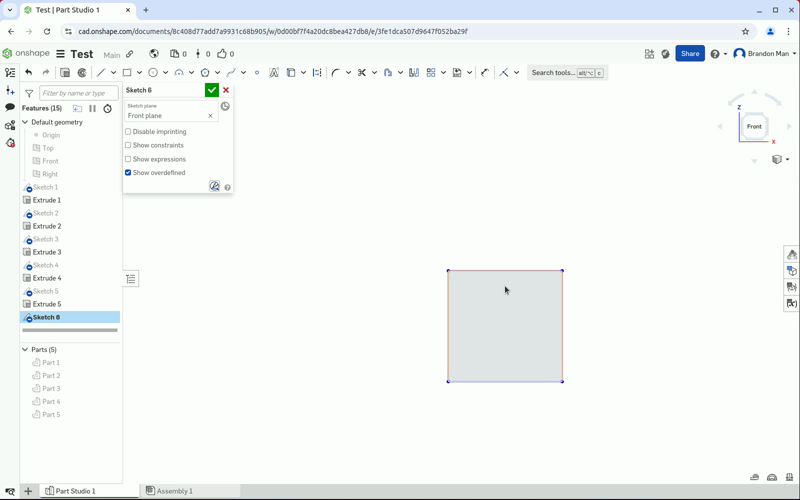
scroll(6)
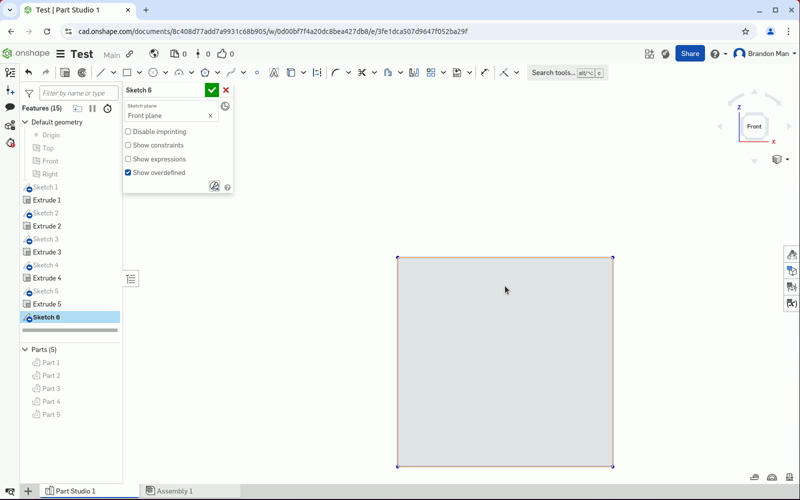
click(505, 285)
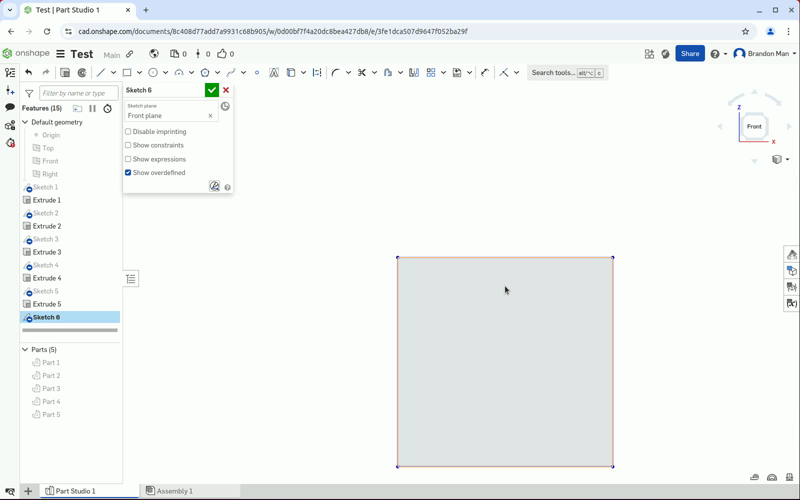
scroll(-6)
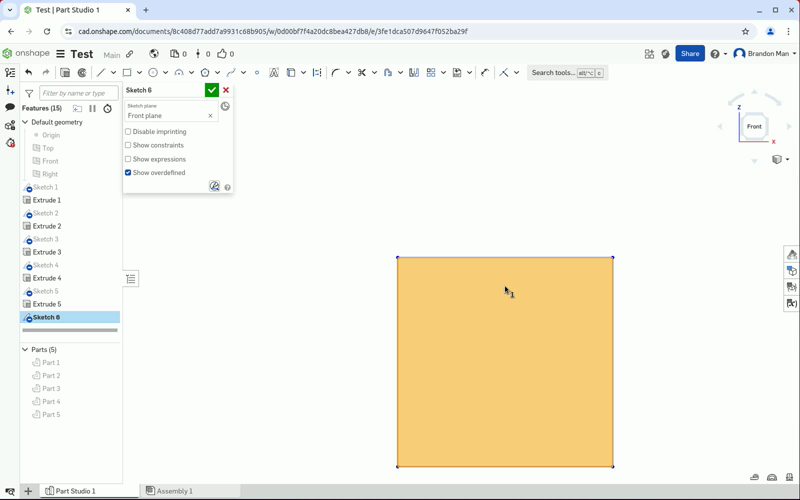
scroll(-6)
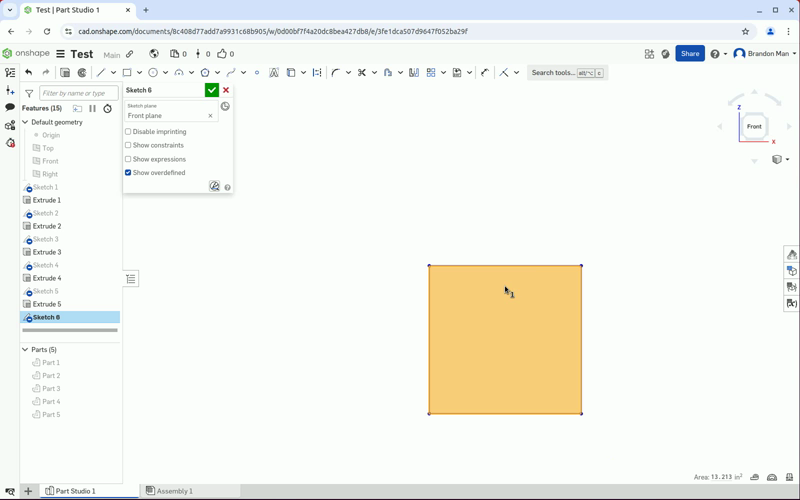
scroll(-6)
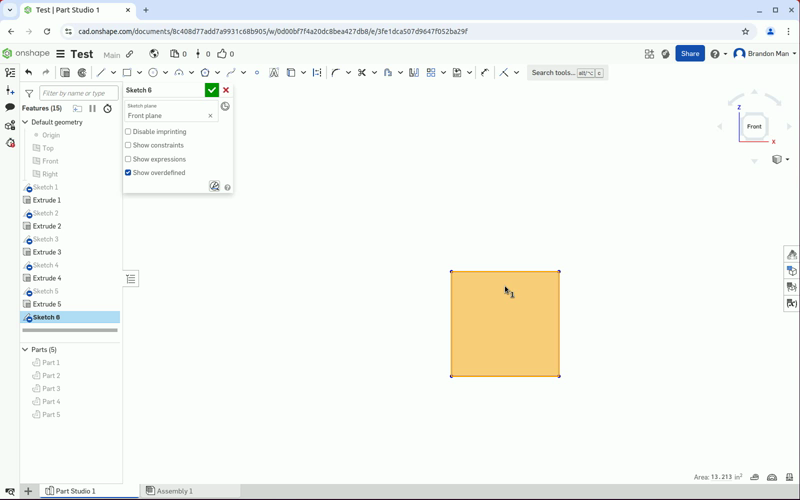
scroll(-6)
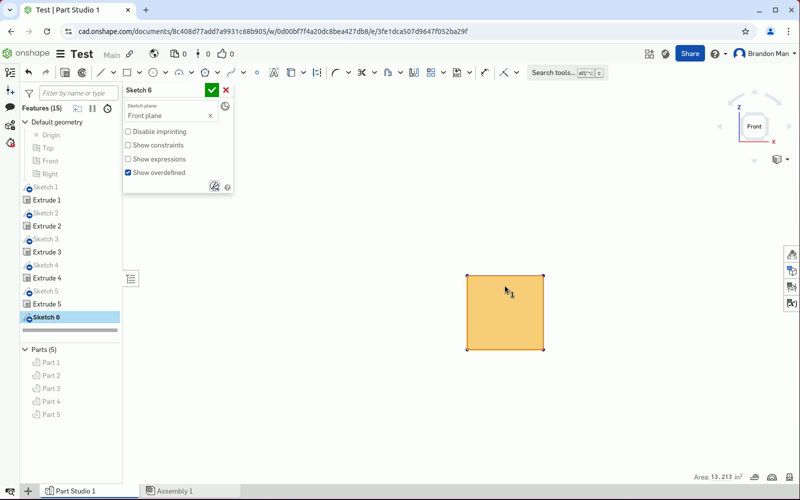
scroll(-6)
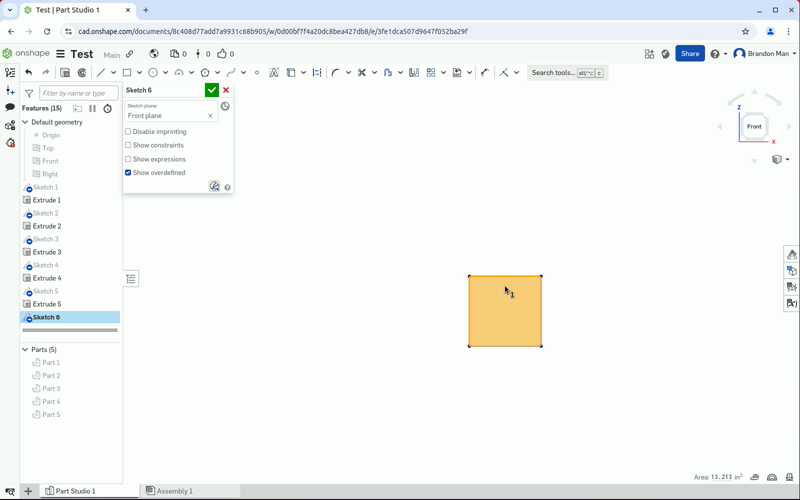
scroll(-6)
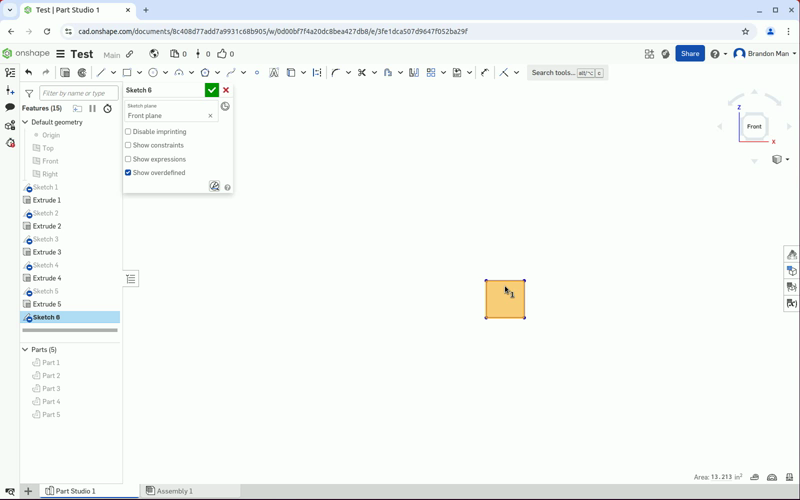
scroll(-6)
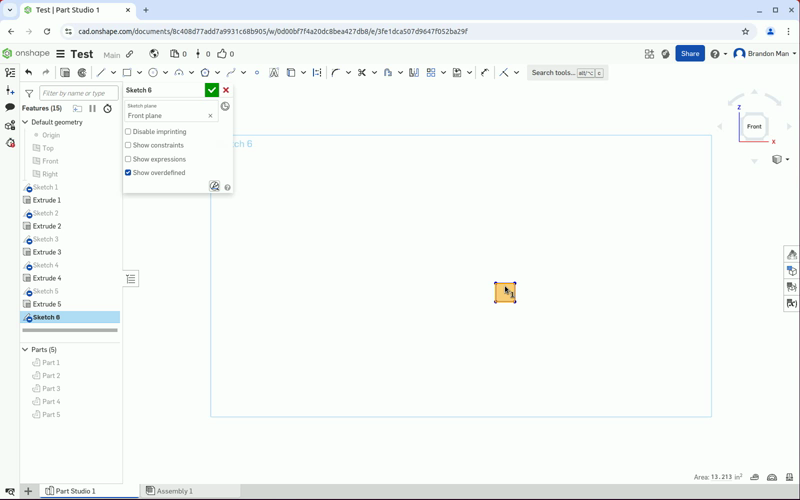
mouse_move(73, 352)
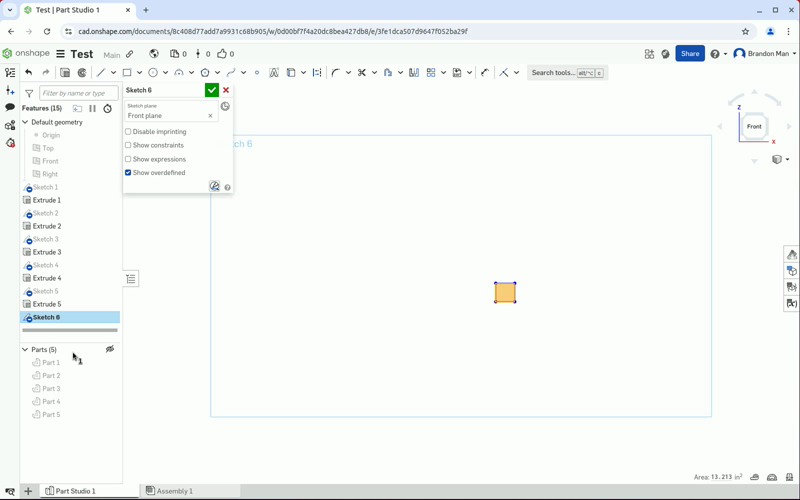
key(shift+y)
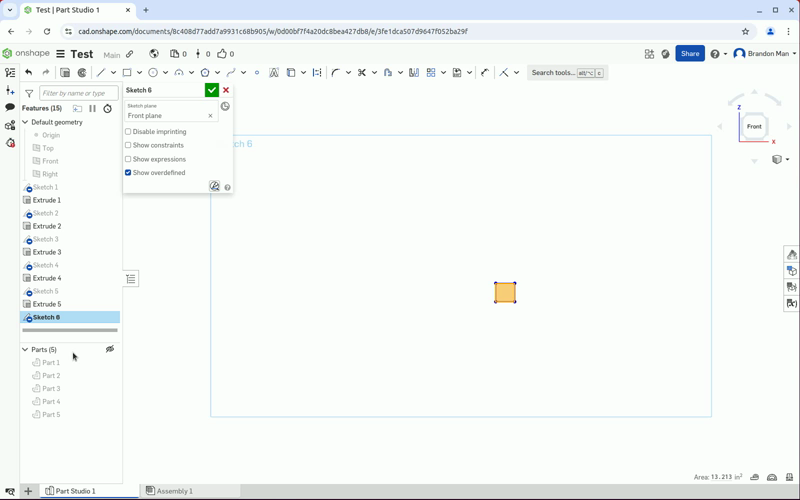
key(shift+e)
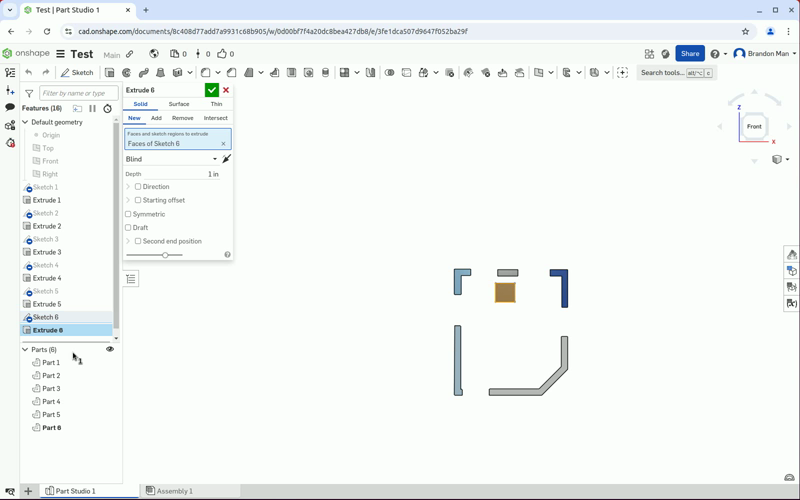
mouse_move(143, 106)
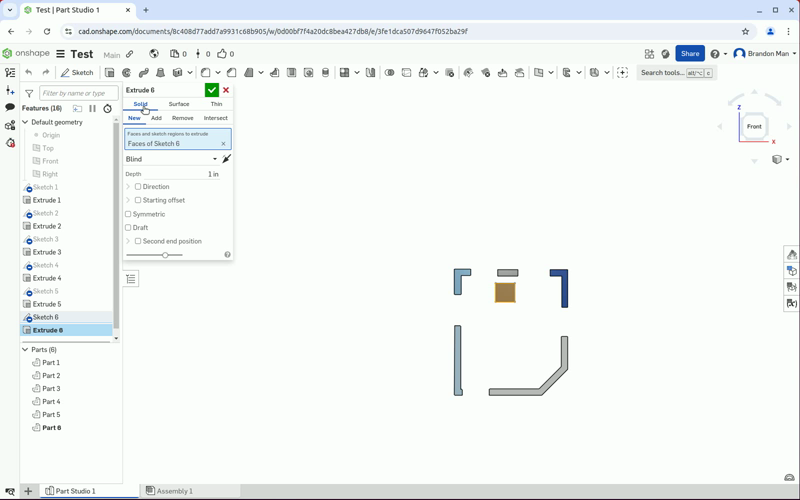
click(143, 106)
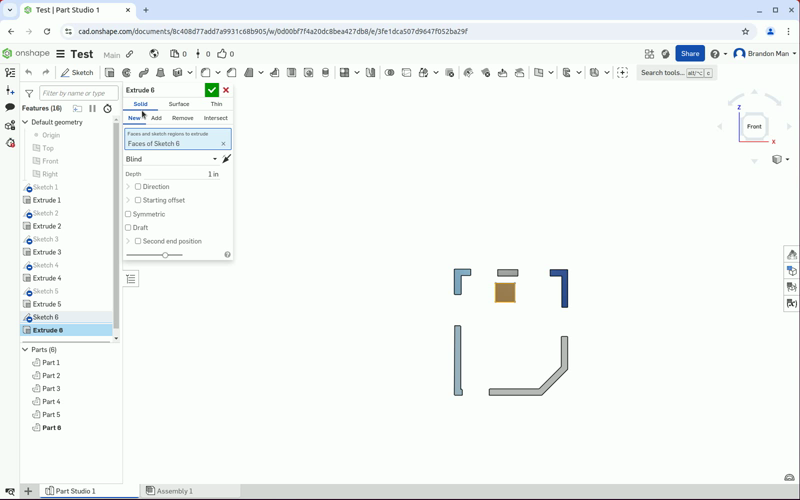
mouse_move(137, 120)
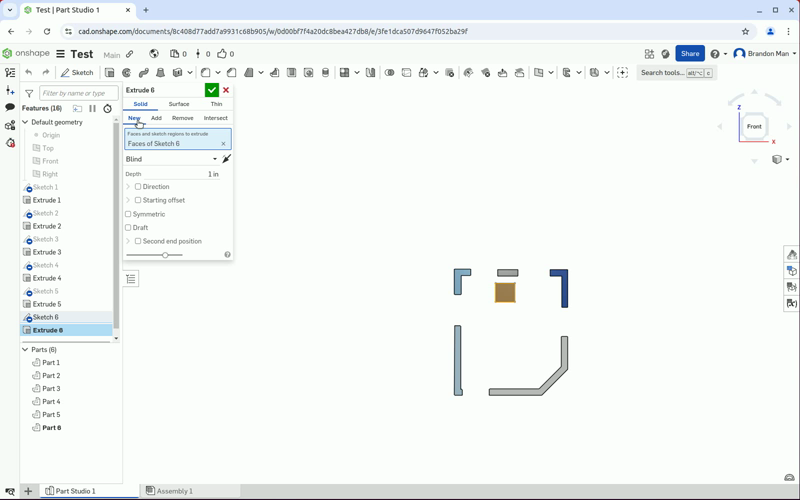
click(137, 120)
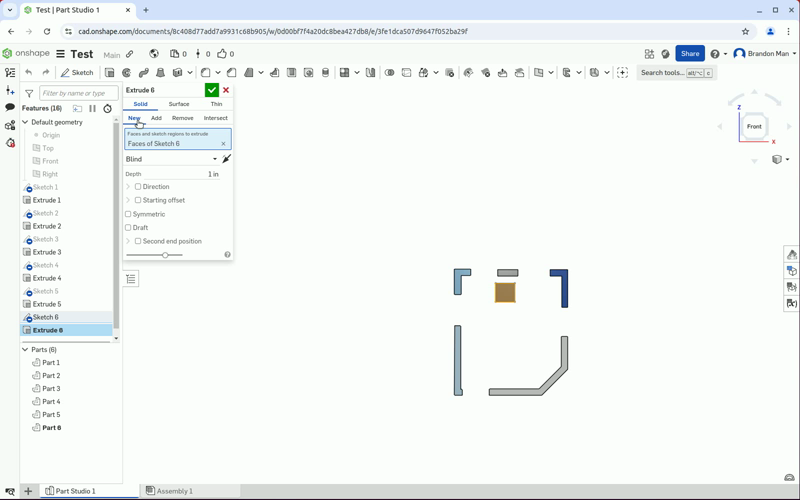
key(tab, 4)
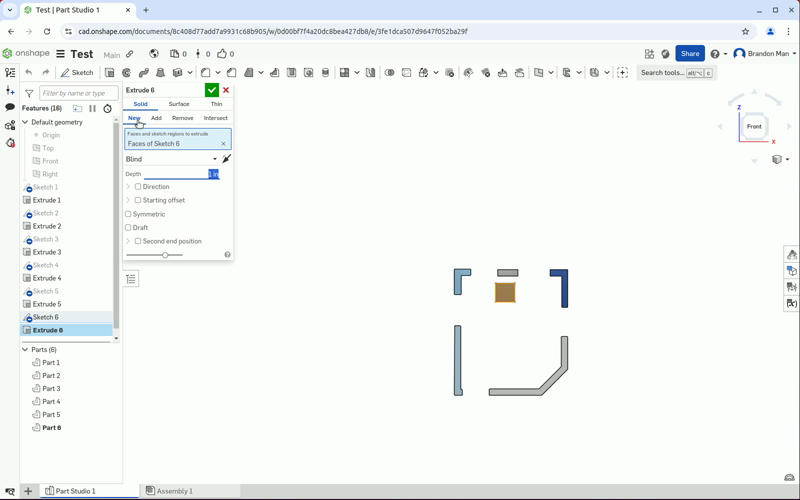
text(10.832)
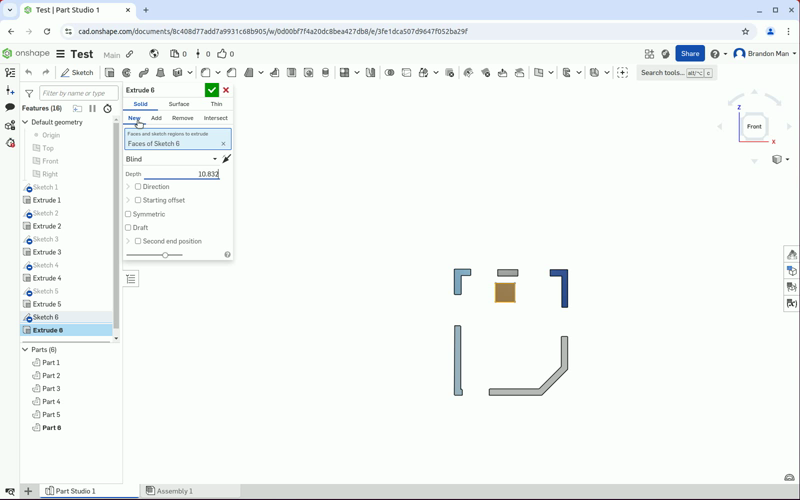
key(enter)
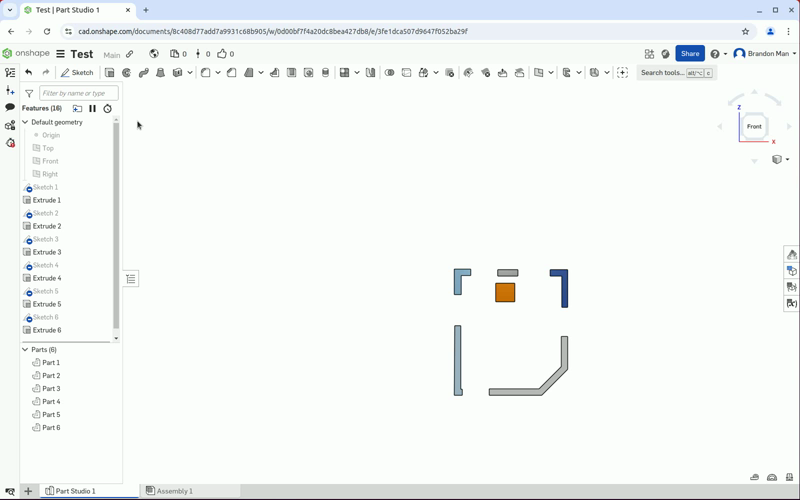
key(shift+h)
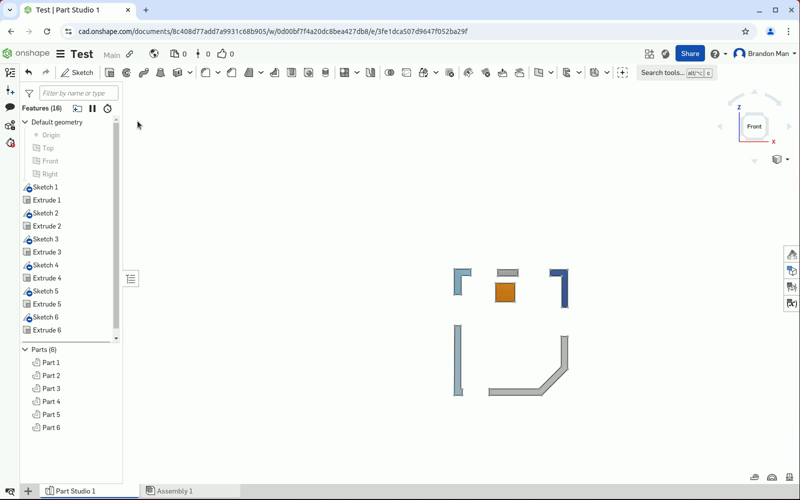
key(shift+h)
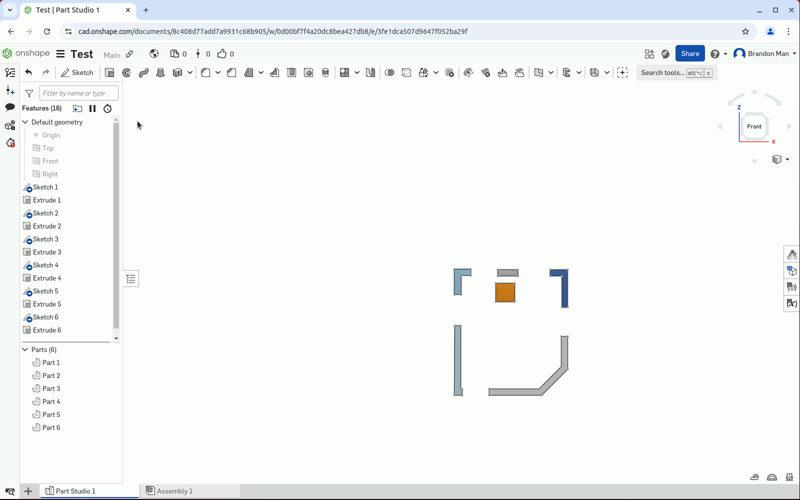
key(shift+7)
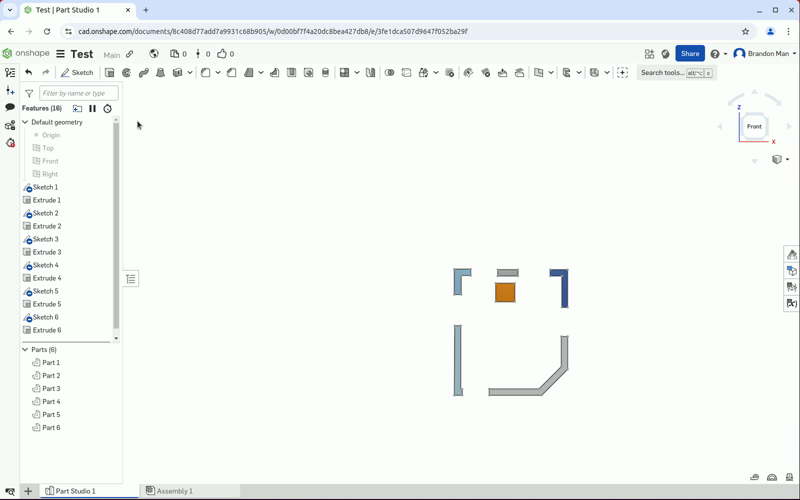
key(left, 2)
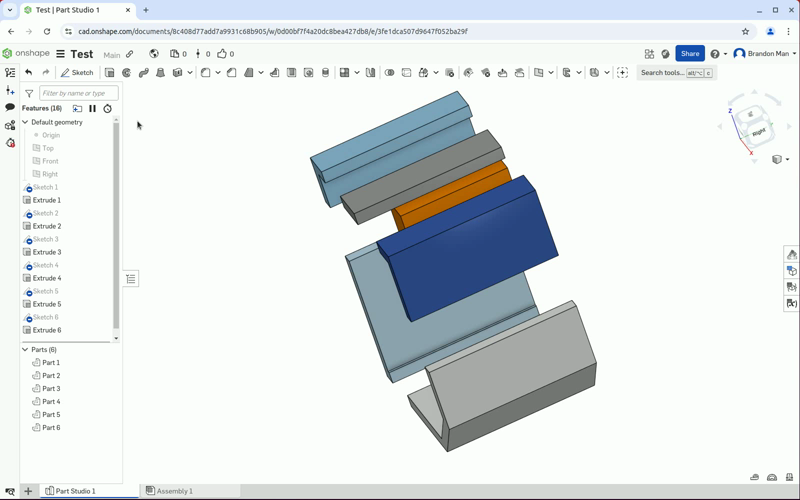
key(down, 2)
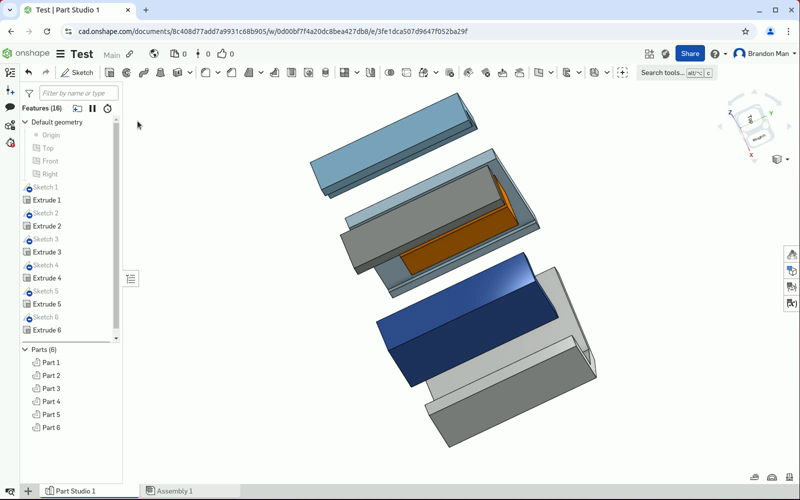
key(up, 2)
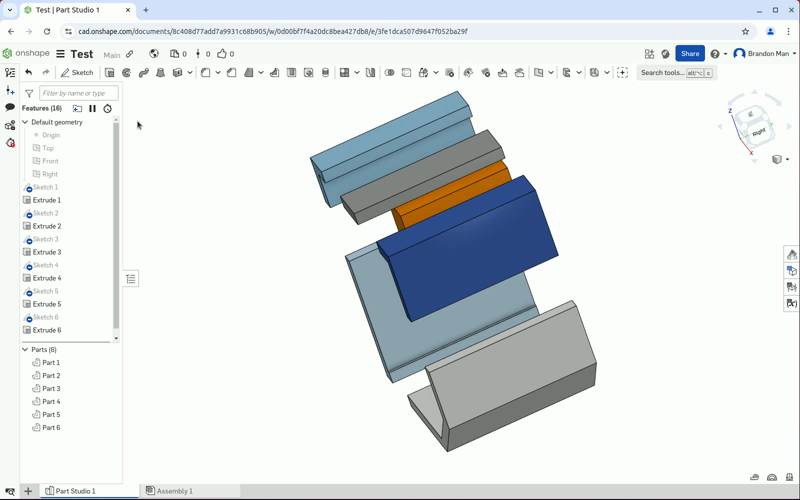
key(right, 2)
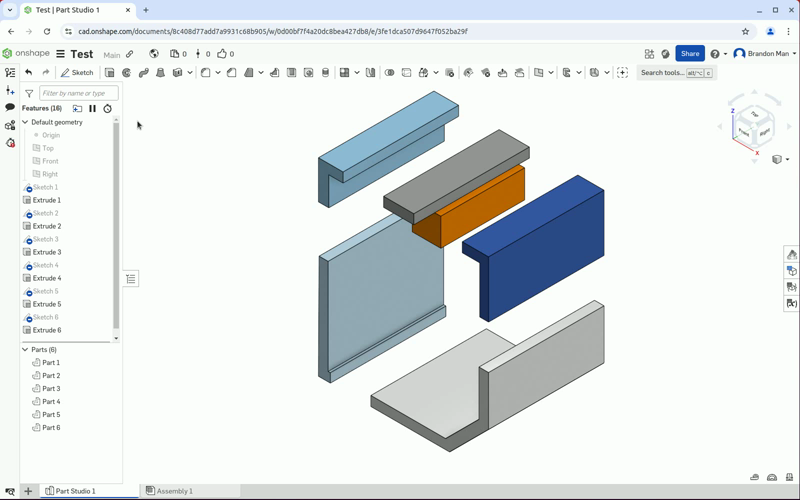
mouse_move(69, 189)
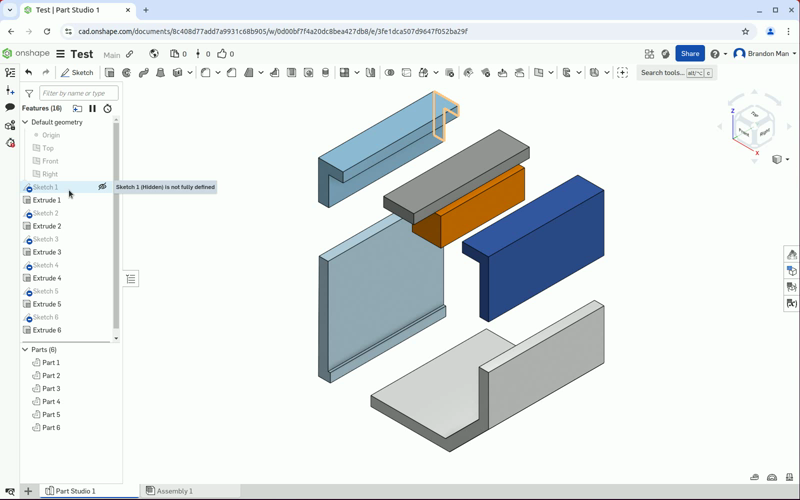
click(69, 189)